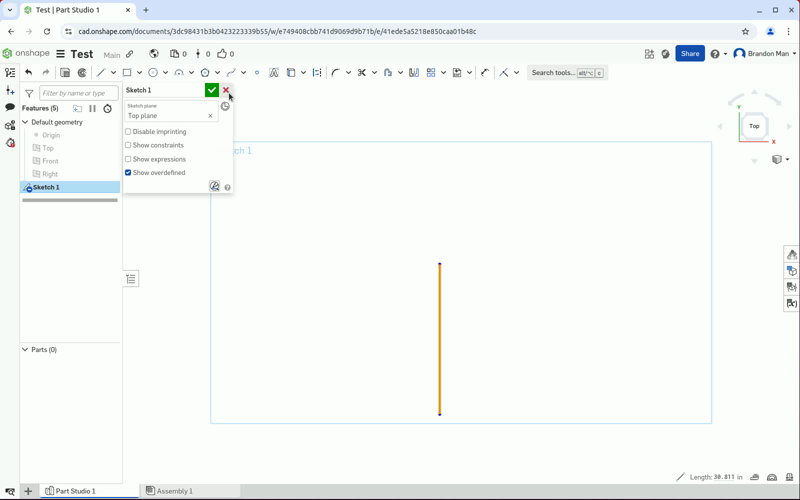
key(shift+h)
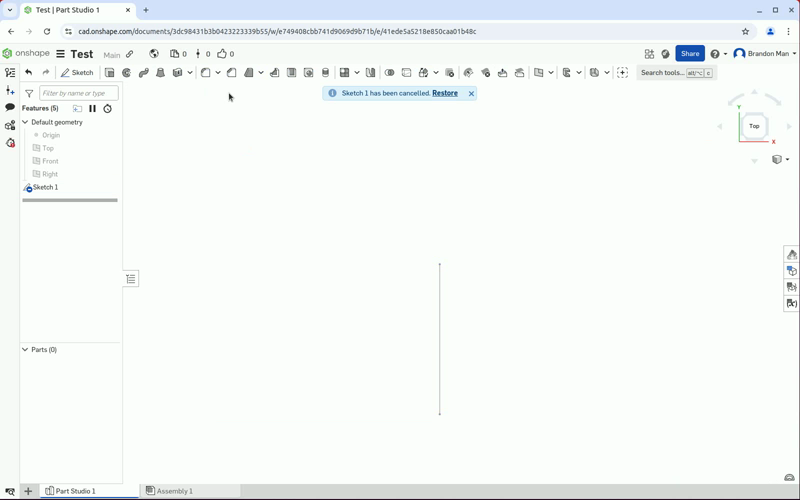
key(shift+s)
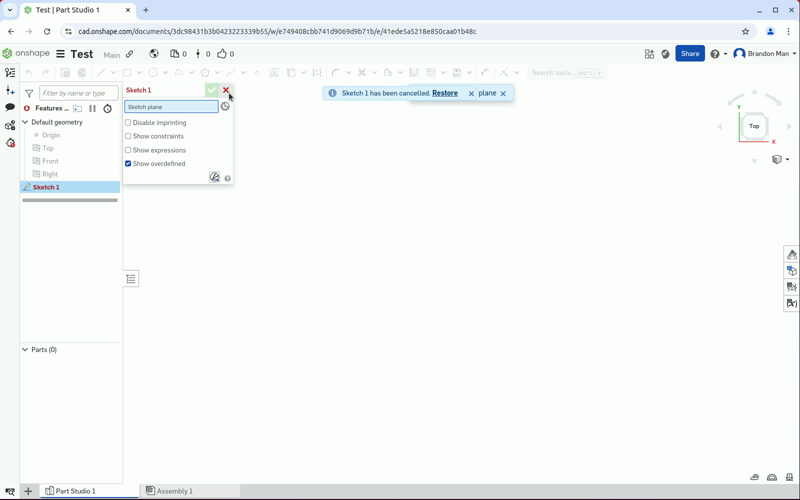
mouse_move(73, 150)
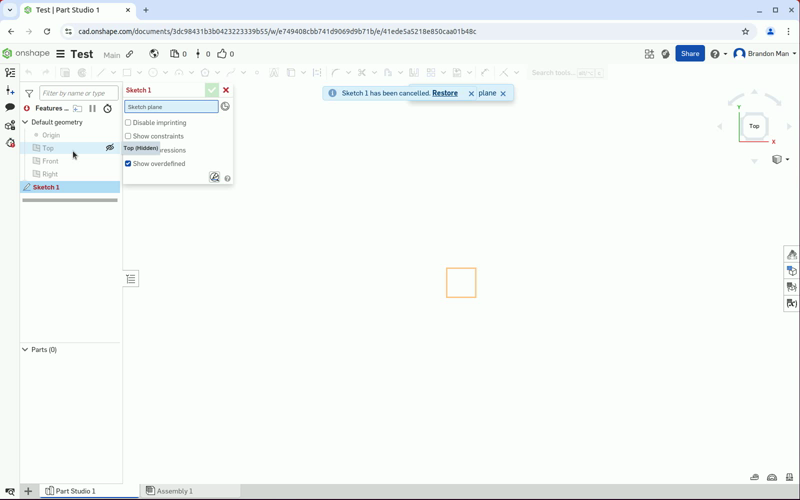
click(73, 150)
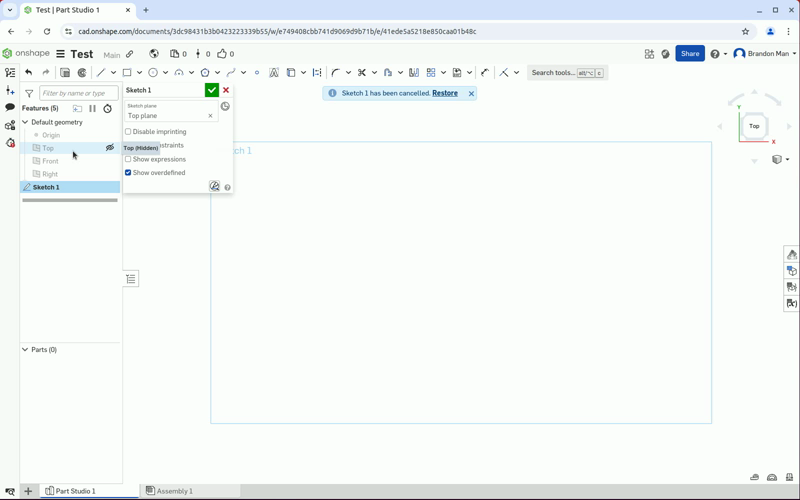
mouse_move(73, 352)
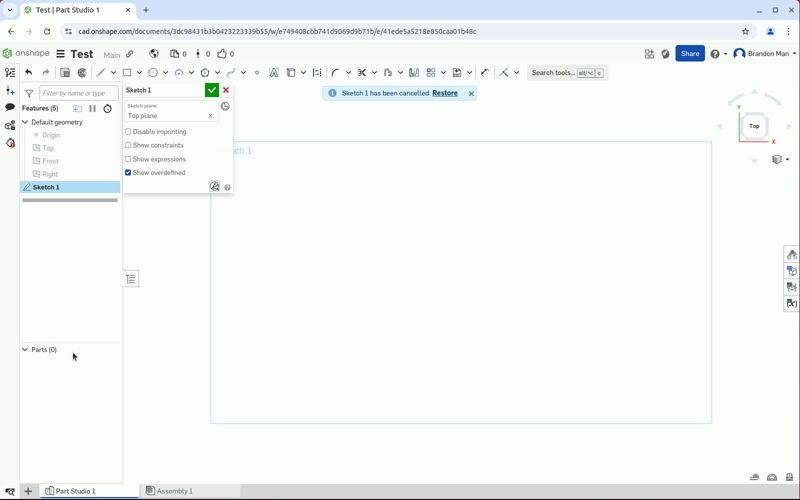
key(y)
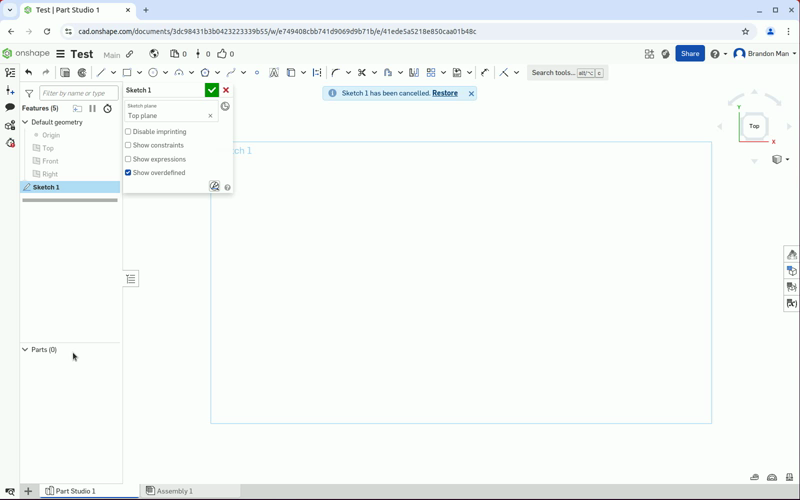
key(l)
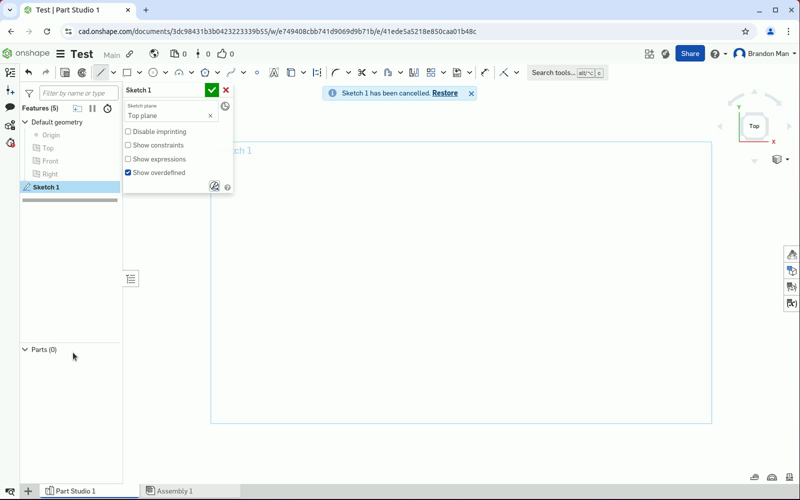
key_down(shift)
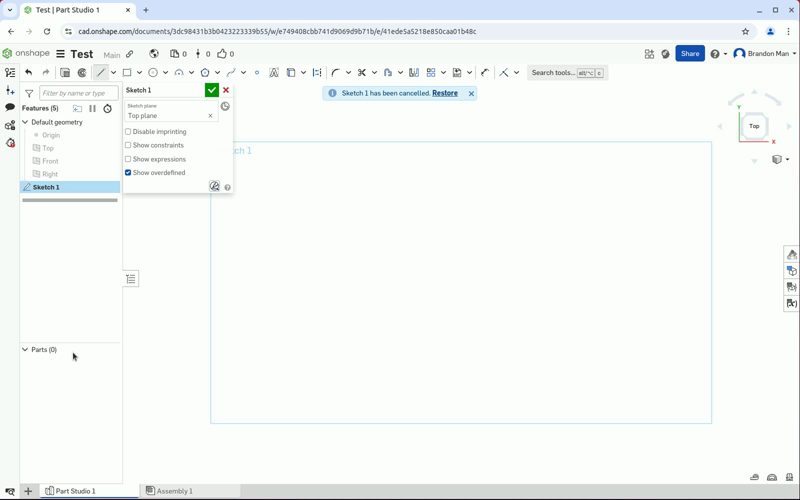
mouse_move(348, 305)
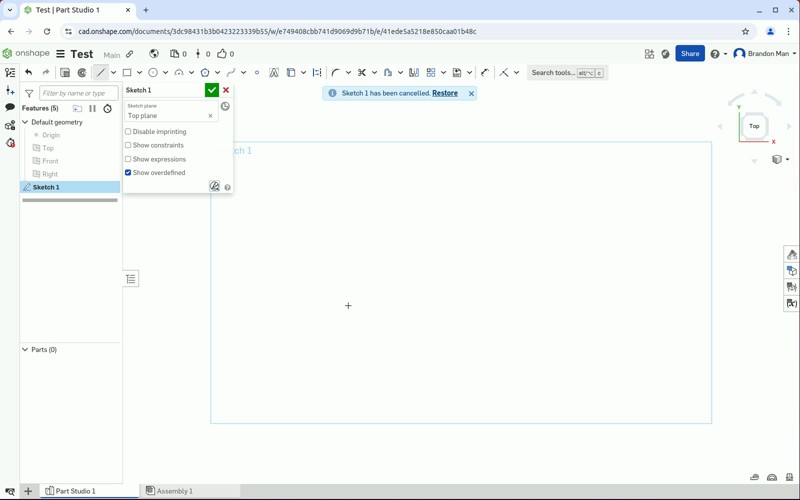
click(348, 305)
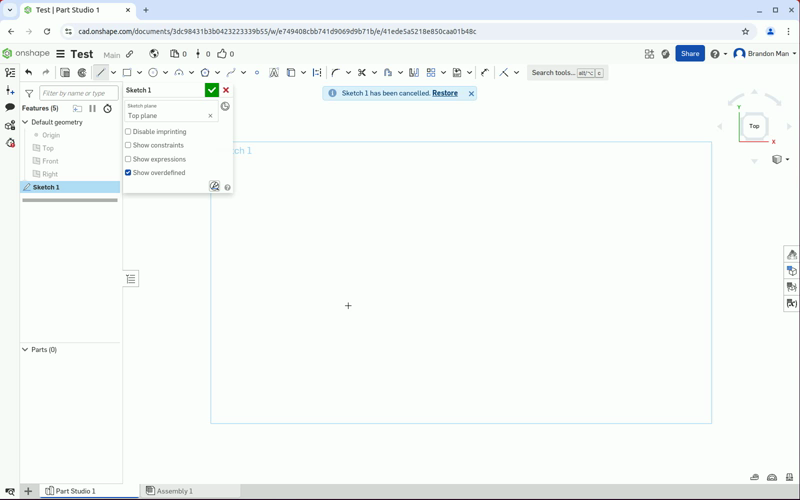
key_up(shift)
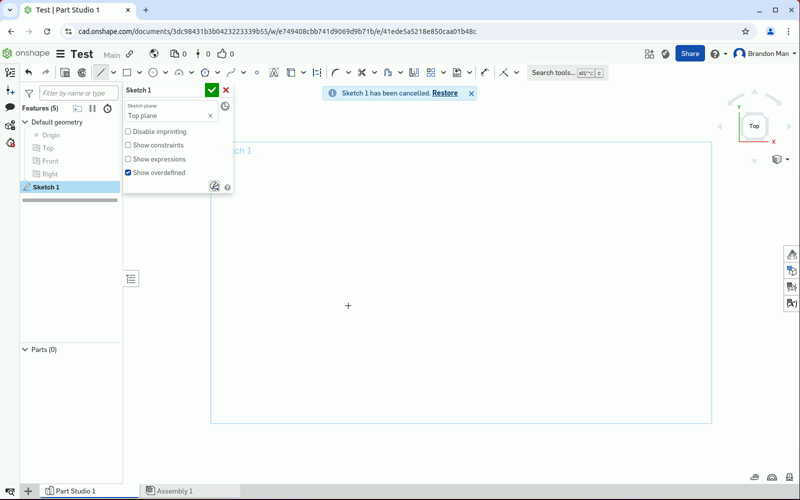
key_down(shift)
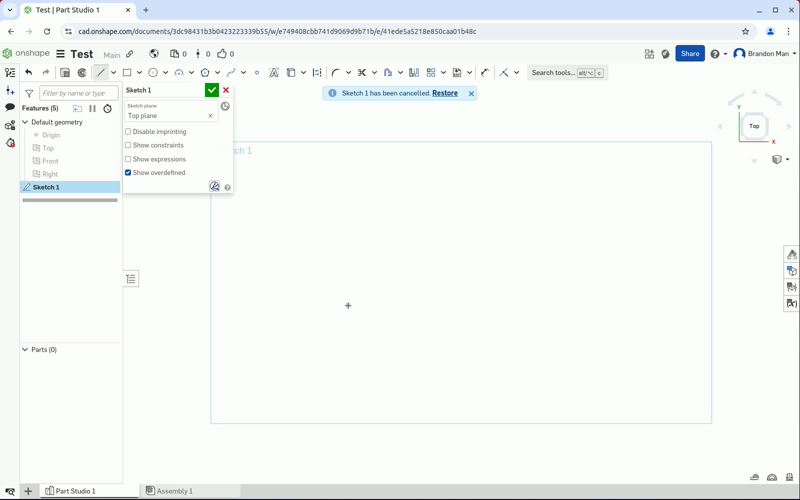
mouse_move(572, 305)
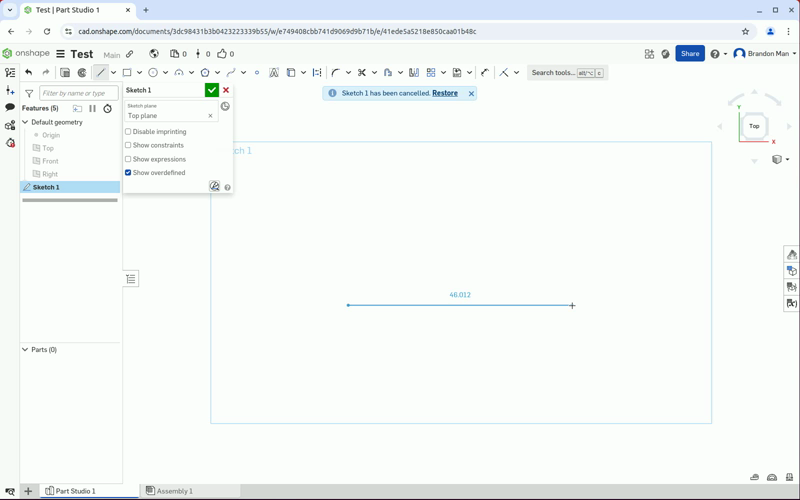
click(572, 305)
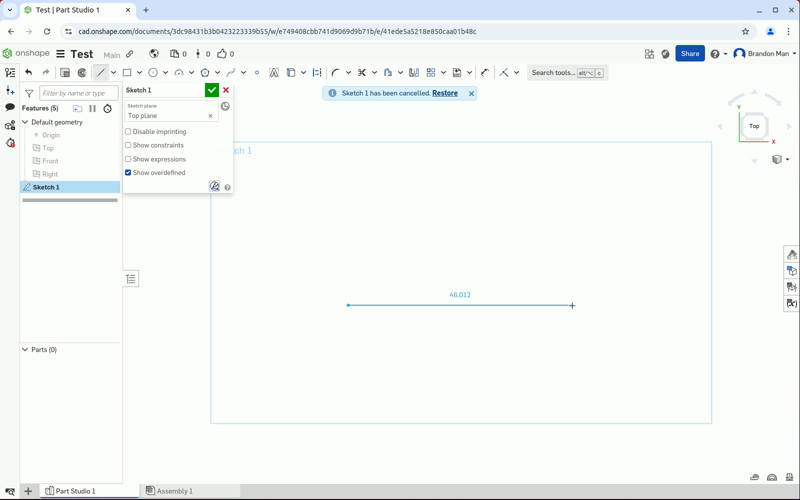
key_up(shift)
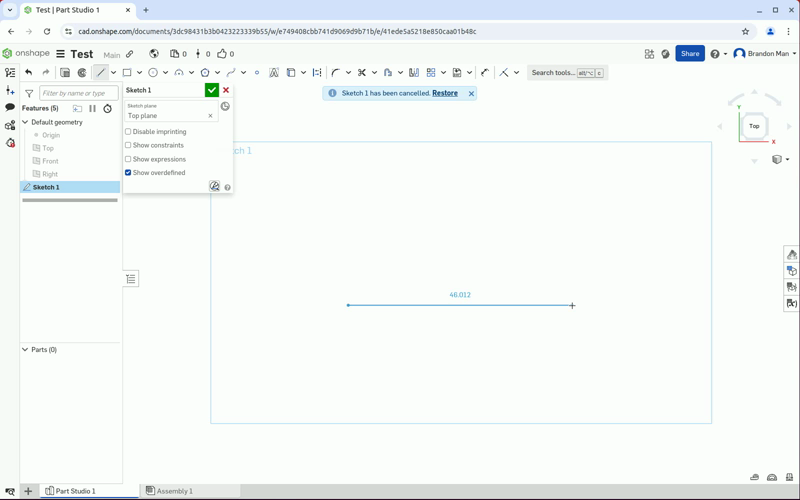
key_down(shift)
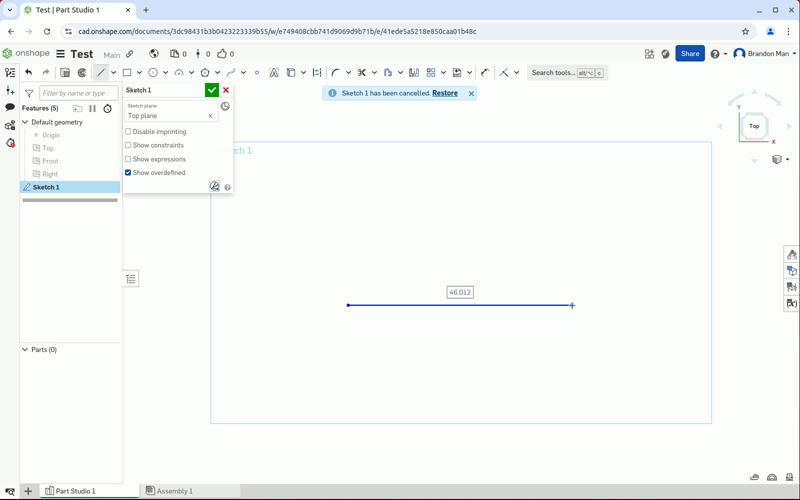
mouse_move(589, 305)
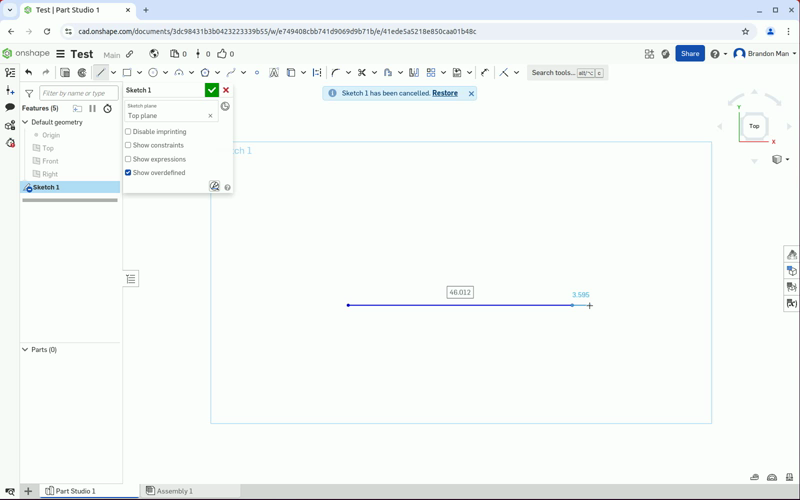
mouse_move(572, 260)
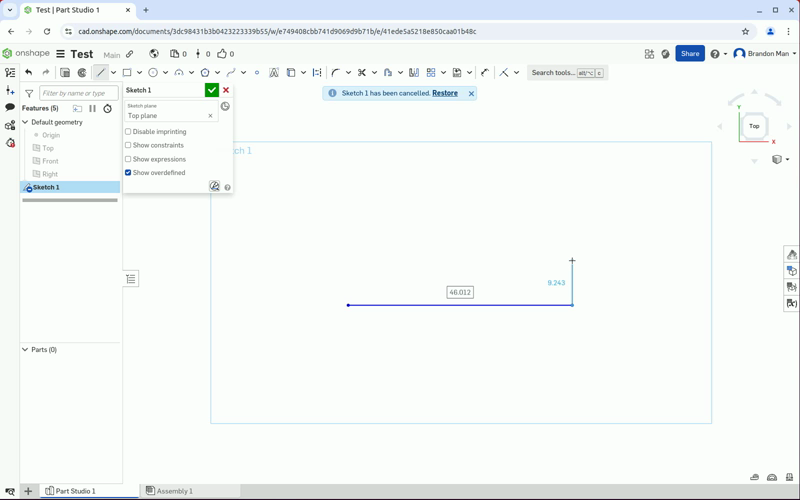
click(572, 260)
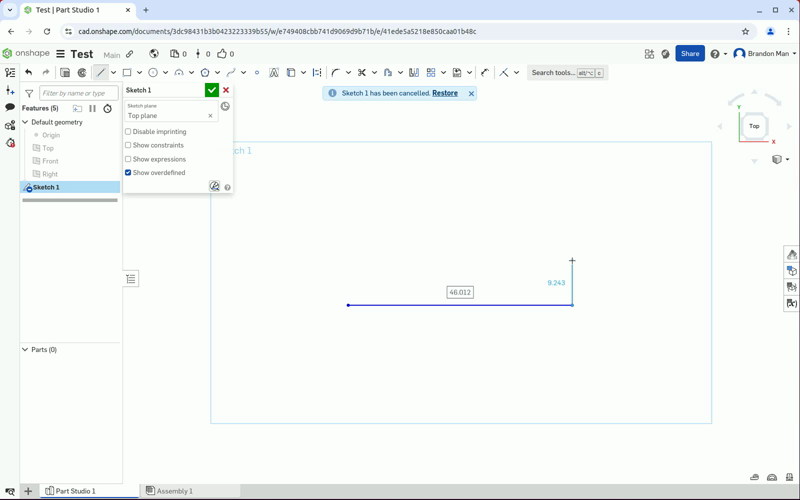
key_up(shift)
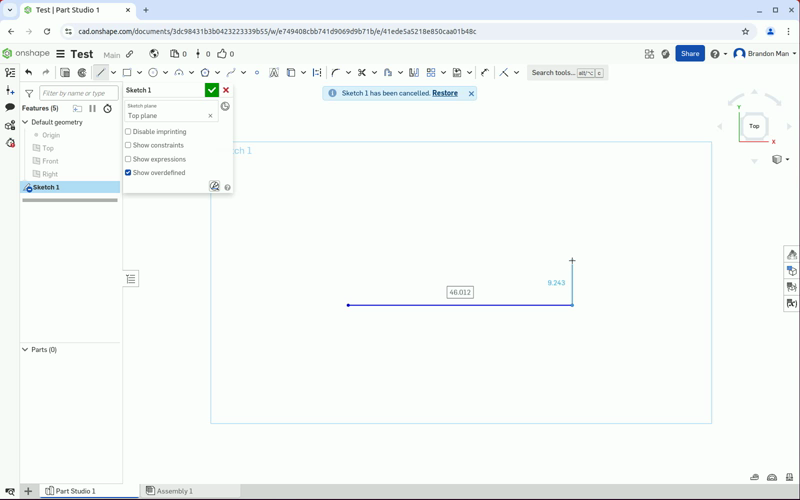
key_down(shift)
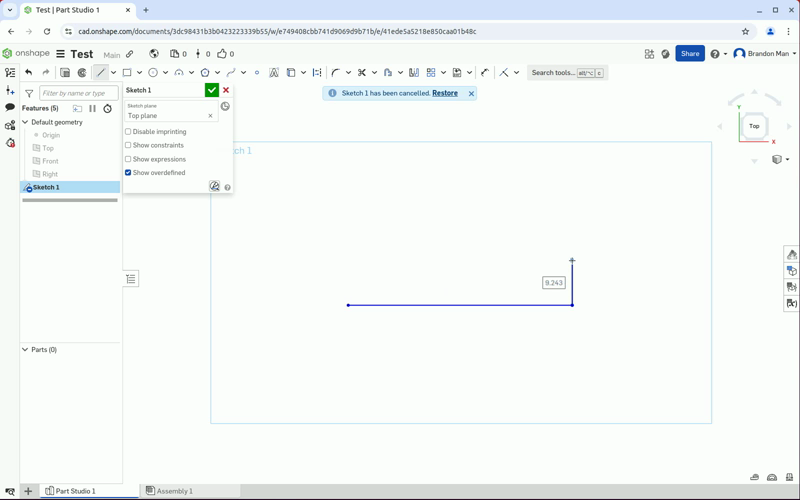
mouse_move(348, 260)
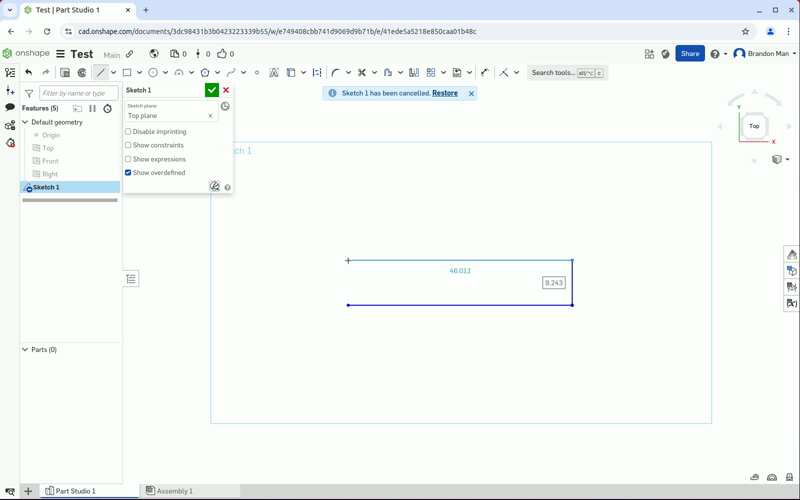
click(348, 260)
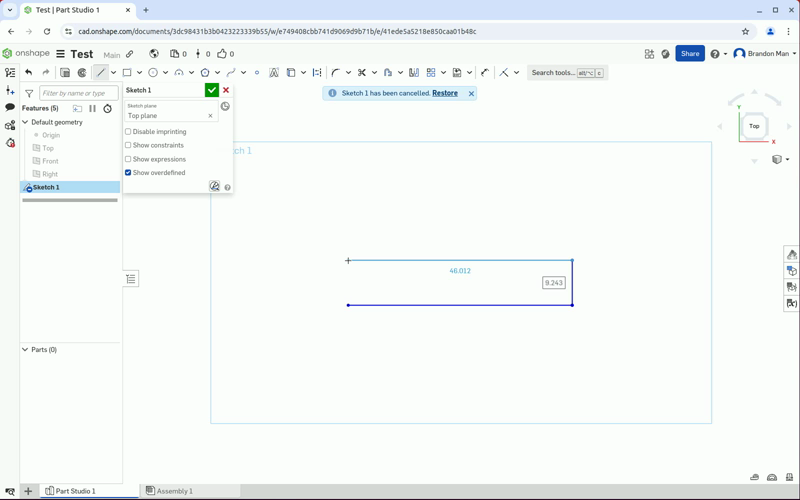
key_up(shift)
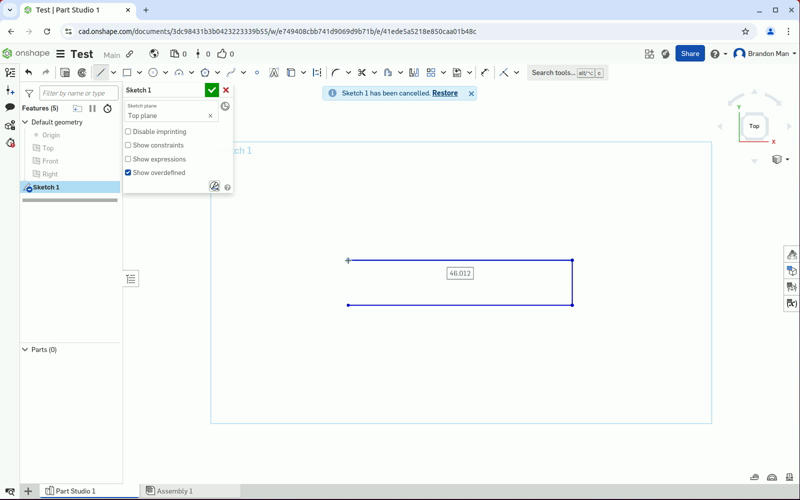
mouse_move(378, 260)
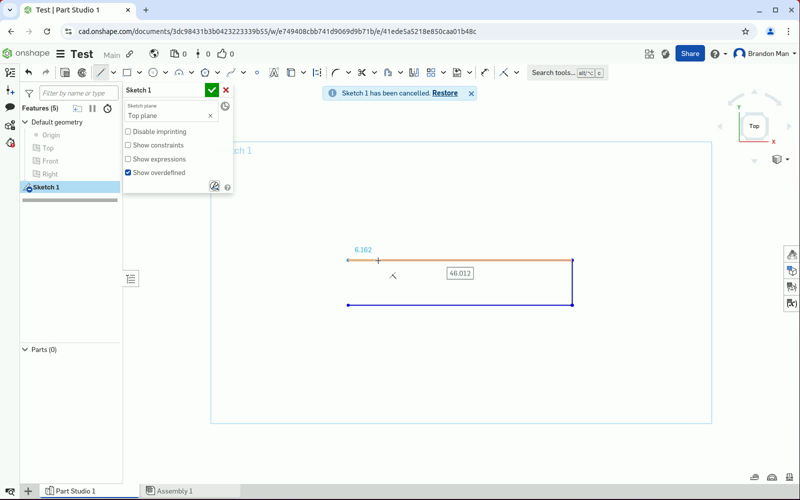
key_down(shift)
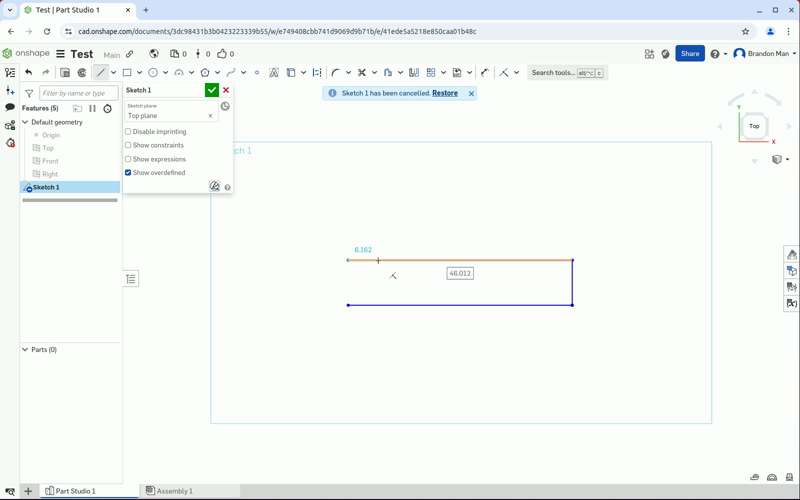
mouse_move(348, 305)
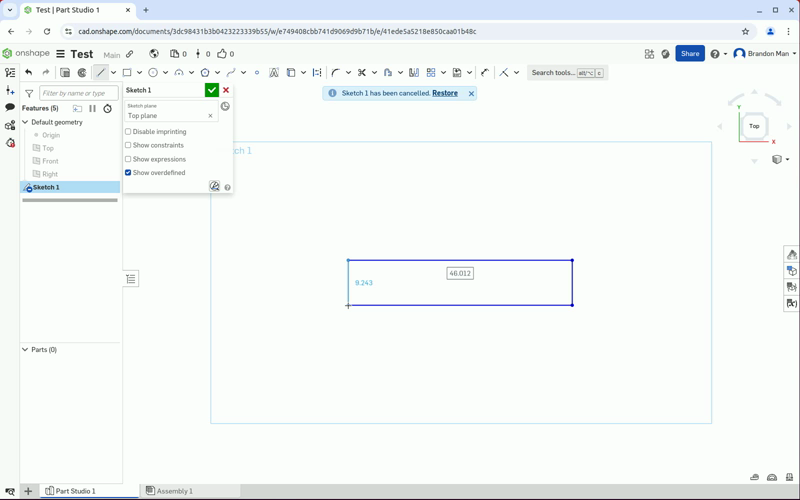
key_up(shift)
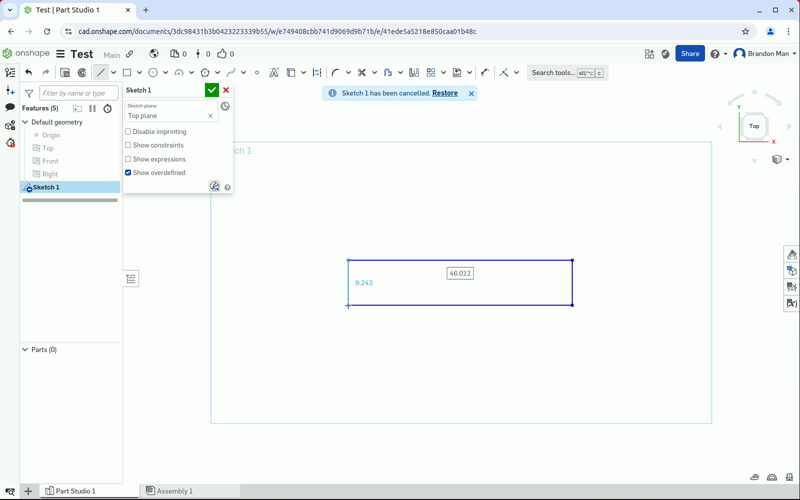
click(348, 305)
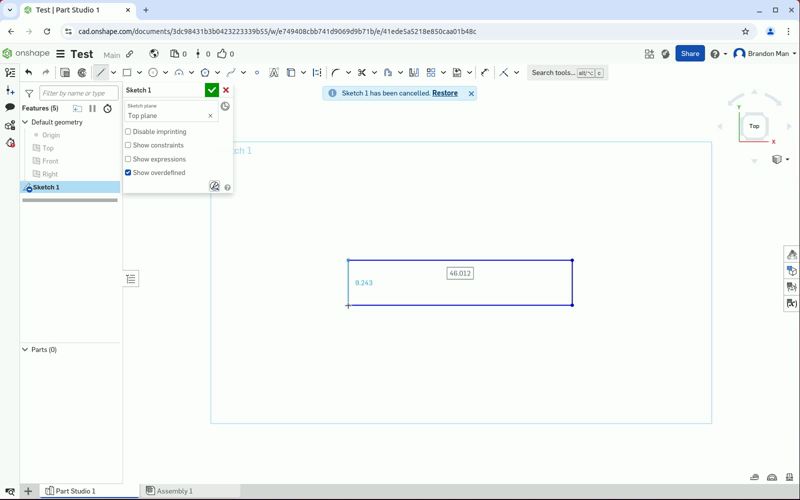
key(esc)
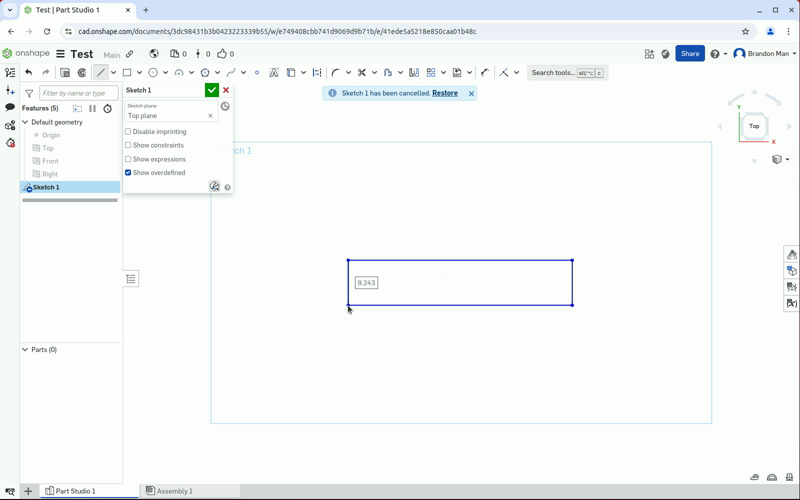
mouse_move(370, 279)
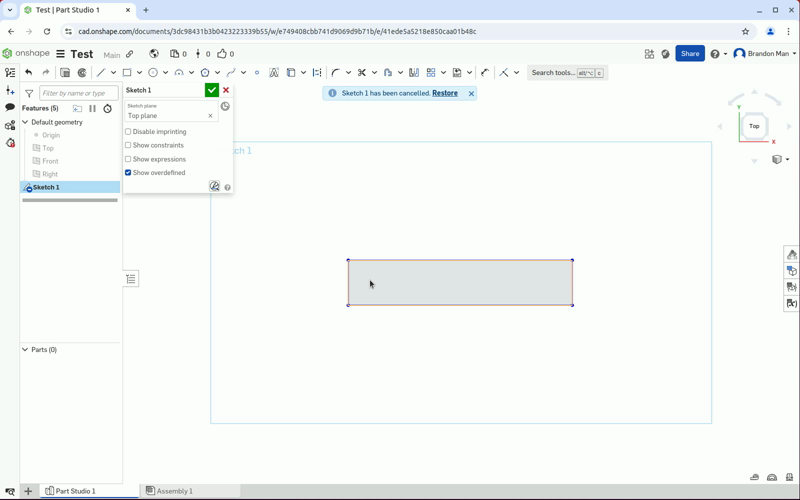
click(370, 279)
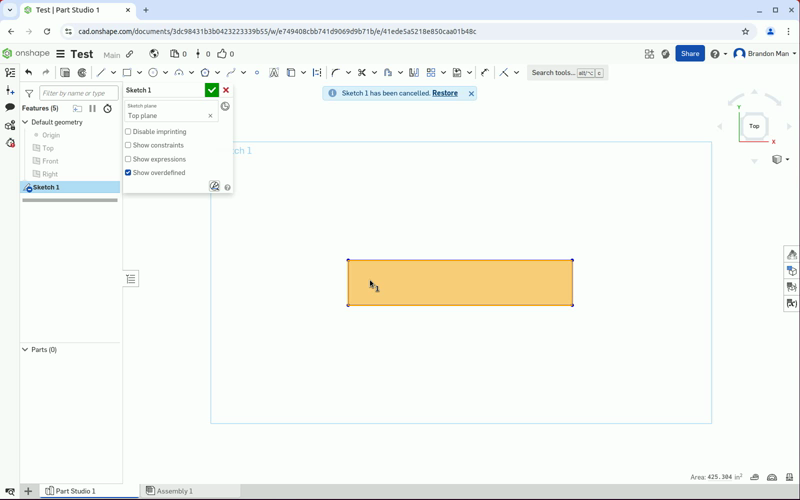
mouse_move(73, 352)
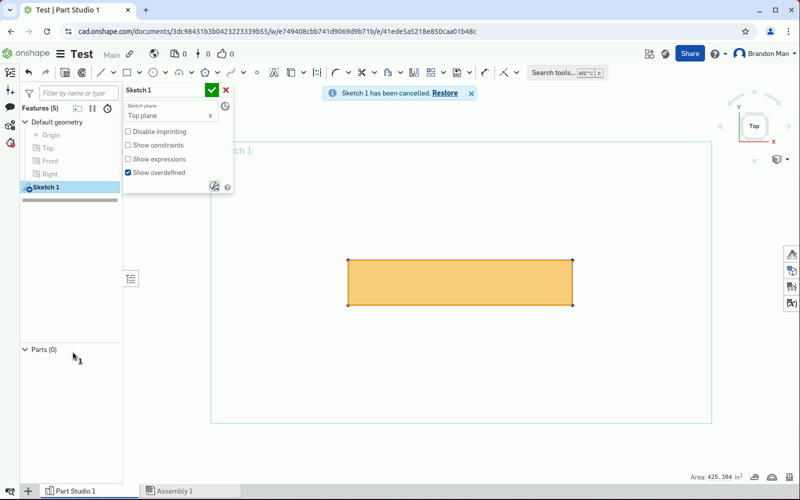
key(shift+y)
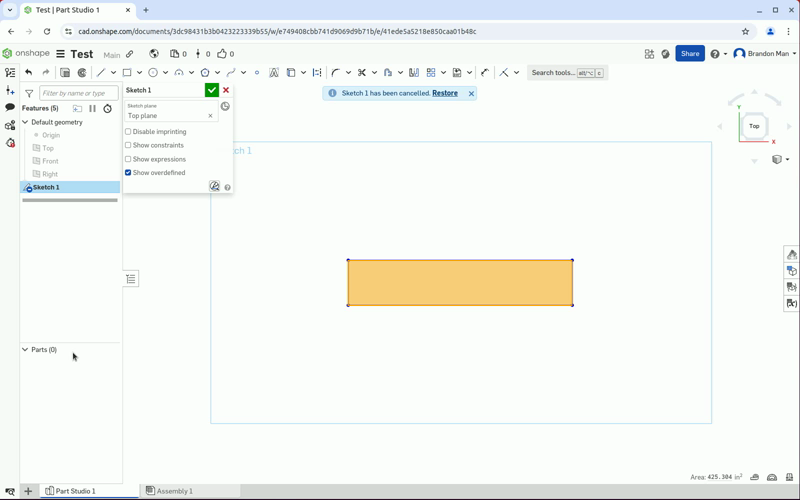
key(shift+e)
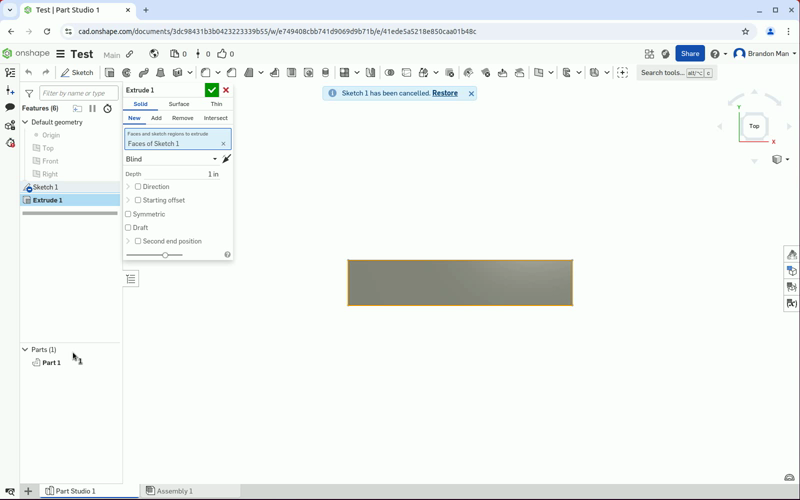
mouse_move(143, 106)
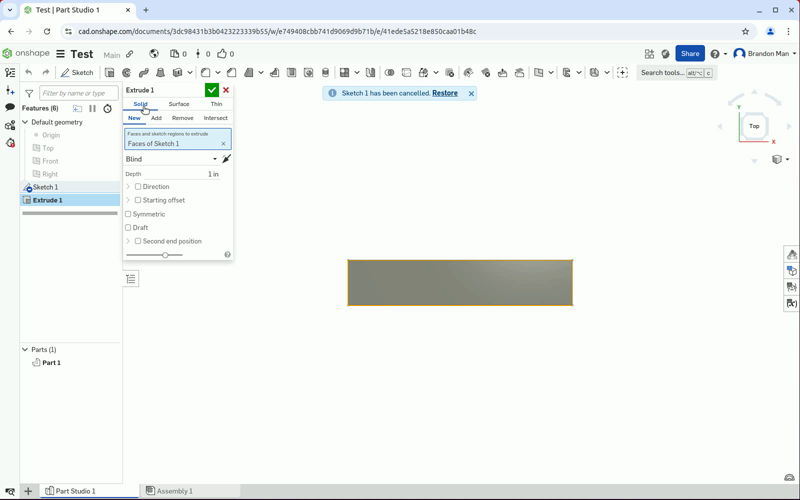
click(143, 106)
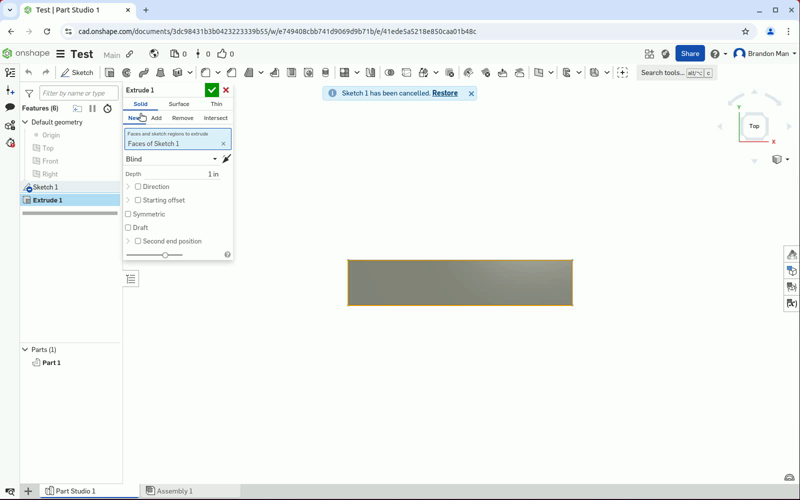
mouse_move(137, 120)
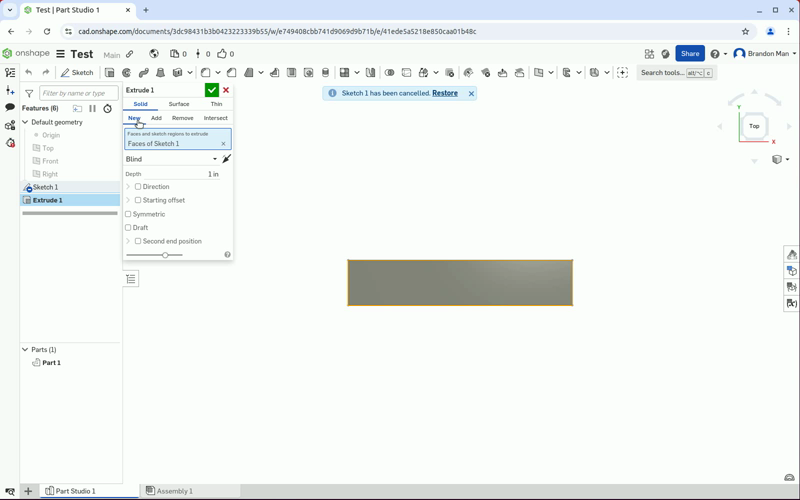
click(137, 120)
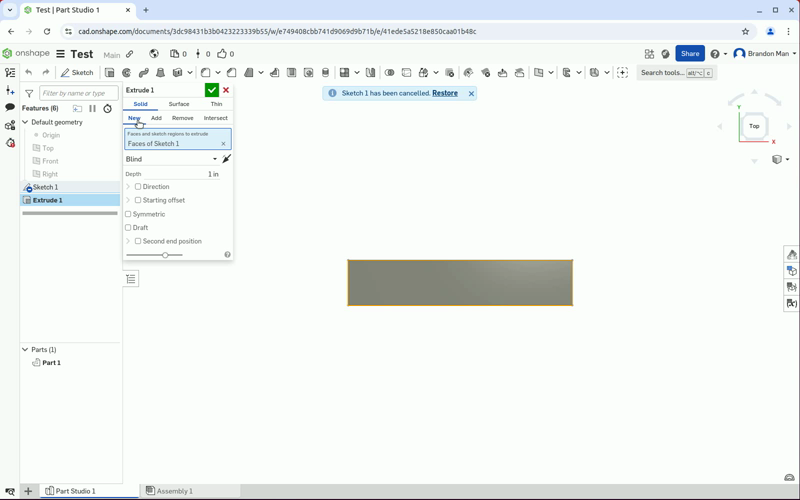
key(tab, 4)
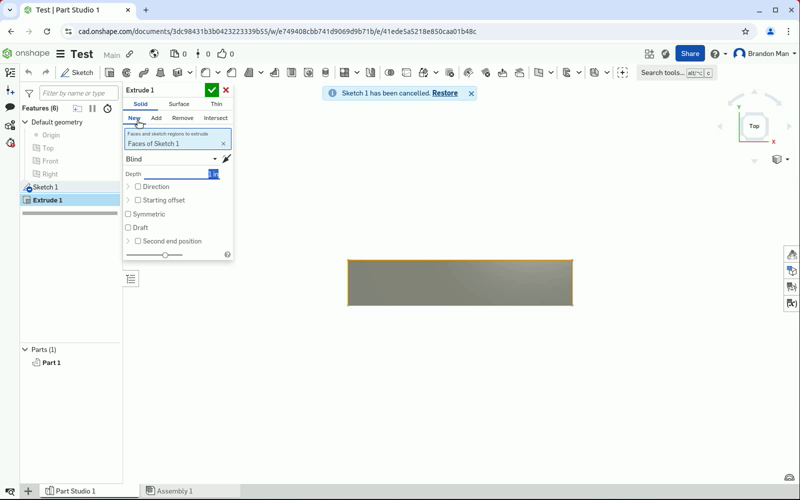
text(0.481)
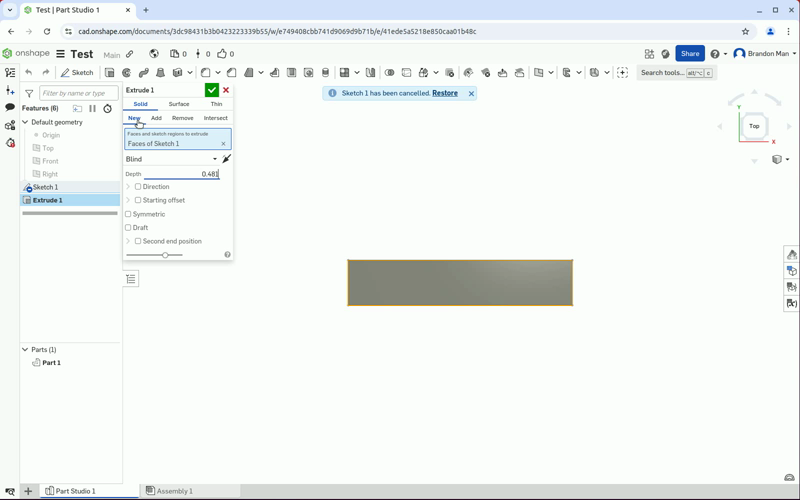
key(enter)
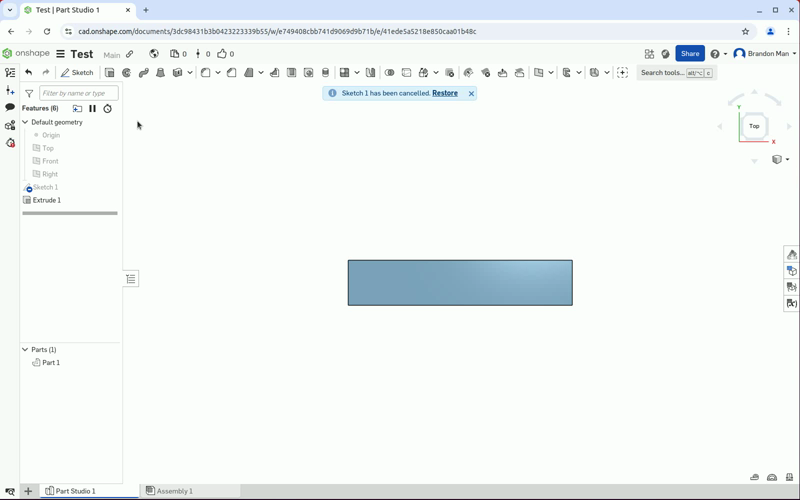
key(shift+h)
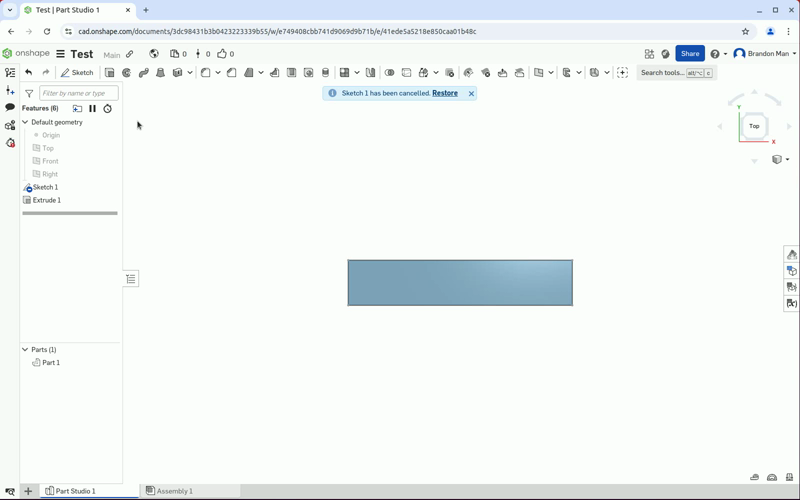
key(shift+h)
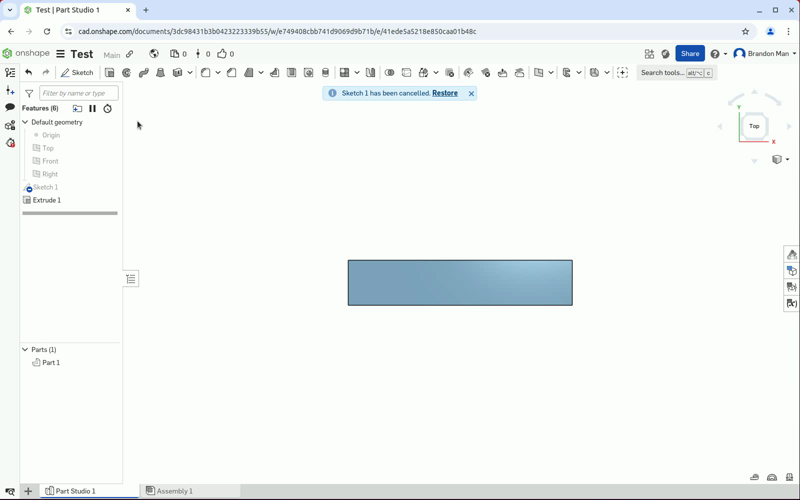
mouse_move(73, 189)
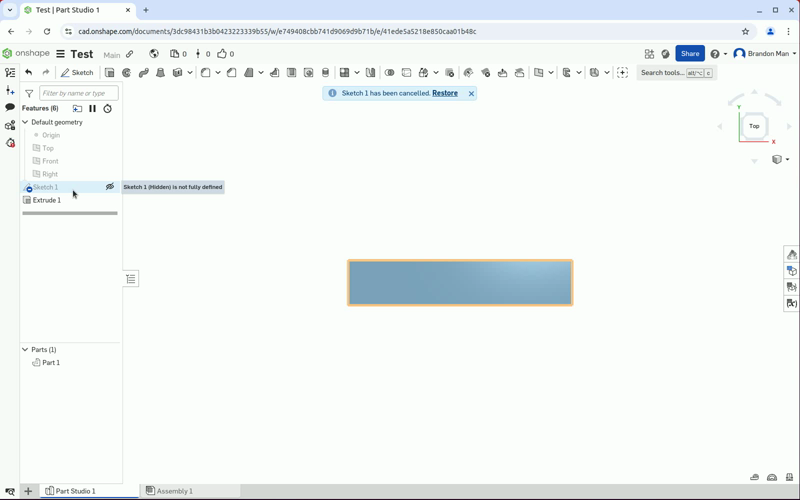
click(73, 189)
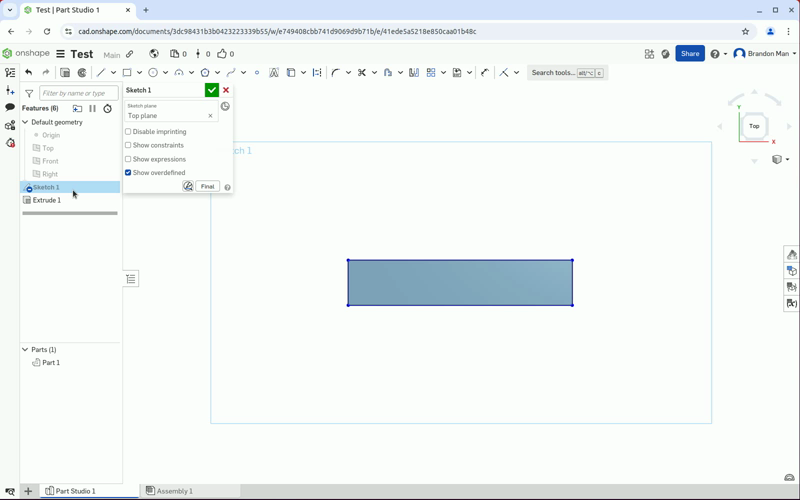
mouse_move(229, 92)
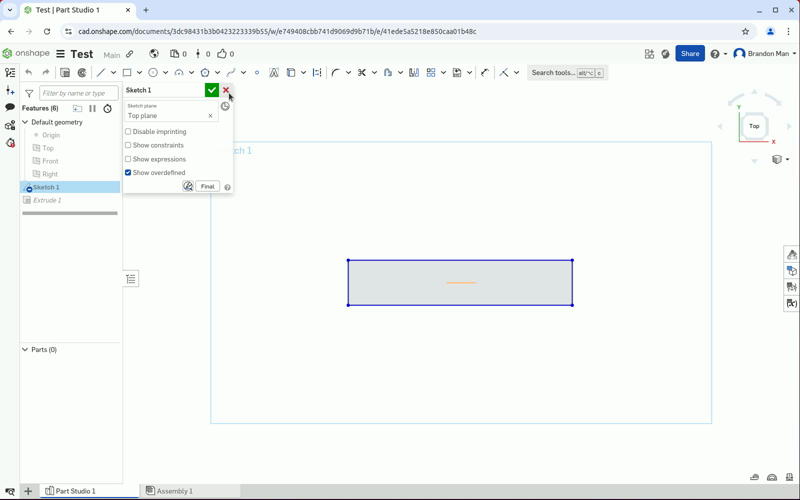
click(229, 92)
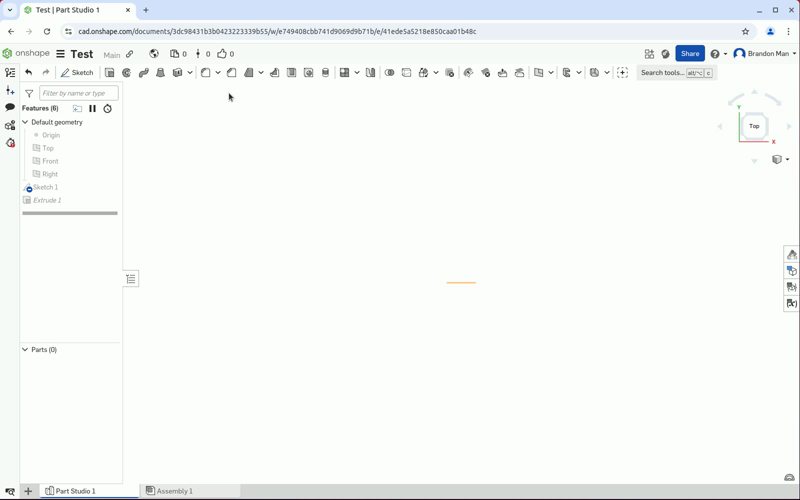
mouse_move(541, 75)
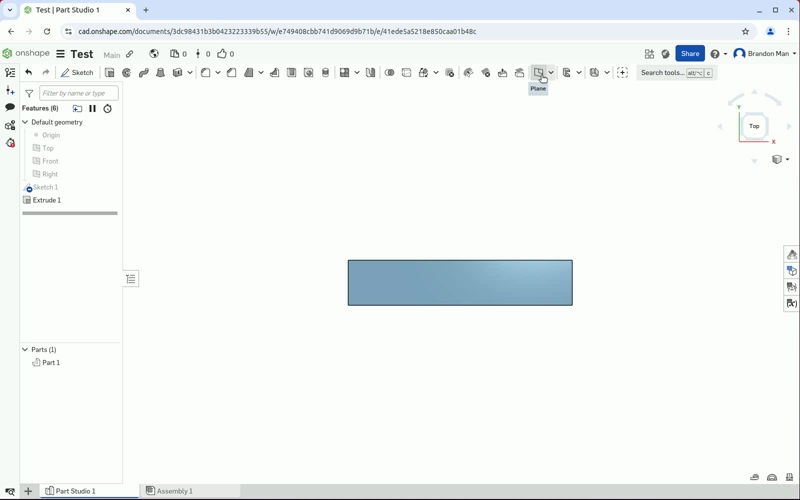
click(541, 75)
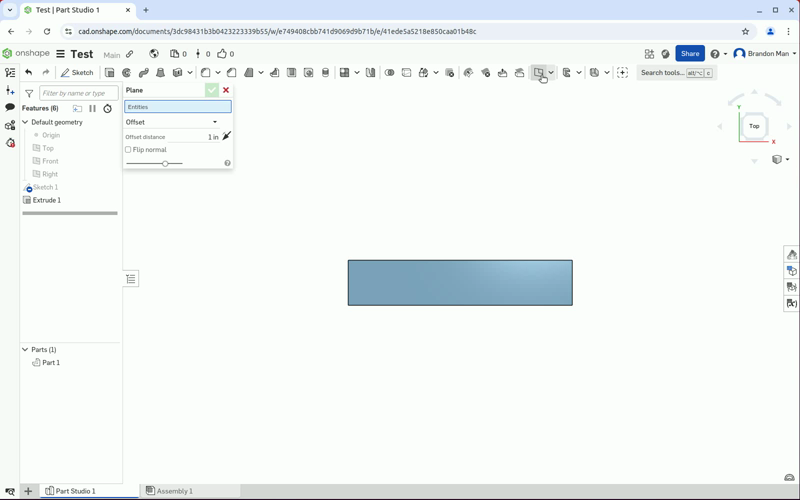
mouse_move(73, 150)
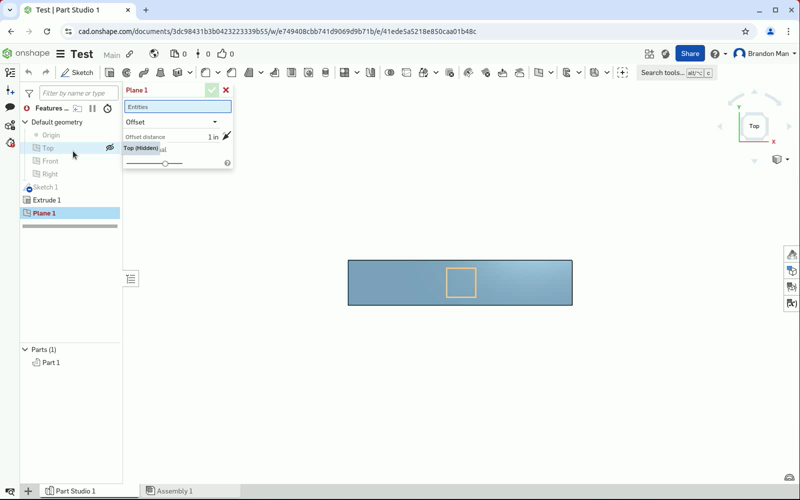
click(73, 150)
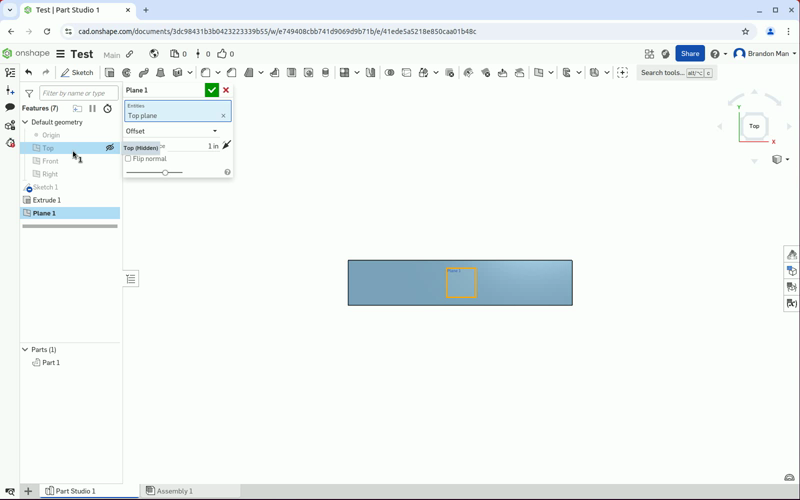
key(tab, 2)
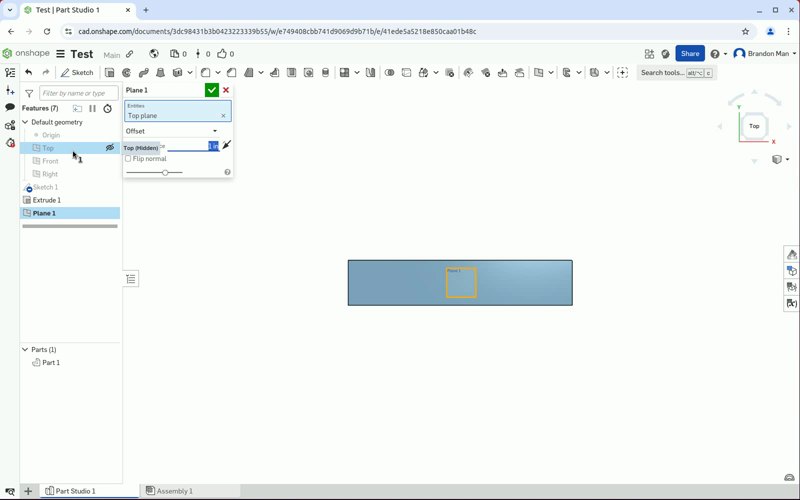
text(0.493)
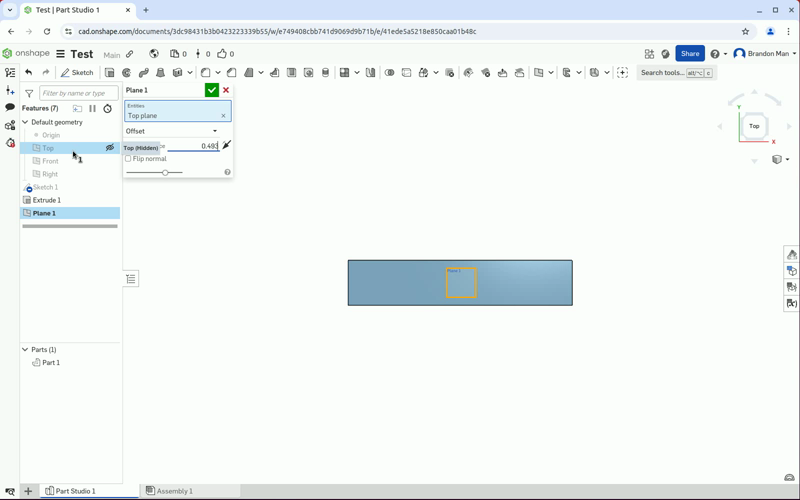
key(enter, 2)
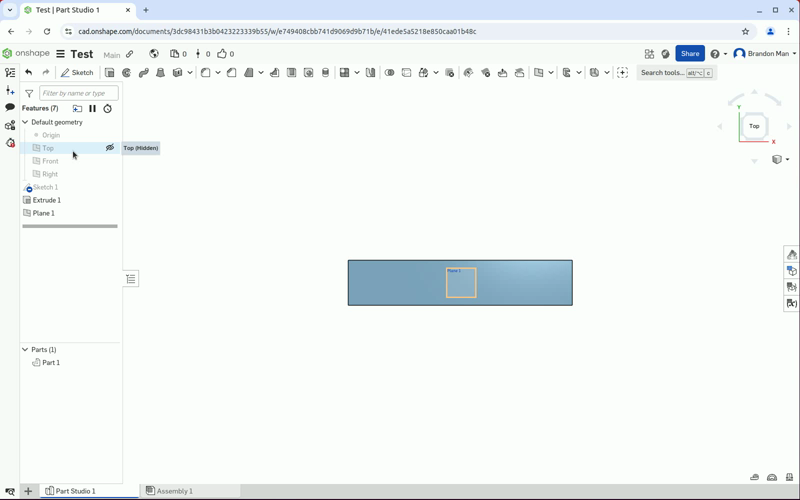
key(shift+s)
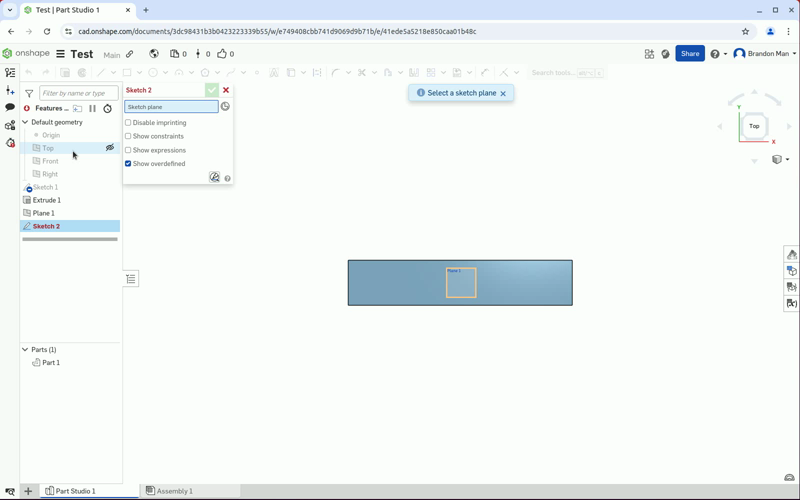
mouse_move(73, 215)
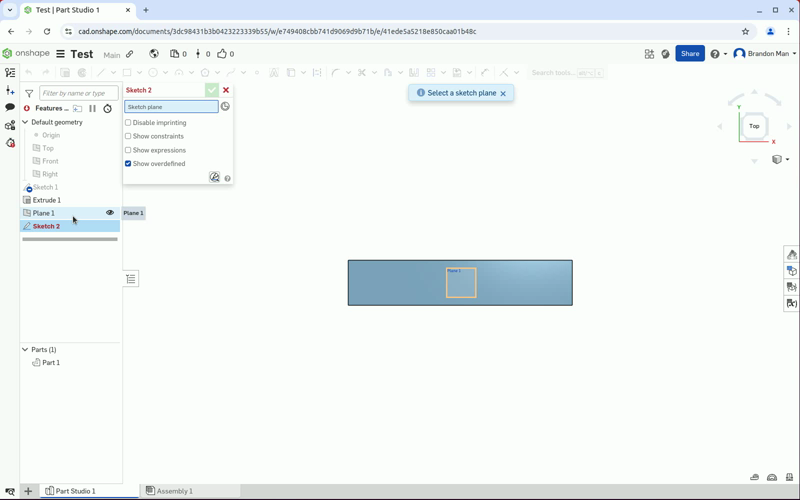
click(73, 215)
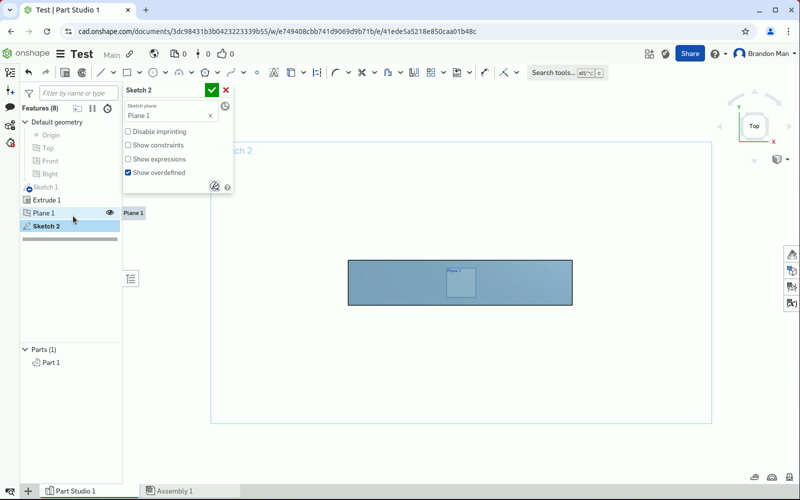
mouse_move(73, 352)
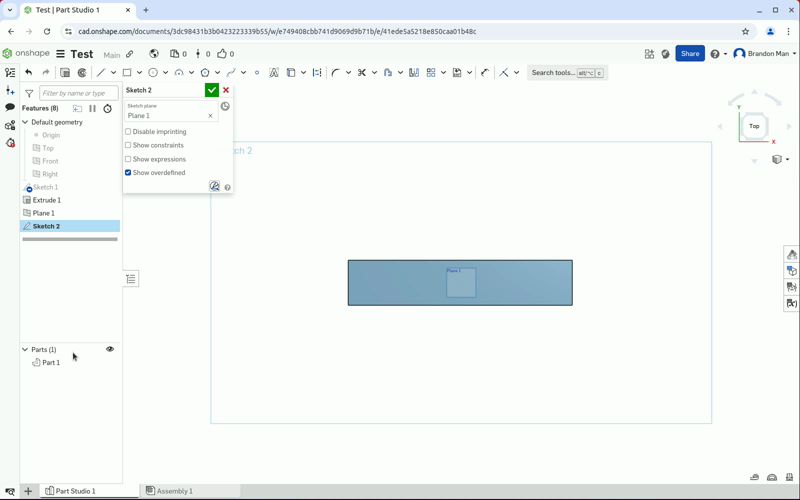
key(y)
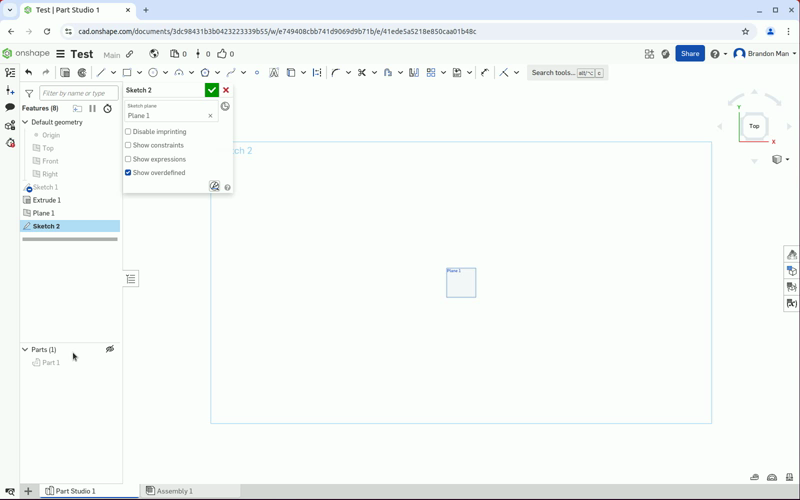
key(l)
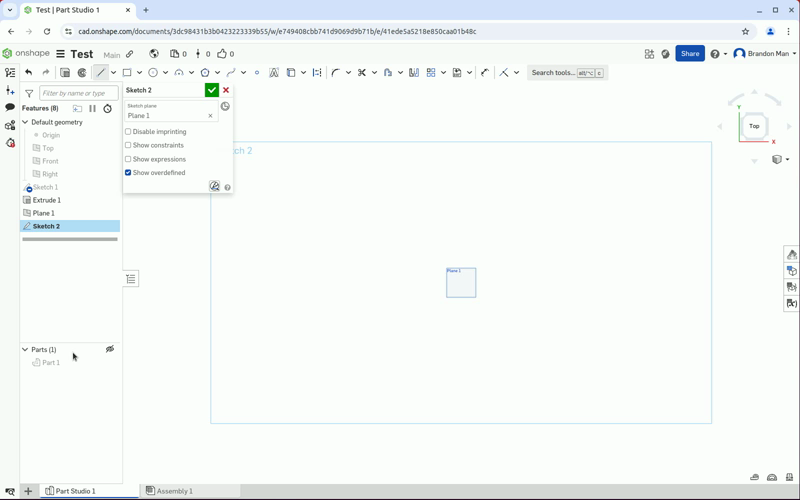
key_down(shift)
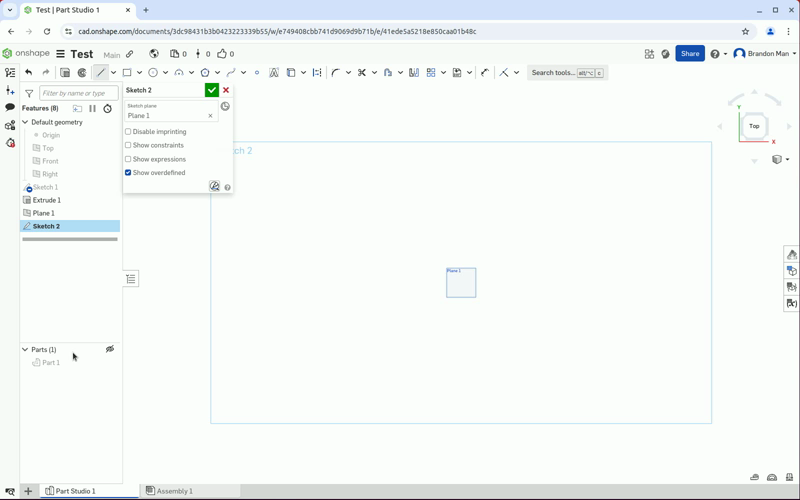
mouse_move(371, 294)
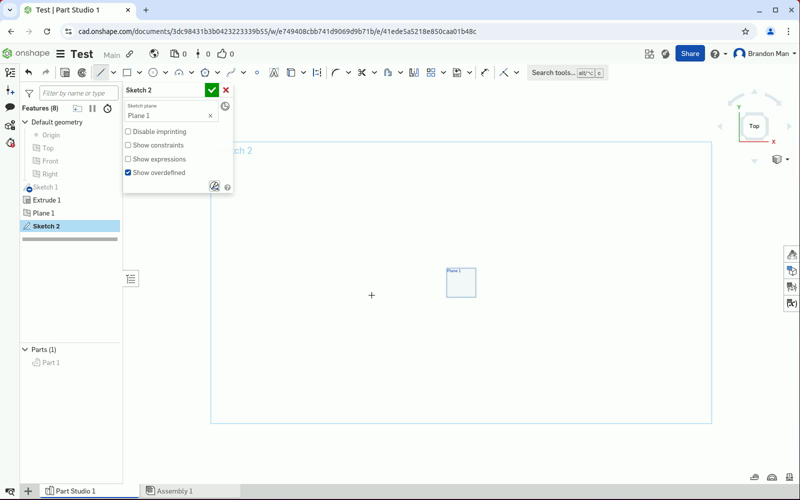
click(371, 294)
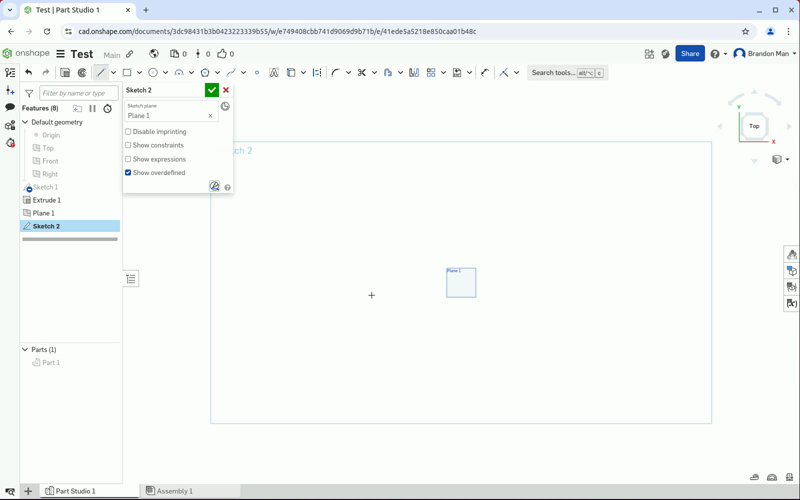
key_up(shift)
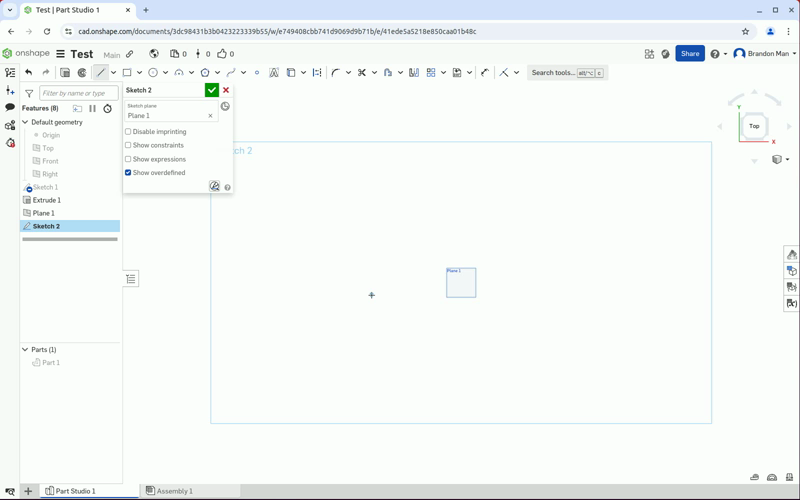
key_down(shift)
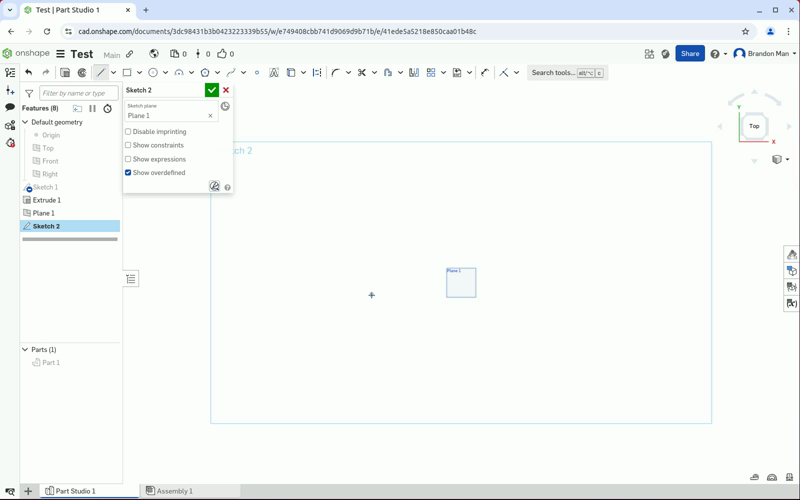
mouse_move(401, 294)
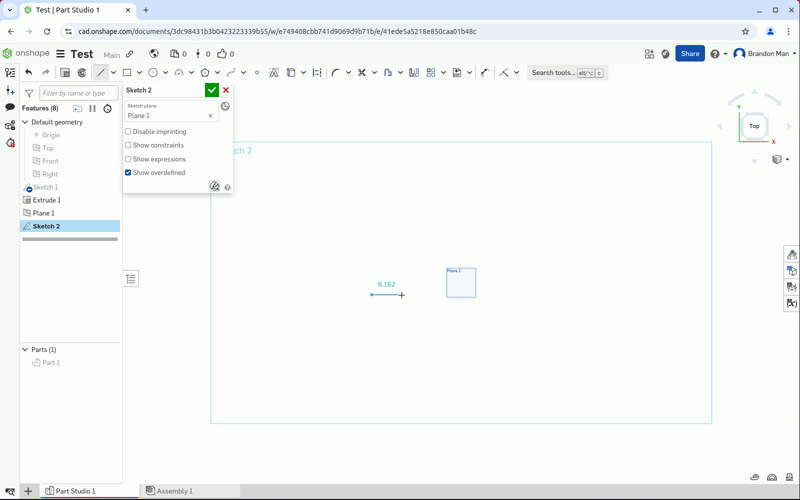
mouse_move(394, 294)
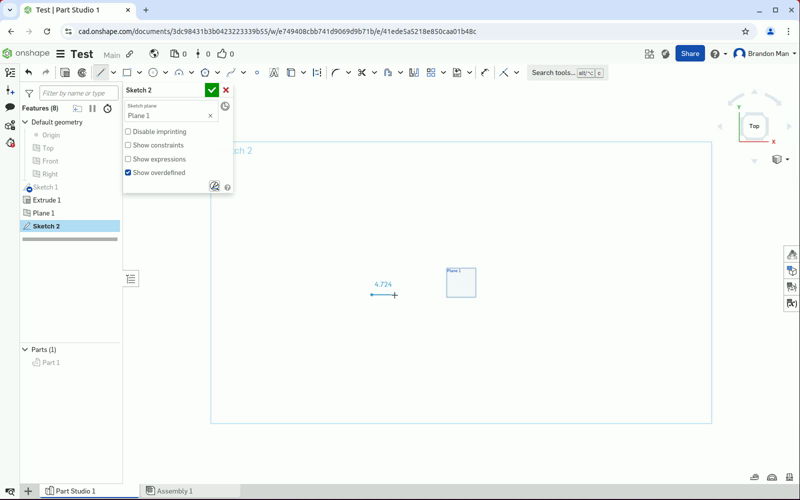
click(394, 294)
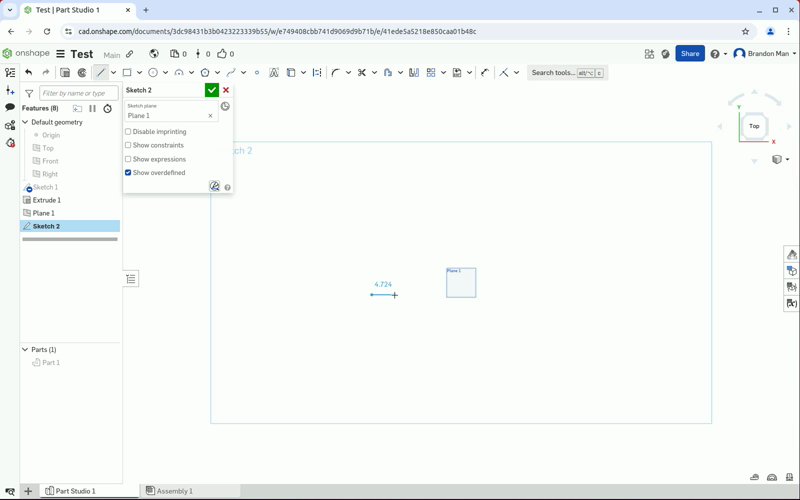
key_up(shift)
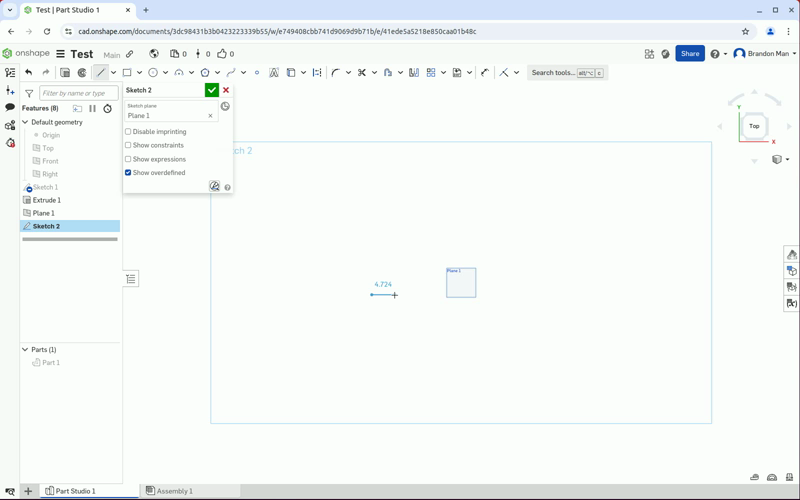
key_down(shift)
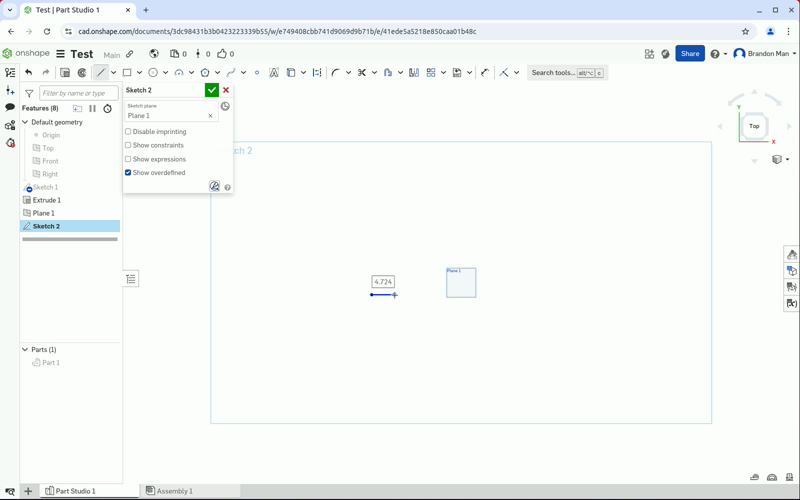
mouse_move(424, 294)
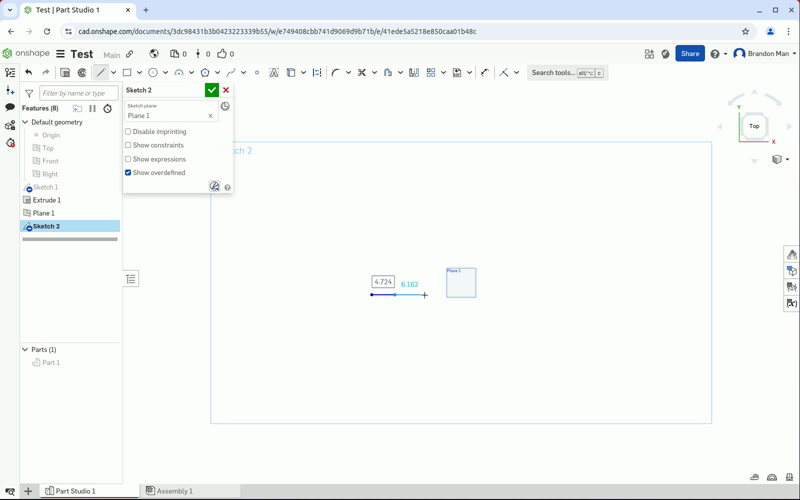
mouse_move(394, 271)
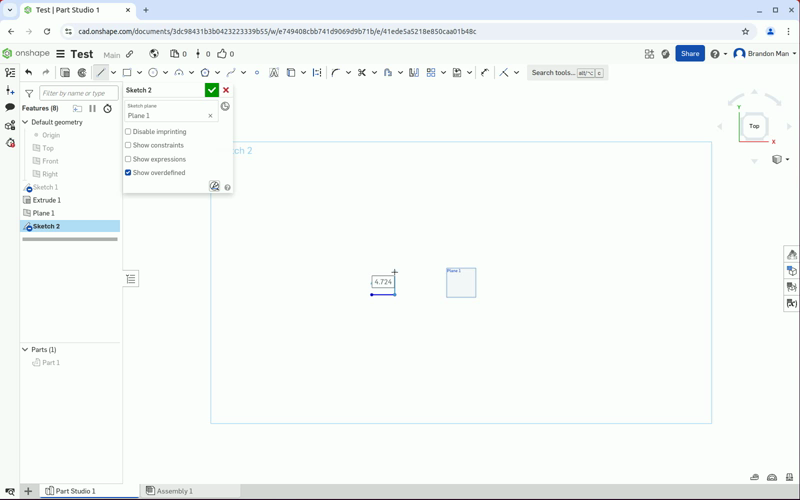
click(394, 271)
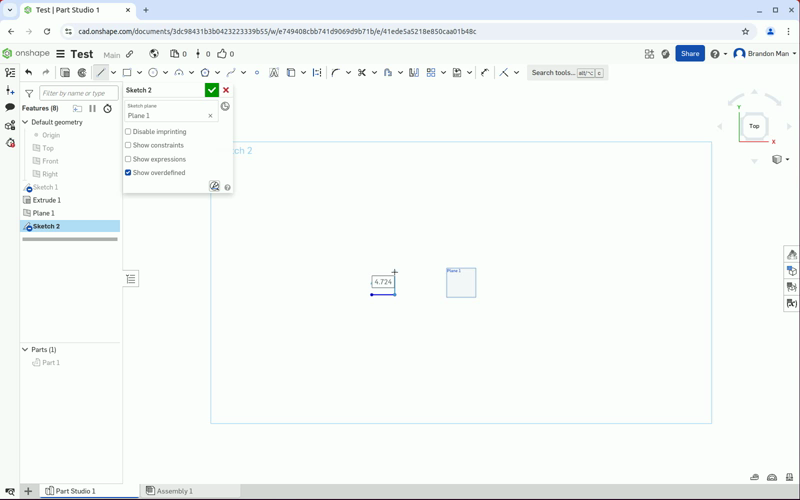
key_up(shift)
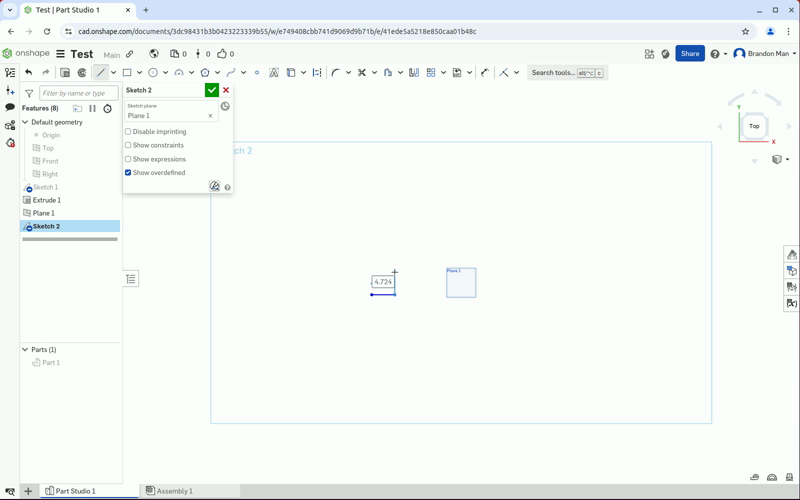
key_down(shift)
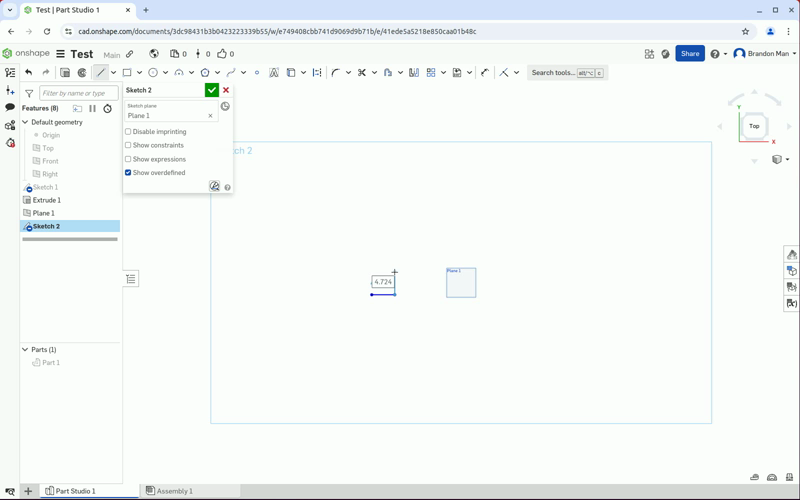
mouse_move(424, 271)
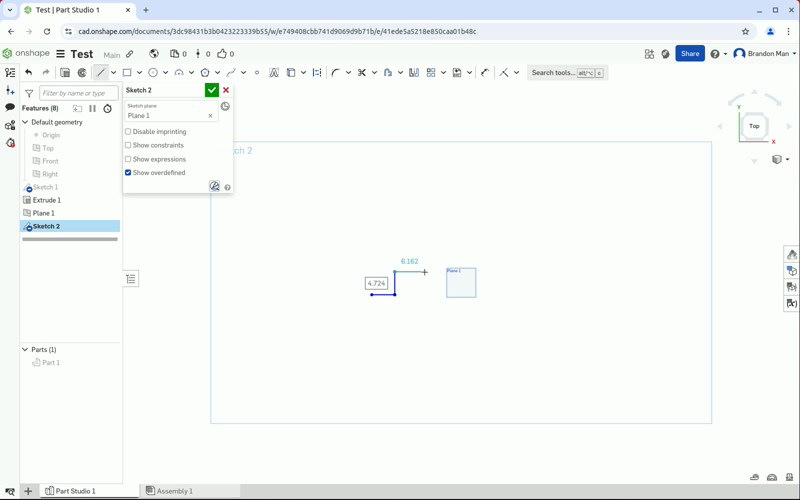
mouse_move(371, 271)
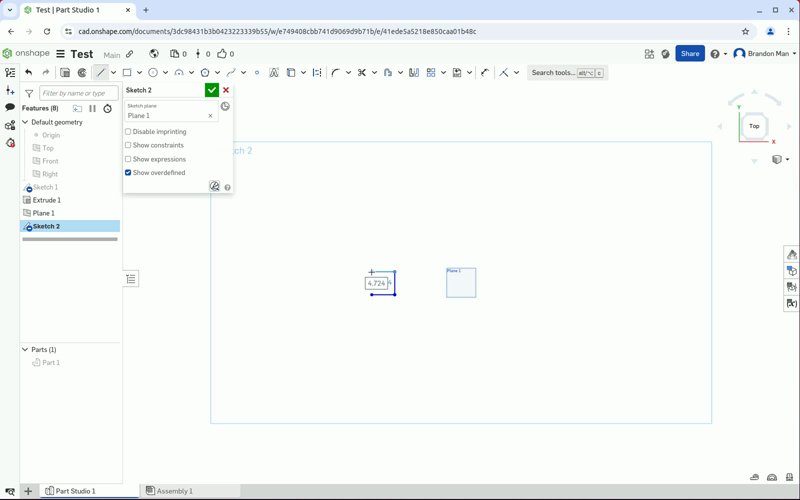
click(371, 271)
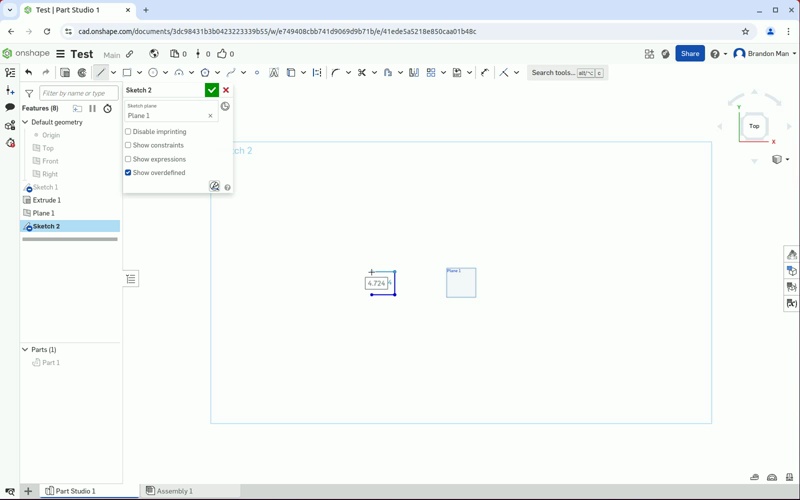
key_up(shift)
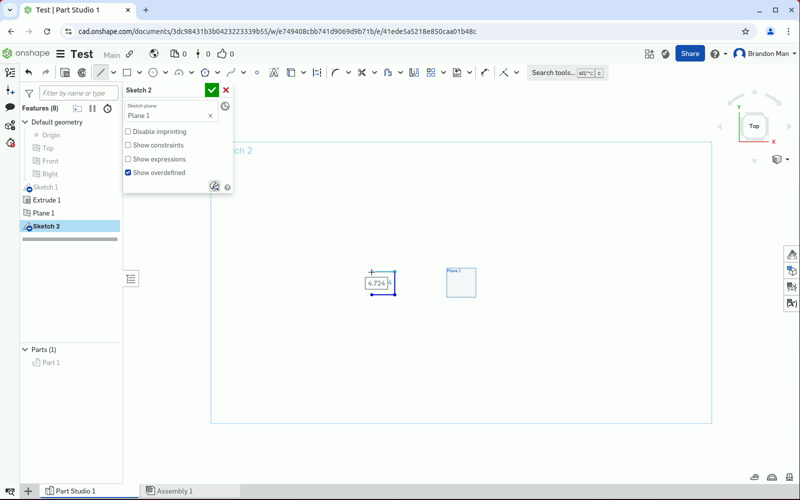
mouse_move(401, 271)
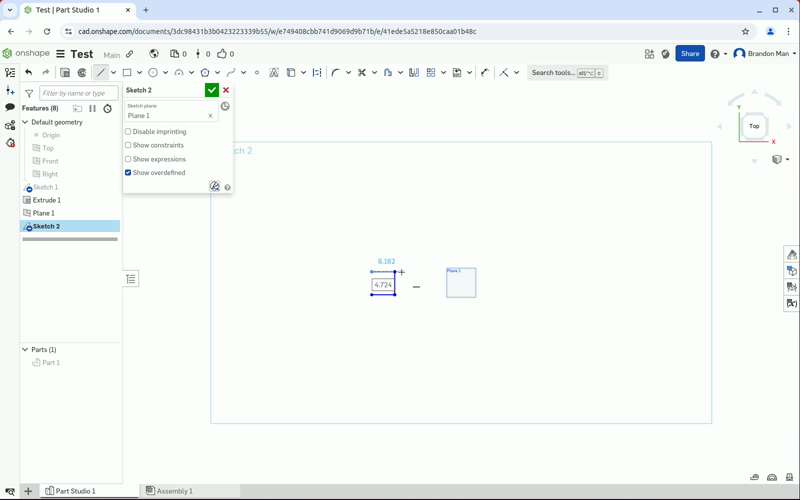
key_down(shift)
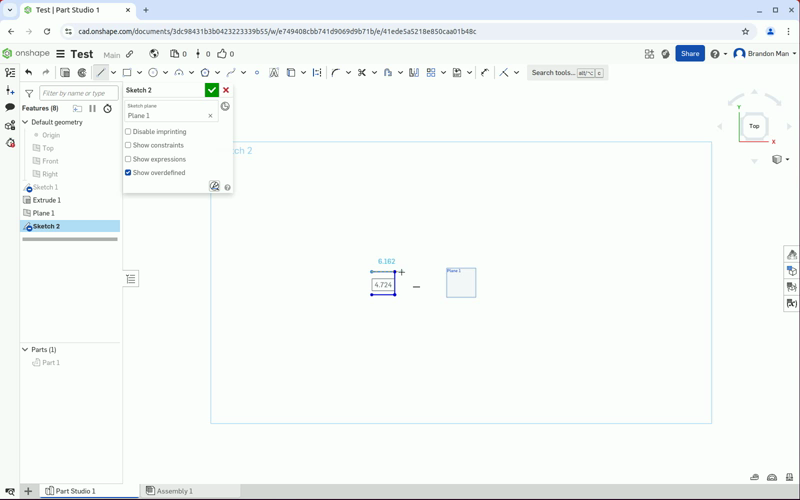
mouse_move(371, 294)
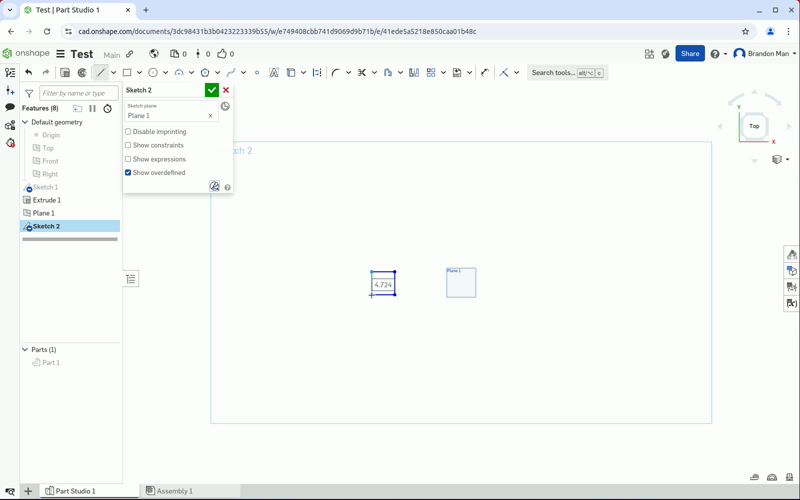
key_up(shift)
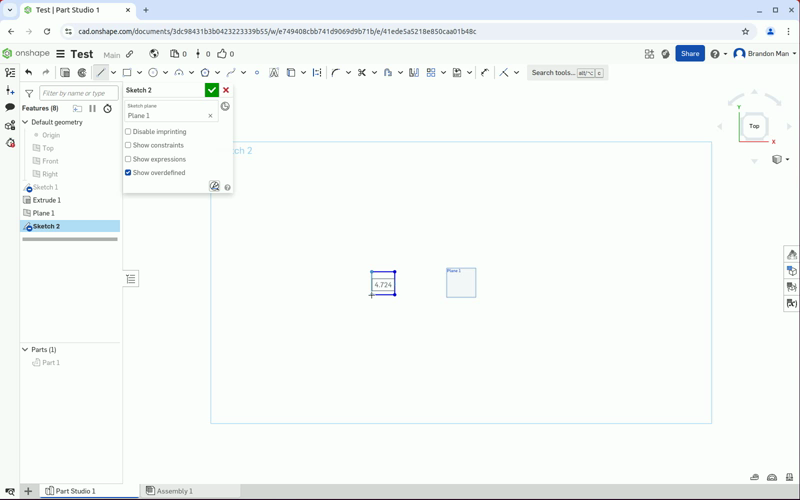
click(371, 294)
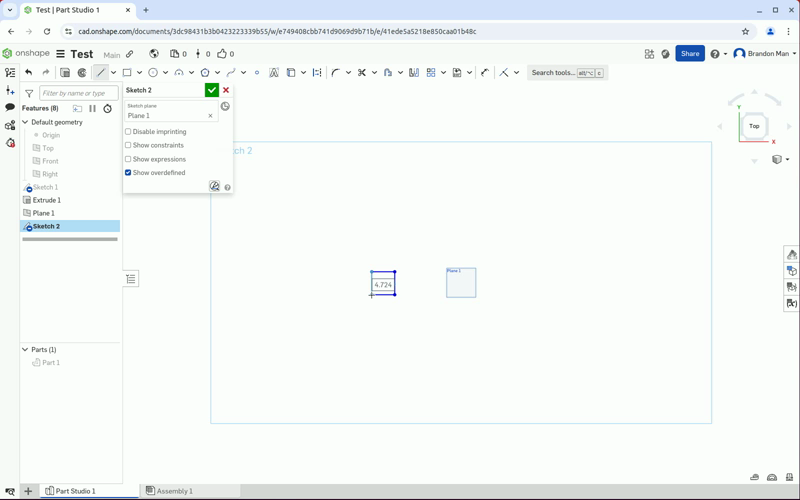
key(esc)
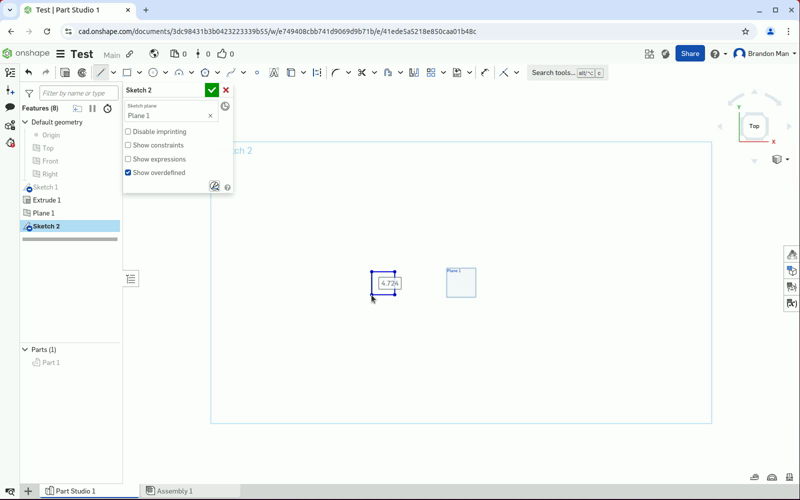
mouse_move(384, 292)
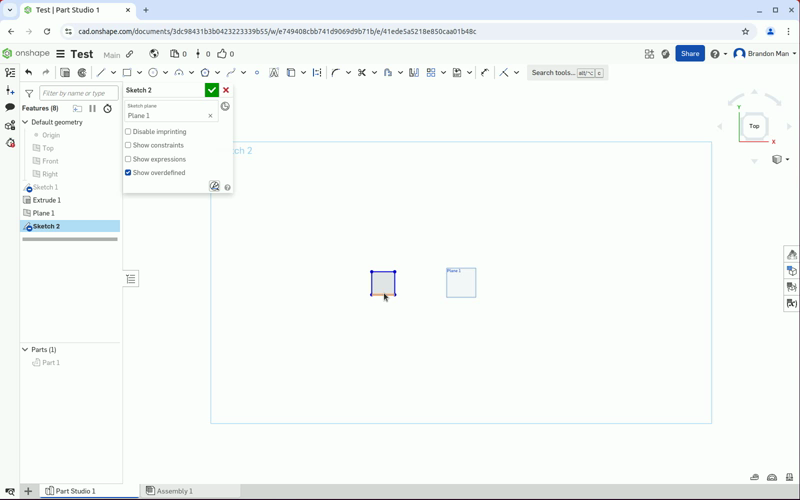
scroll(6)
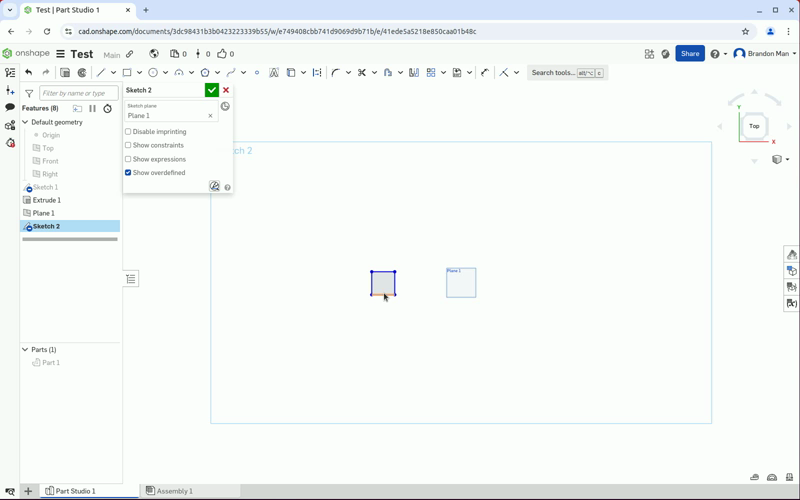
scroll(6)
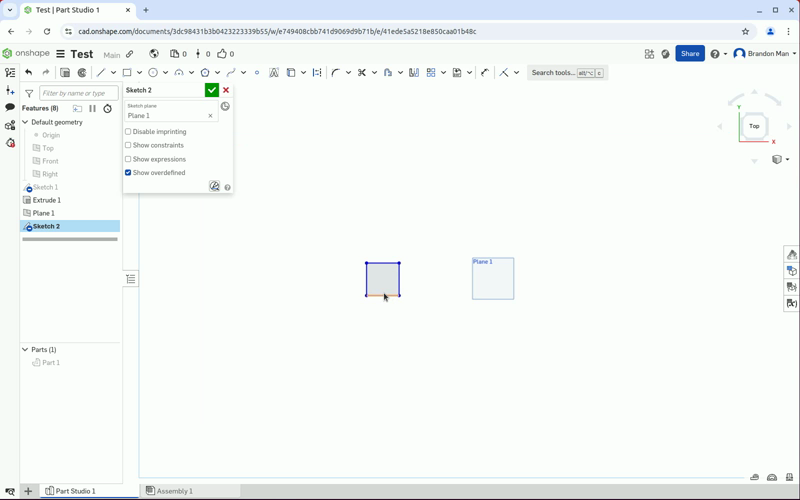
scroll(6)
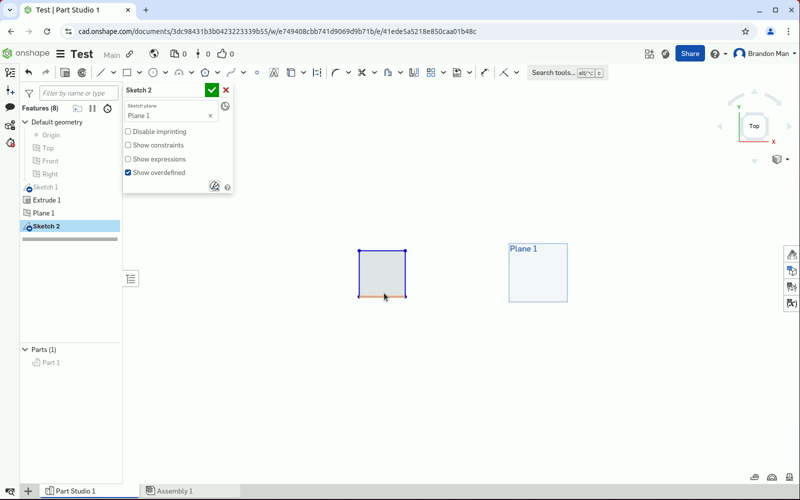
scroll(6)
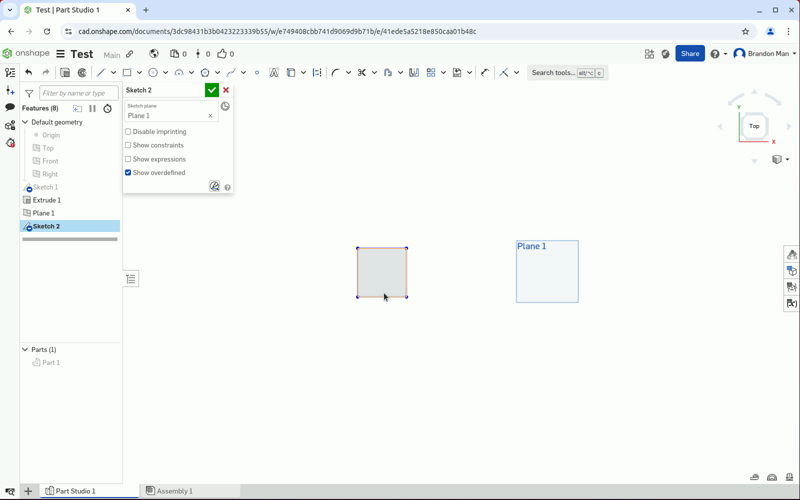
scroll(6)
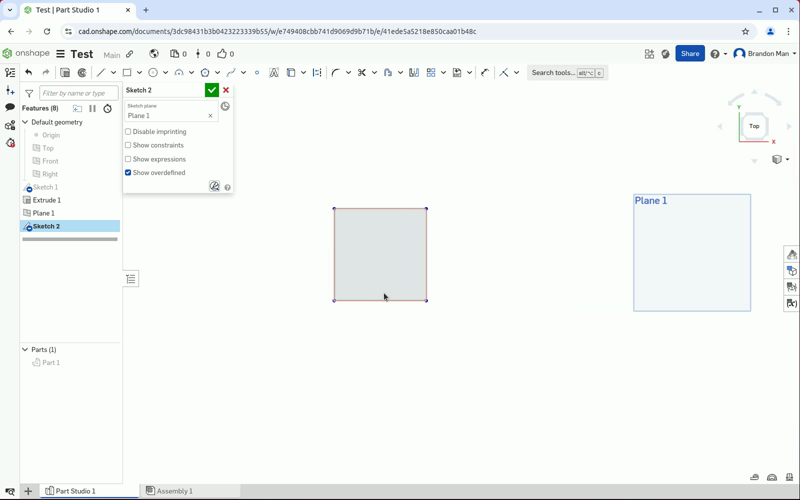
scroll(6)
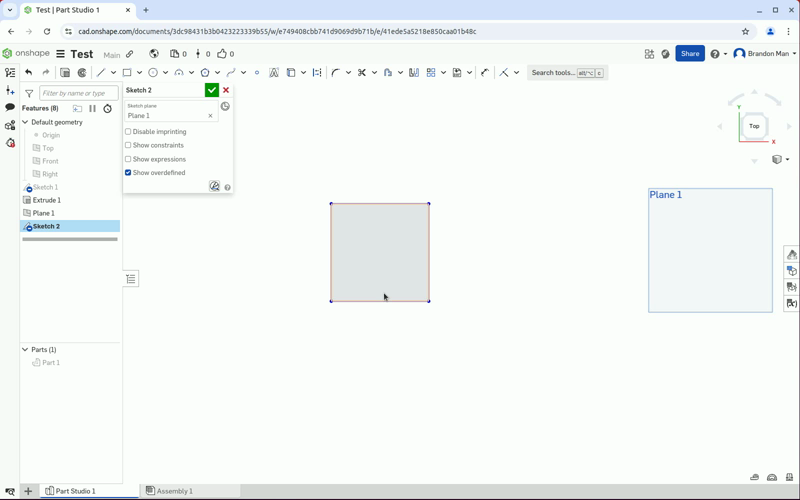
scroll(6)
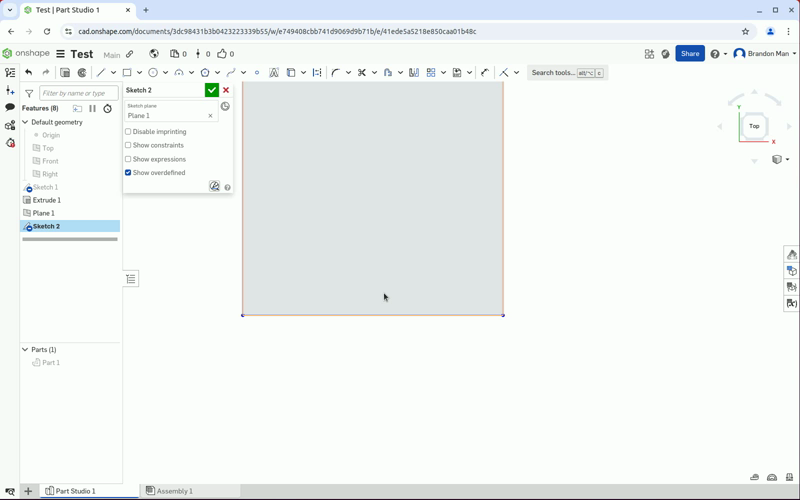
click(384, 292)
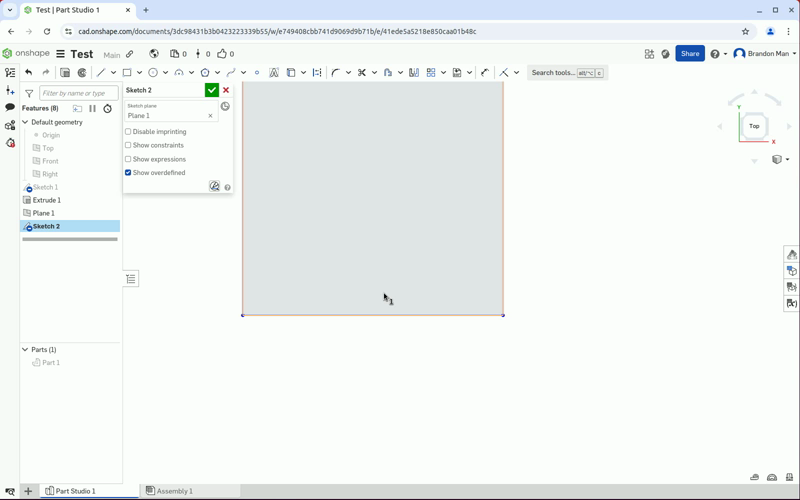
scroll(-6)
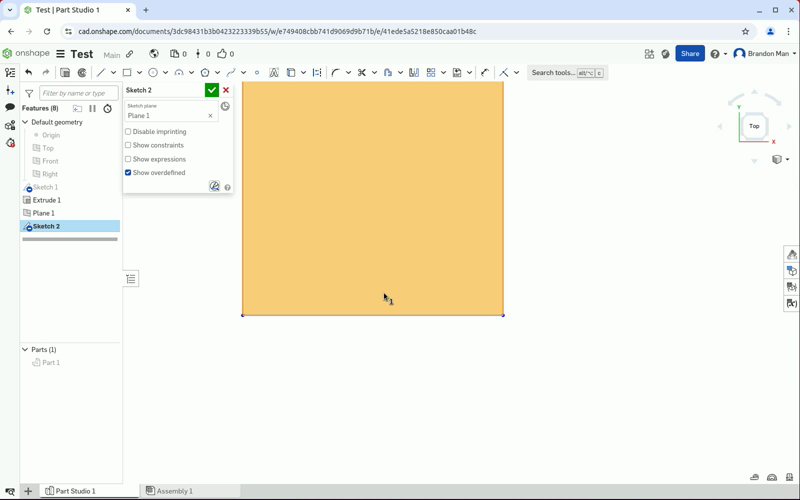
scroll(-6)
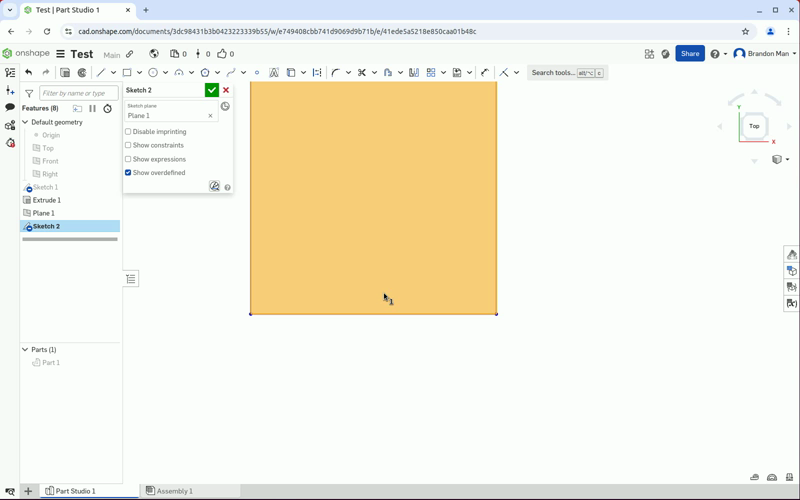
scroll(-6)
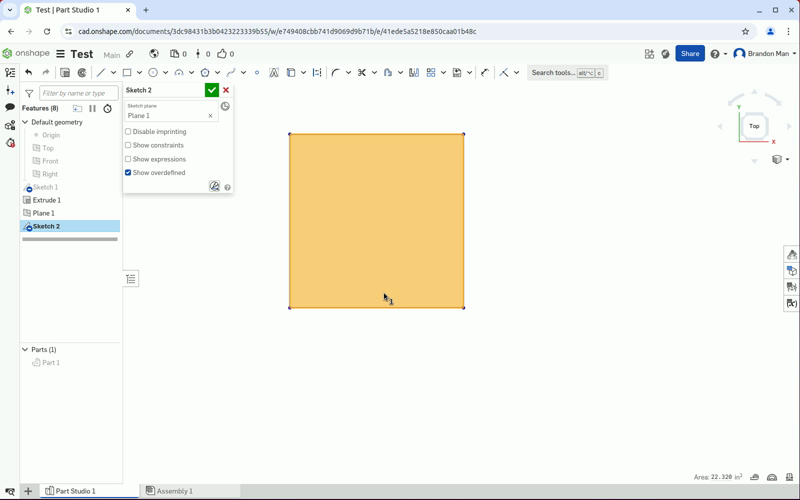
scroll(-6)
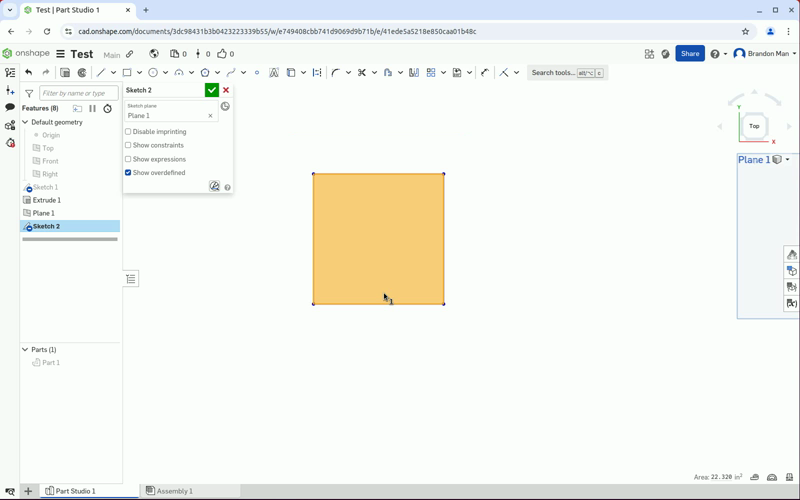
scroll(-6)
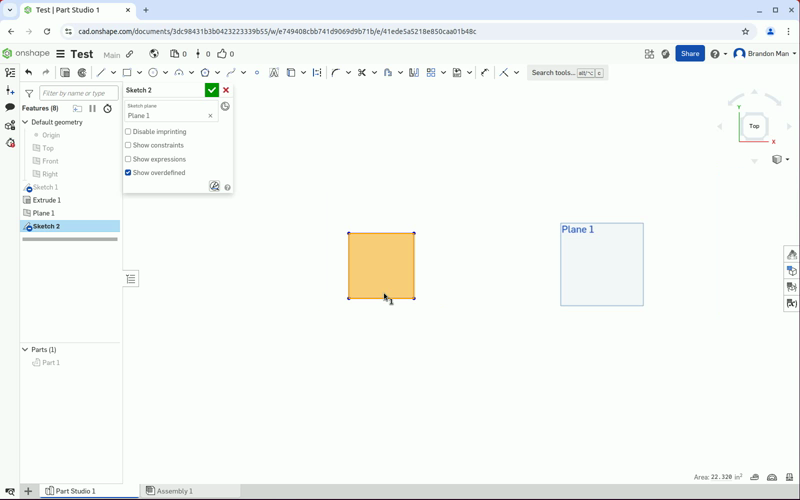
scroll(-6)
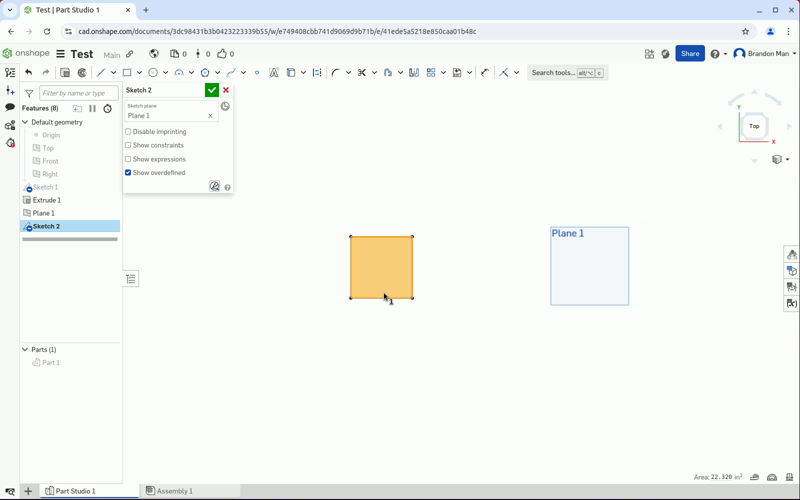
scroll(-6)
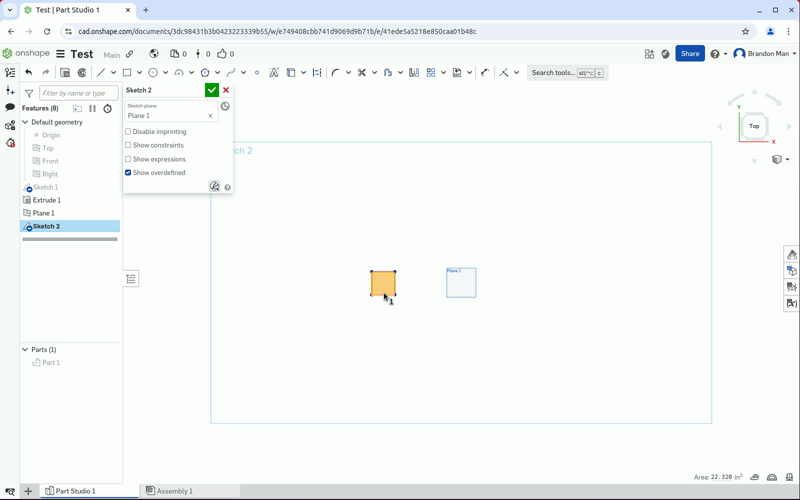
mouse_move(73, 352)
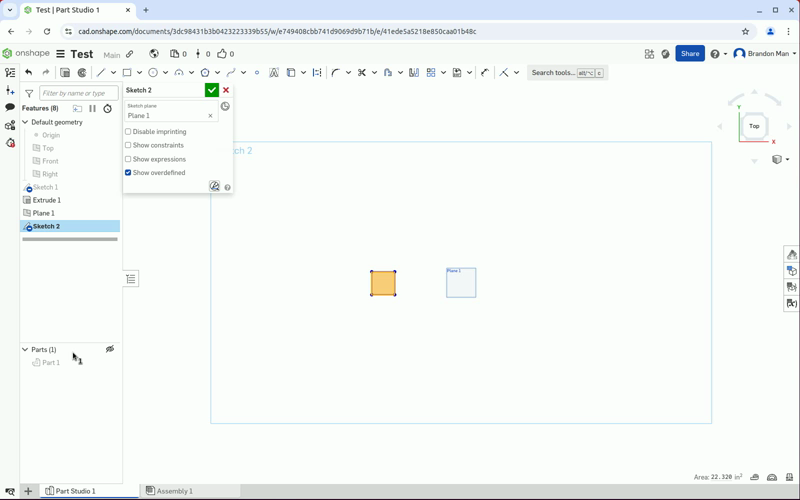
key(shift+y)
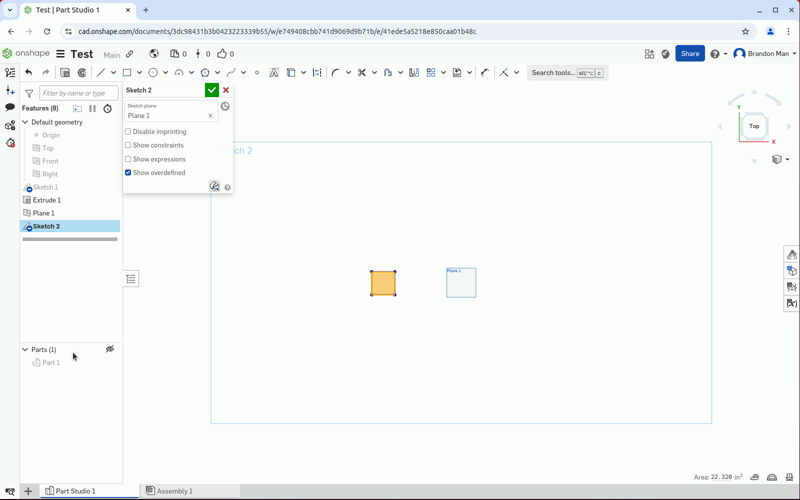
key(shift+e)
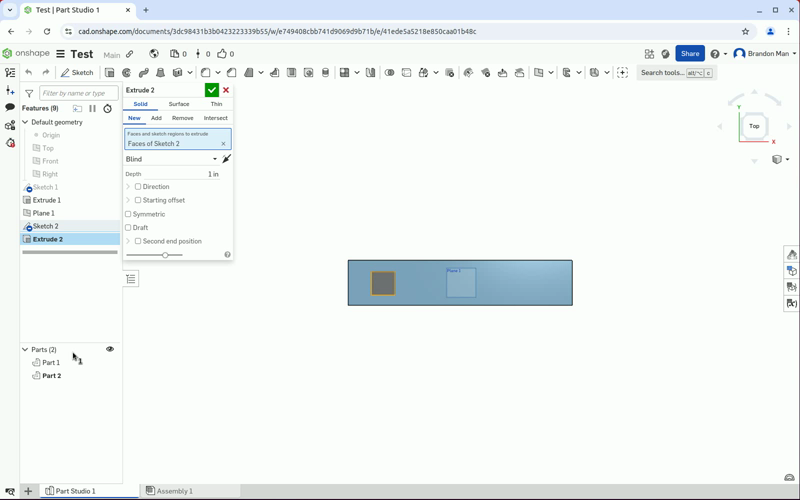
mouse_move(143, 106)
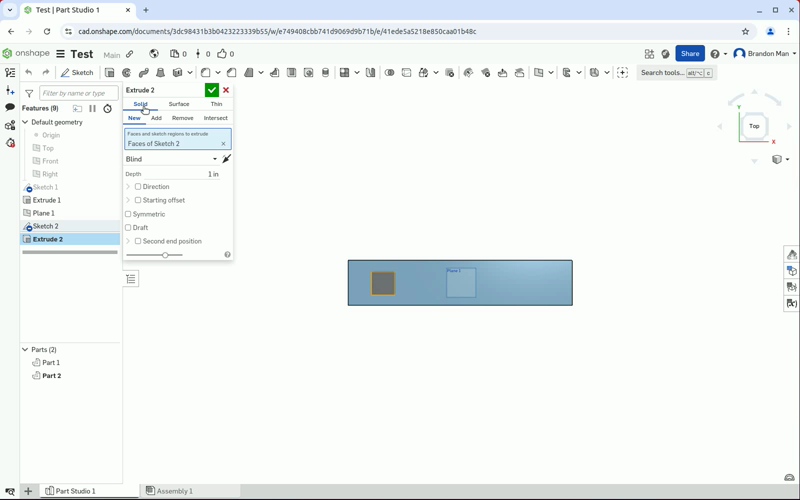
click(143, 106)
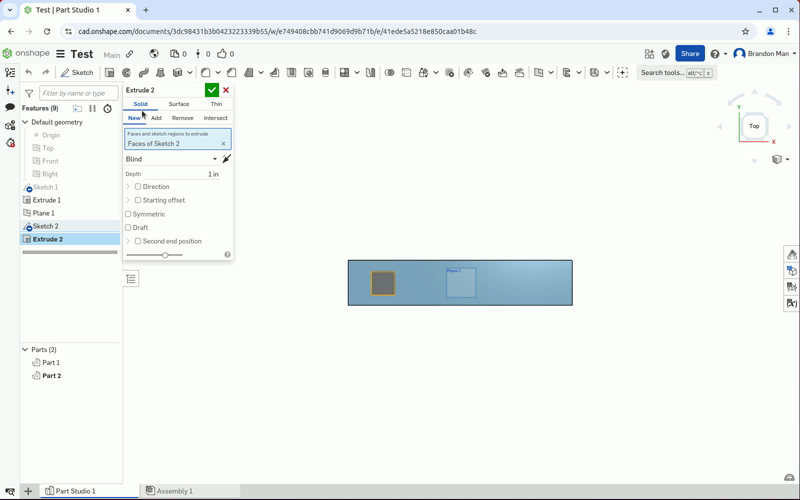
mouse_move(137, 120)
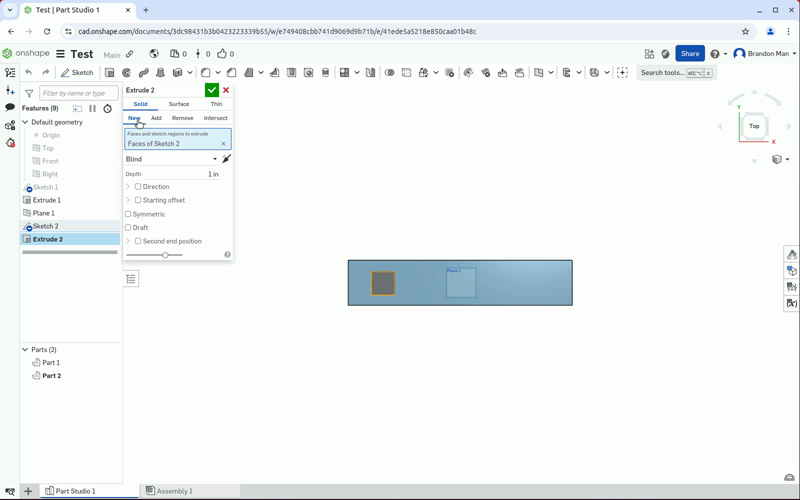
click(137, 120)
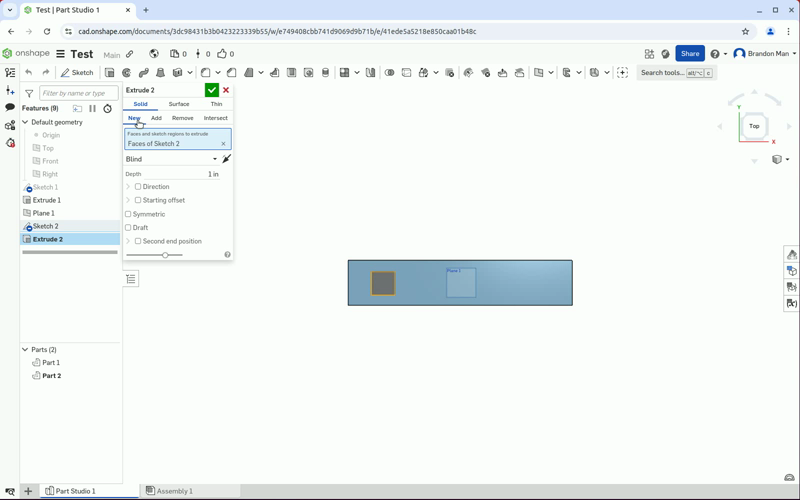
key(tab, 4)
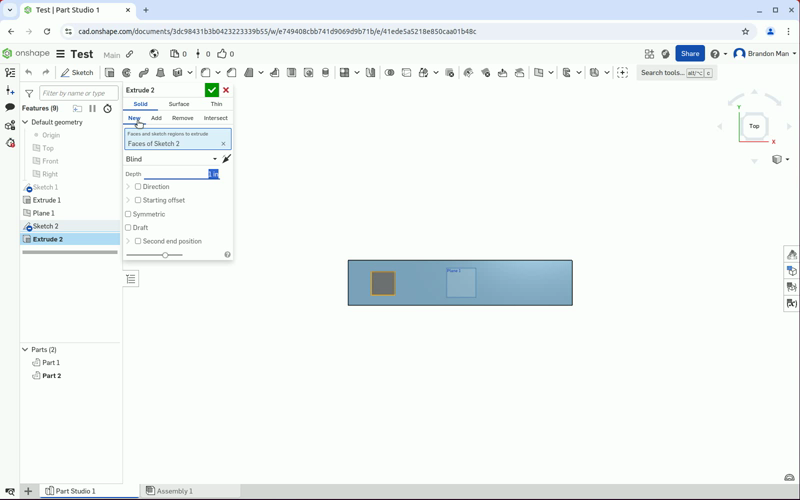
text(4.574)
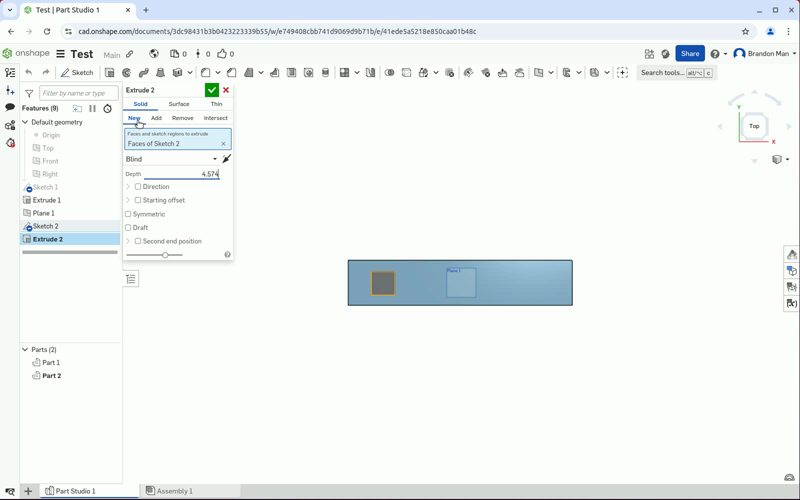
key(enter)
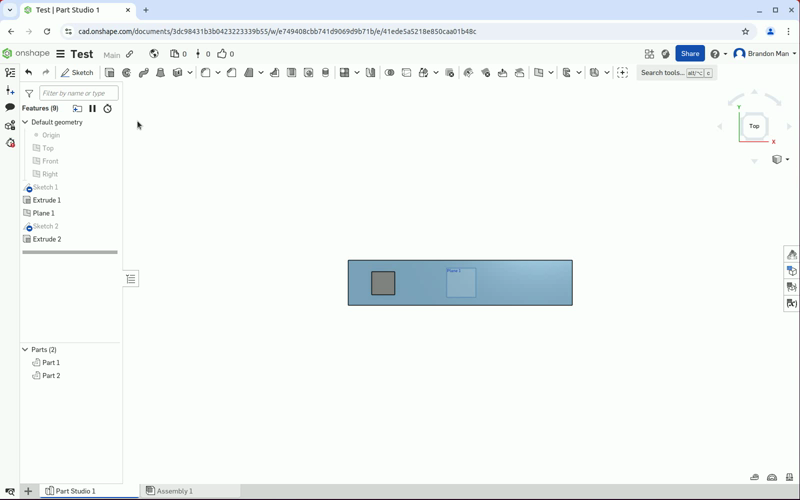
key(shift+h)
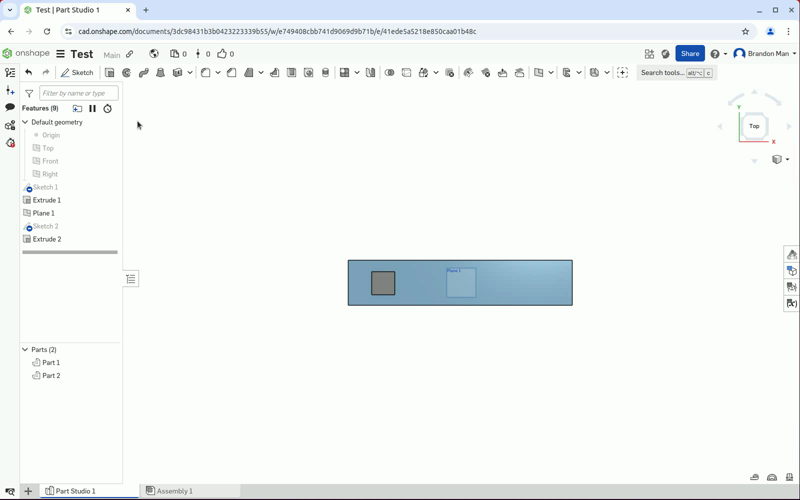
key(shift+h)
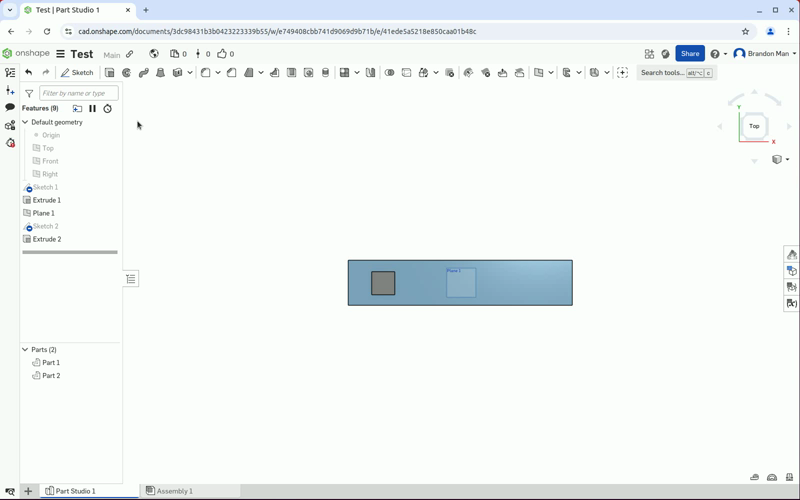
mouse_move(73, 189)
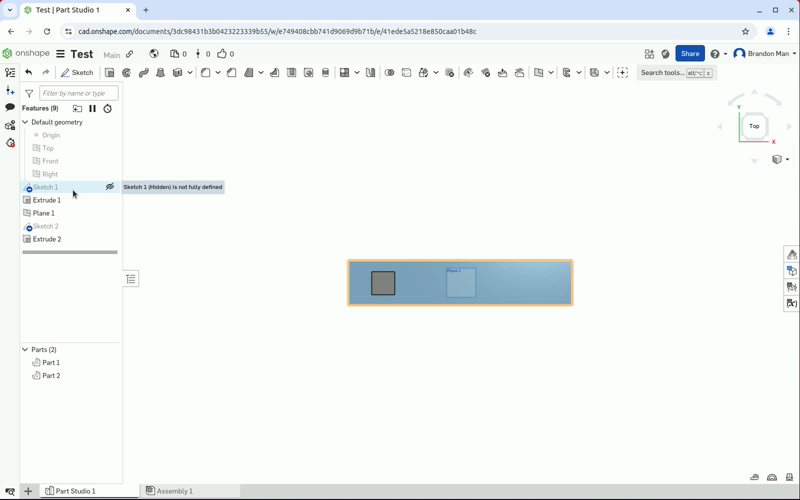
click(73, 189)
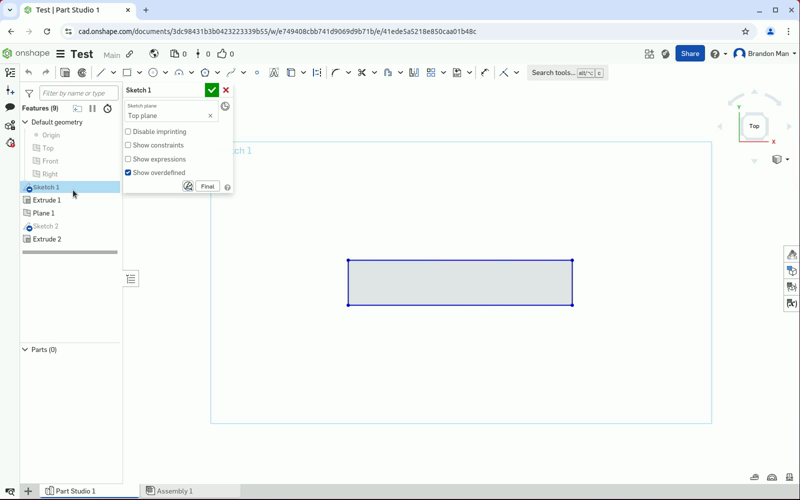
mouse_move(229, 92)
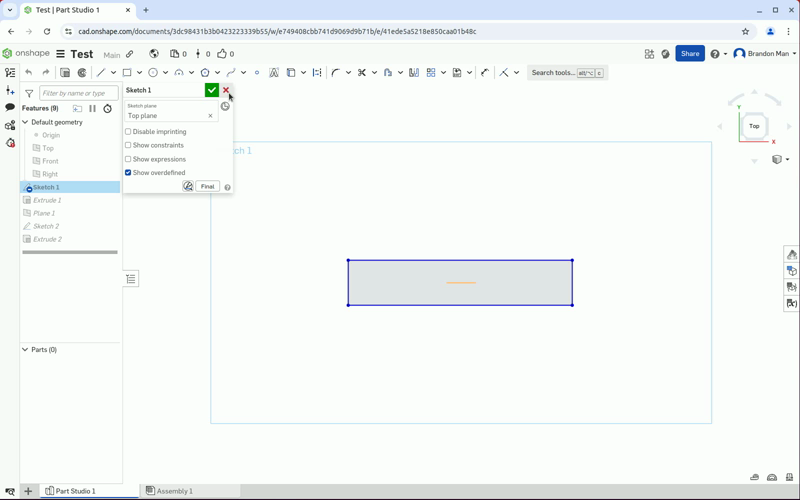
click(229, 92)
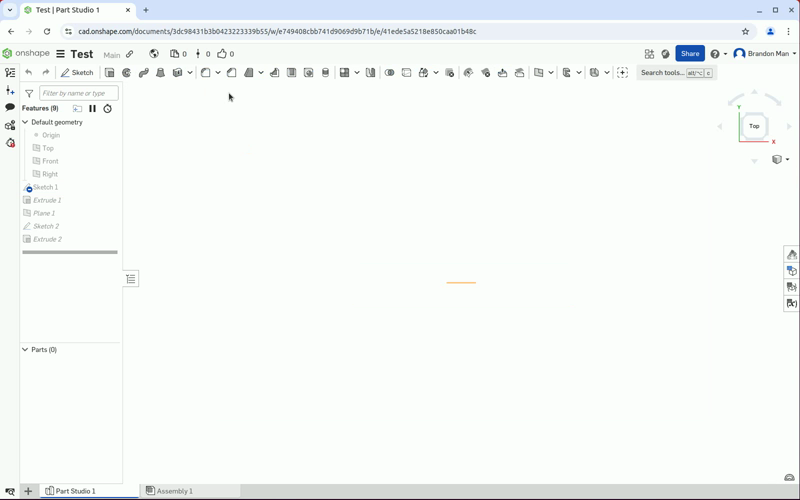
key(shift+s)
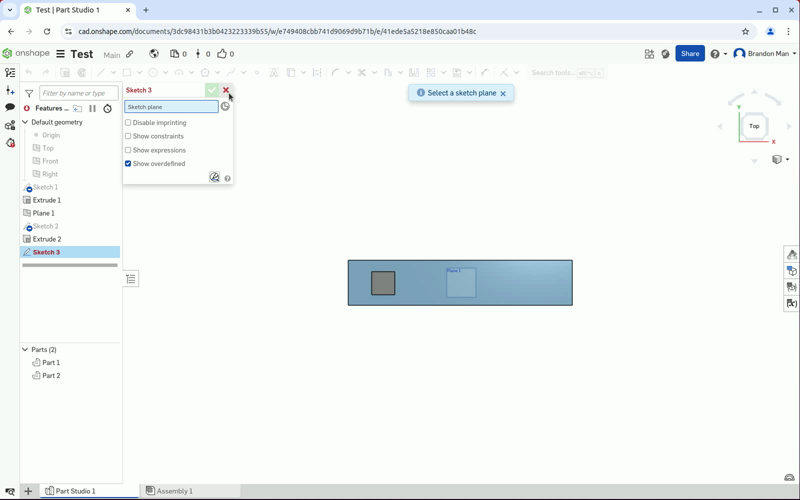
mouse_move(73, 215)
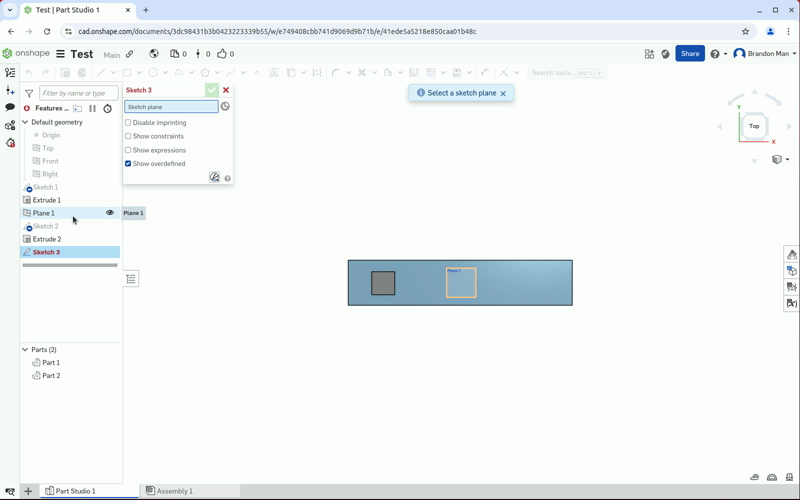
click(73, 215)
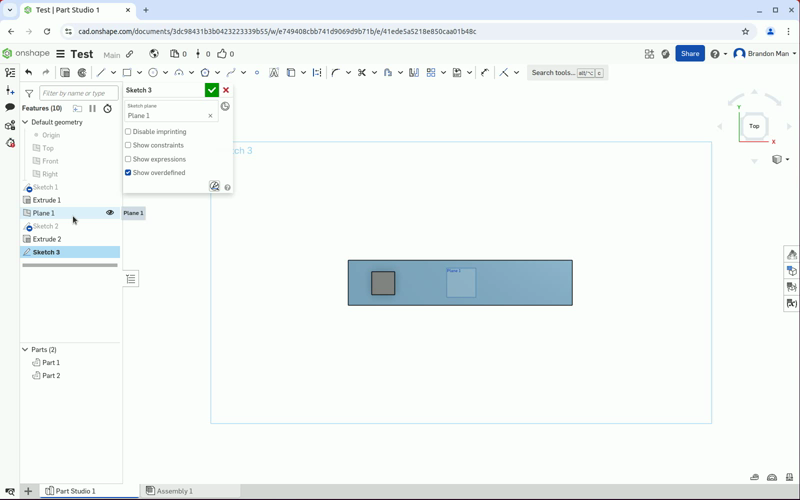
mouse_move(73, 352)
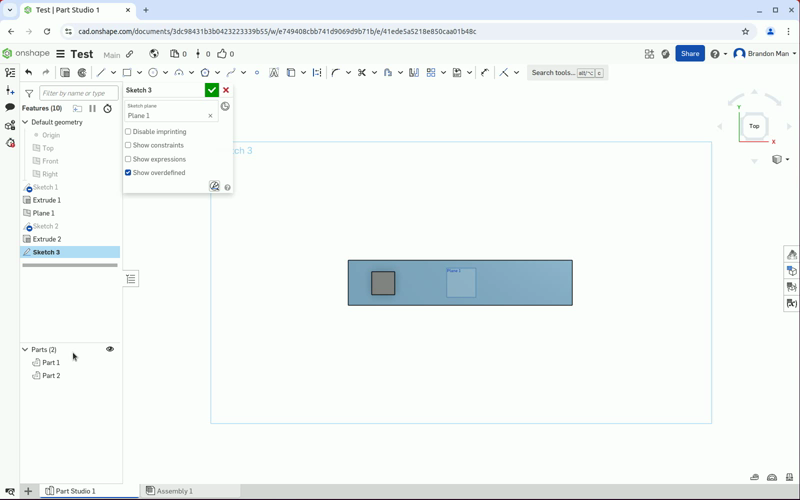
key(y)
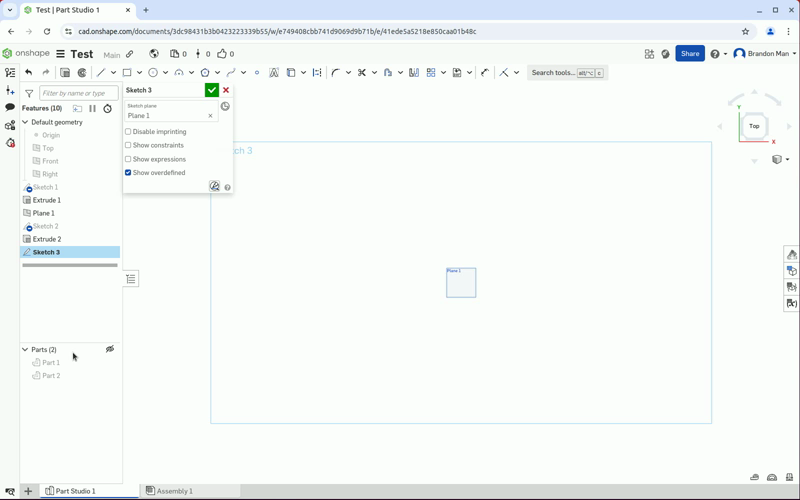
key(l)
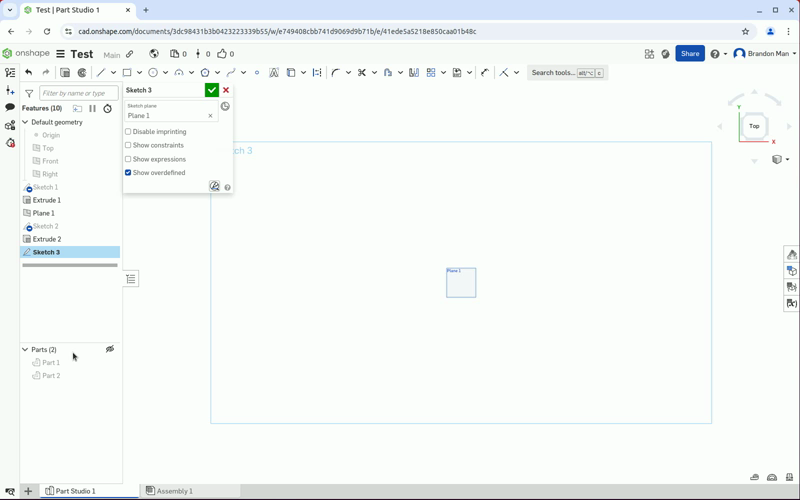
key_down(shift)
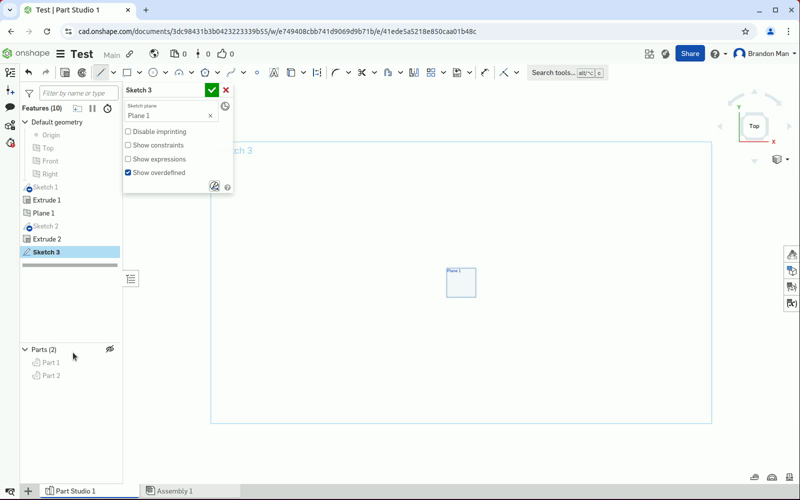
mouse_move(449, 294)
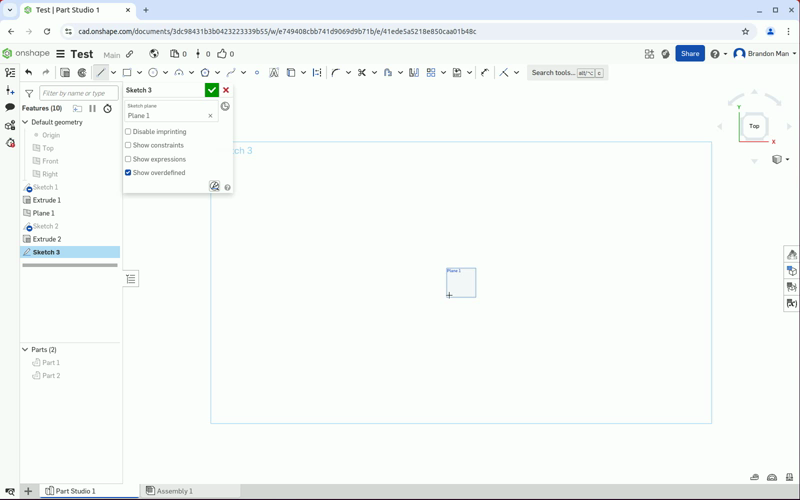
click(449, 294)
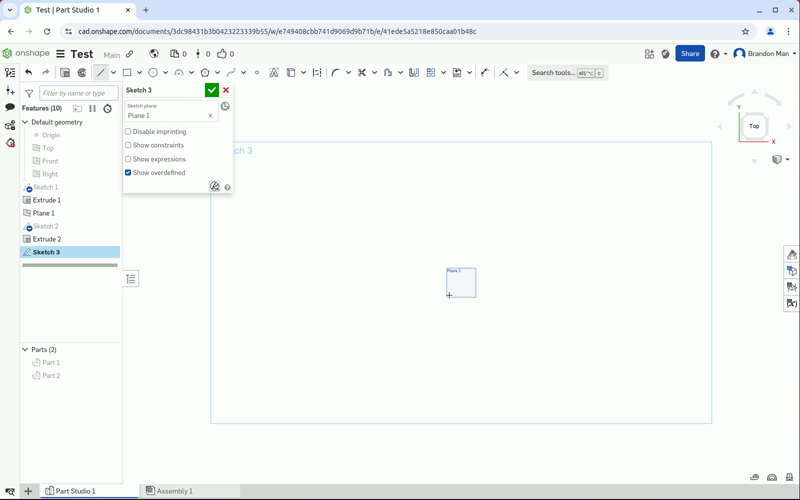
key_up(shift)
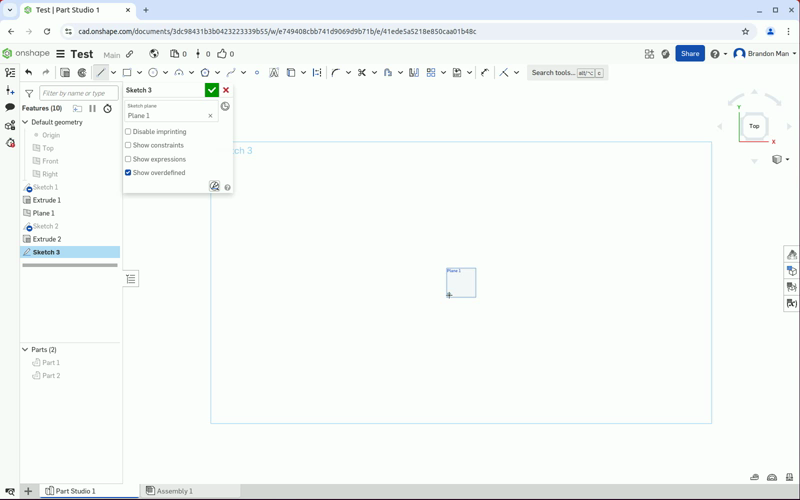
key_down(shift)
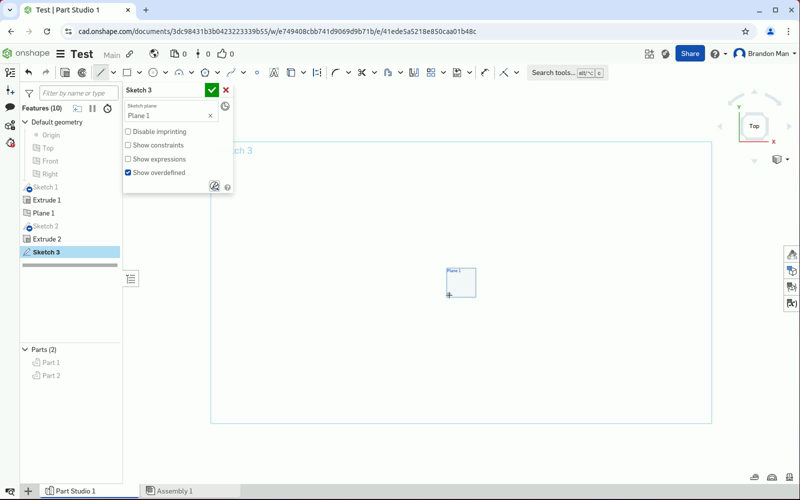
mouse_move(479, 294)
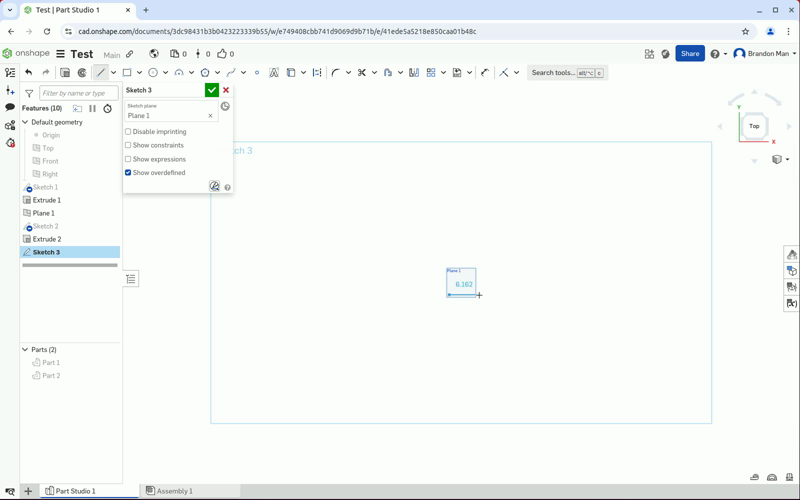
mouse_move(472, 294)
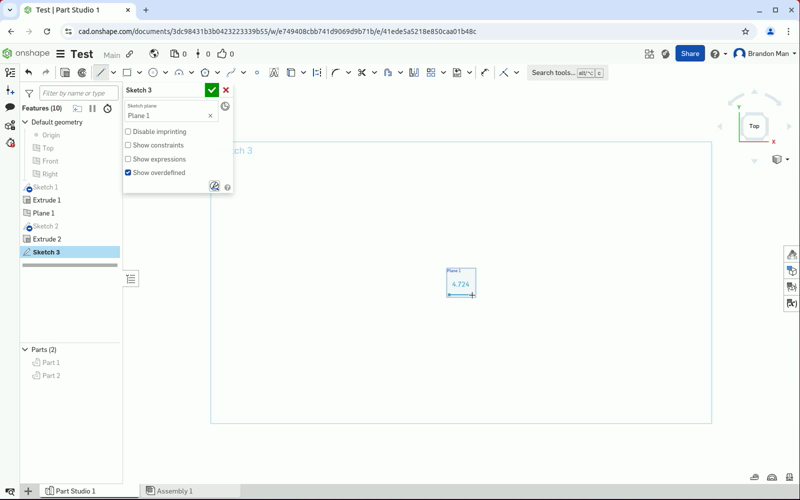
click(472, 294)
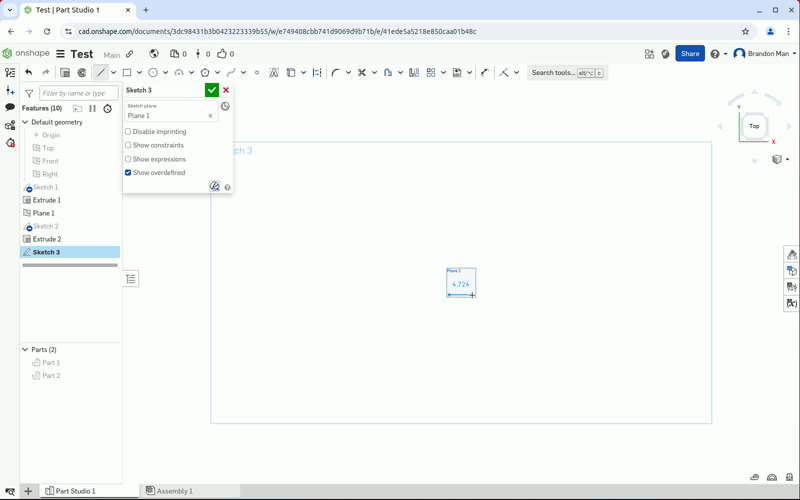
key_up(shift)
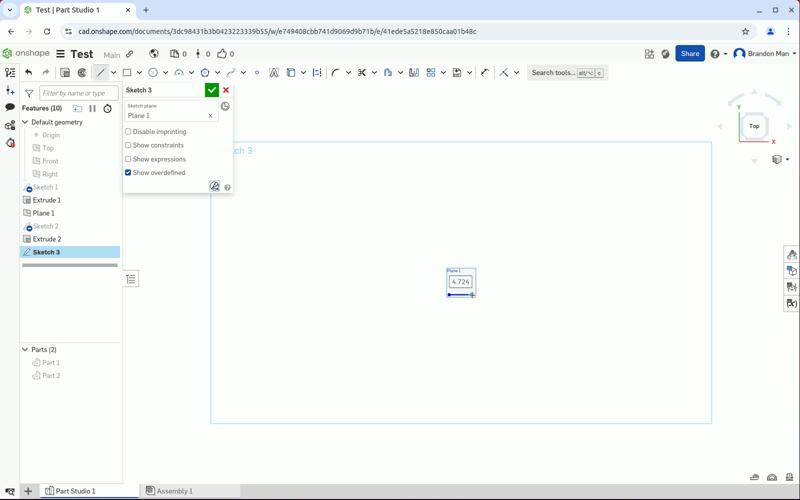
key_down(shift)
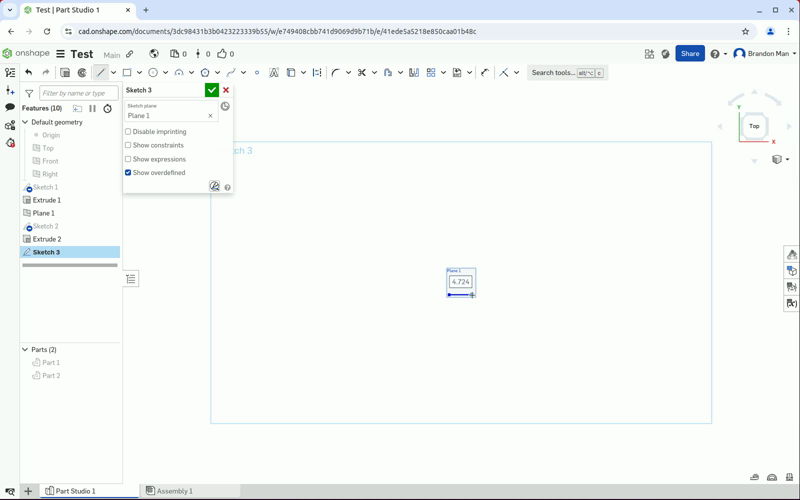
mouse_move(502, 294)
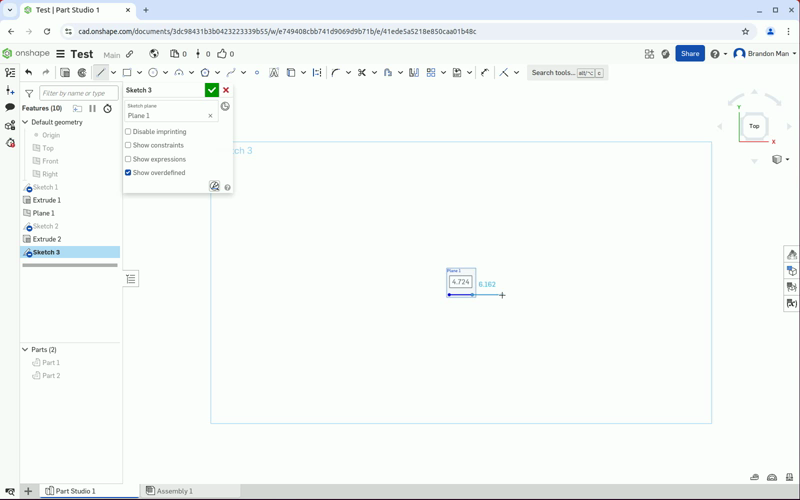
mouse_move(472, 271)
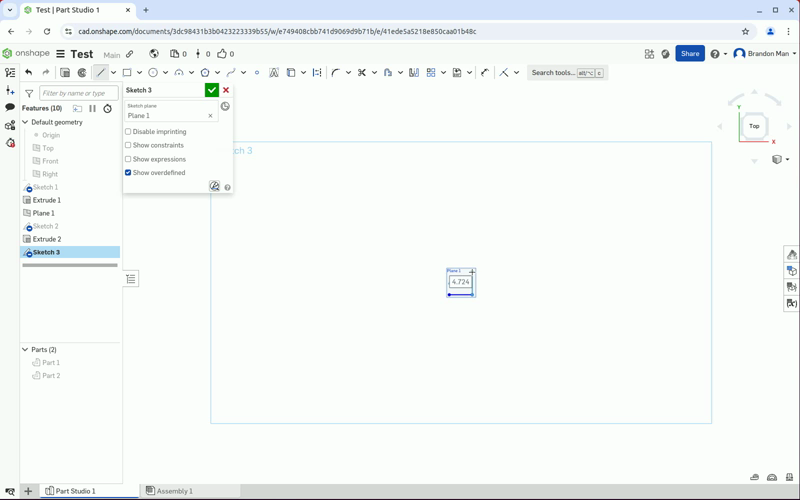
click(472, 271)
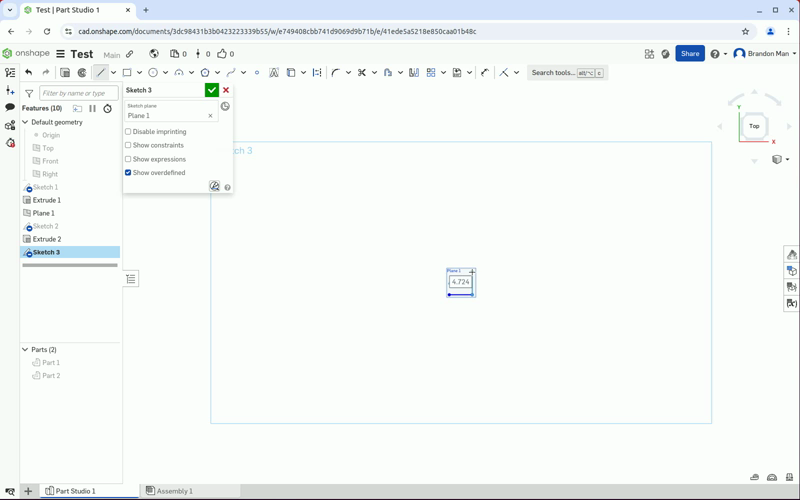
key_up(shift)
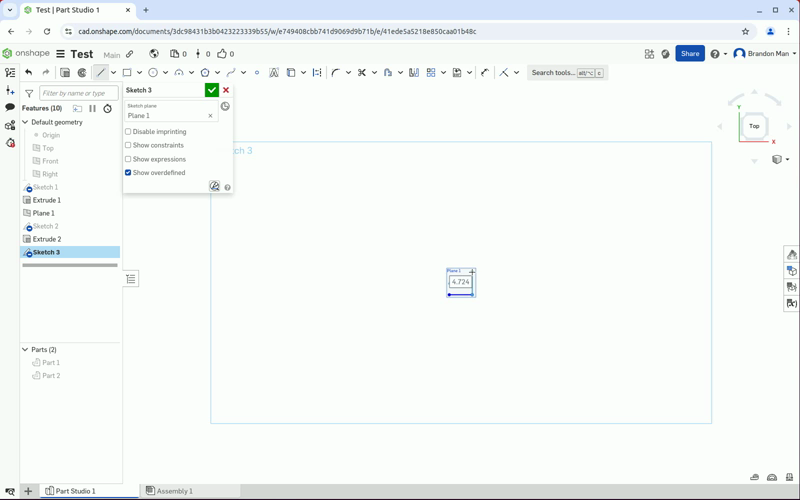
key_down(shift)
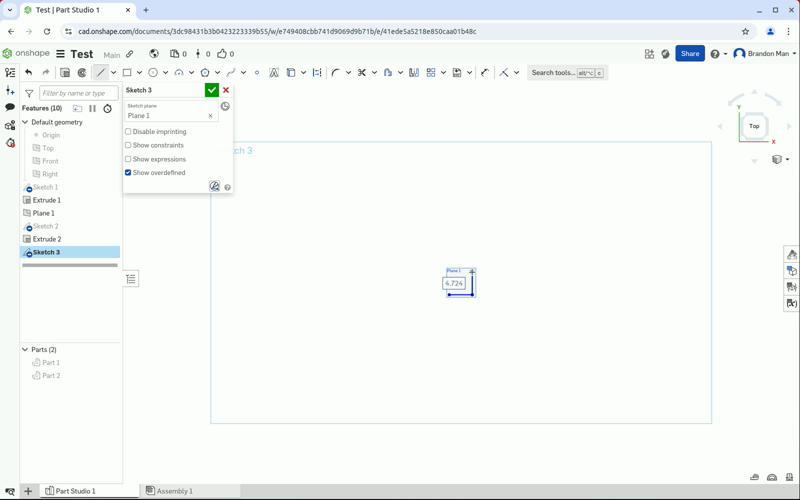
mouse_move(502, 271)
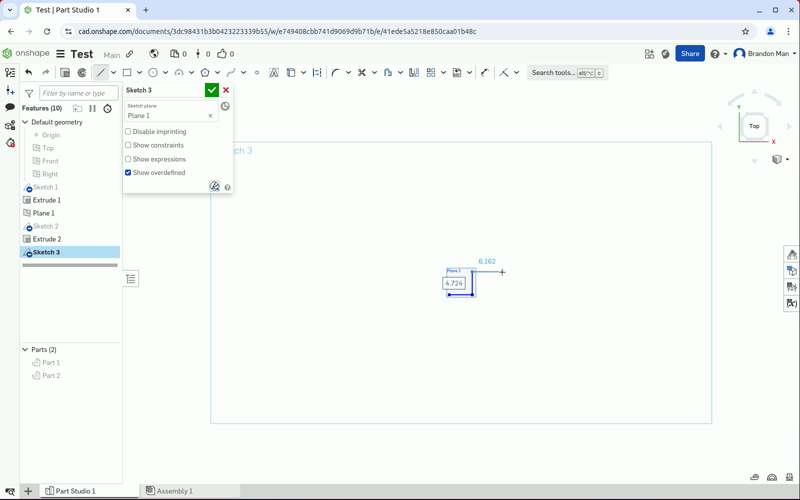
mouse_move(449, 271)
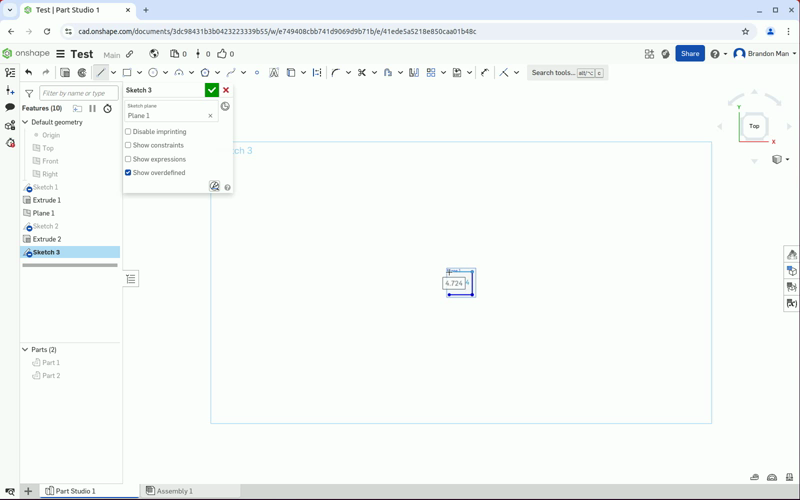
click(449, 271)
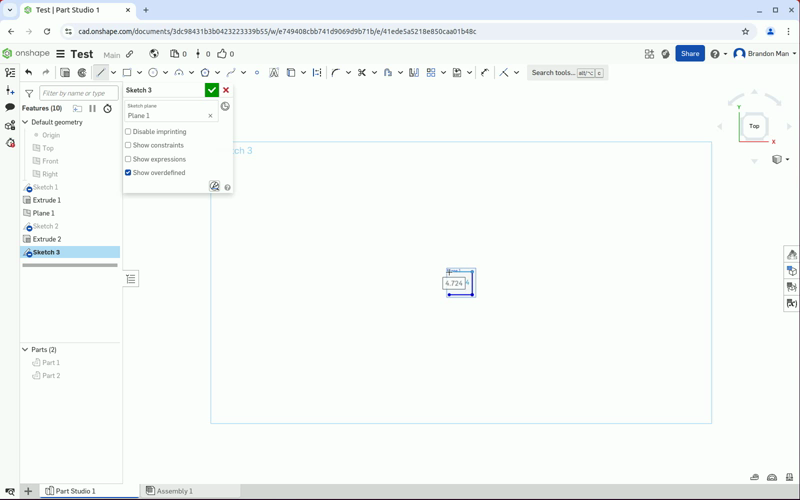
key_up(shift)
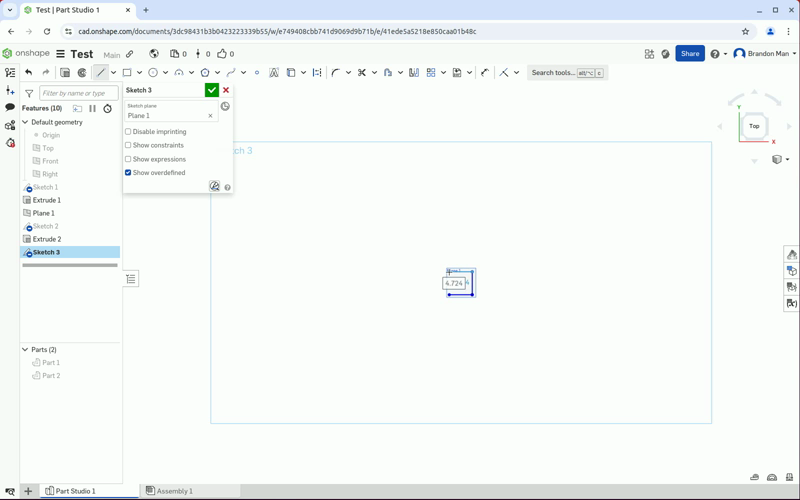
mouse_move(479, 271)
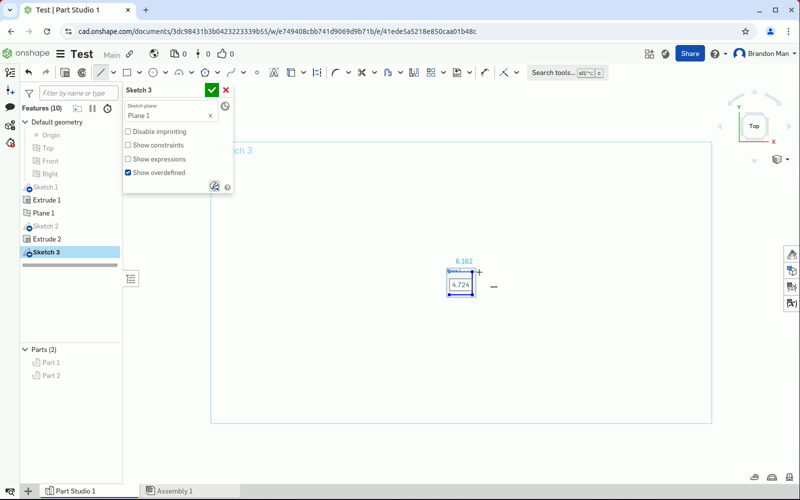
key_down(shift)
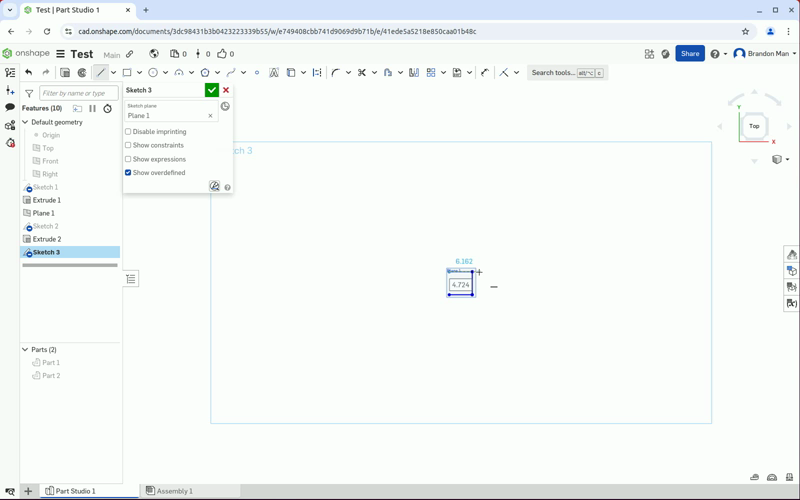
mouse_move(449, 294)
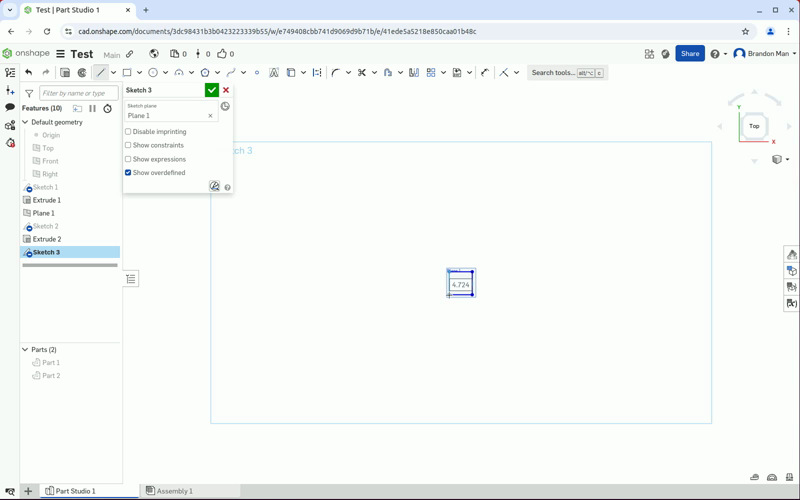
key_up(shift)
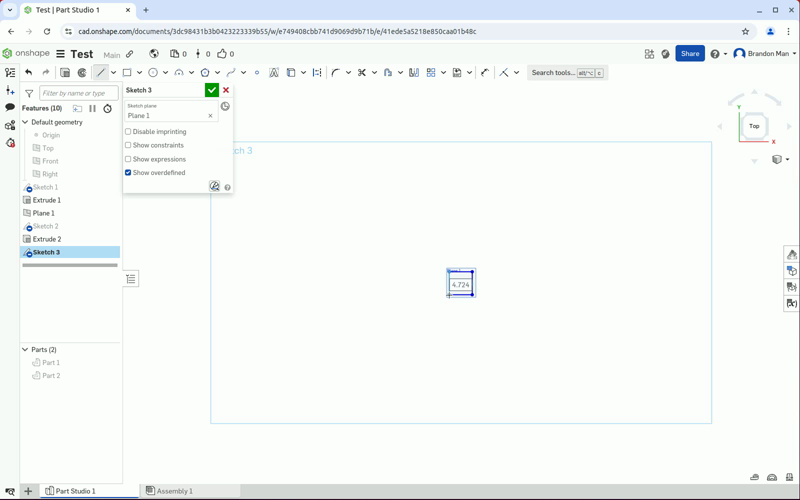
click(449, 294)
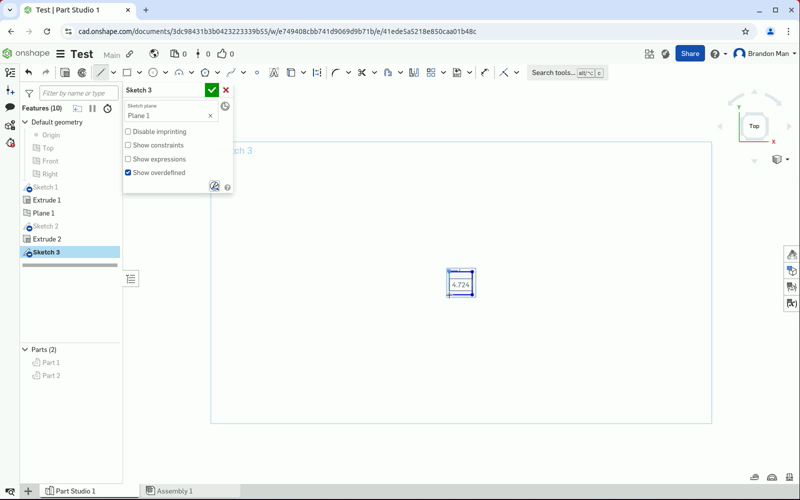
key(esc)
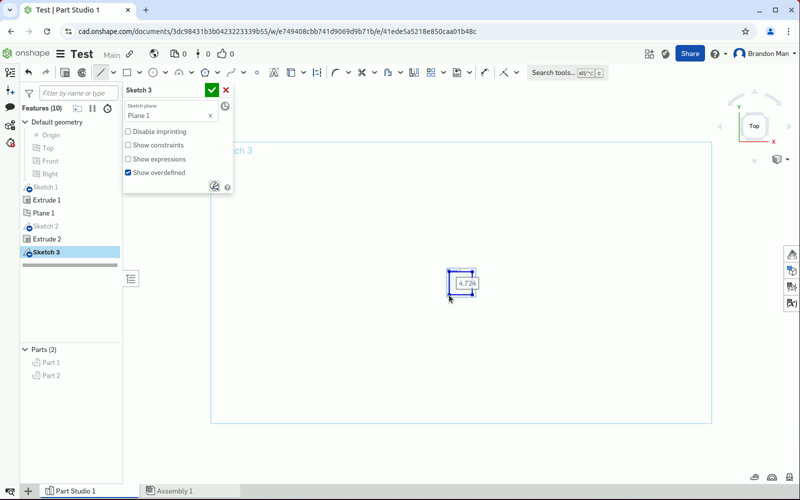
mouse_move(469, 272)
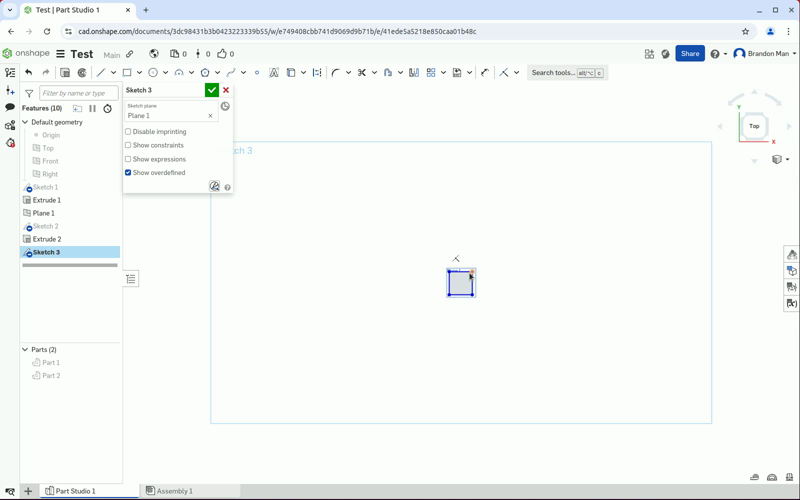
scroll(6)
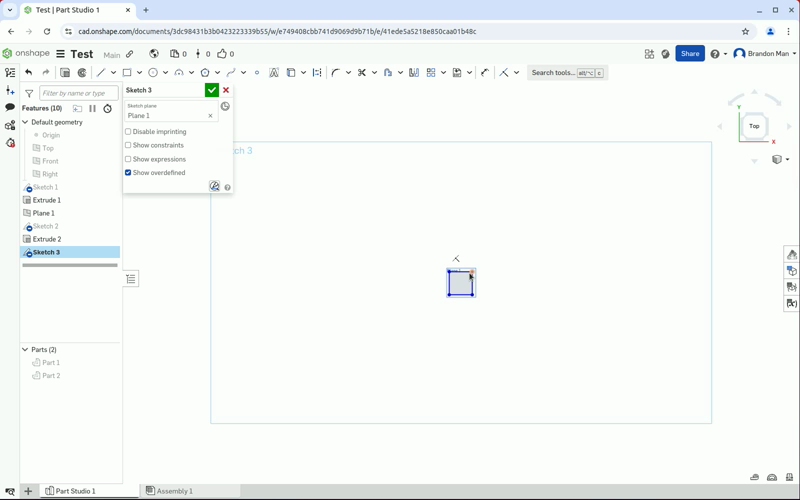
scroll(6)
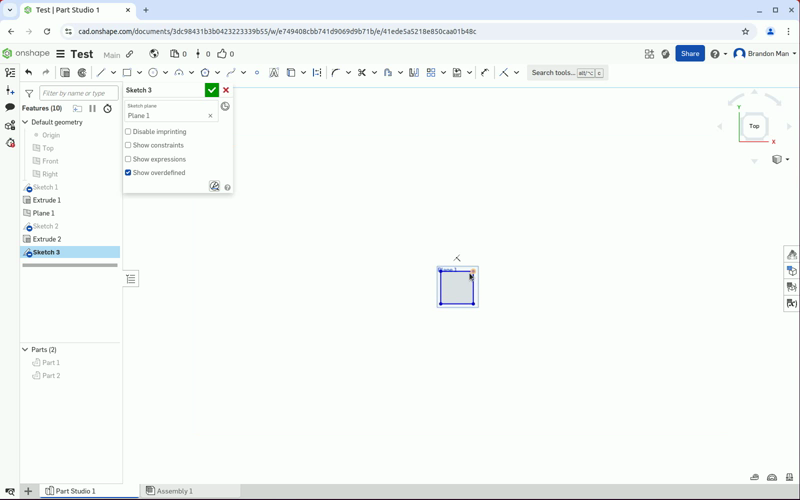
scroll(6)
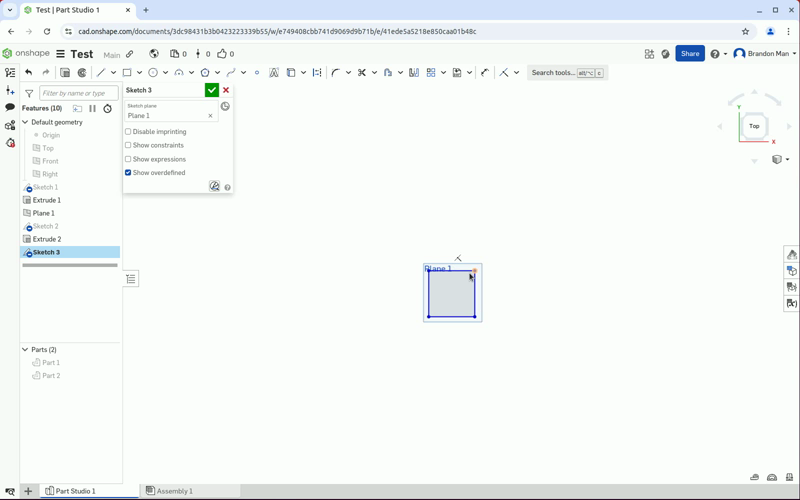
scroll(6)
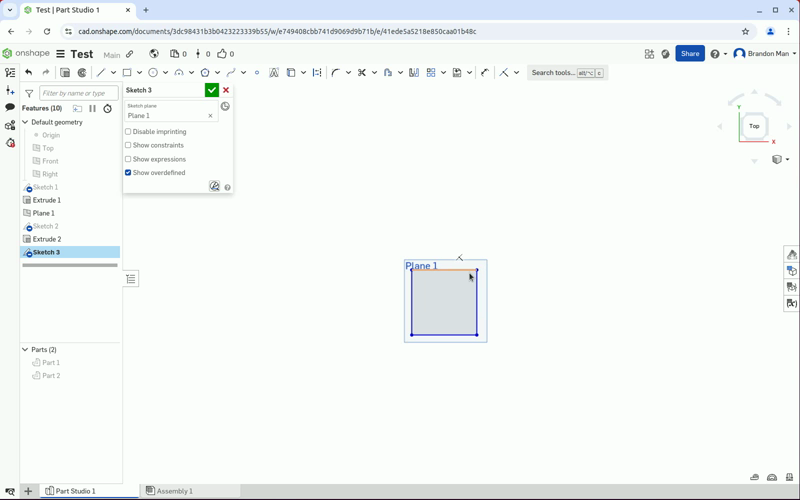
scroll(6)
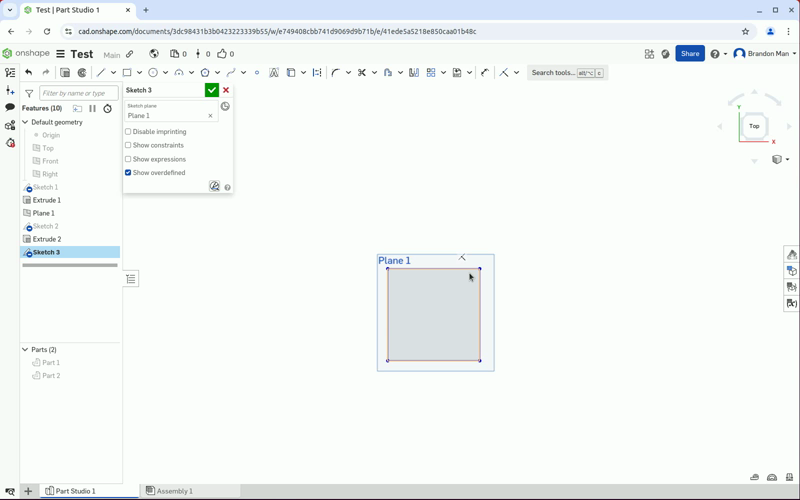
scroll(6)
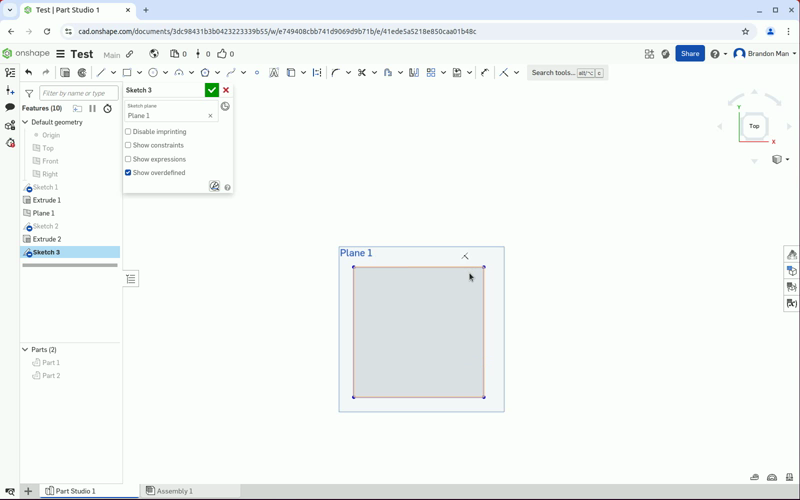
scroll(6)
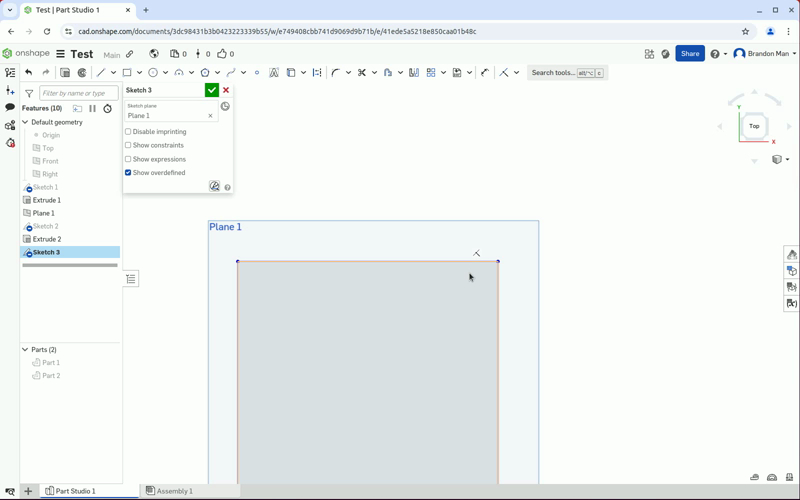
click(469, 272)
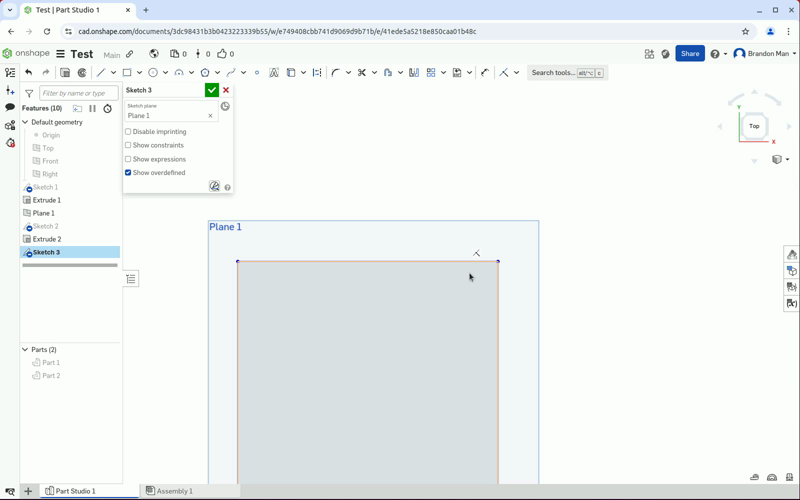
scroll(-6)
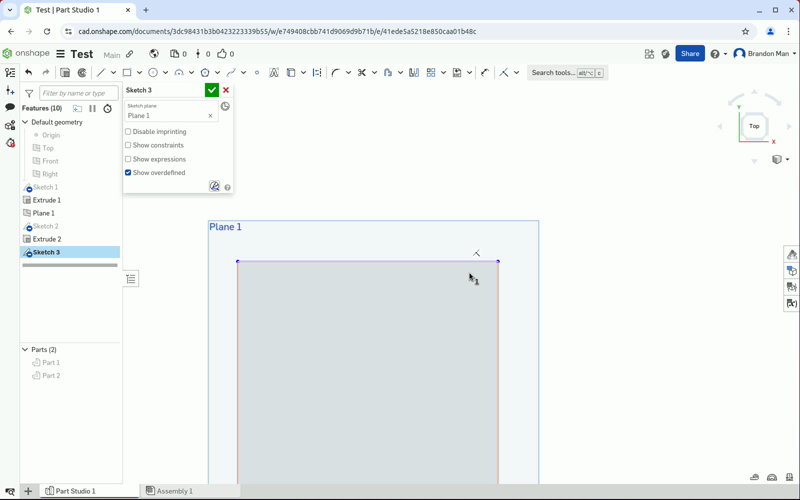
scroll(-6)
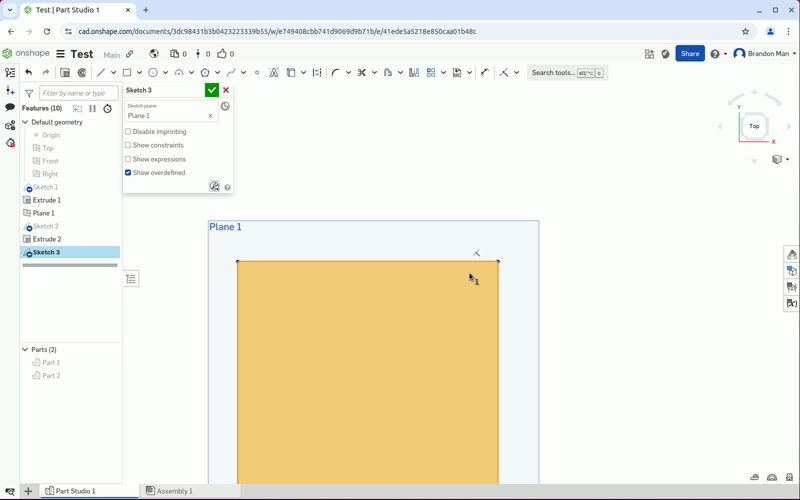
scroll(-6)
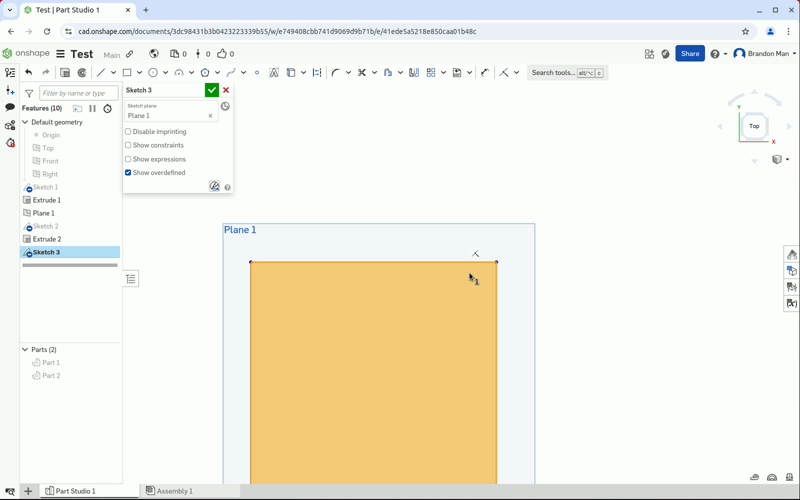
scroll(-6)
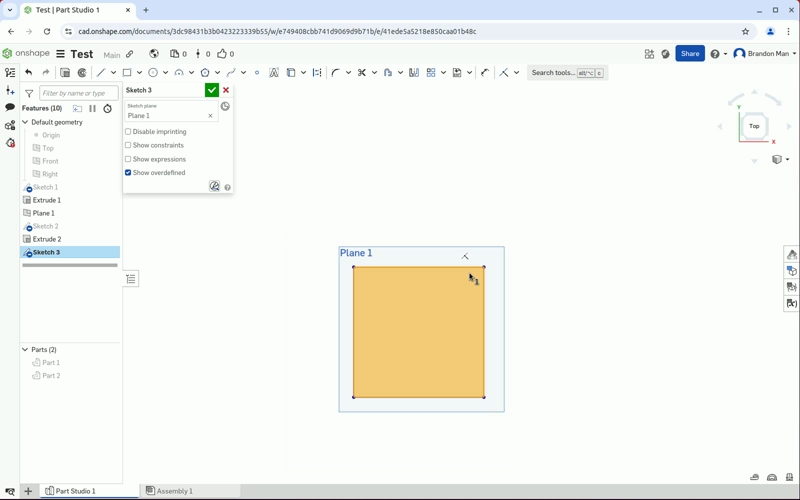
scroll(-6)
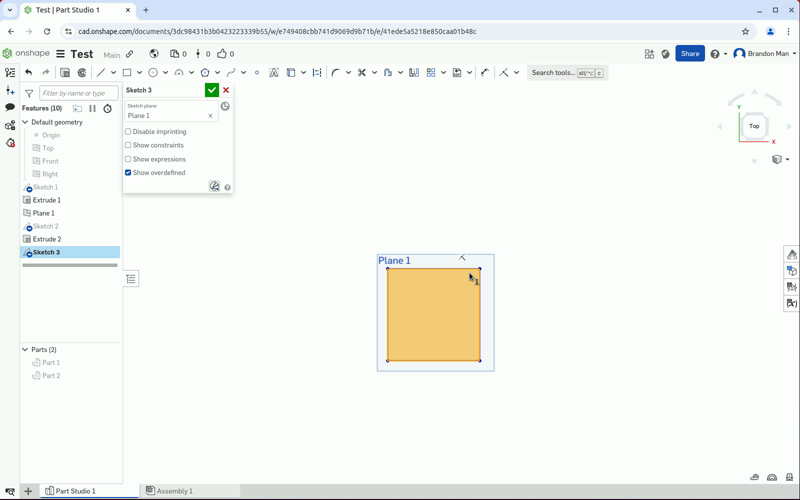
scroll(-6)
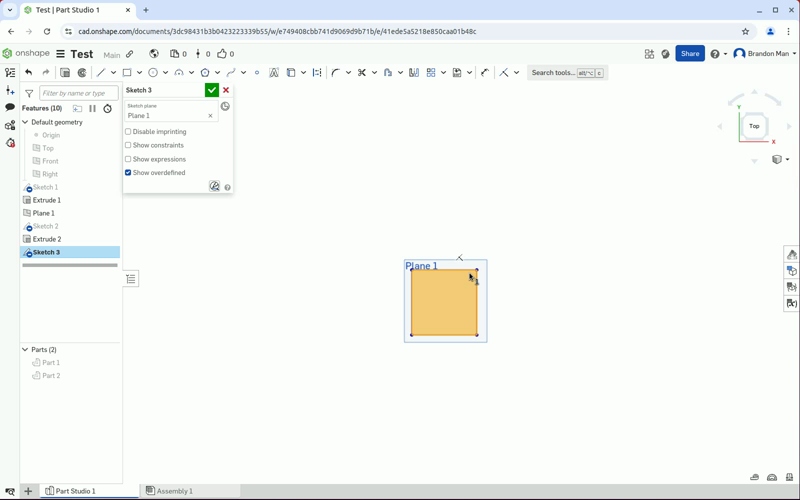
scroll(-6)
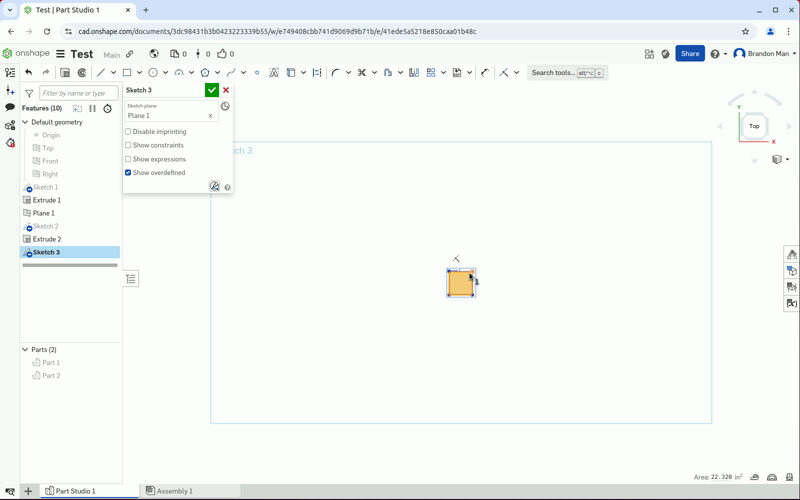
mouse_move(73, 352)
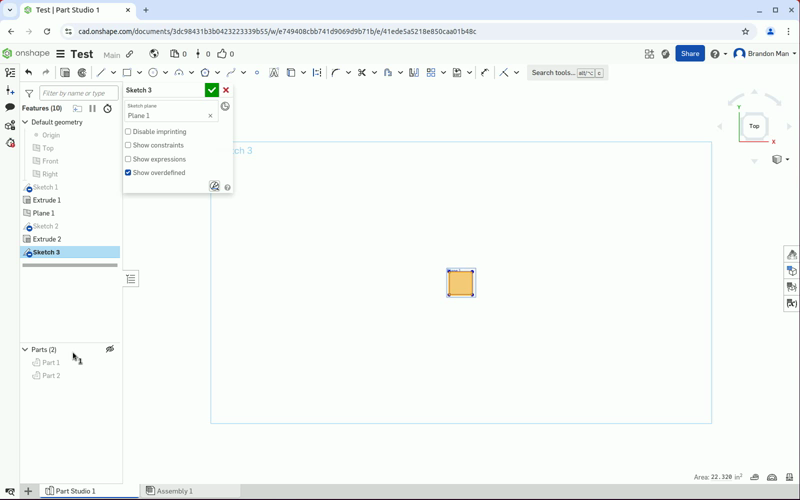
key(shift+y)
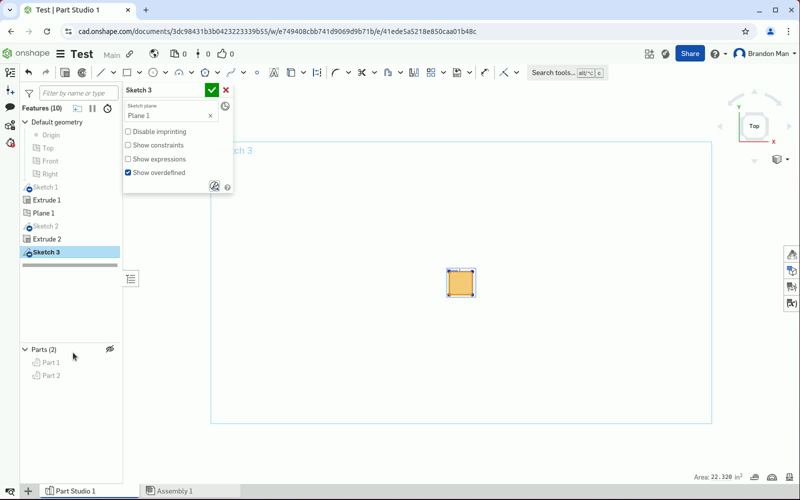
key(shift+e)
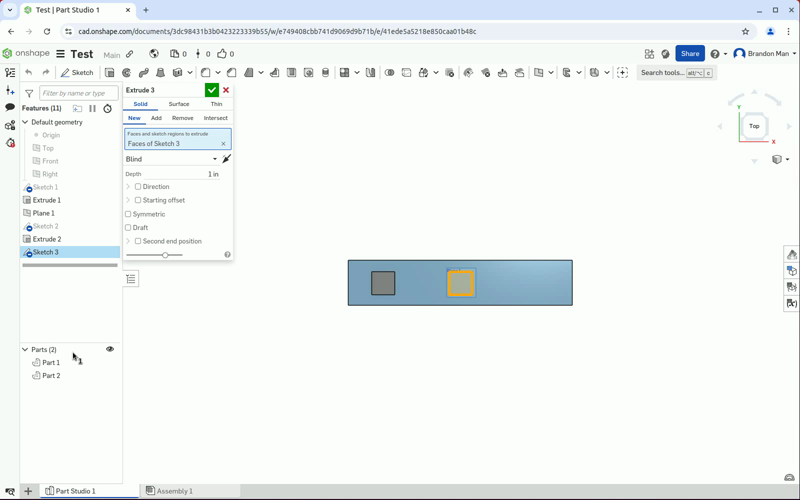
mouse_move(143, 106)
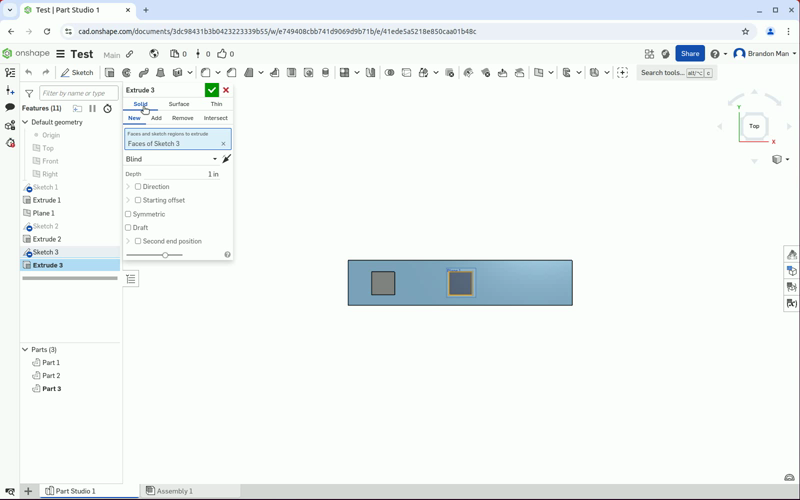
click(143, 106)
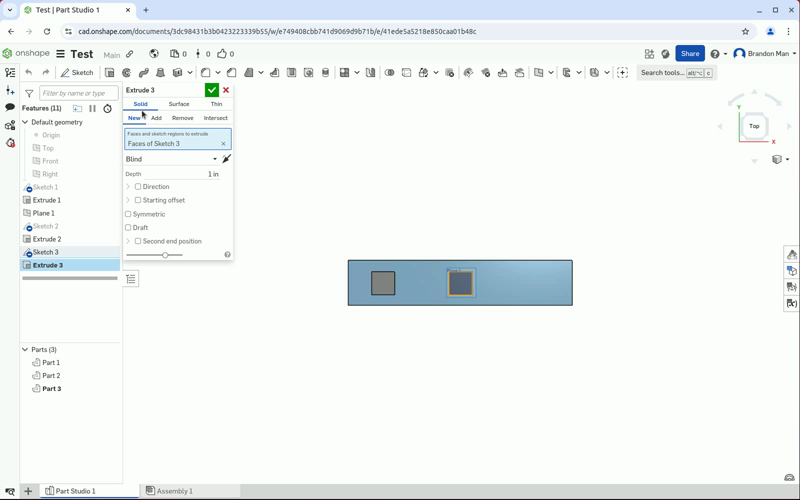
mouse_move(137, 120)
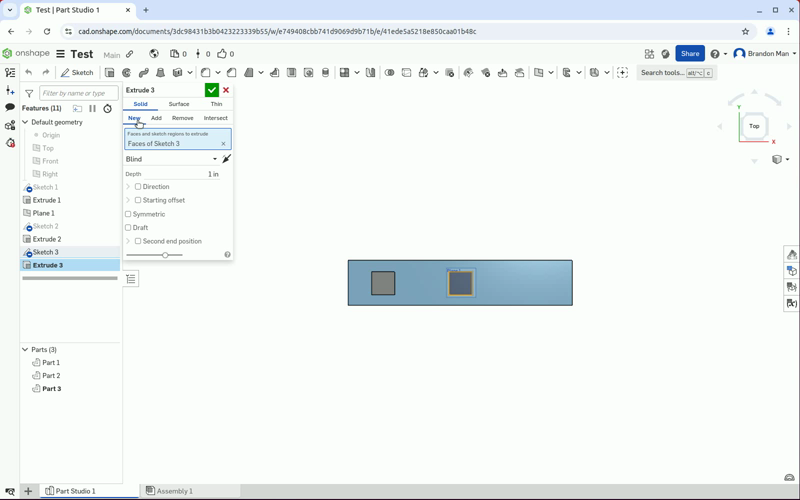
click(137, 120)
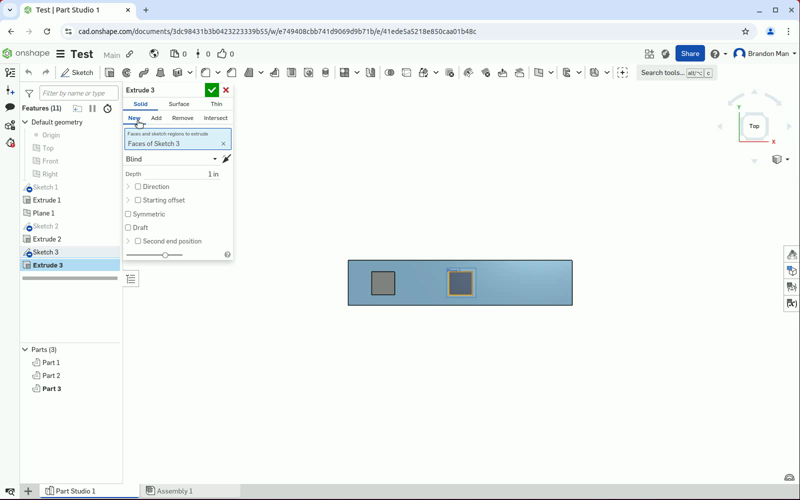
key(tab, 4)
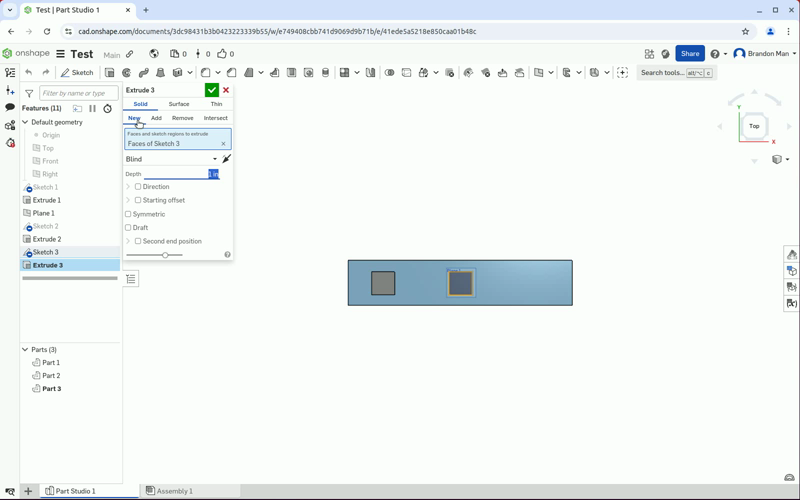
text(4.574)
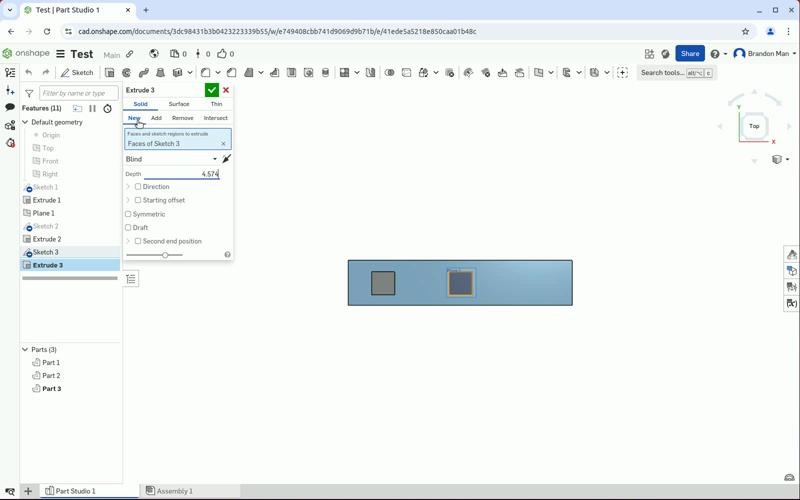
key(enter)
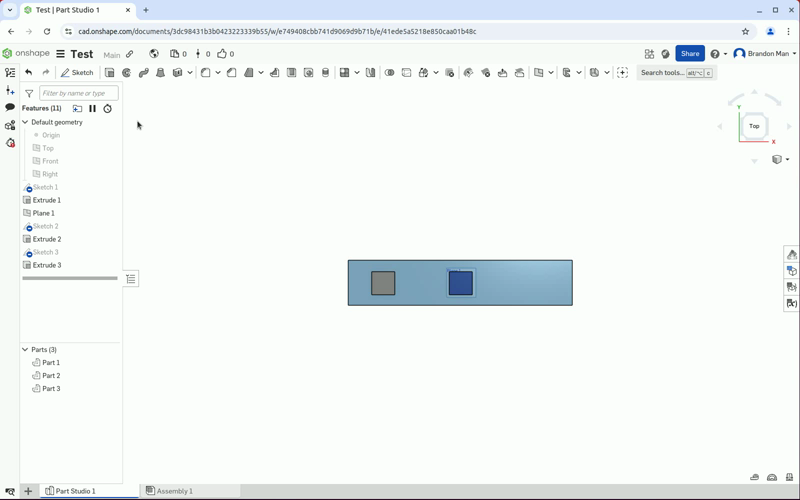
key(shift+h)
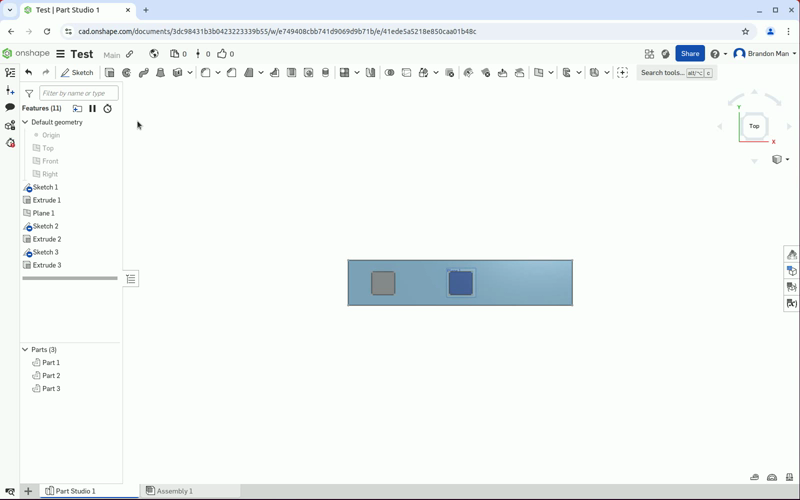
key(shift+h)
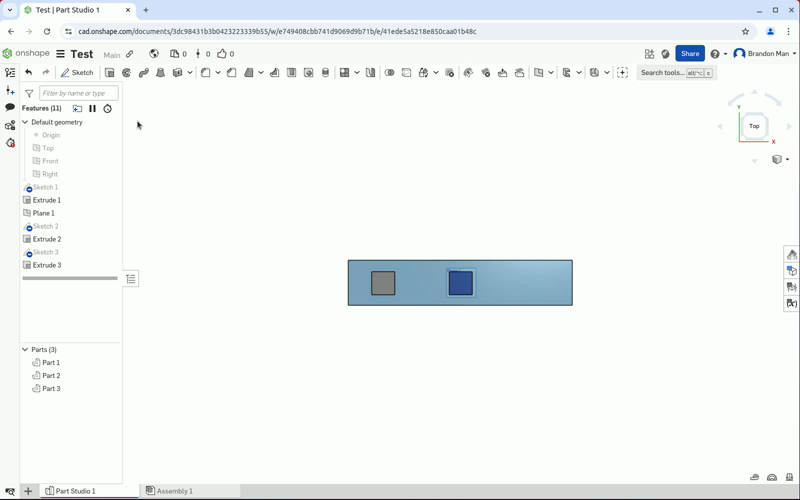
mouse_move(73, 189)
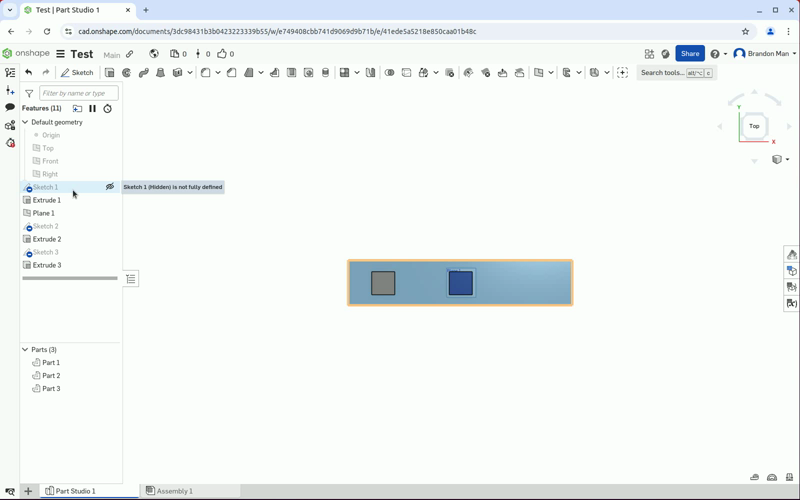
click(73, 189)
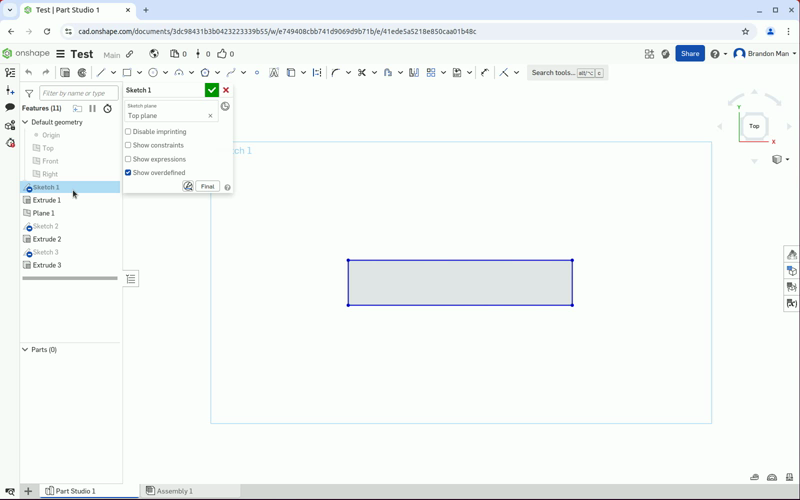
mouse_move(229, 92)
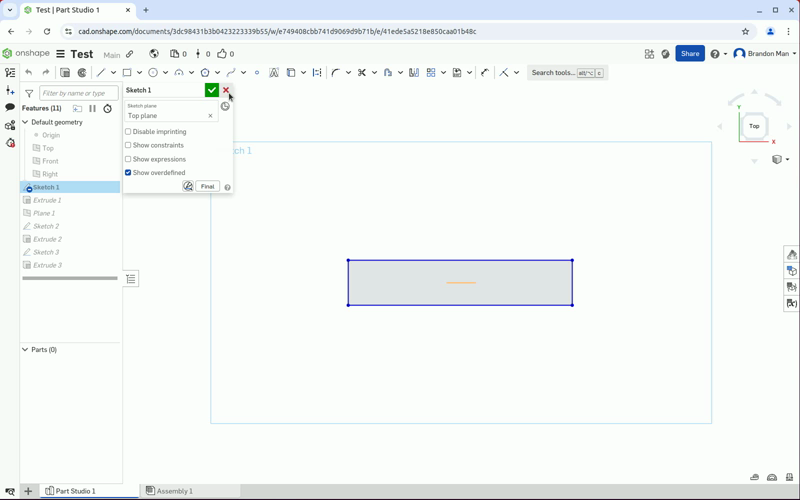
click(229, 92)
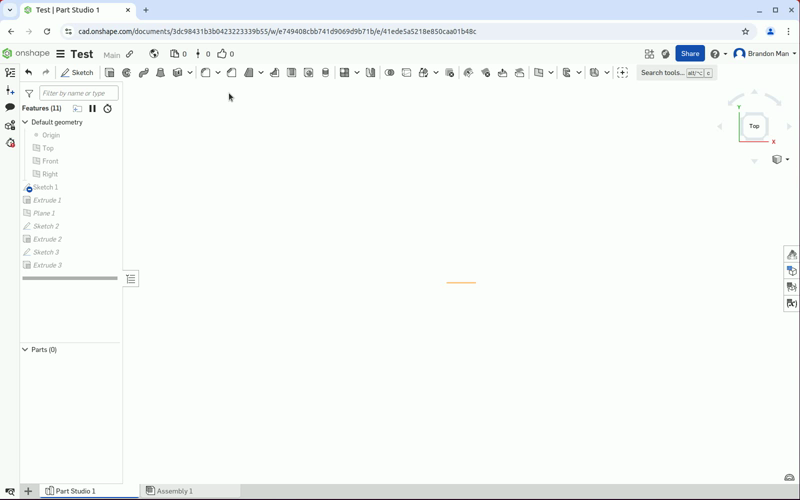
key(shift+s)
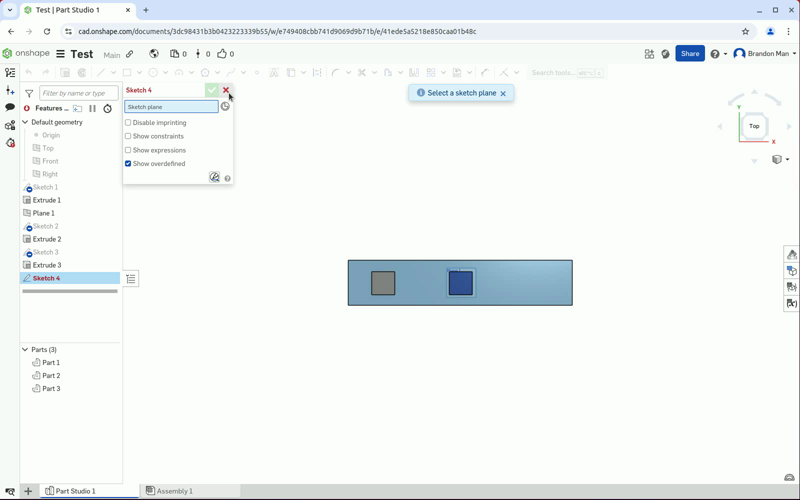
mouse_move(73, 215)
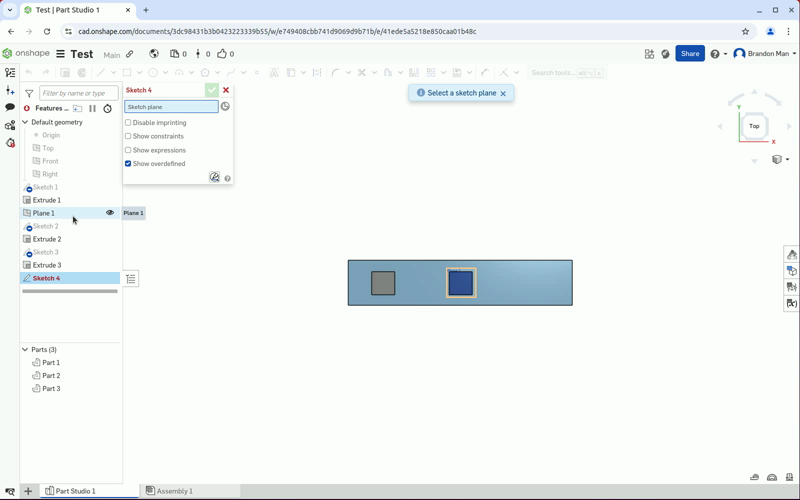
click(73, 215)
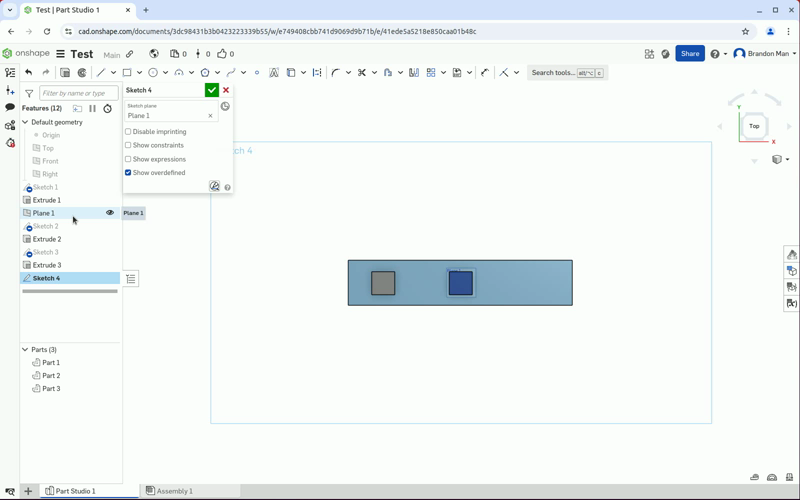
mouse_move(73, 352)
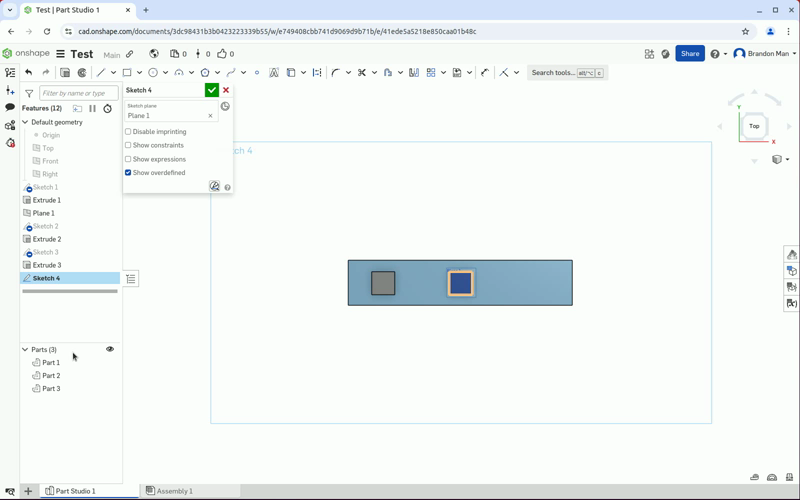
key(y)
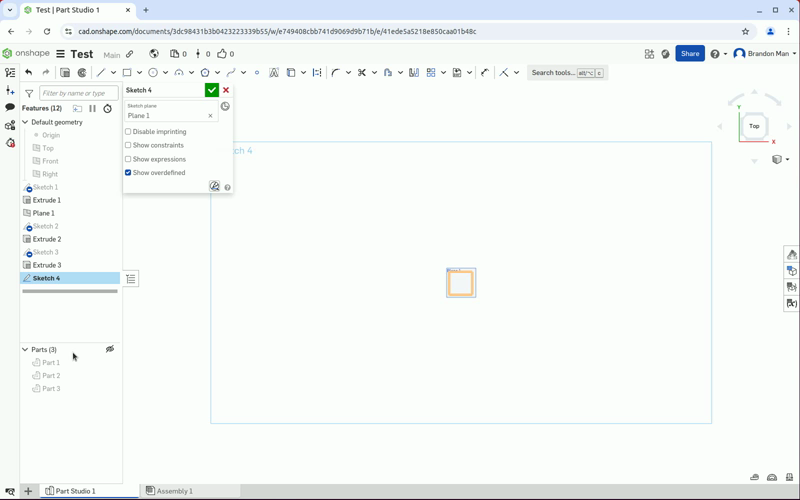
key(l)
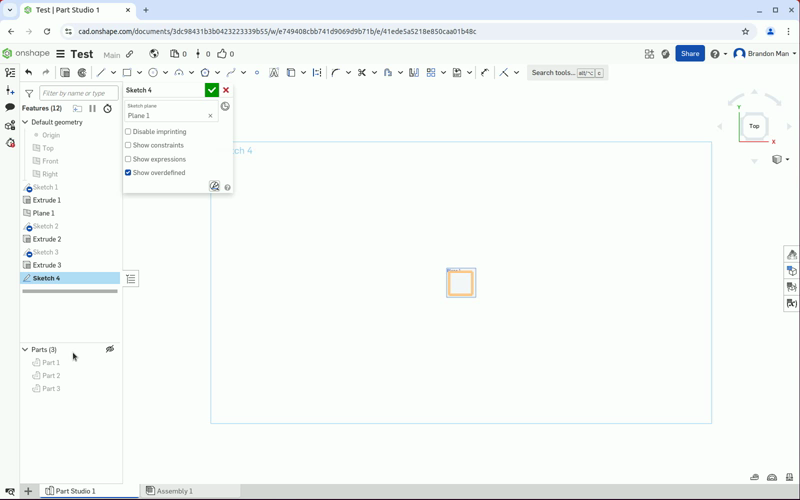
key_down(shift)
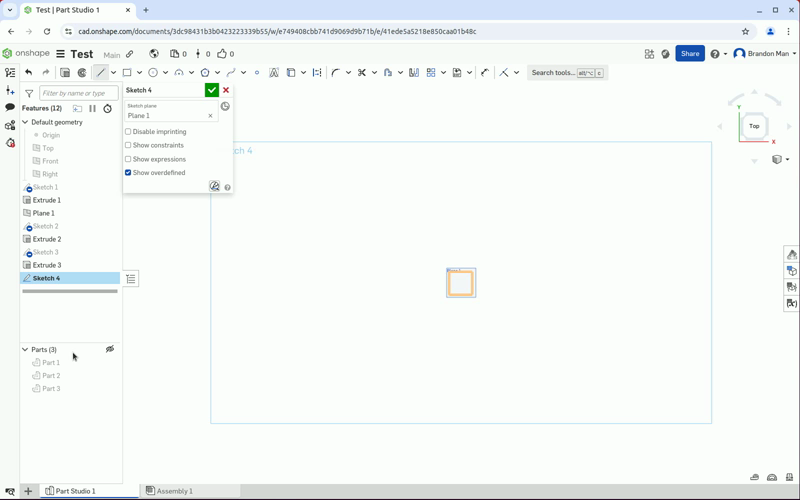
mouse_move(527, 294)
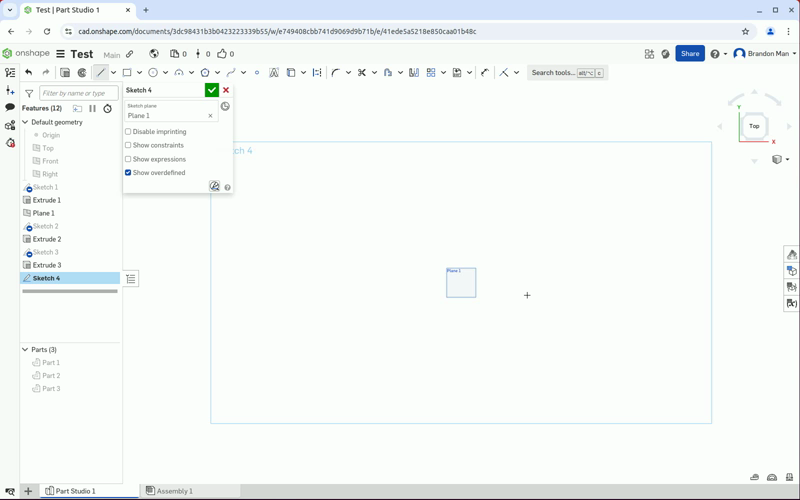
click(527, 294)
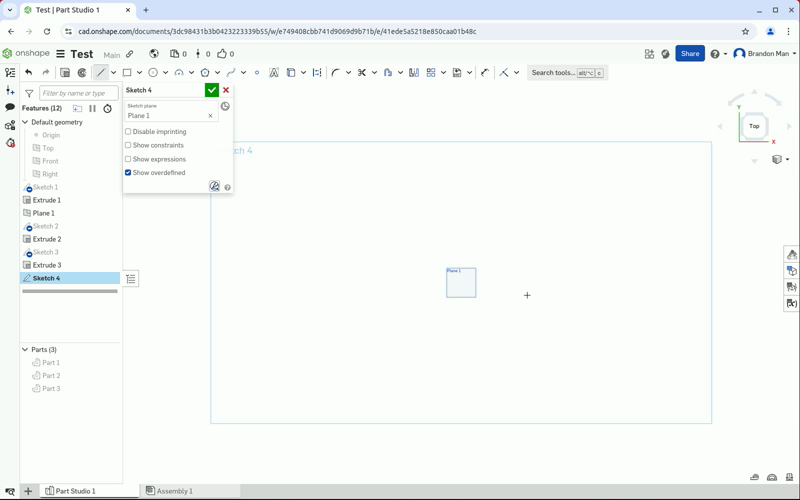
key_up(shift)
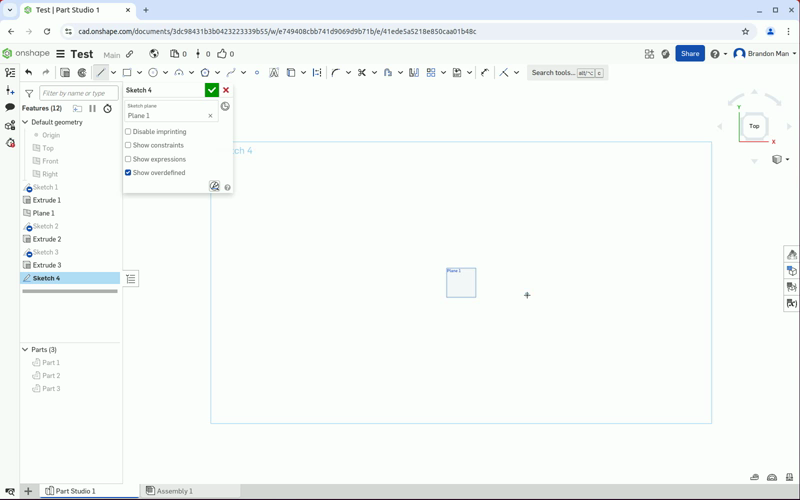
key_down(shift)
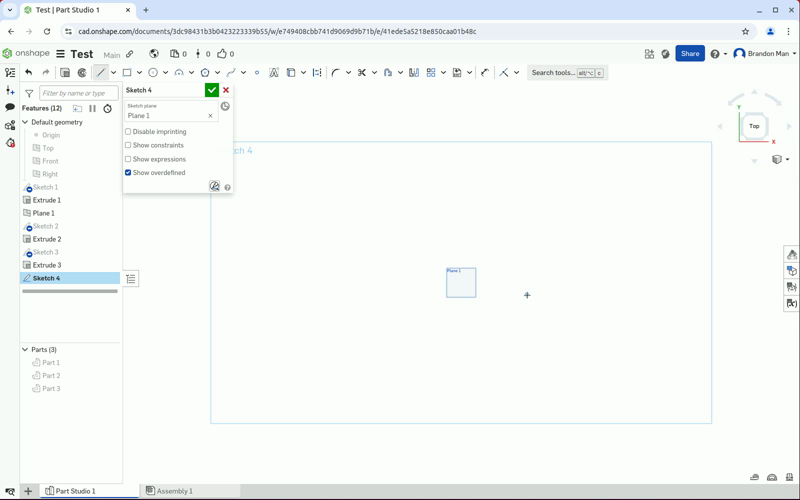
mouse_move(557, 294)
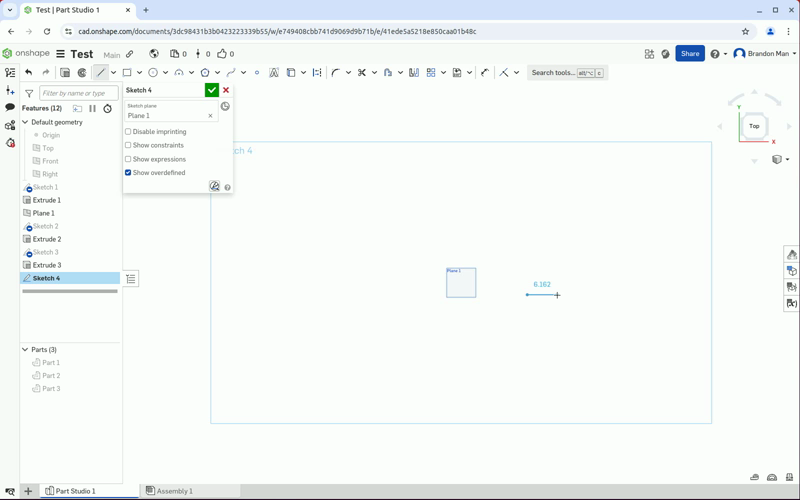
mouse_move(550, 294)
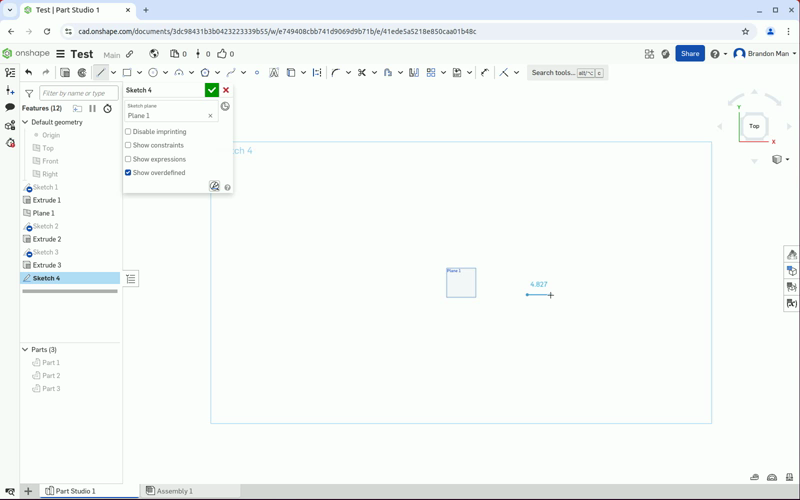
click(550, 294)
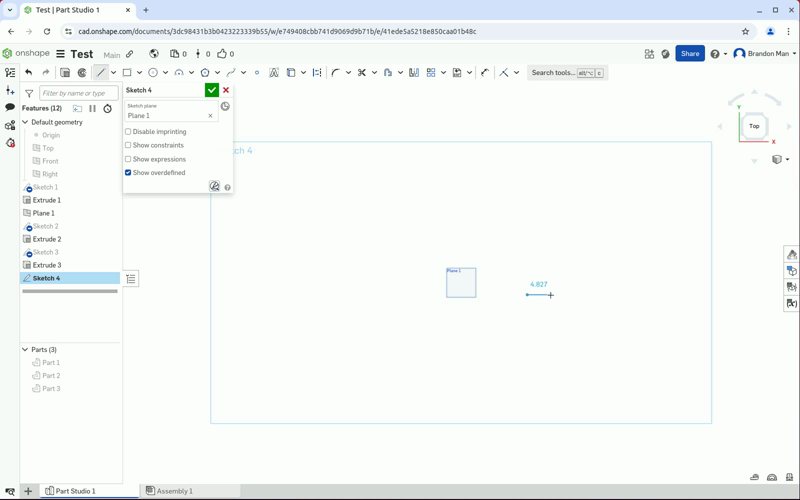
key_up(shift)
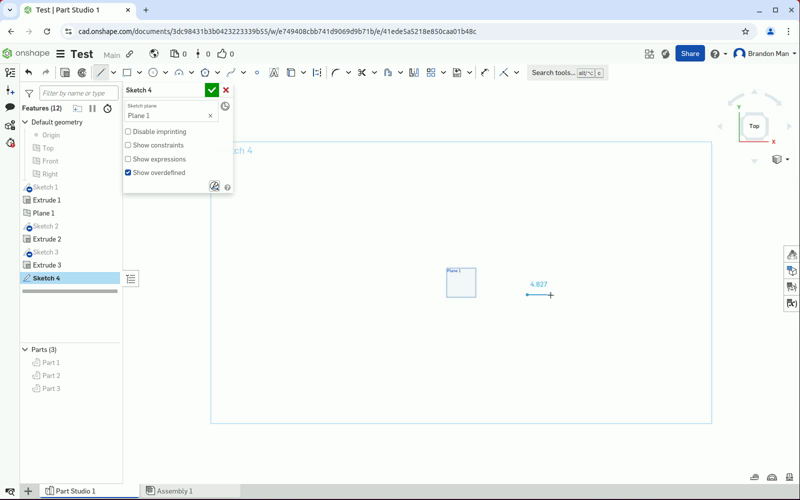
key_down(shift)
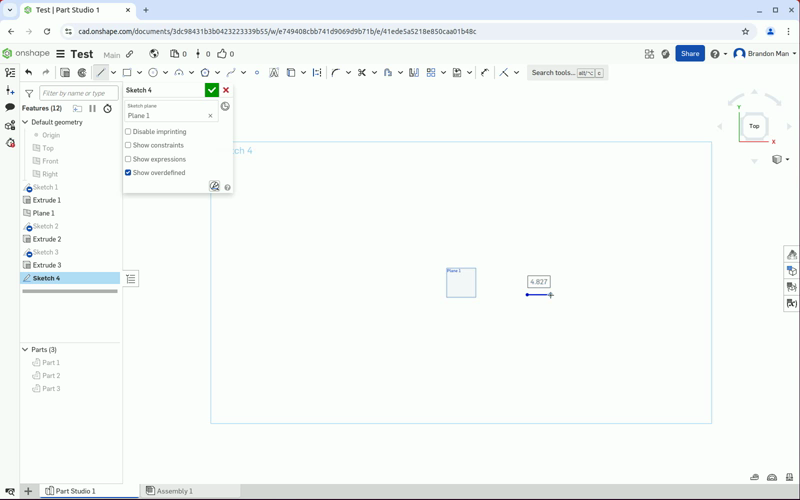
mouse_move(580, 294)
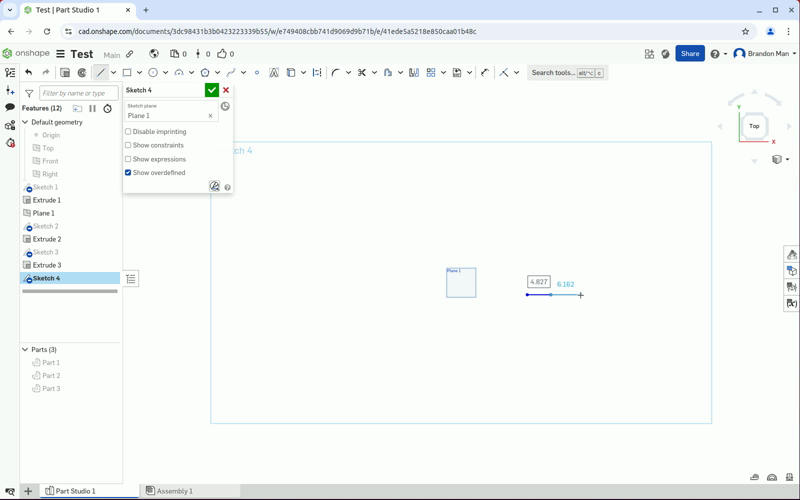
mouse_move(550, 271)
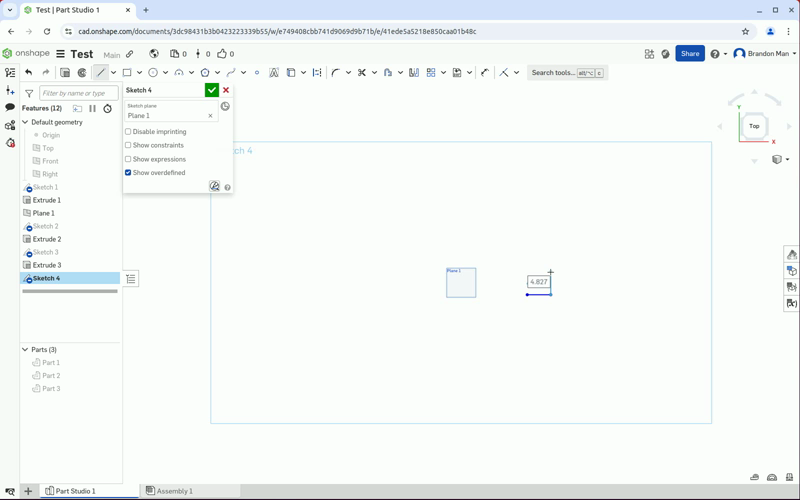
click(550, 271)
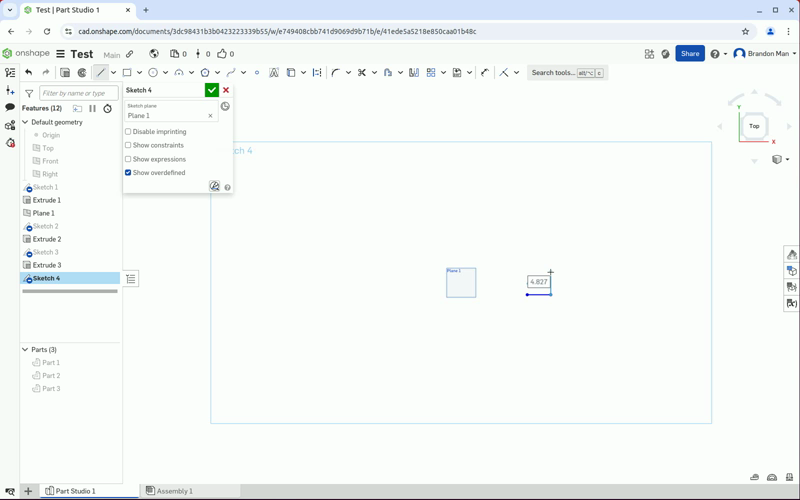
key_up(shift)
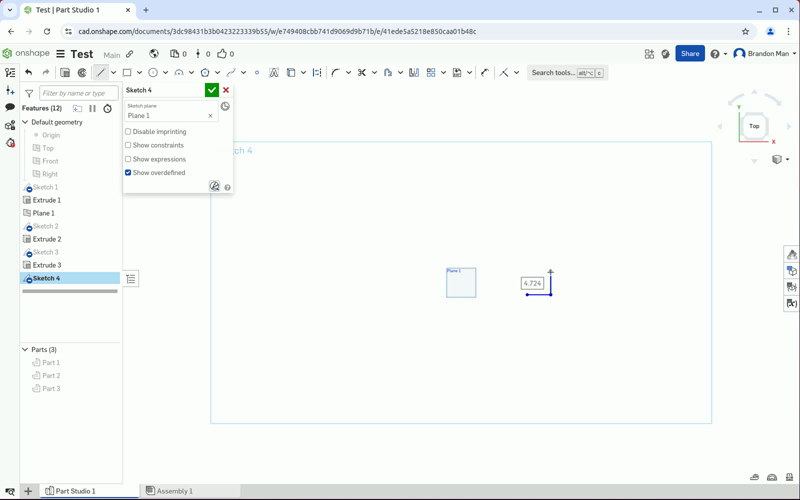
key_down(shift)
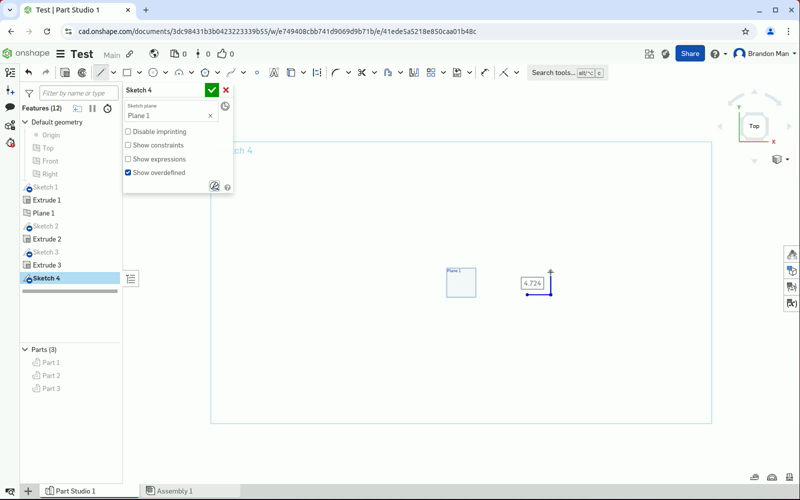
mouse_move(580, 271)
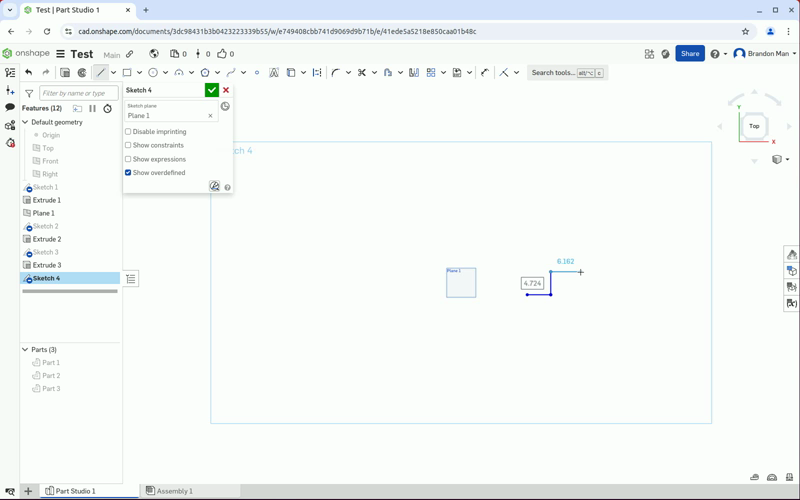
mouse_move(527, 271)
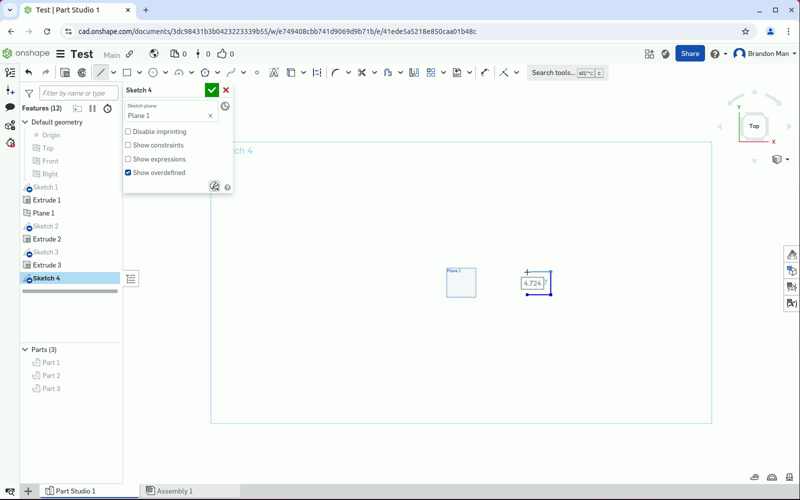
click(527, 271)
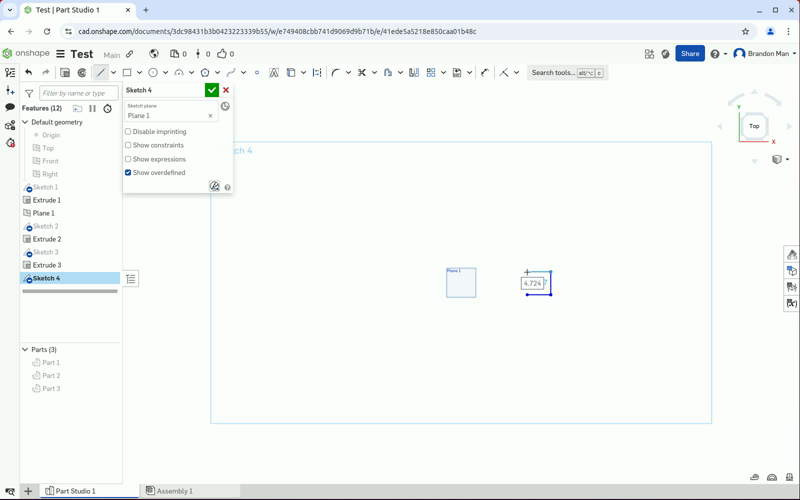
key_up(shift)
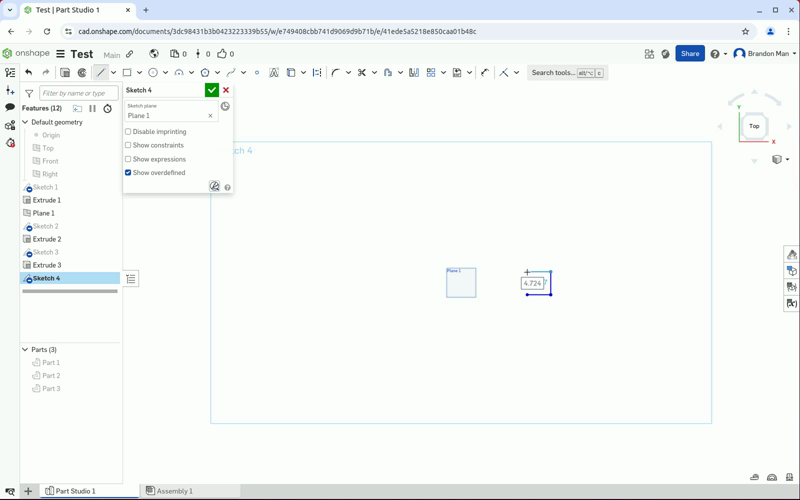
mouse_move(557, 271)
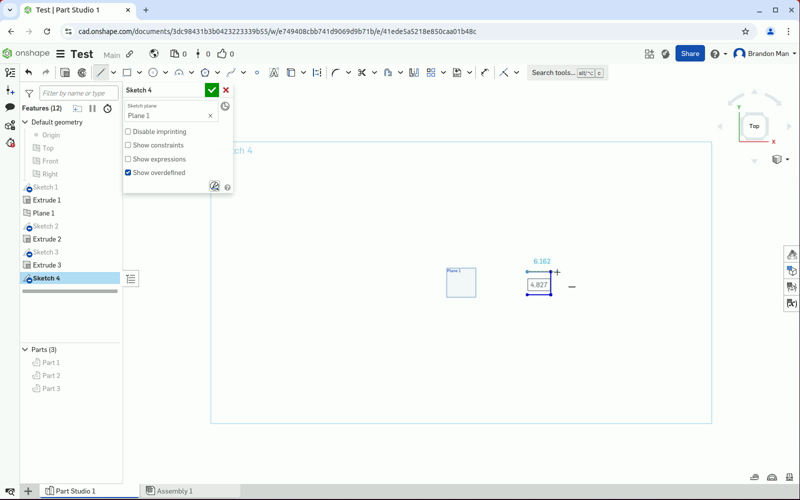
key_down(shift)
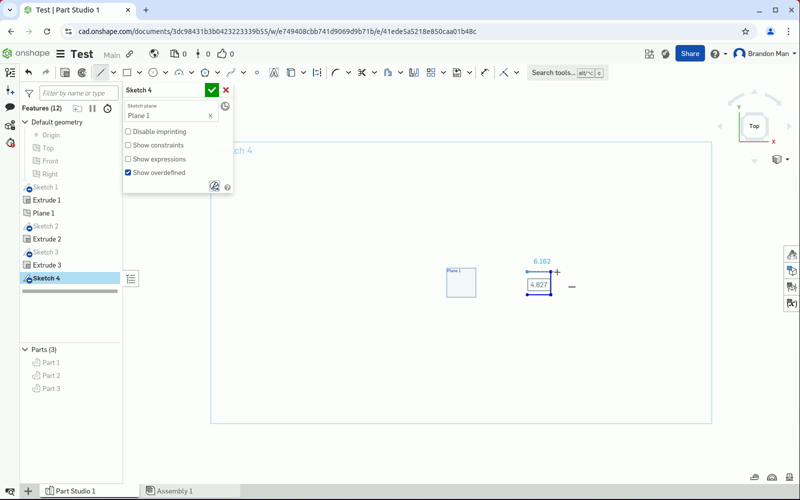
mouse_move(527, 294)
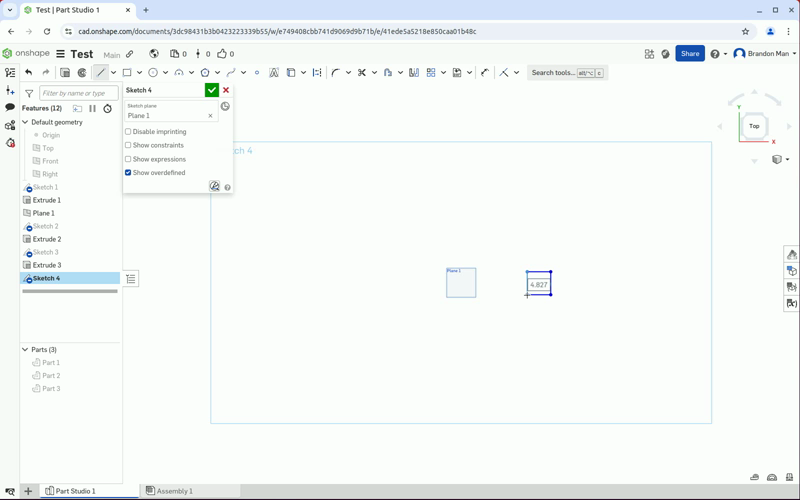
key_up(shift)
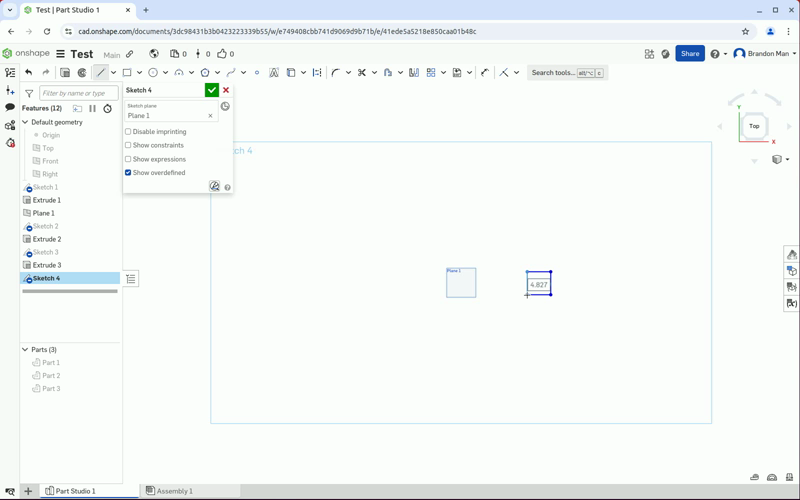
click(527, 294)
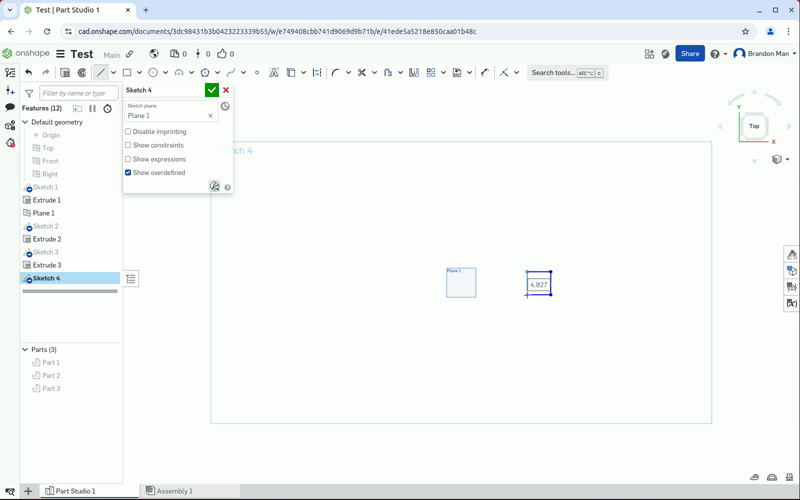
key(esc)
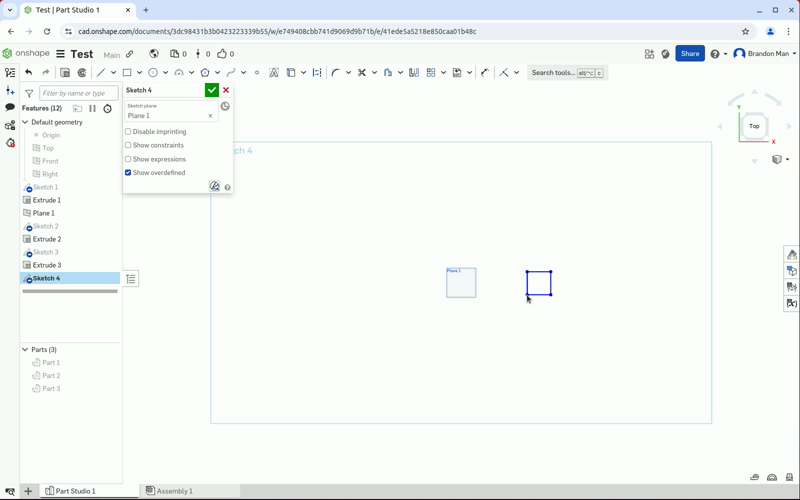
mouse_move(542, 277)
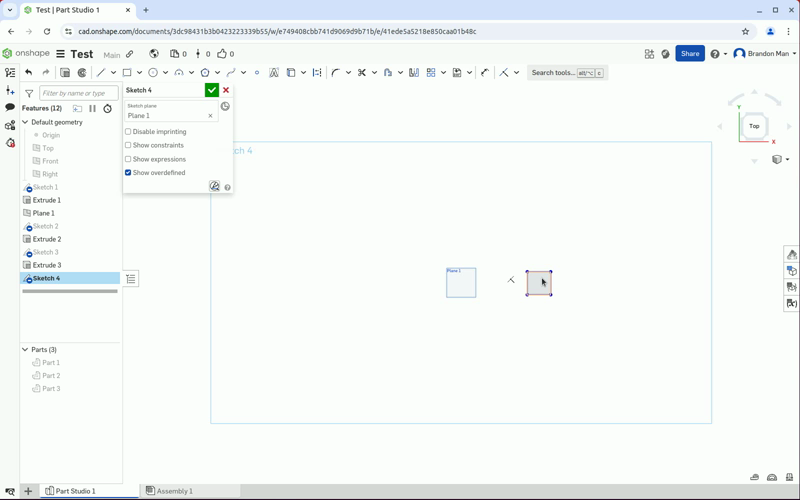
scroll(6)
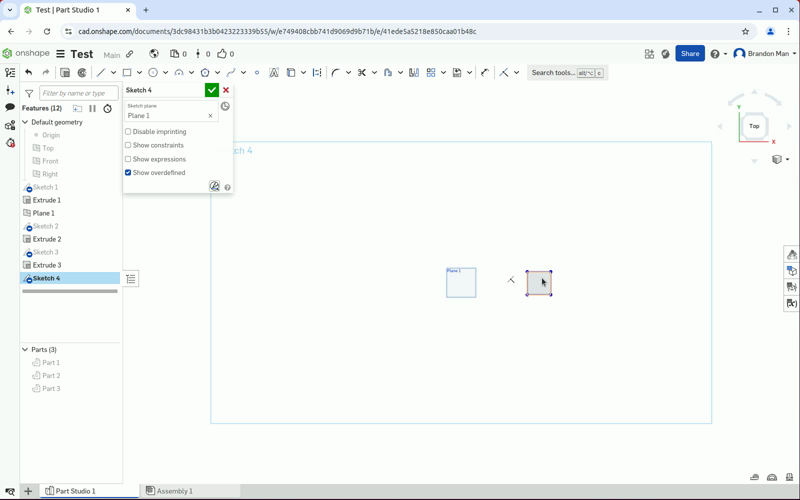
scroll(6)
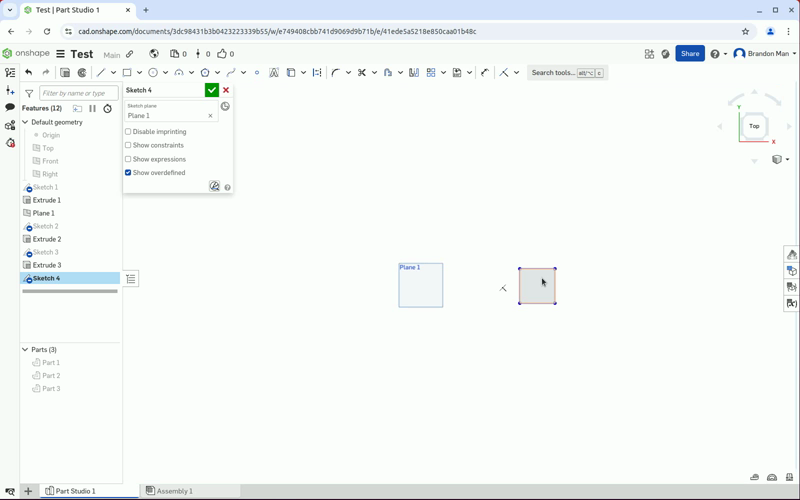
scroll(6)
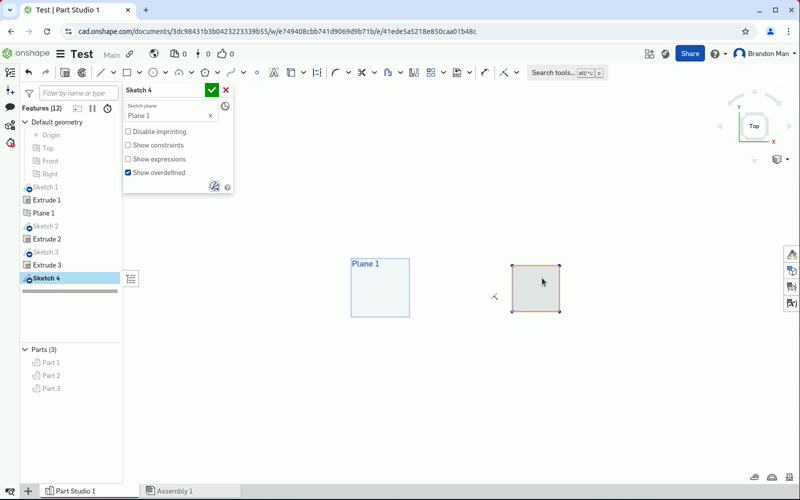
scroll(6)
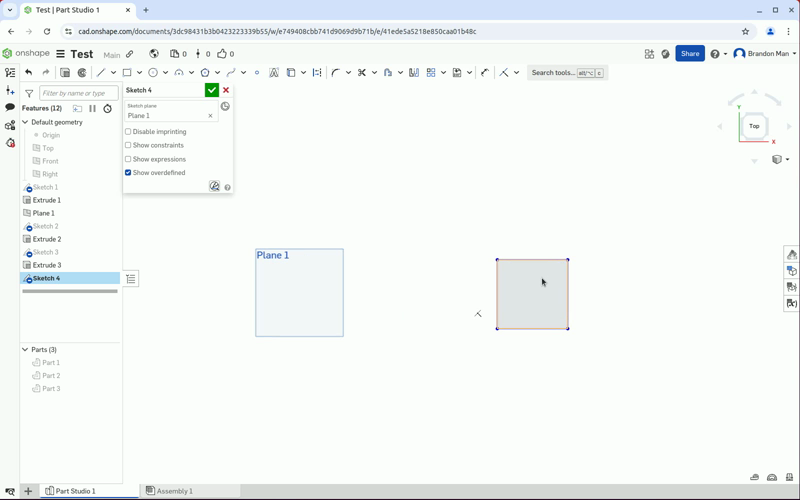
scroll(6)
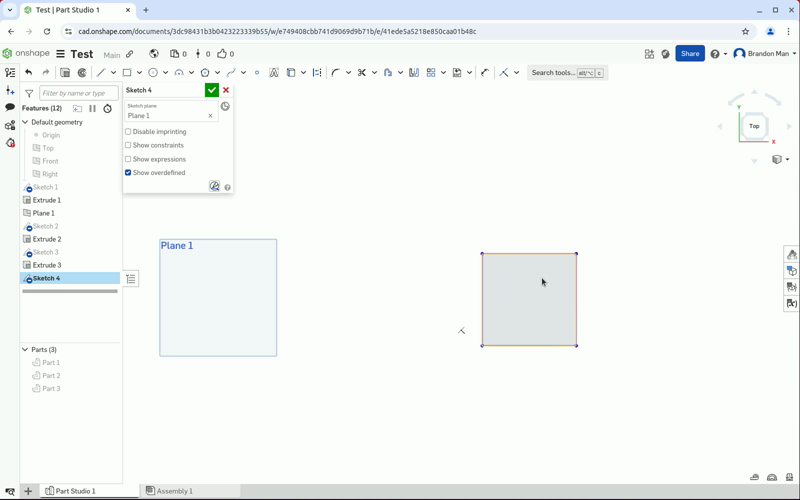
scroll(6)
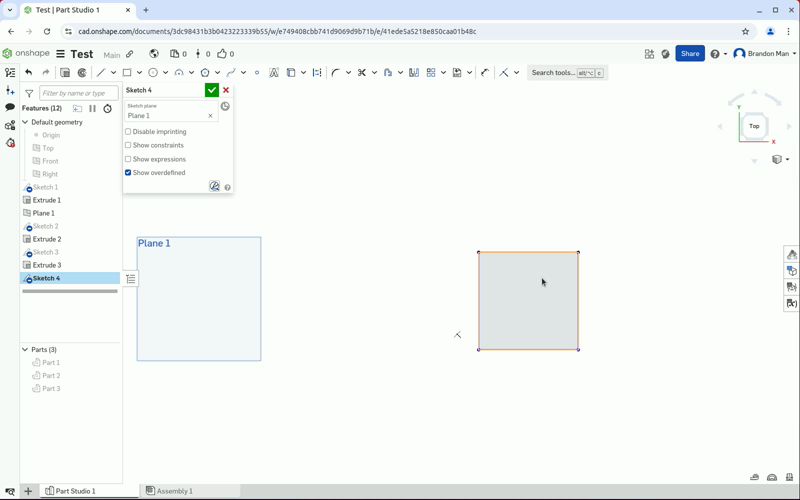
scroll(6)
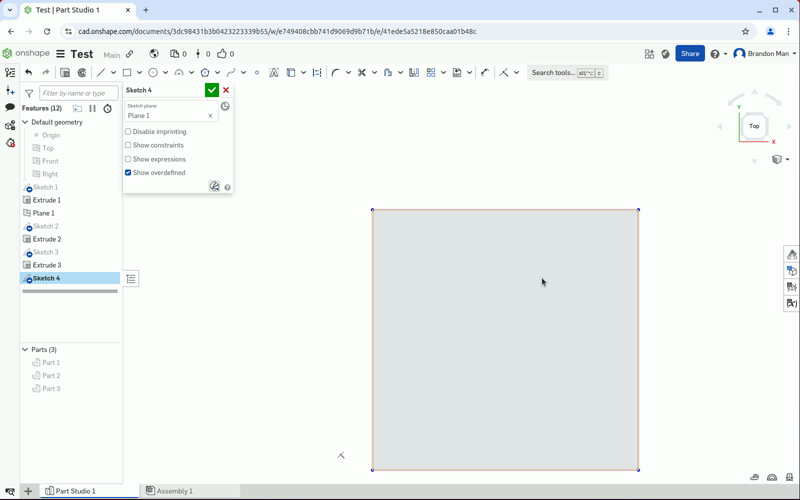
click(542, 277)
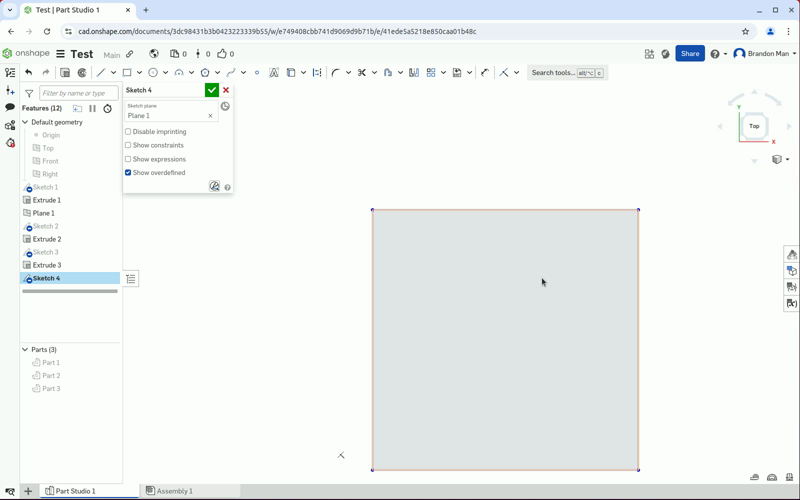
scroll(-6)
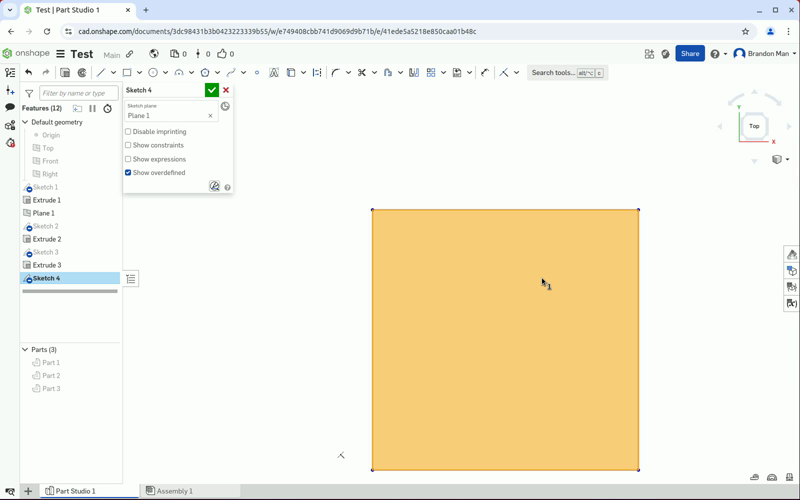
scroll(-6)
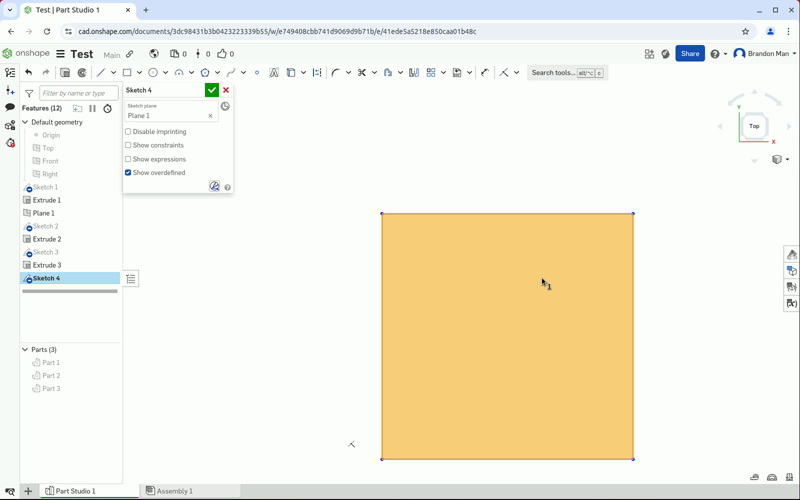
scroll(-6)
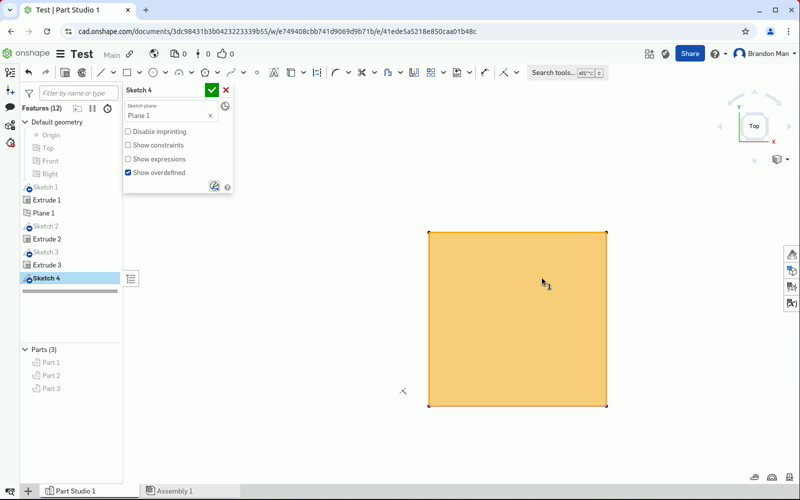
scroll(-6)
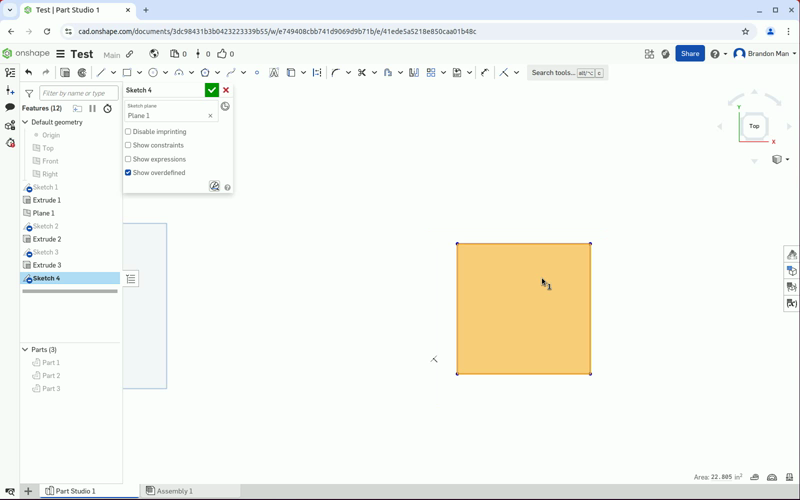
scroll(-6)
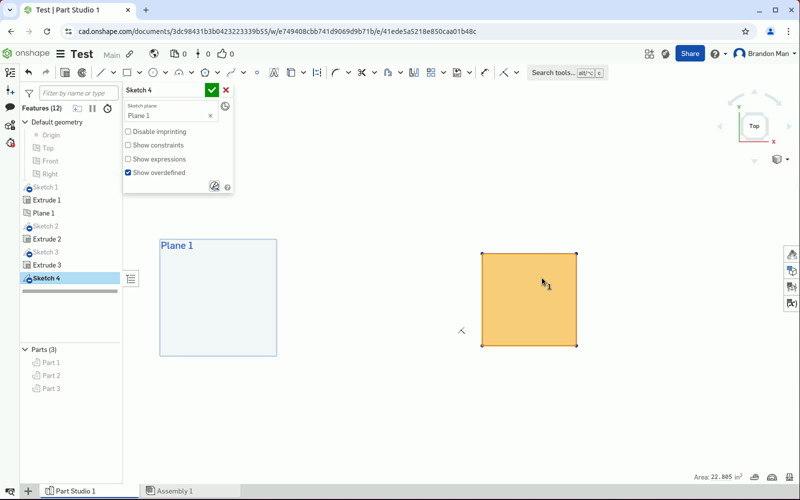
scroll(-6)
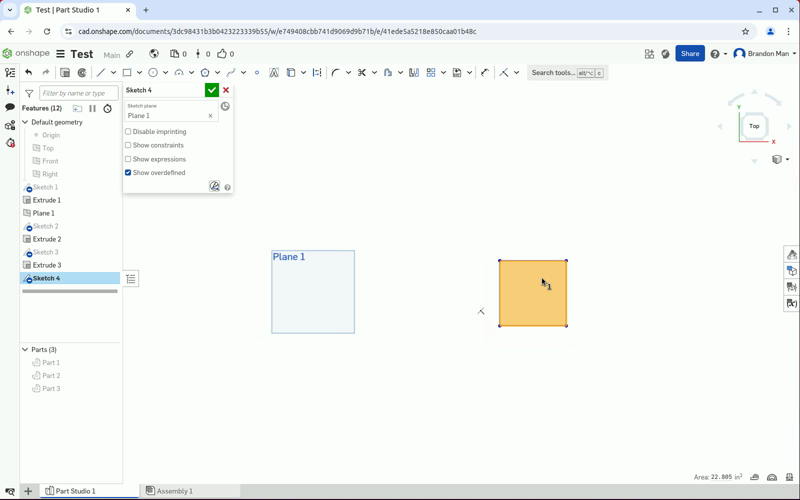
scroll(-6)
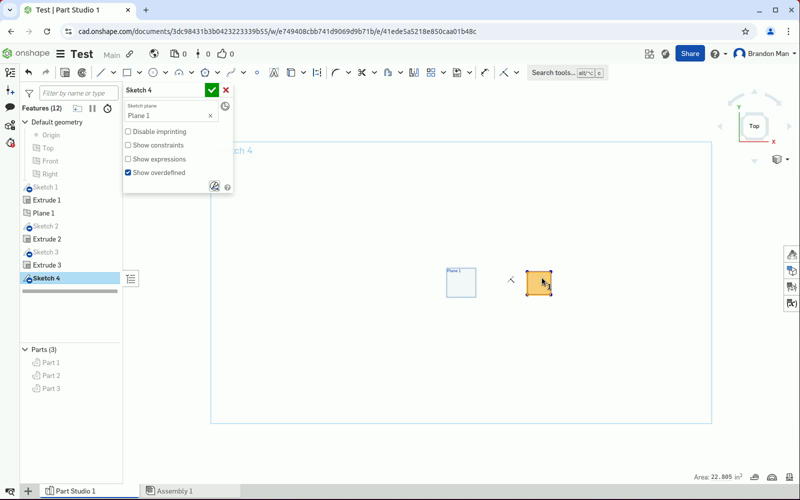
mouse_move(73, 352)
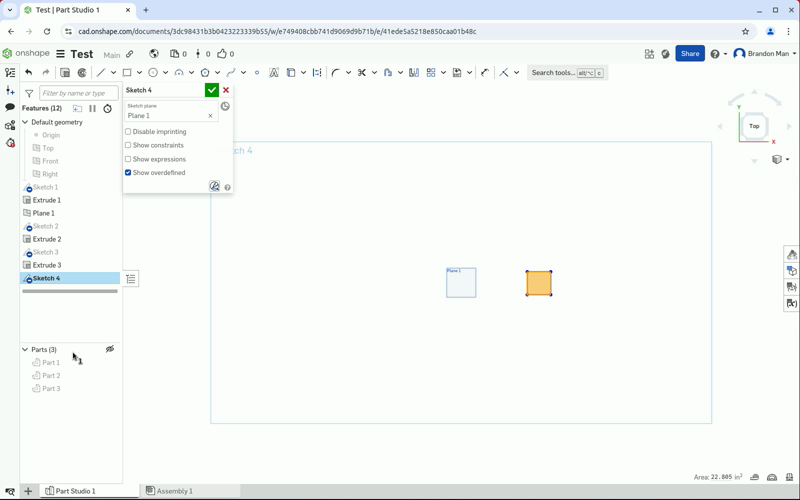
key(shift+y)
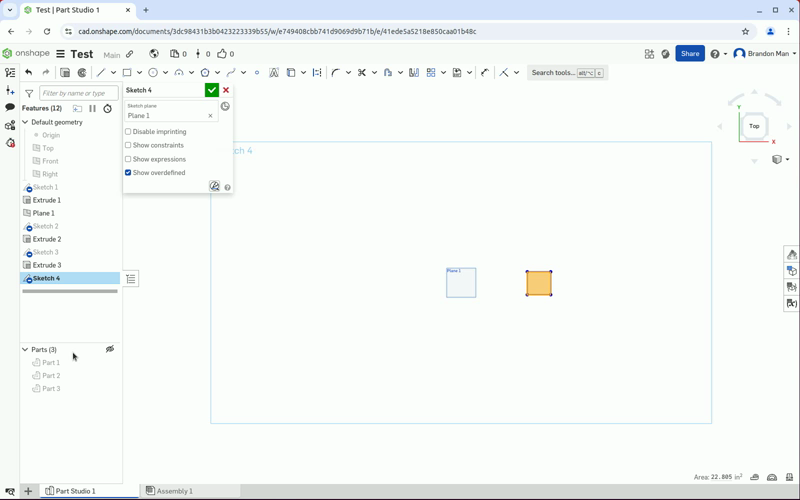
key(shift+e)
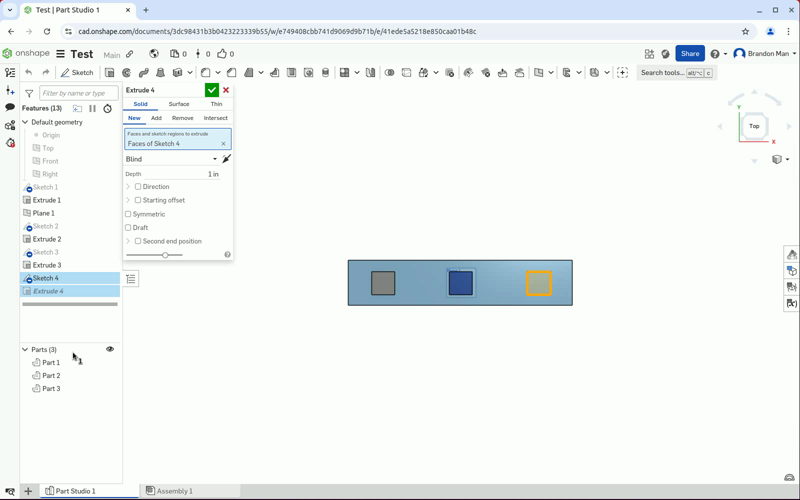
mouse_move(143, 106)
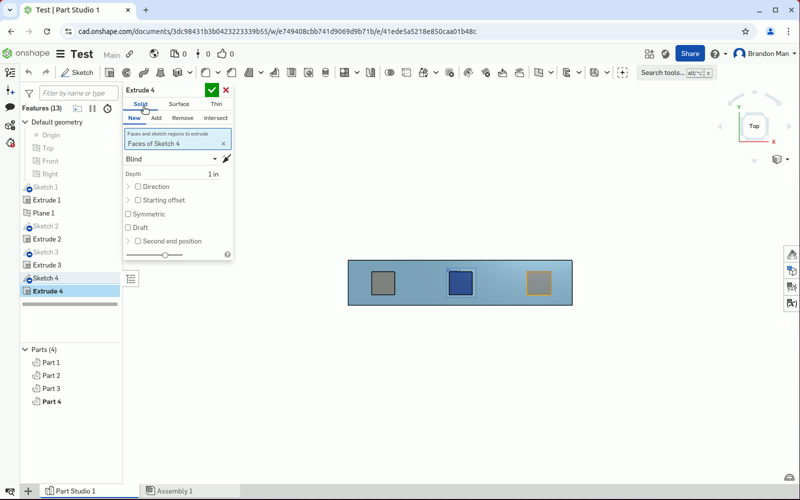
click(143, 106)
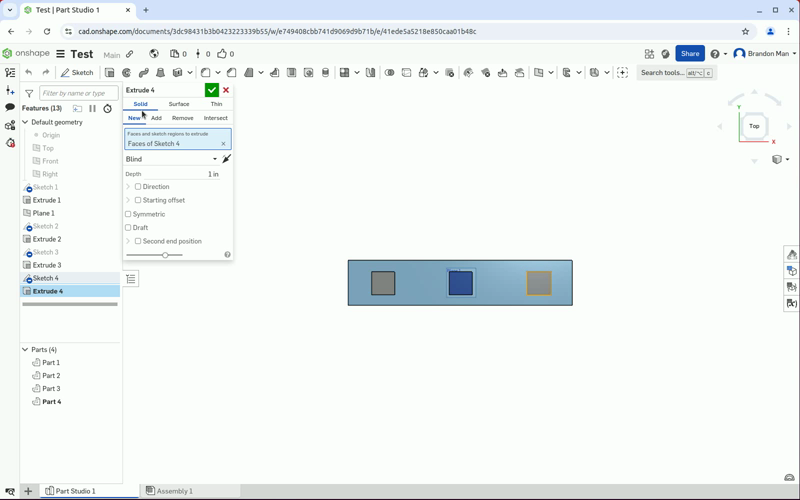
mouse_move(137, 120)
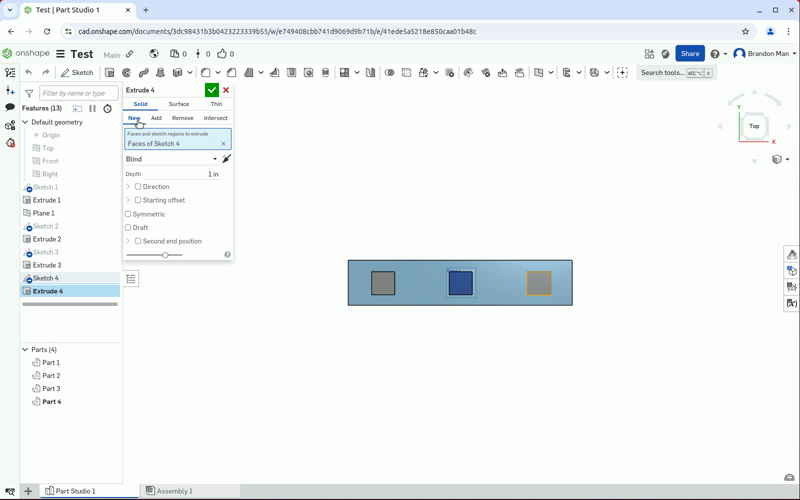
click(137, 120)
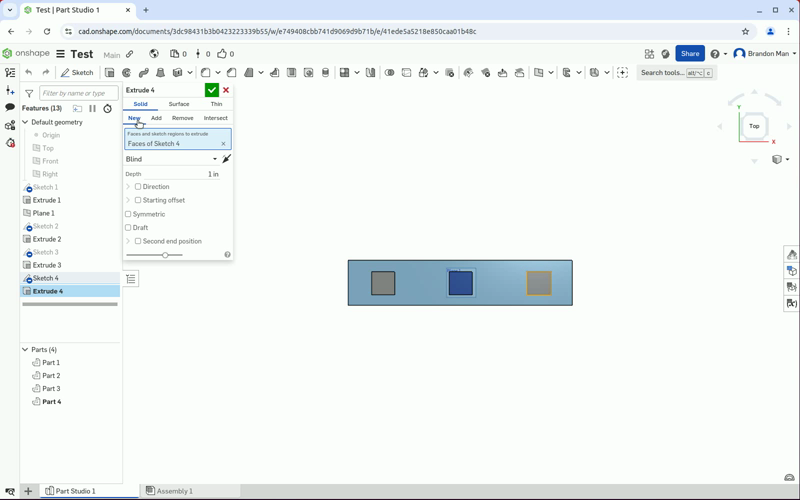
key(tab, 4)
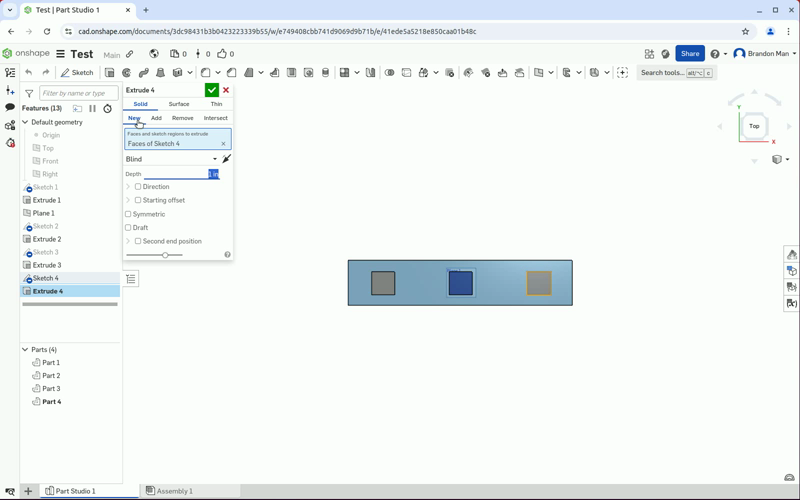
text(4.574)
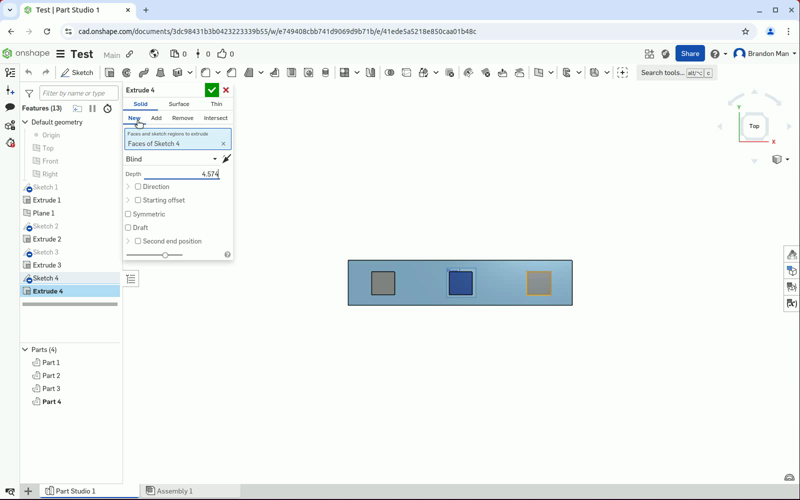
key(enter)
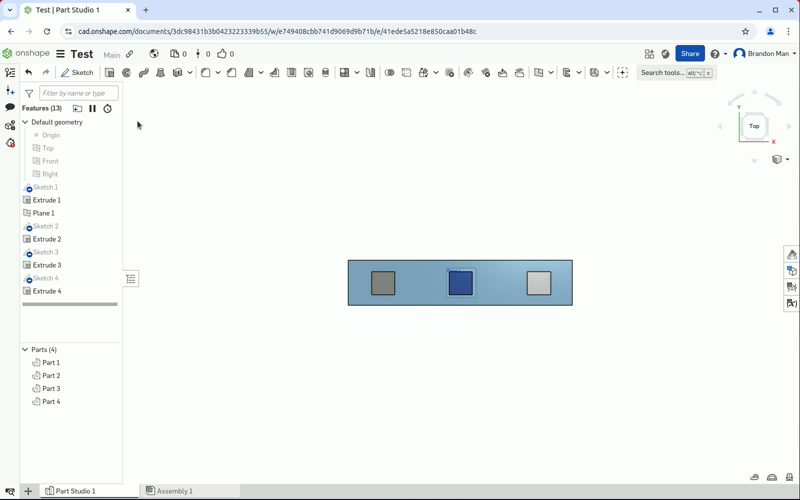
key(shift+h)
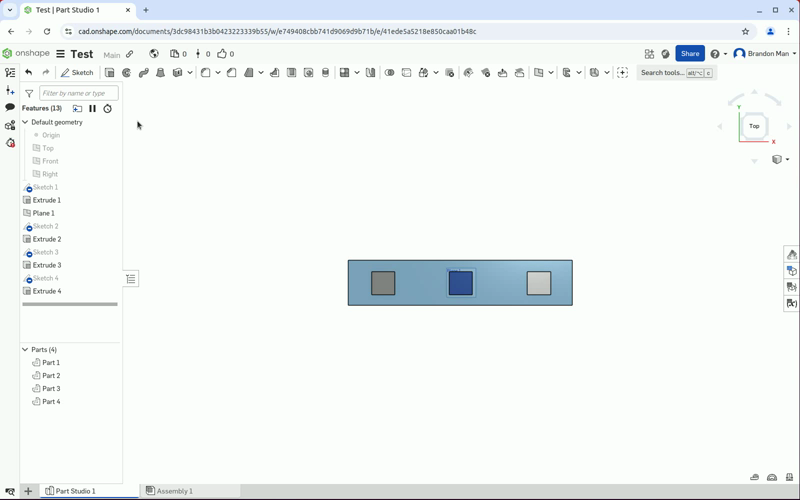
key(shift+h)
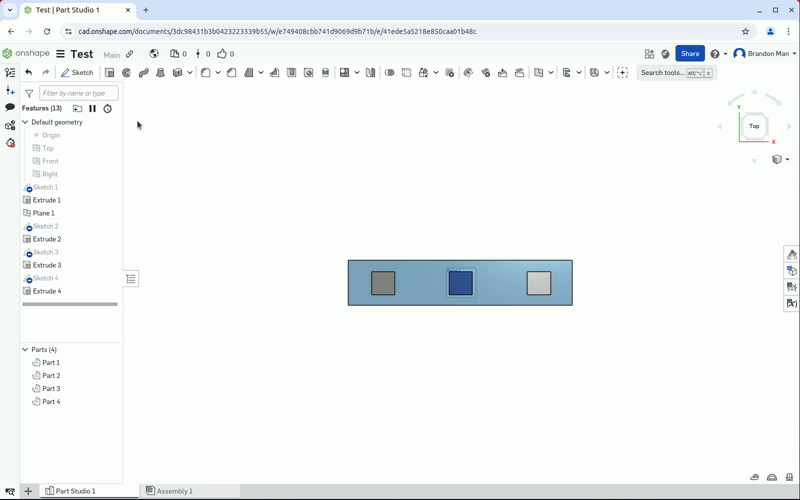
mouse_move(73, 189)
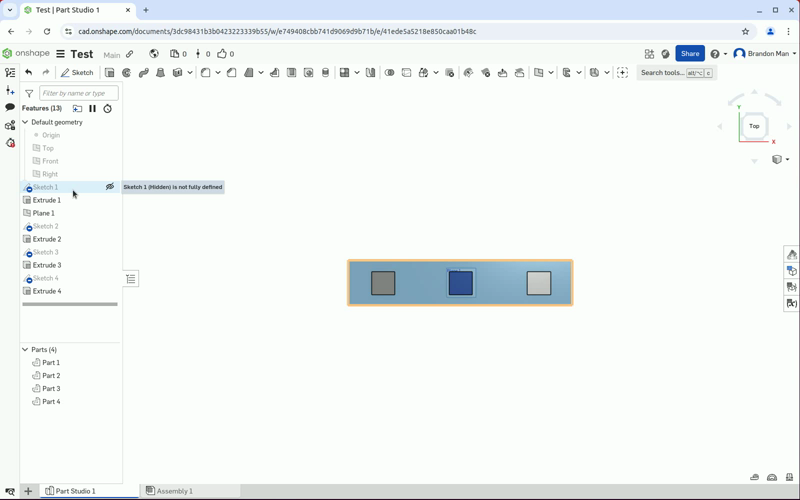
click(73, 189)
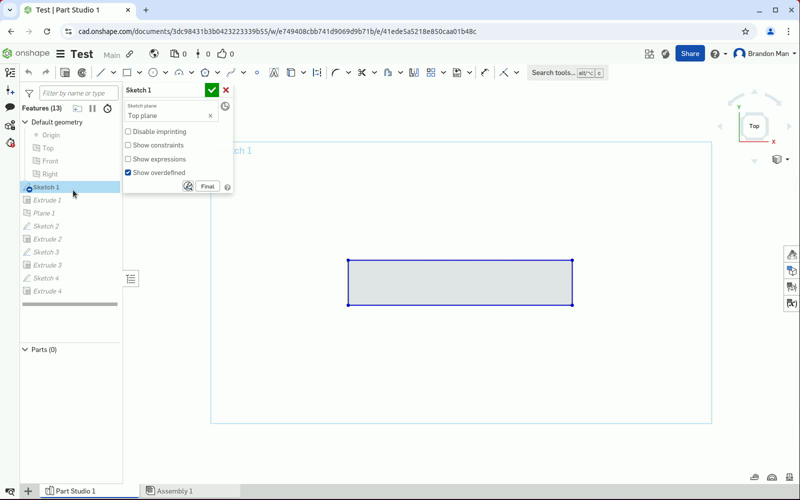
mouse_move(229, 92)
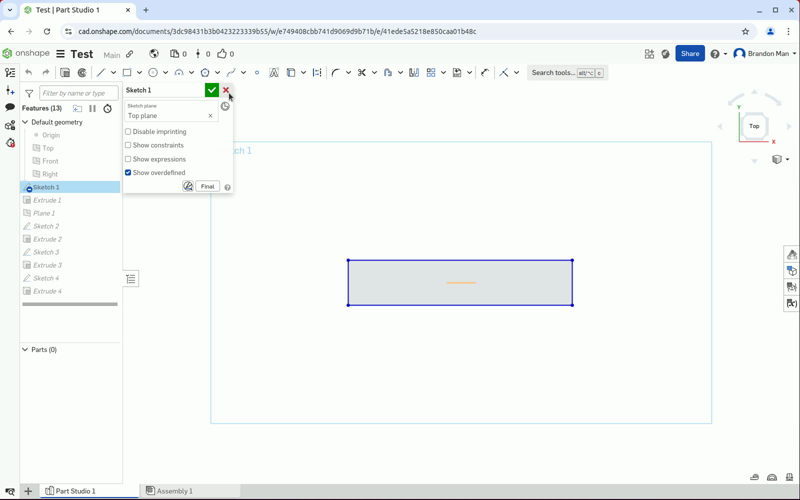
click(229, 92)
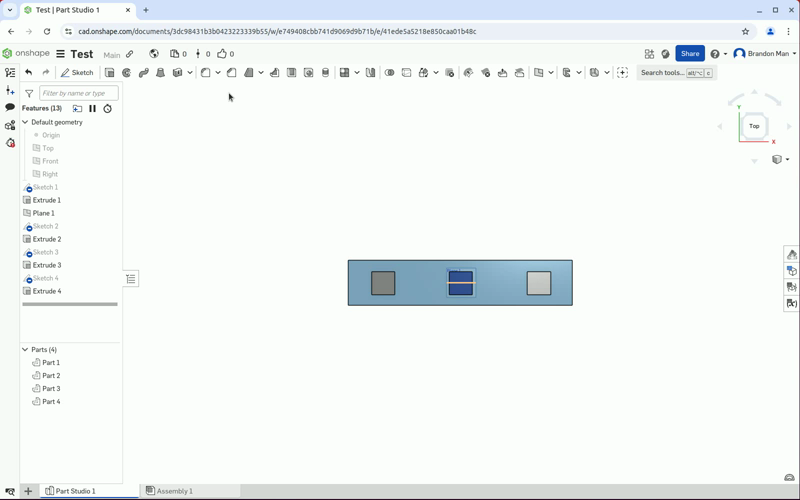
mouse_move(73, 352)
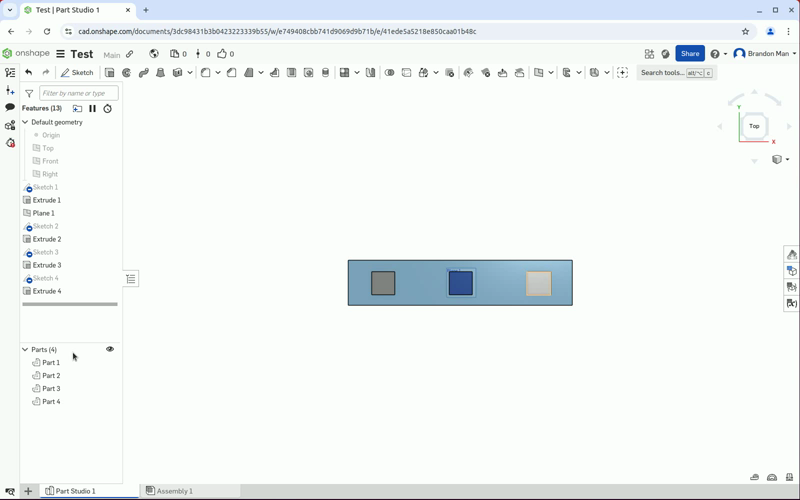
key(y)
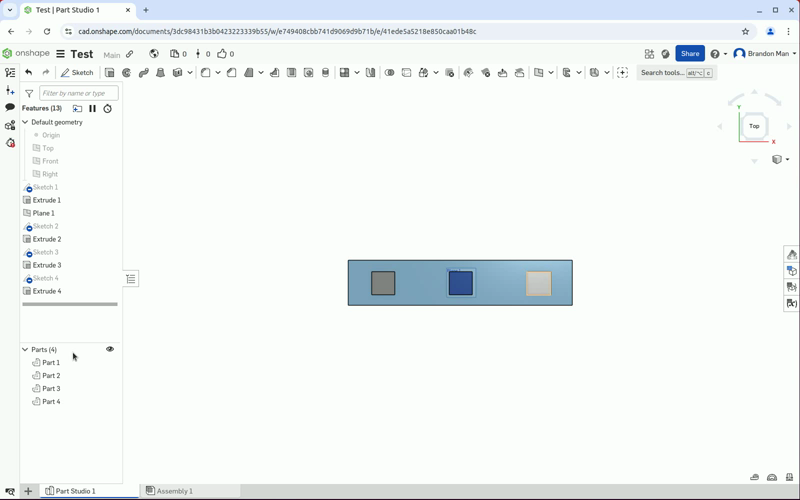
key(shift+p)
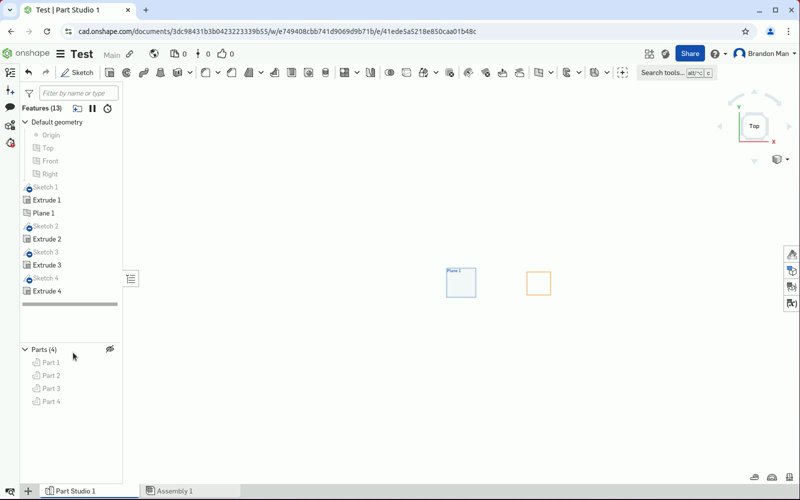
key(space)
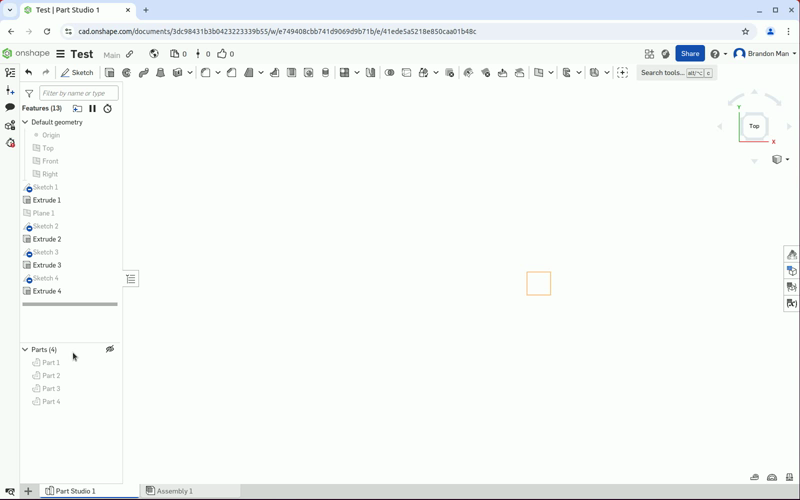
key_down(shift)
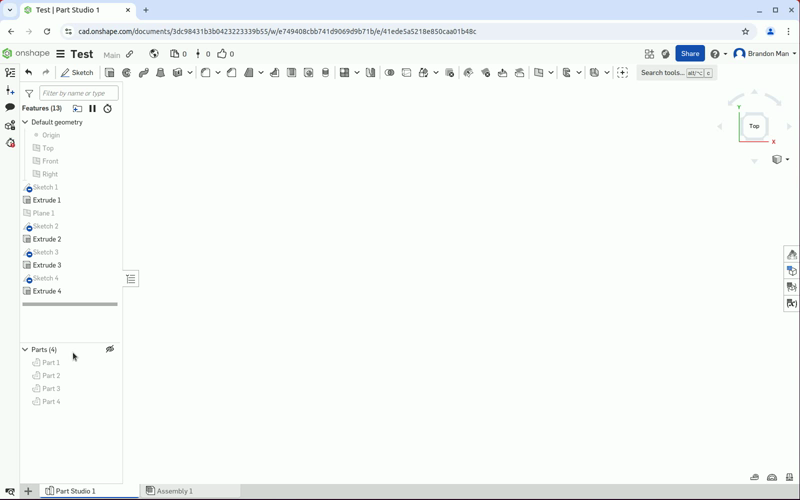
key(up)
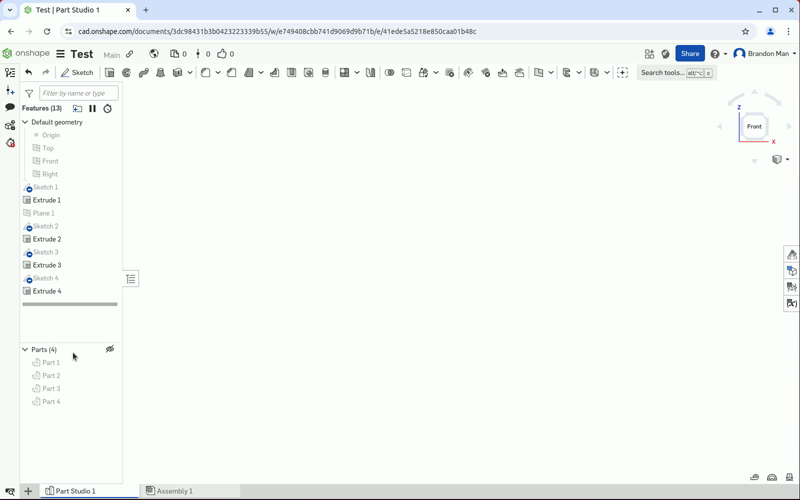
key_up(shift)
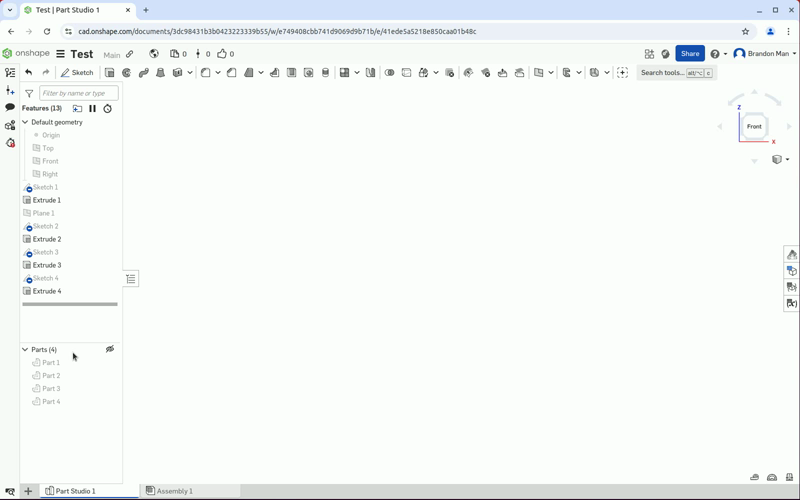
mouse_move(73, 352)
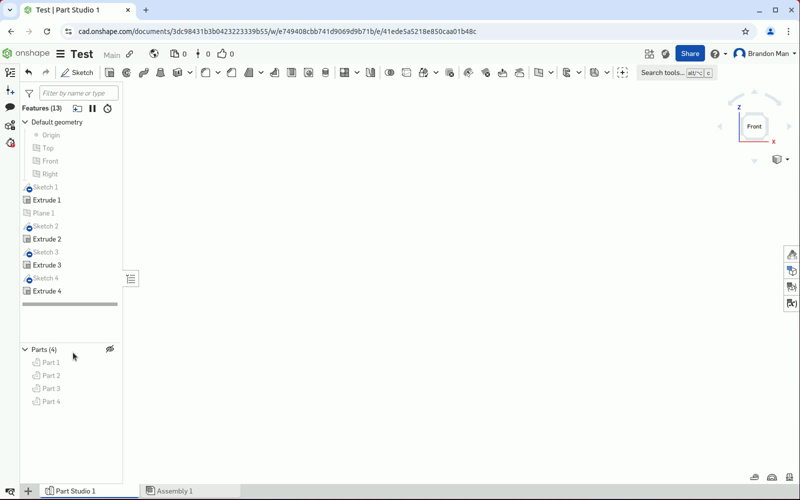
key(shift+y)
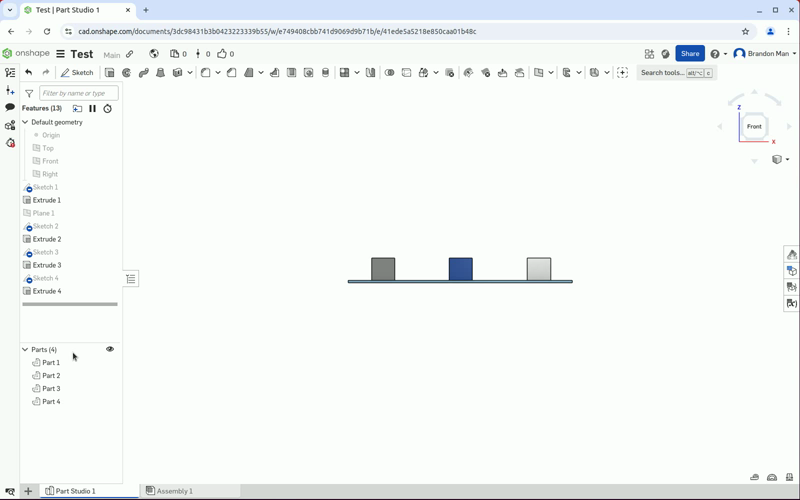
mouse_move(541, 75)
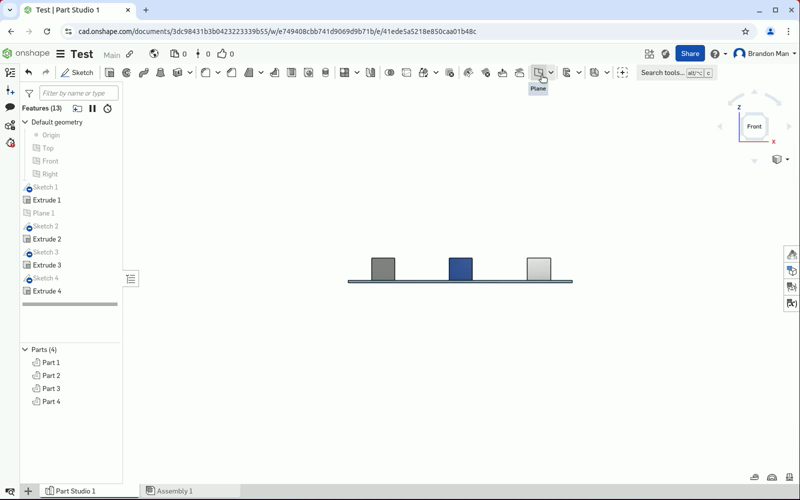
click(541, 75)
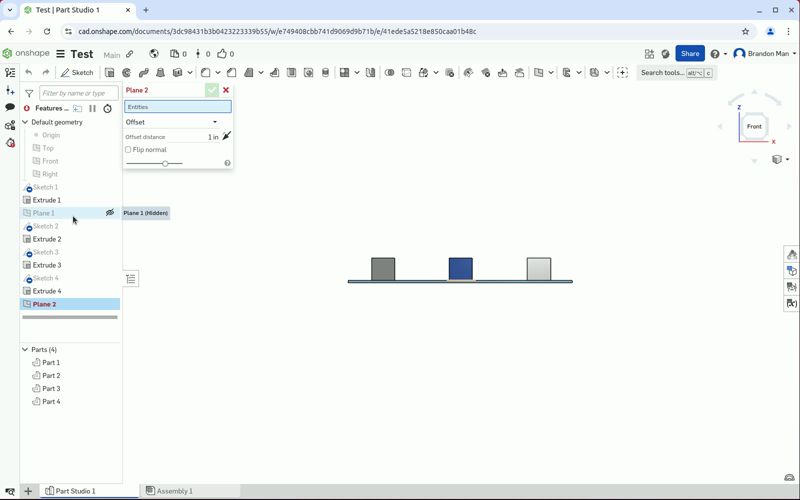
scroll(3)
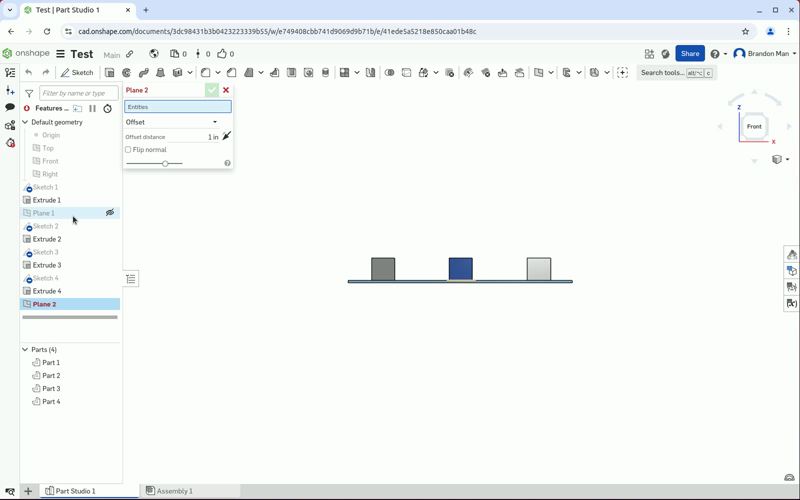
mouse_move(73, 163)
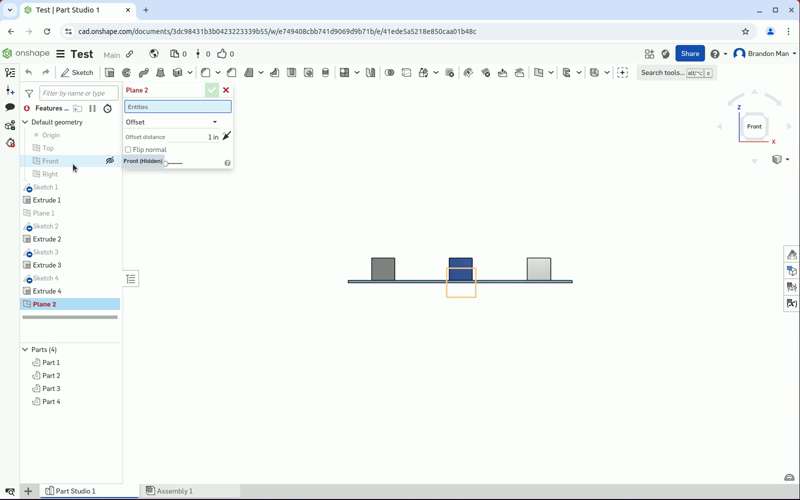
click(73, 163)
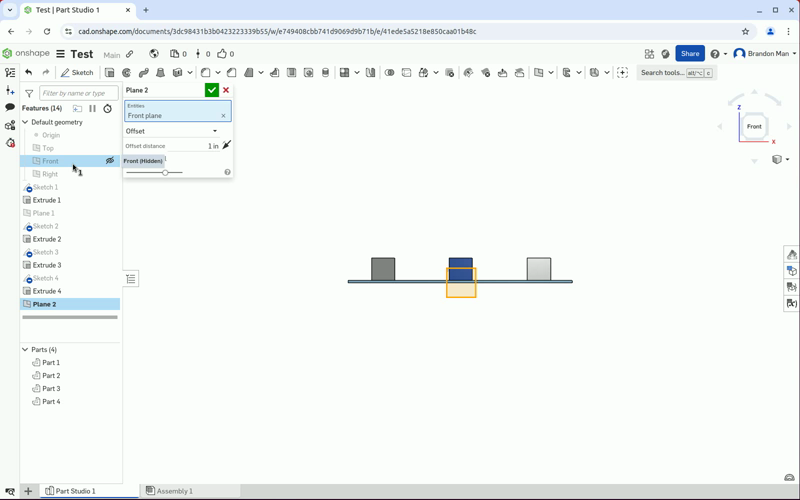
key(tab, 2)
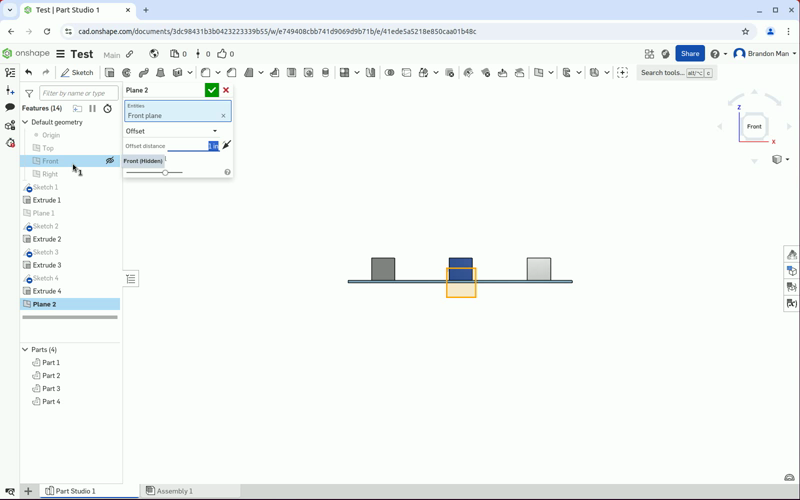
text(2.403)
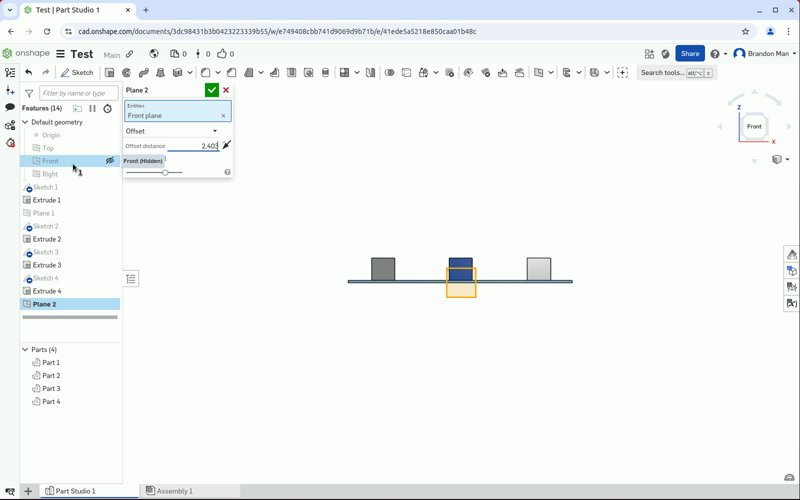
key(enter, 2)
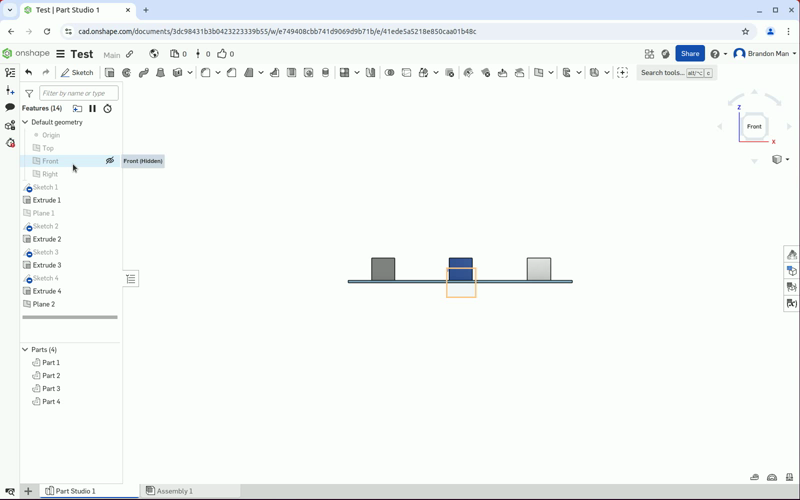
key(shift+s)
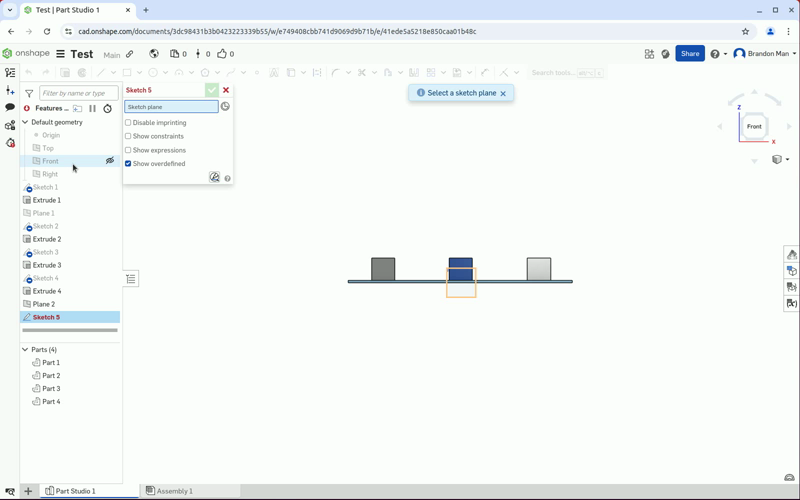
mouse_move(73, 306)
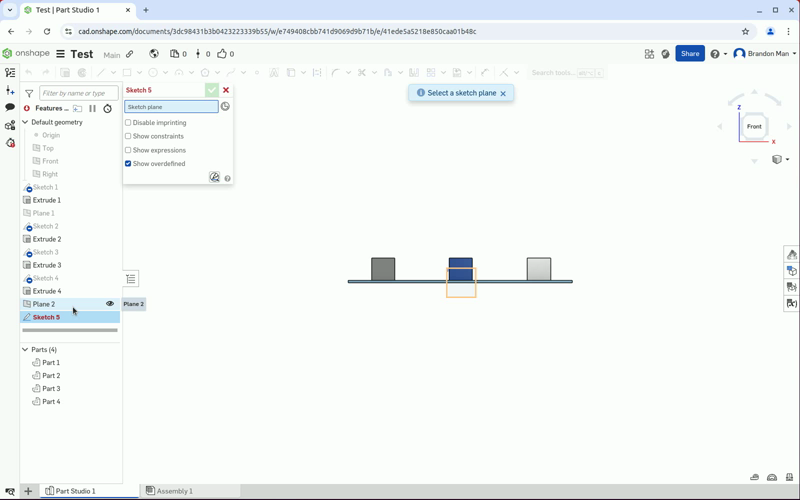
click(73, 306)
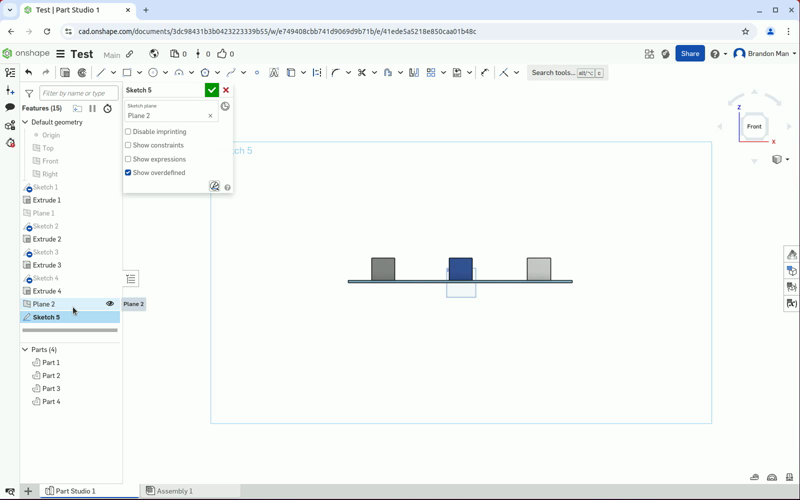
mouse_move(73, 352)
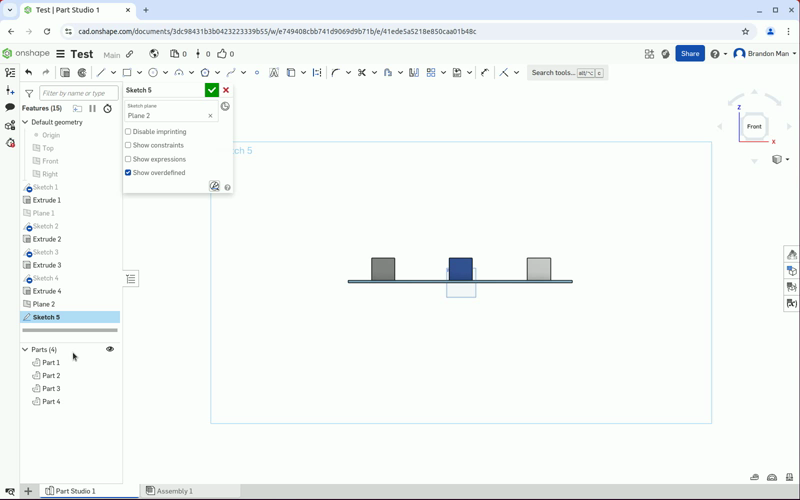
key(y)
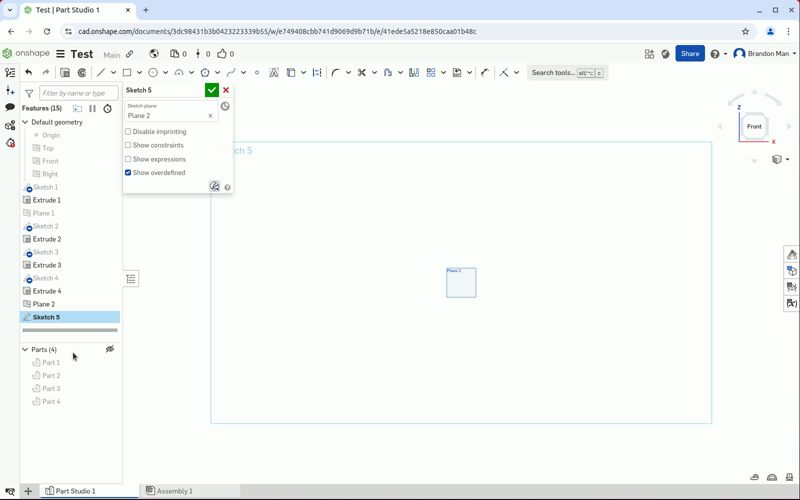
key(l)
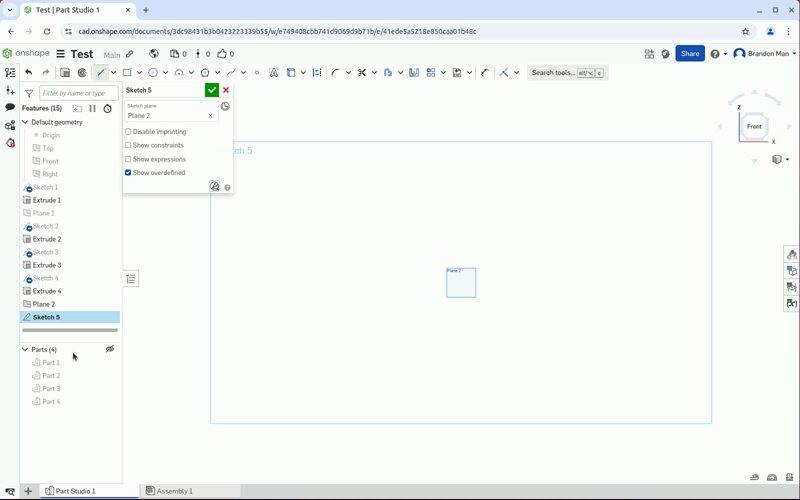
key_down(shift)
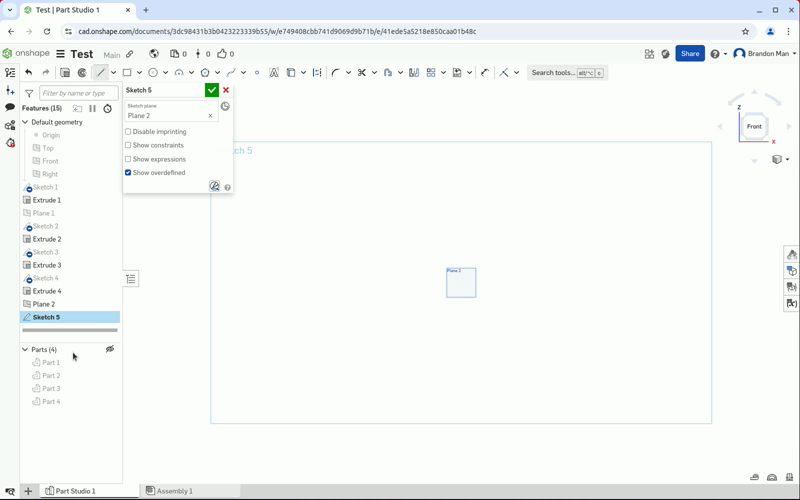
mouse_move(376, 257)
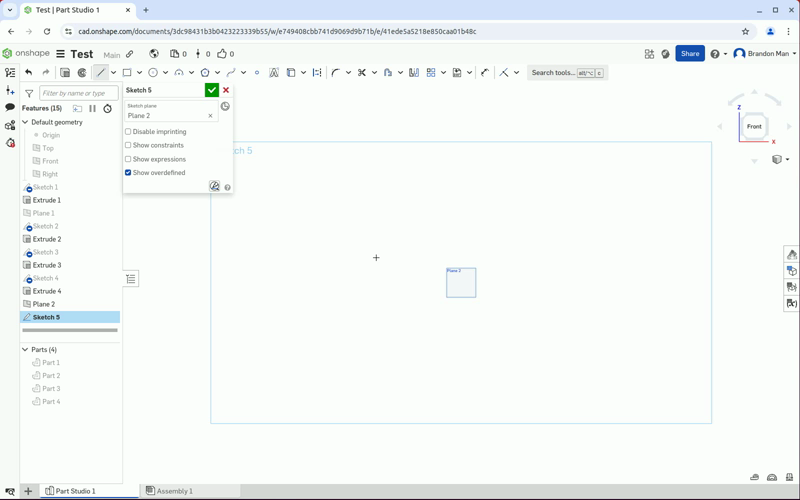
click(376, 257)
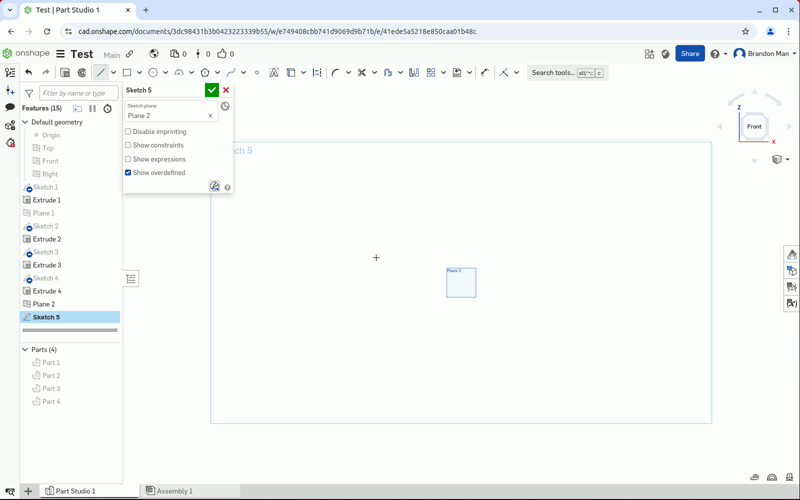
key_up(shift)
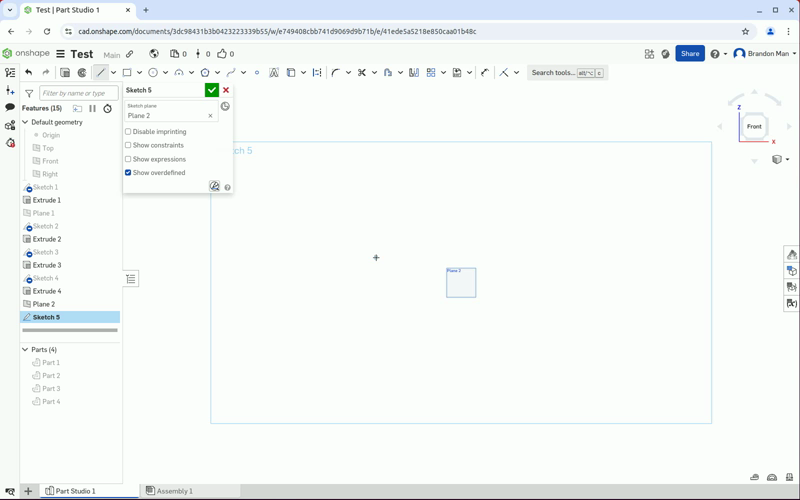
key_down(shift)
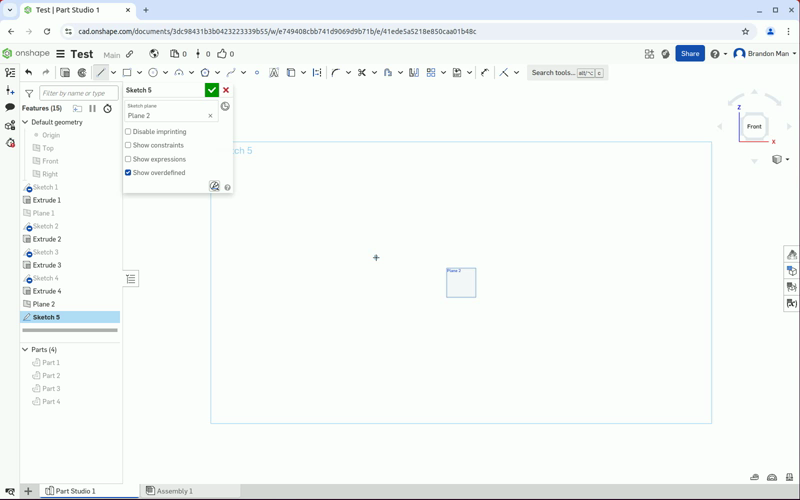
mouse_move(406, 257)
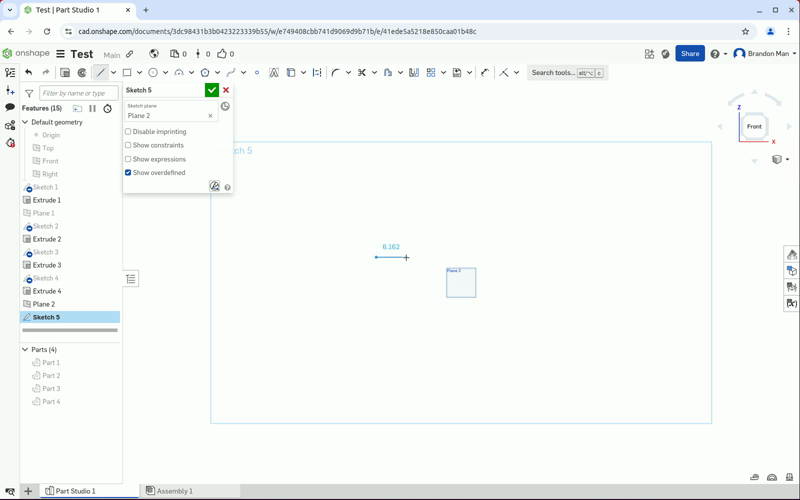
mouse_move(387, 257)
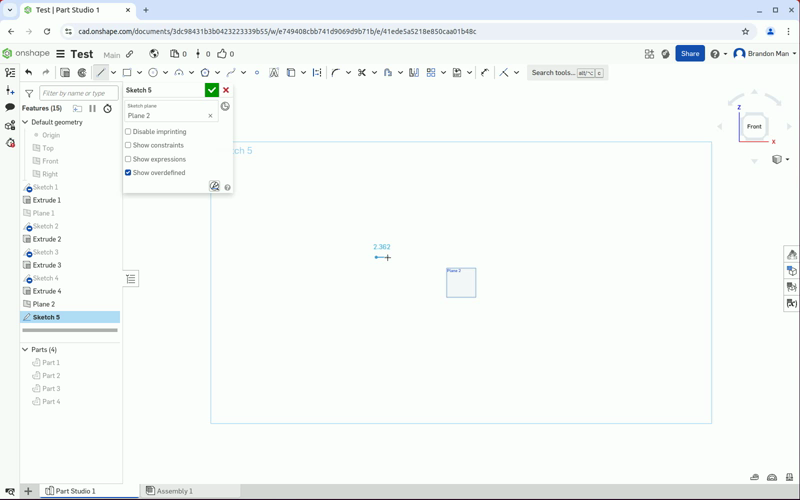
click(387, 257)
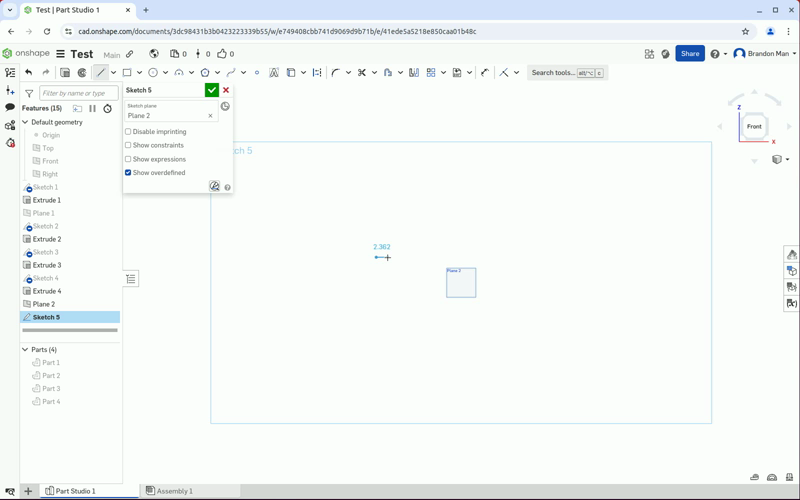
key_up(shift)
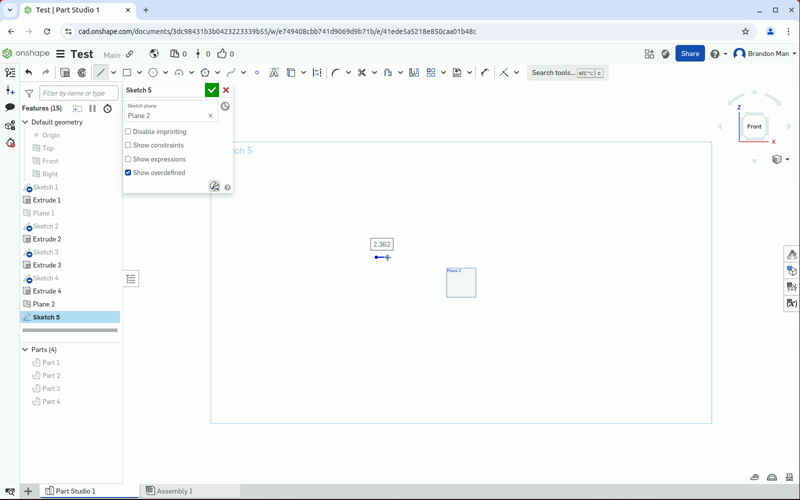
key_down(shift)
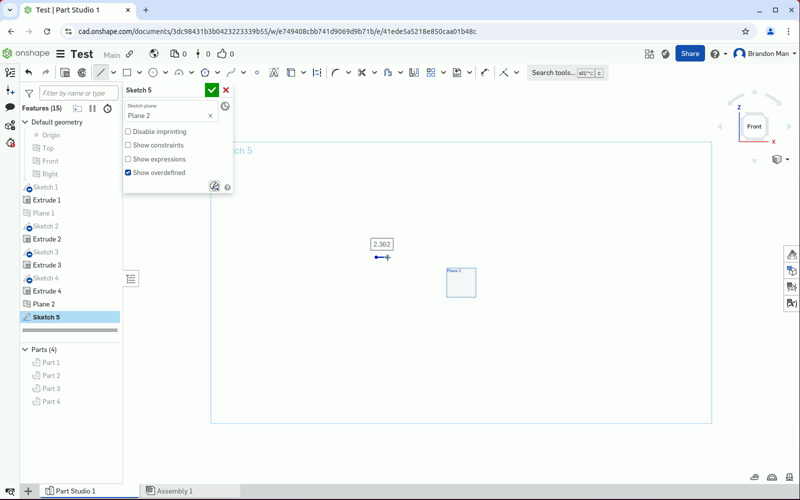
mouse_move(417, 257)
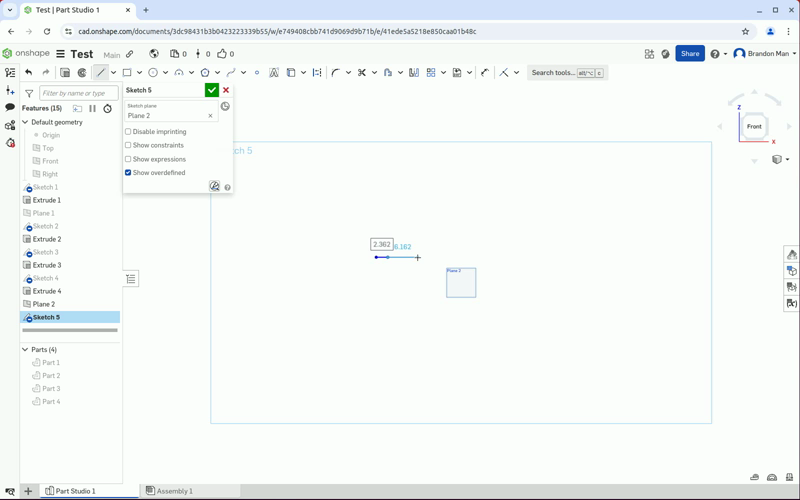
mouse_move(387, 238)
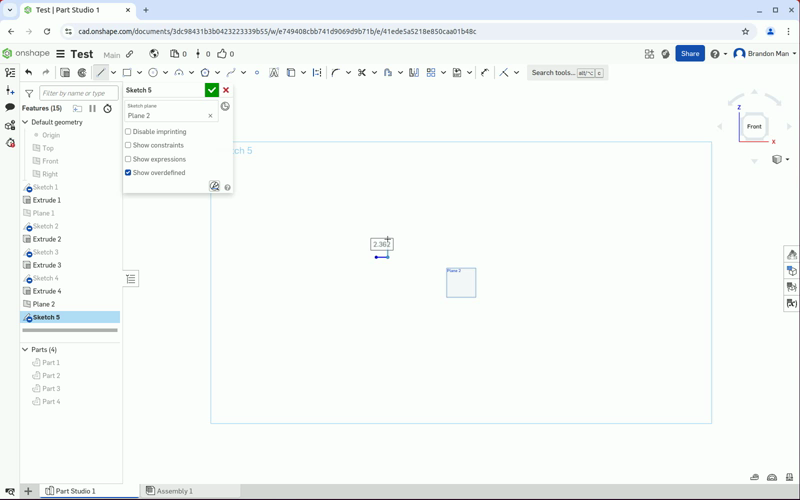
click(387, 238)
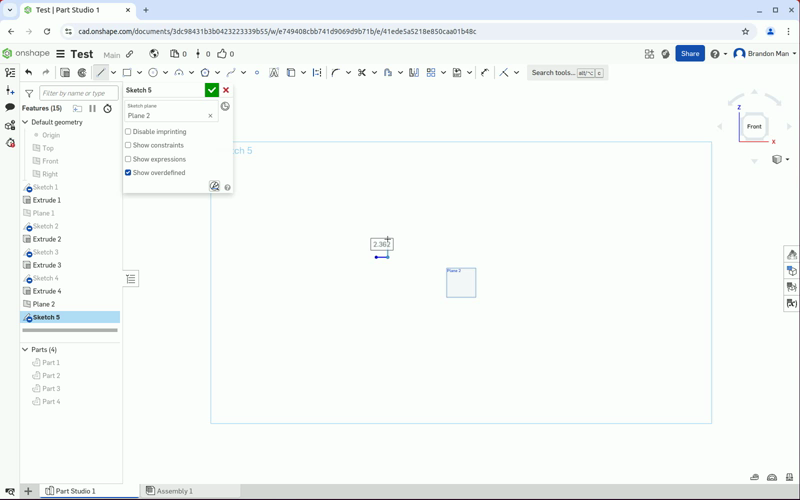
key_up(shift)
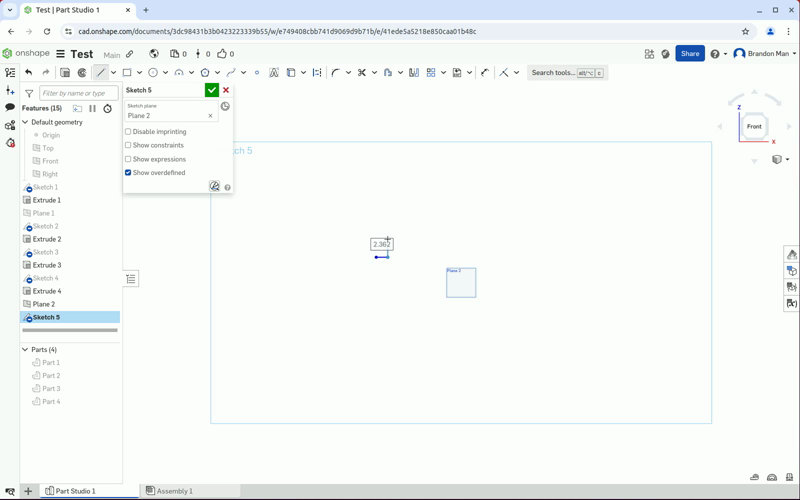
key_down(shift)
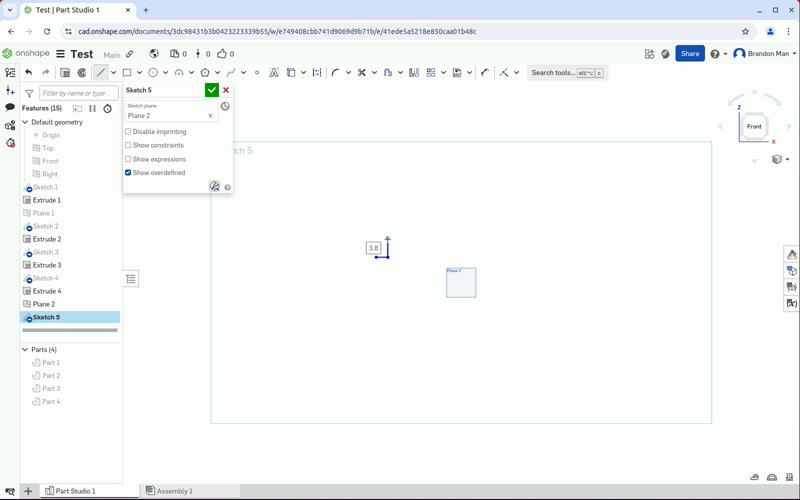
mouse_move(417, 238)
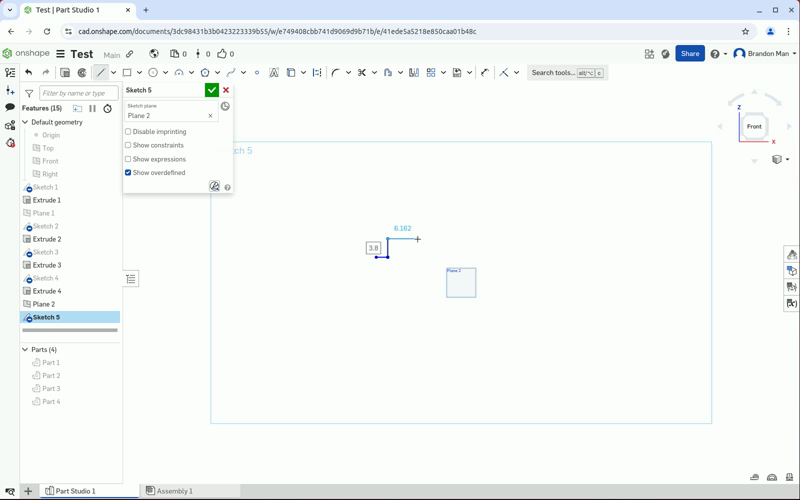
mouse_move(376, 238)
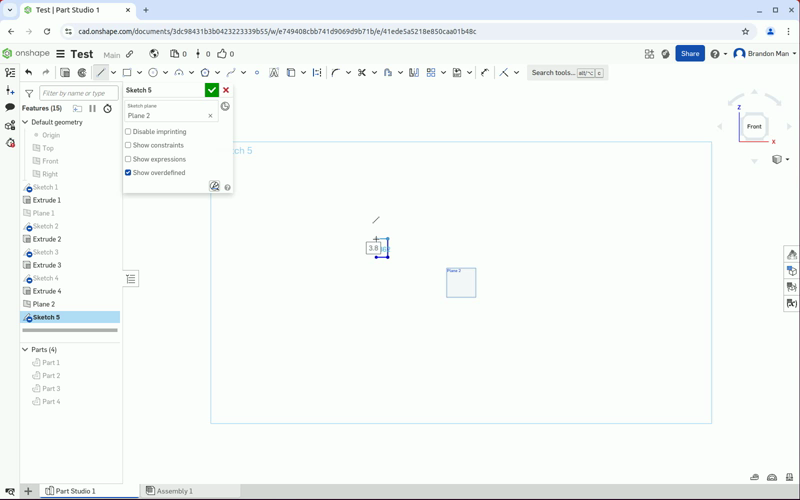
click(376, 238)
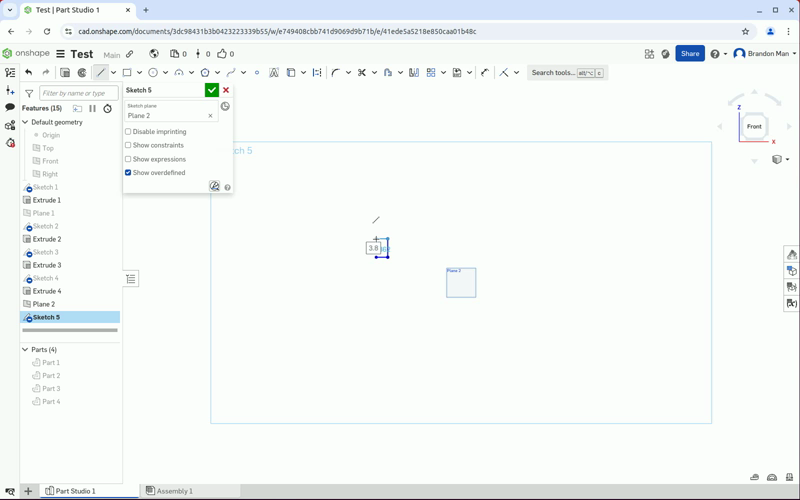
key_up(shift)
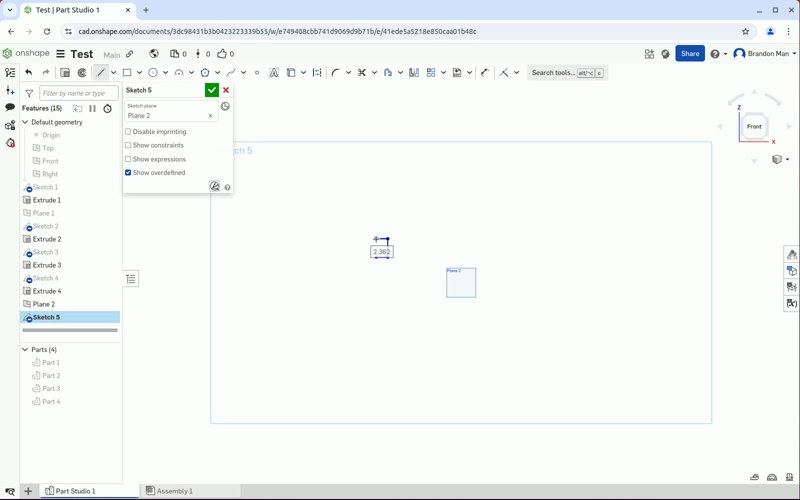
mouse_move(406, 238)
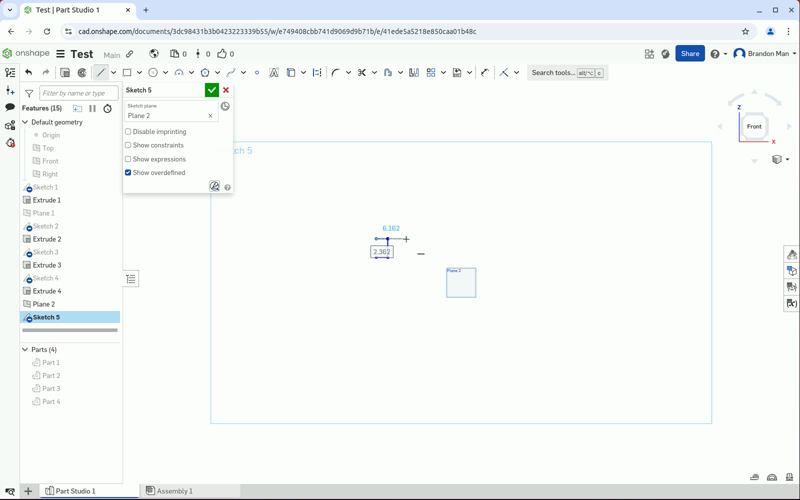
key_down(shift)
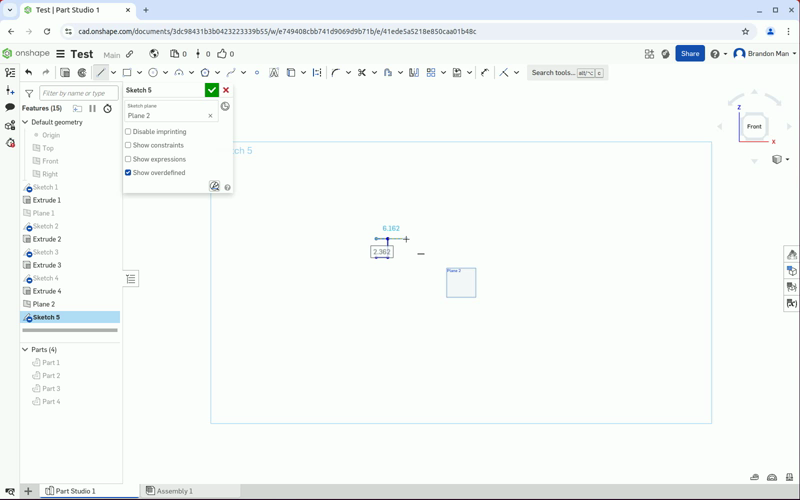
mouse_move(376, 257)
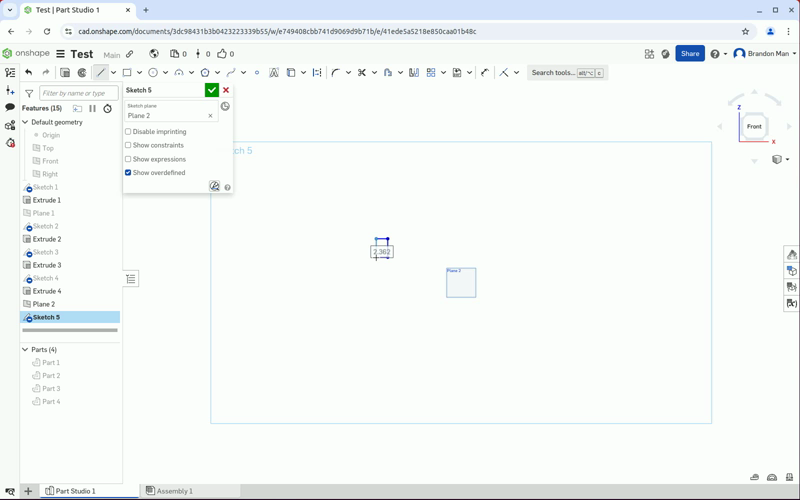
key_up(shift)
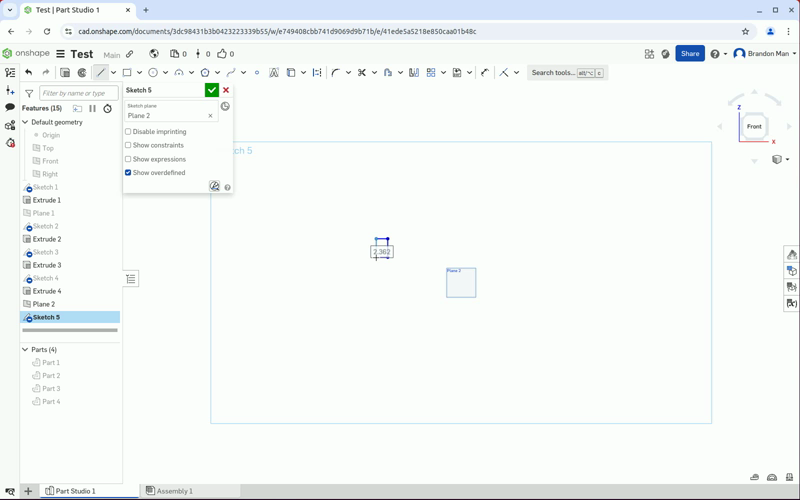
click(376, 257)
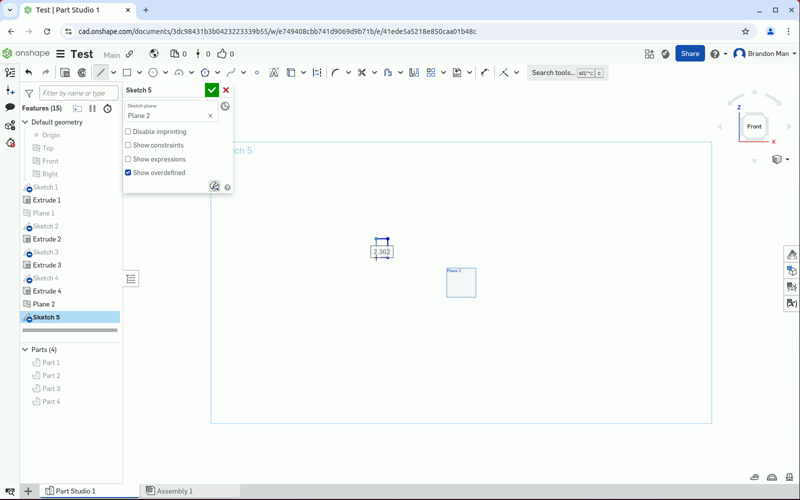
key(esc)
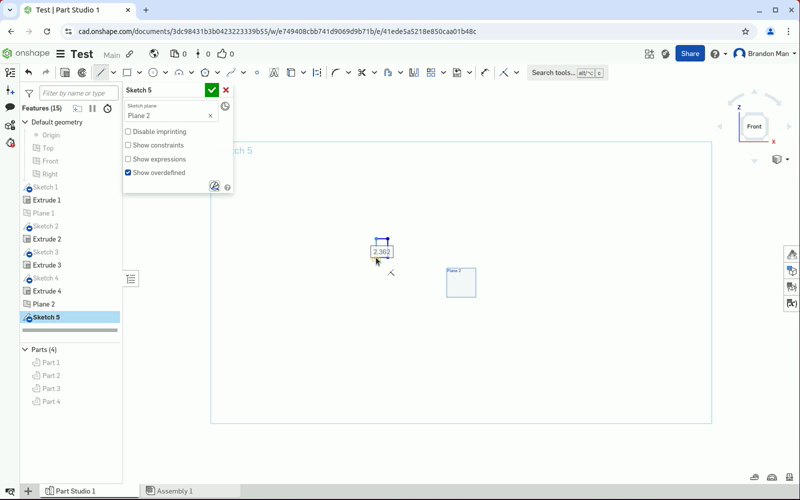
mouse_move(387, 256)
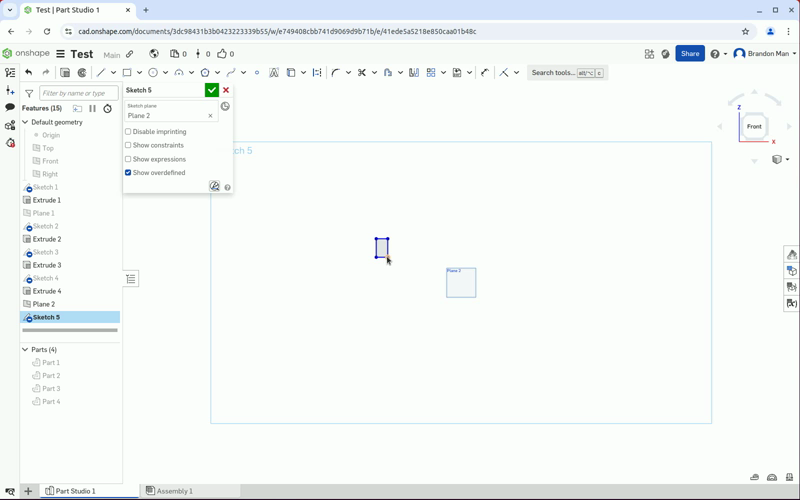
scroll(6)
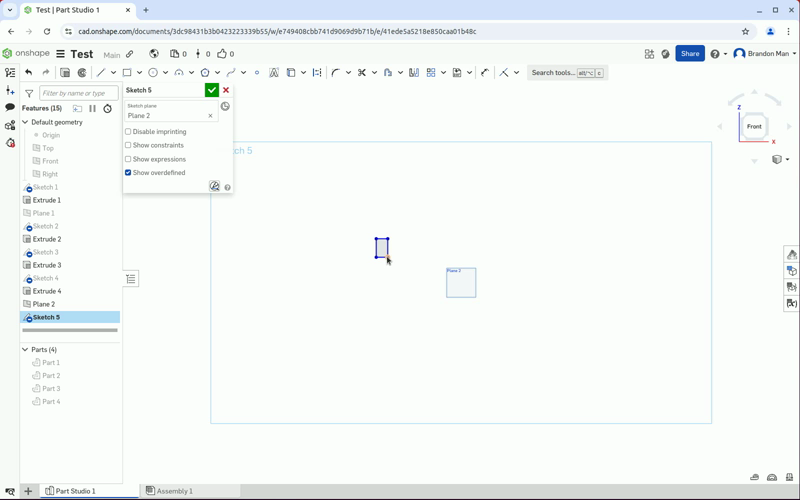
scroll(6)
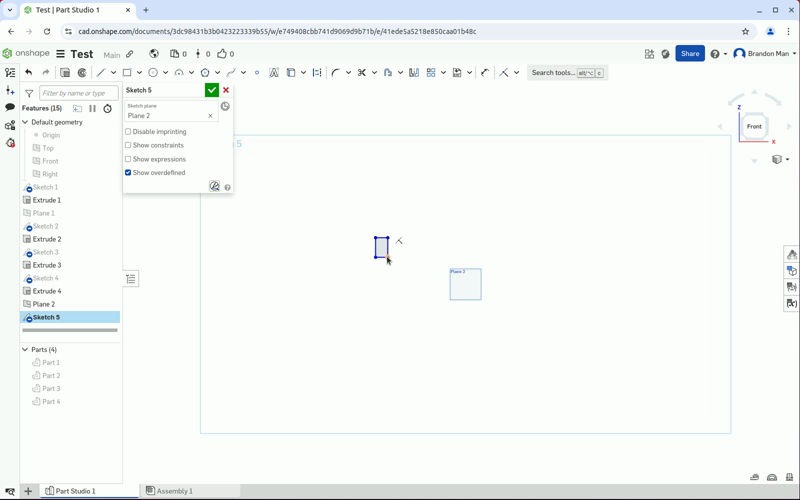
scroll(6)
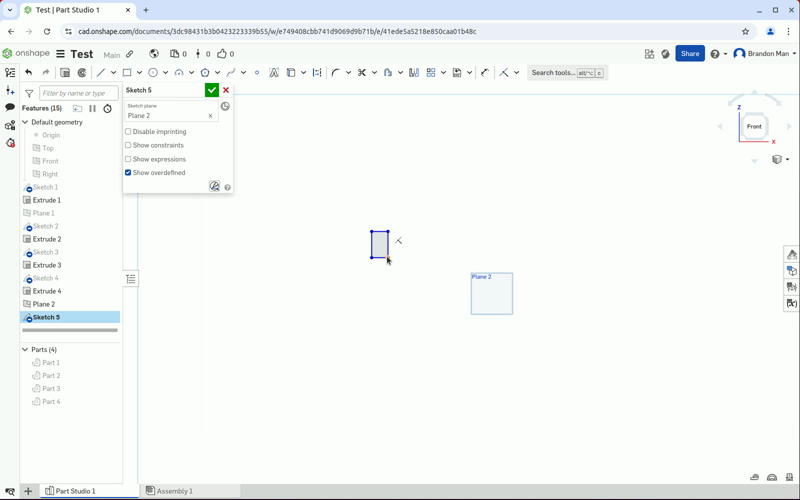
scroll(6)
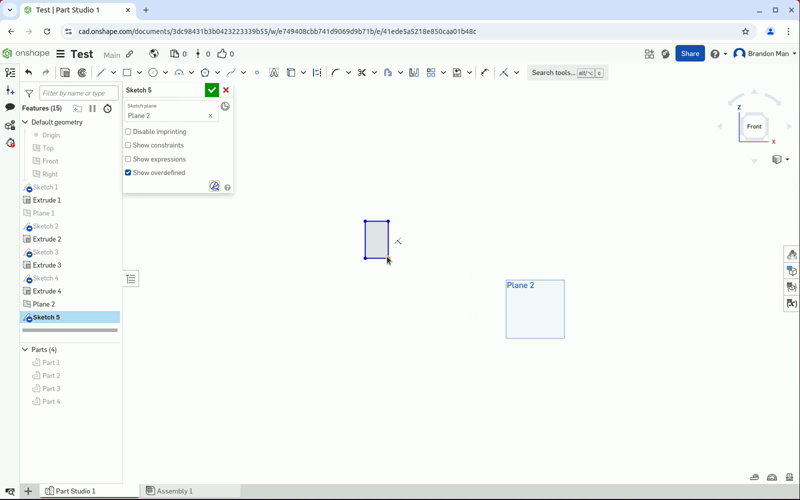
scroll(6)
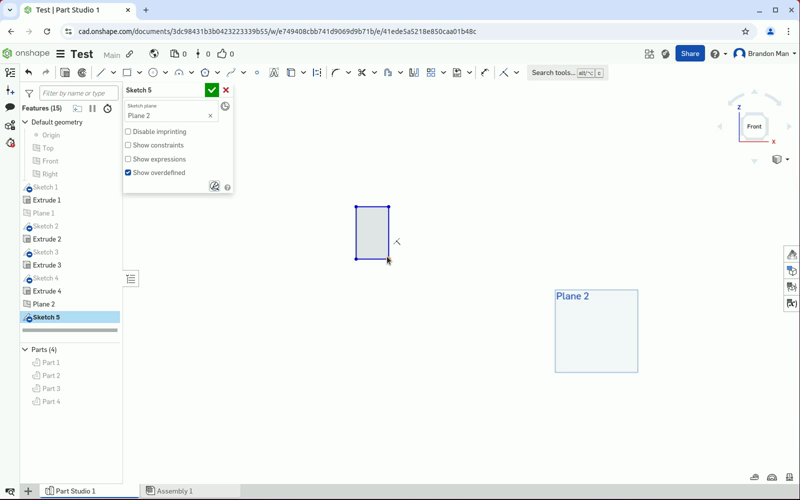
scroll(6)
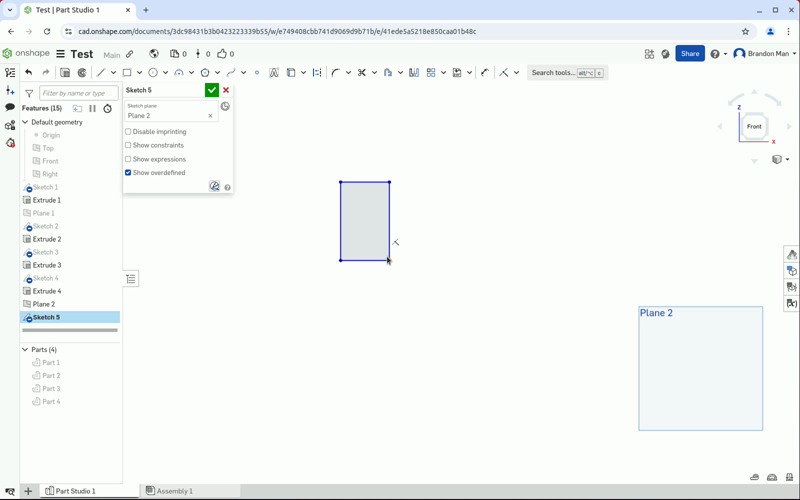
scroll(6)
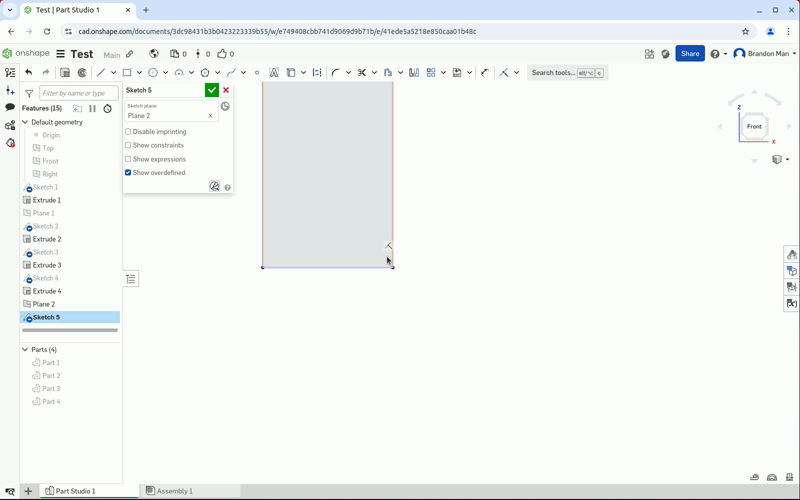
click(387, 256)
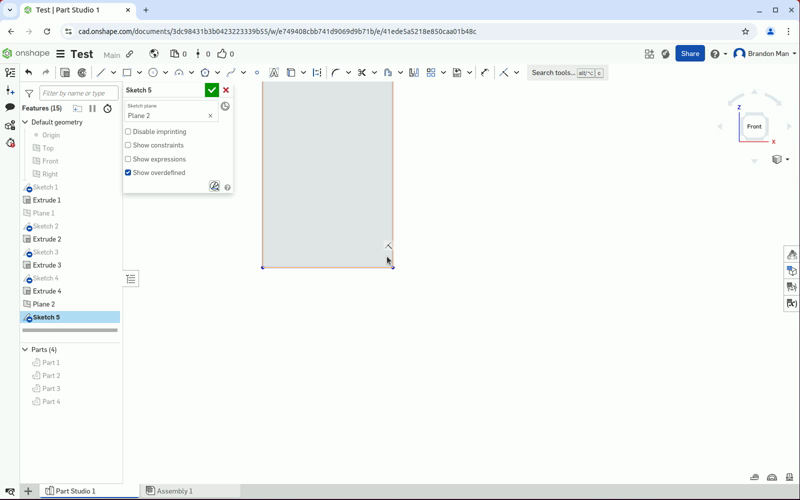
scroll(-6)
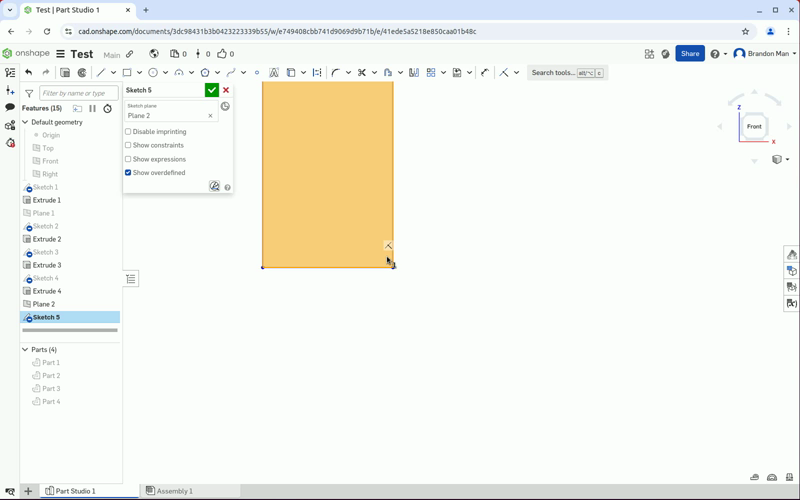
scroll(-6)
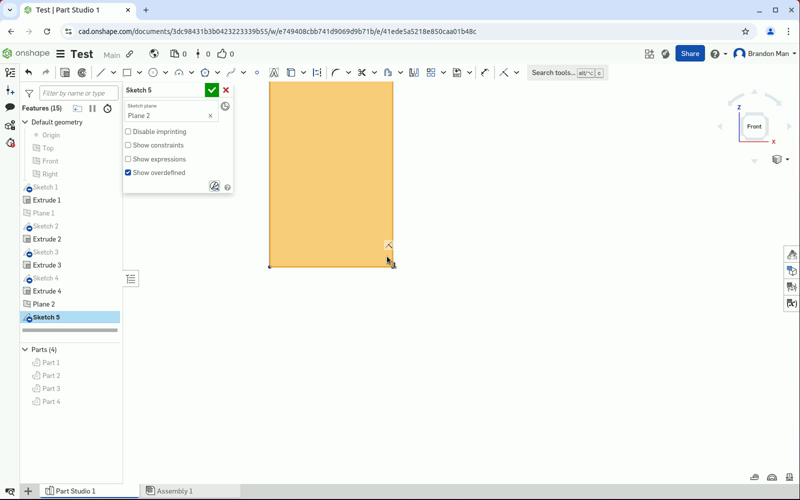
scroll(-6)
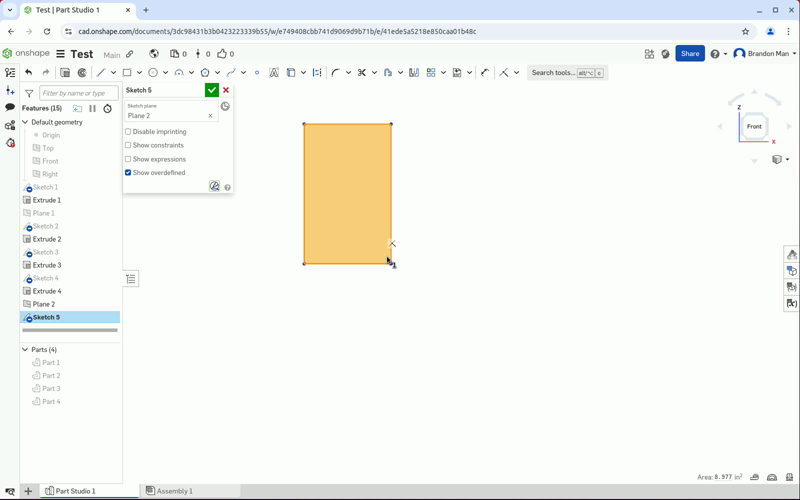
scroll(-6)
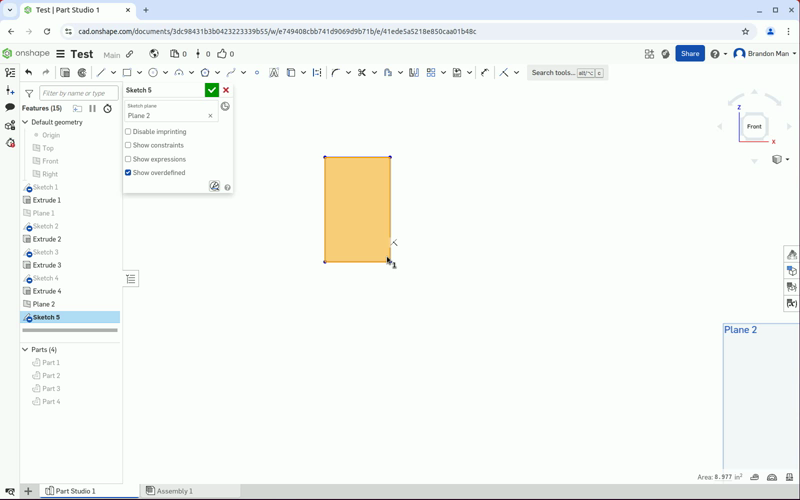
scroll(-6)
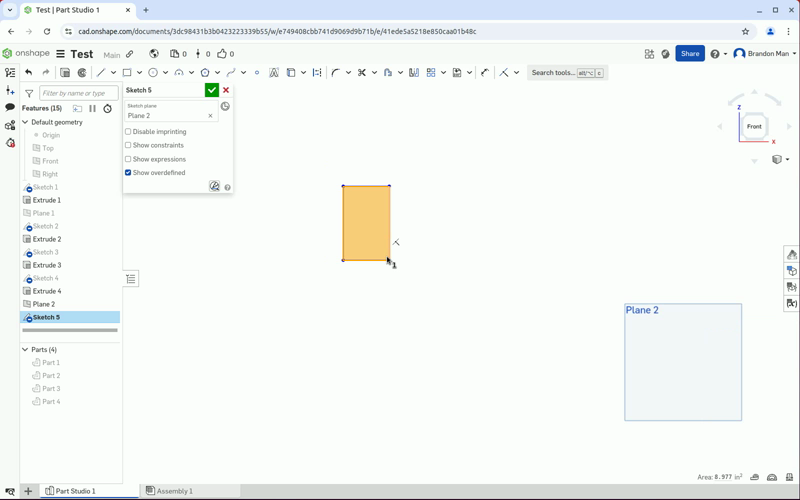
scroll(-6)
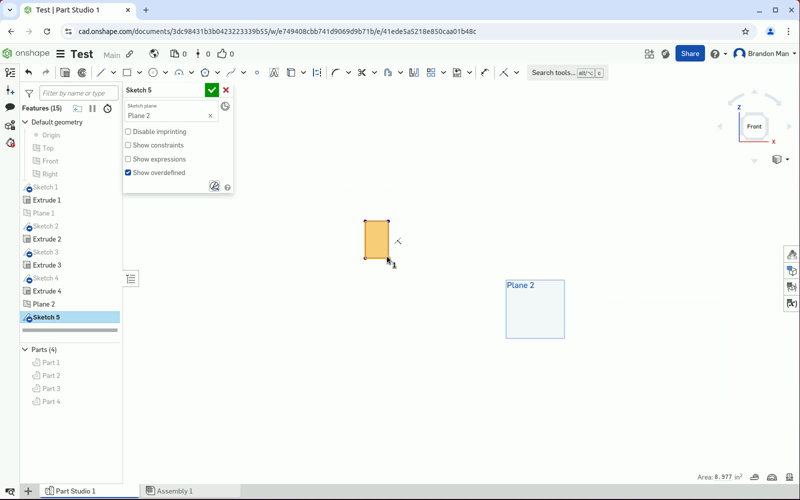
scroll(-6)
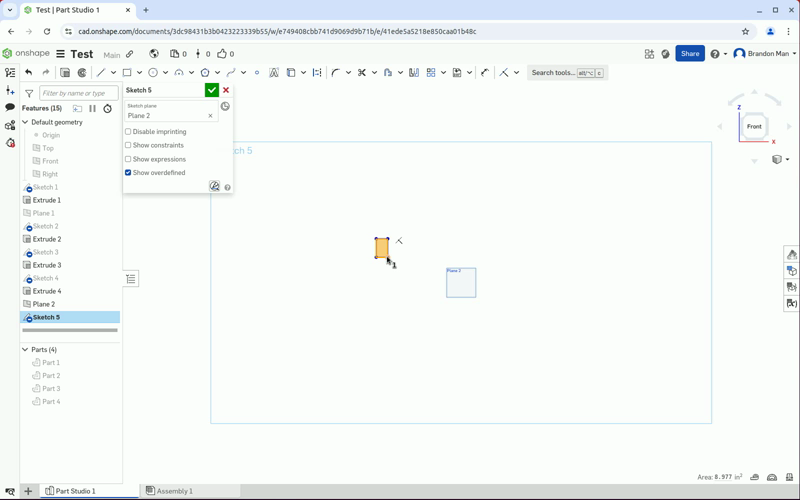
mouse_move(73, 352)
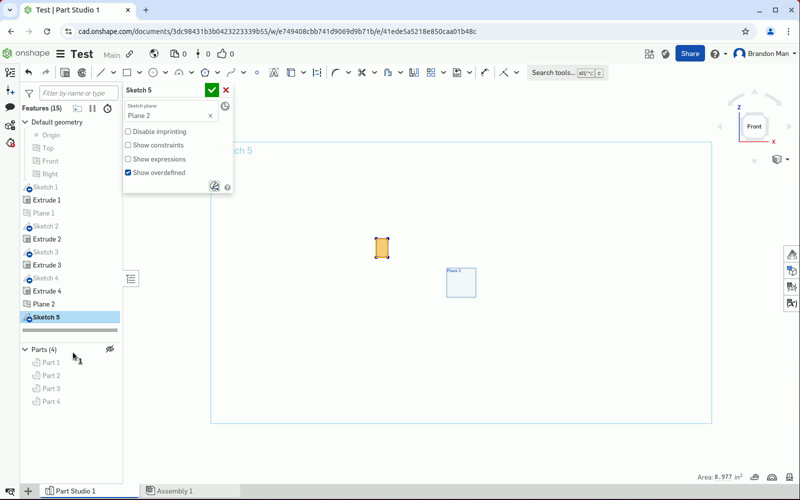
key(shift+y)
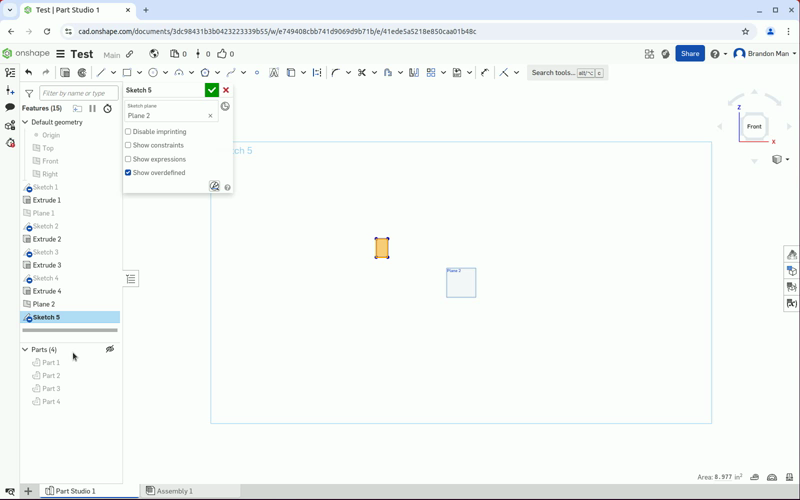
key(shift+e)
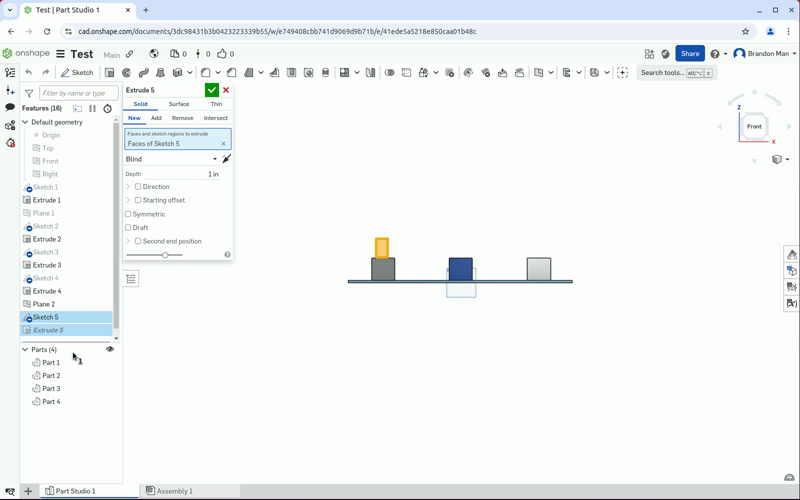
mouse_move(143, 106)
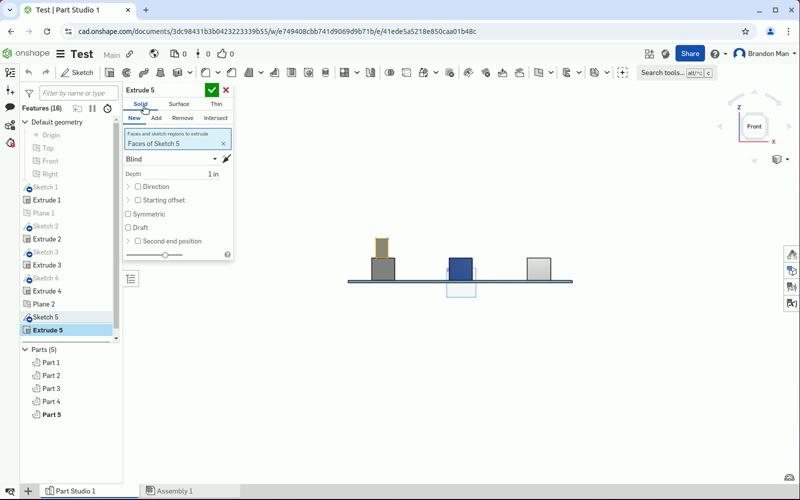
click(143, 106)
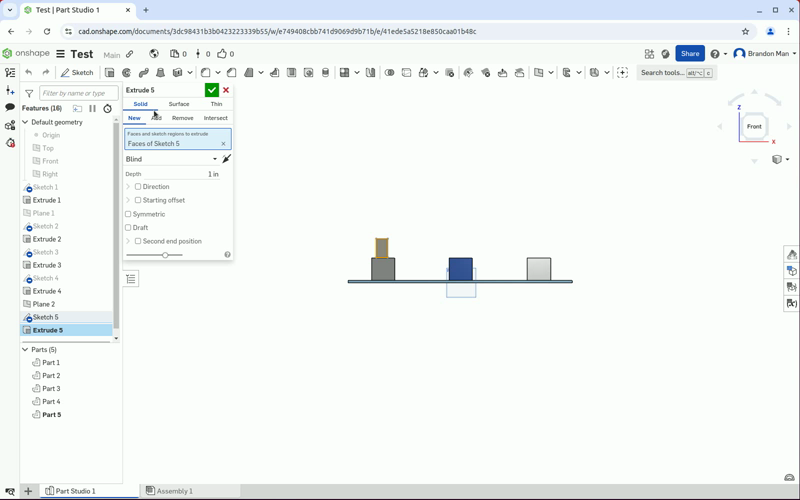
mouse_move(186, 120)
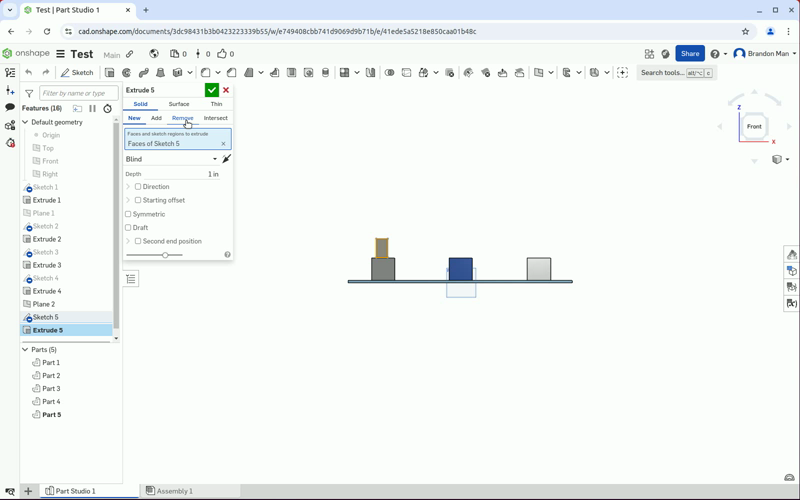
click(186, 120)
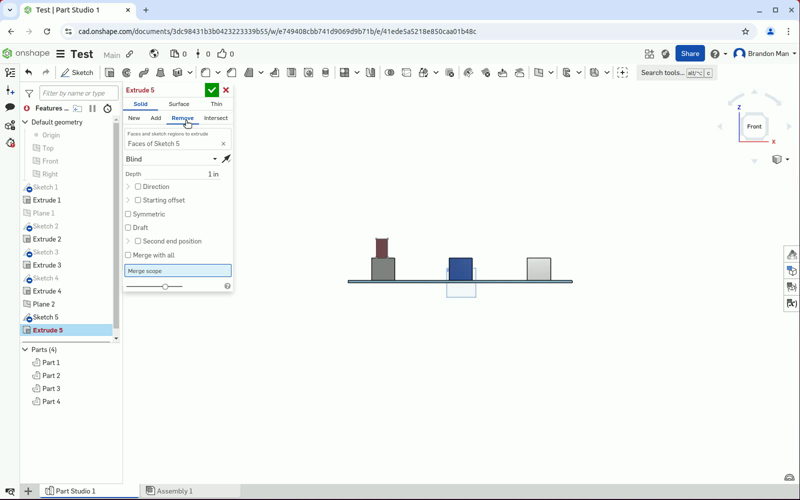
key(tab, 4)
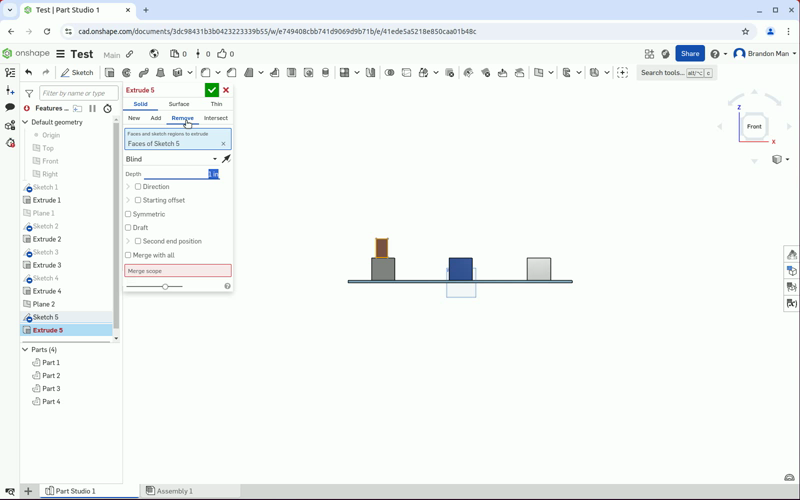
text(6.981)
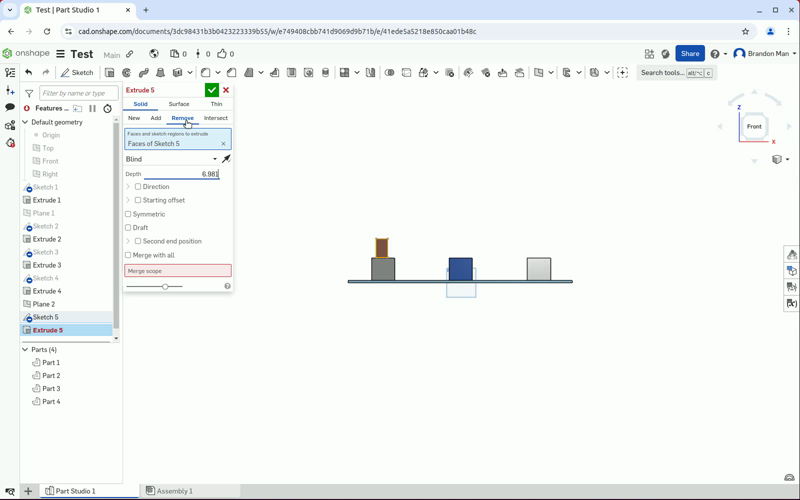
key(tab, 6)
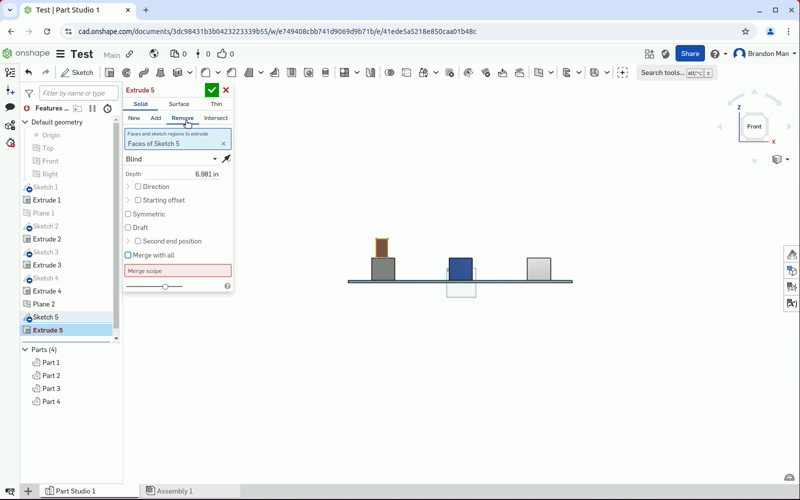
key(space)
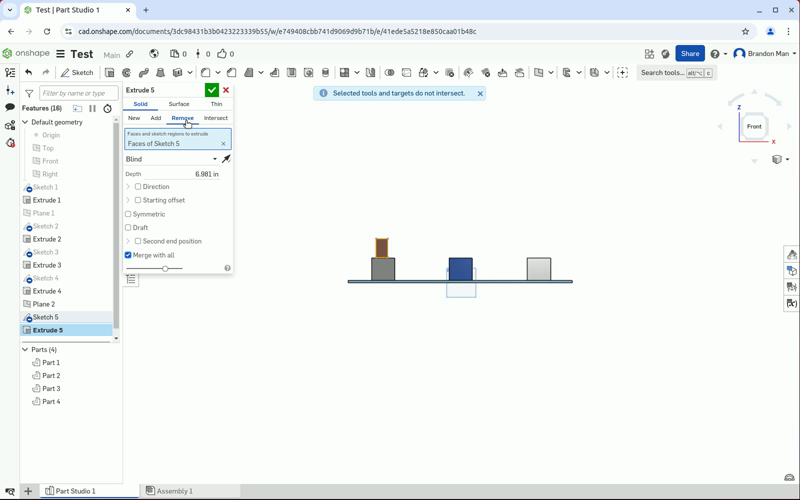
key(enter)
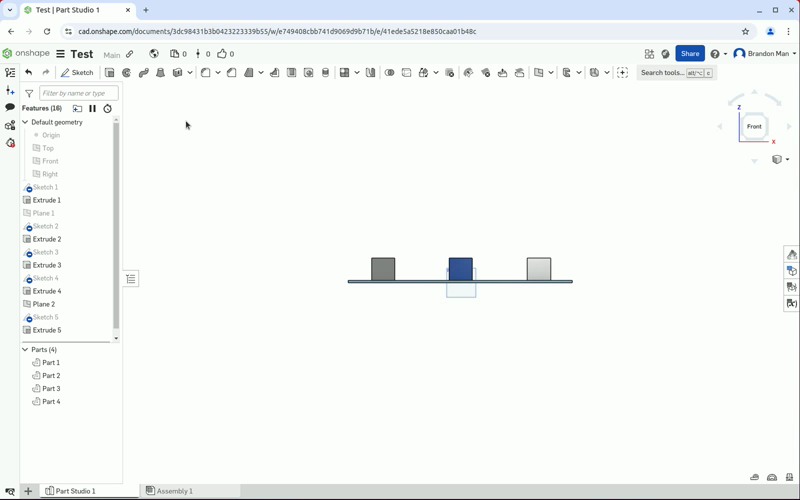
key(shift+h)
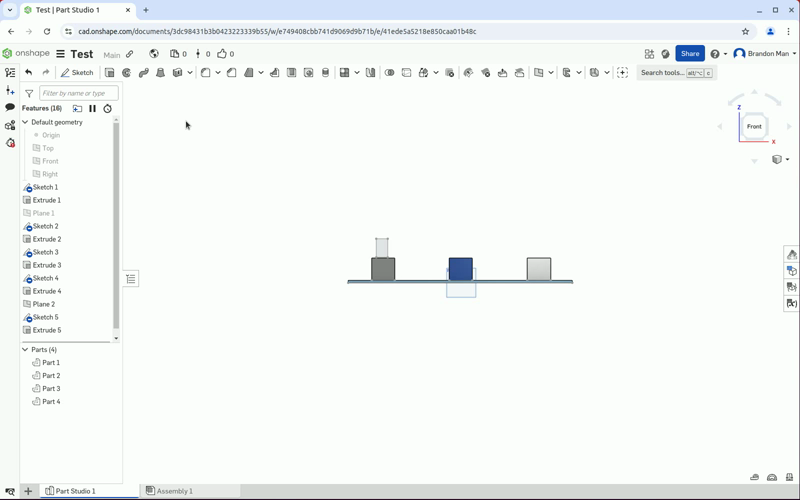
key(shift+h)
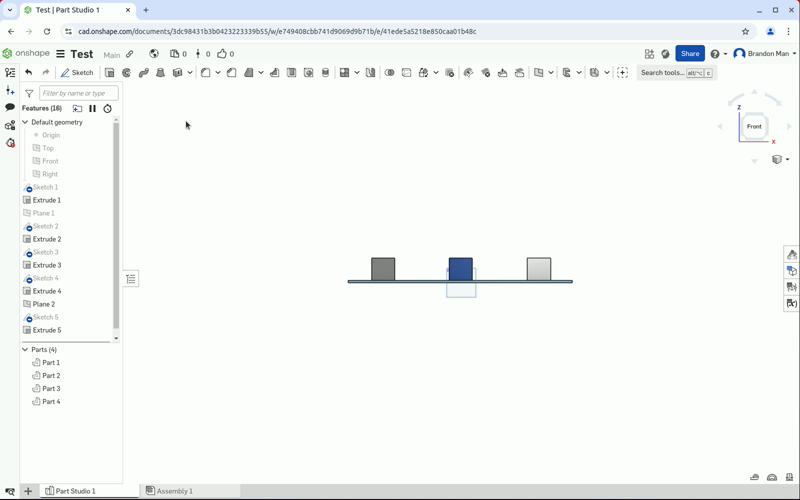
mouse_move(69, 189)
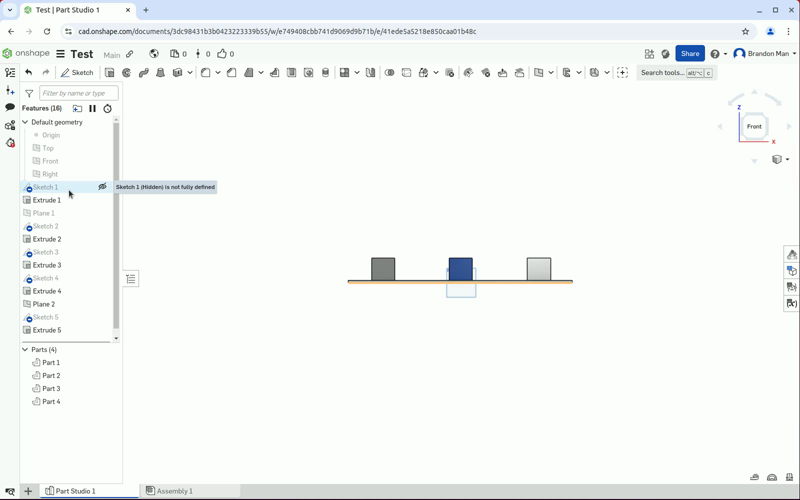
click(69, 189)
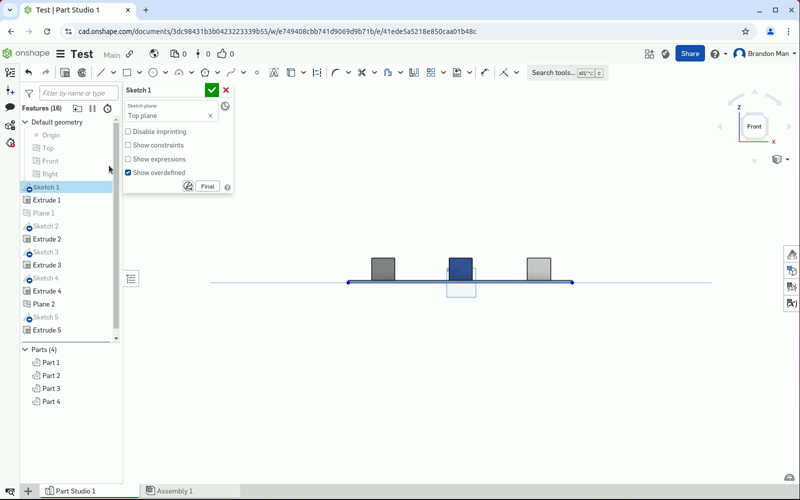
mouse_move(229, 92)
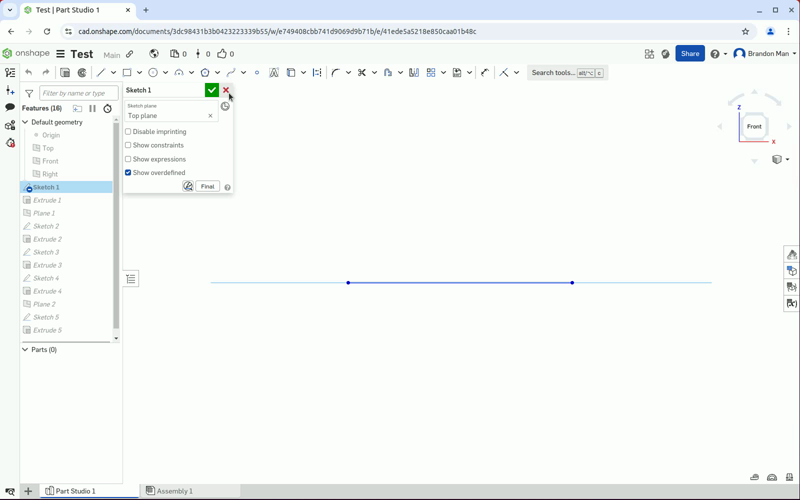
click(229, 92)
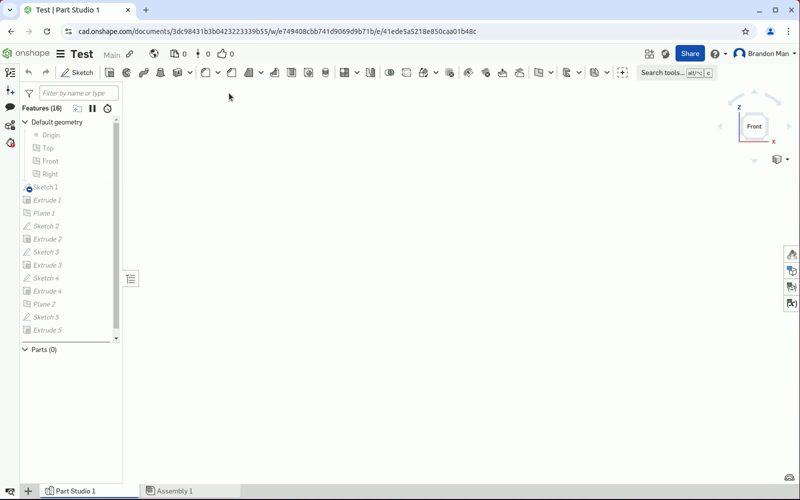
key(shift+s)
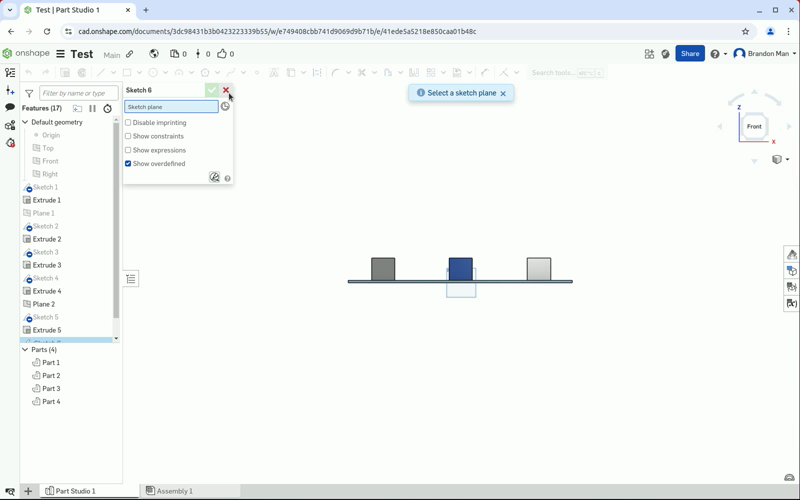
mouse_move(69, 293)
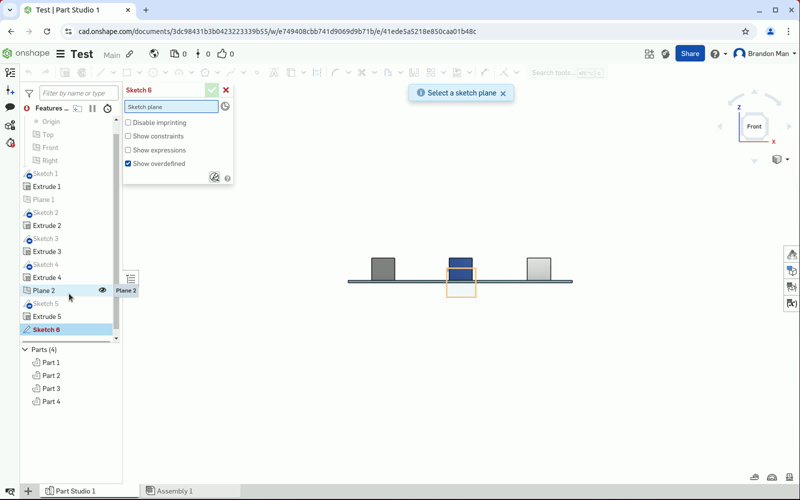
click(69, 293)
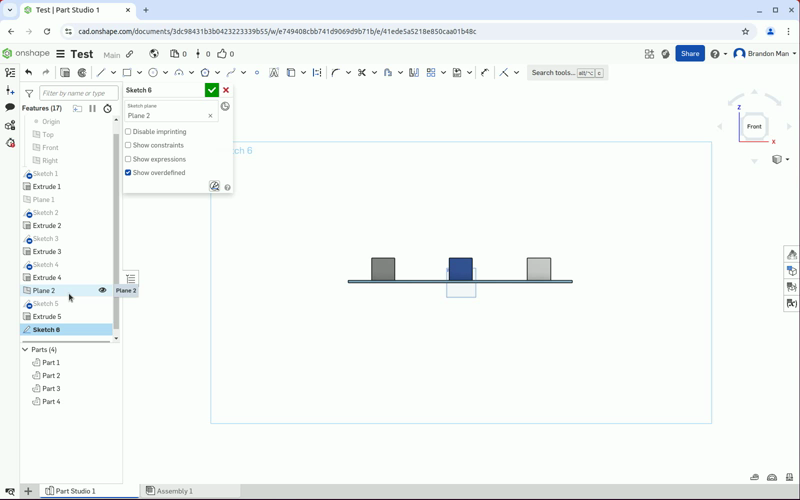
mouse_move(73, 352)
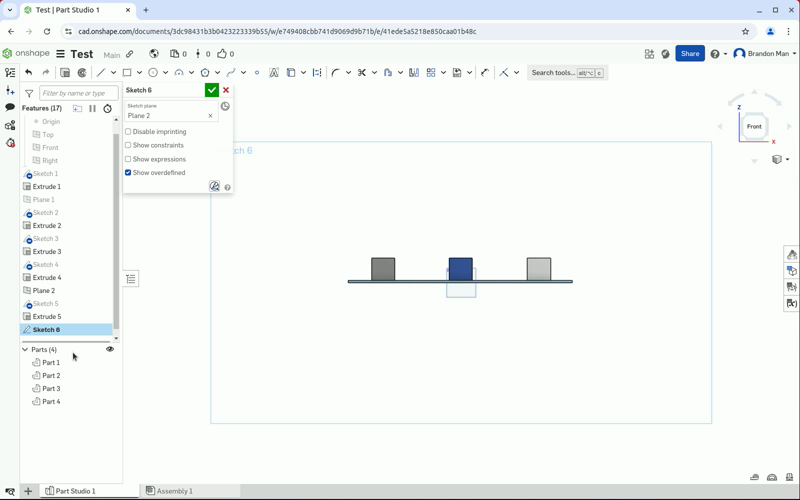
key(y)
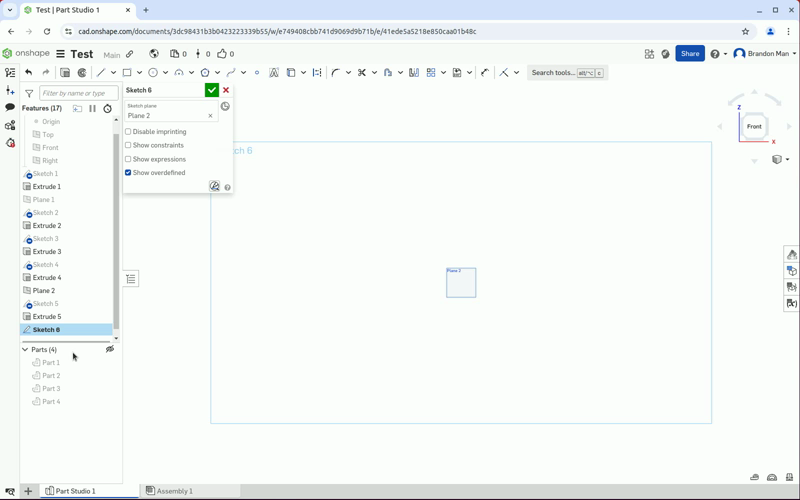
key(l)
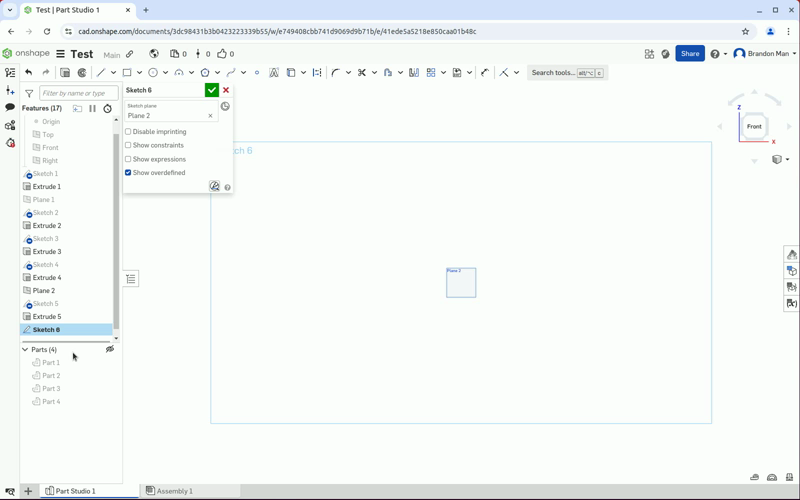
key_down(shift)
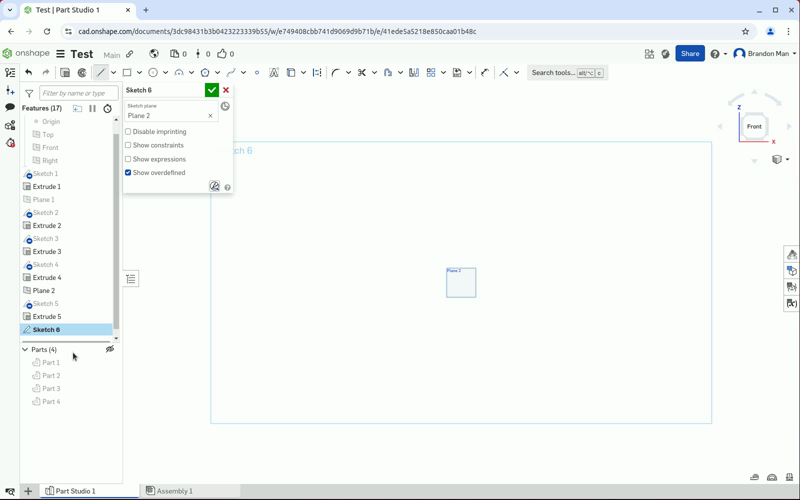
mouse_move(376, 275)
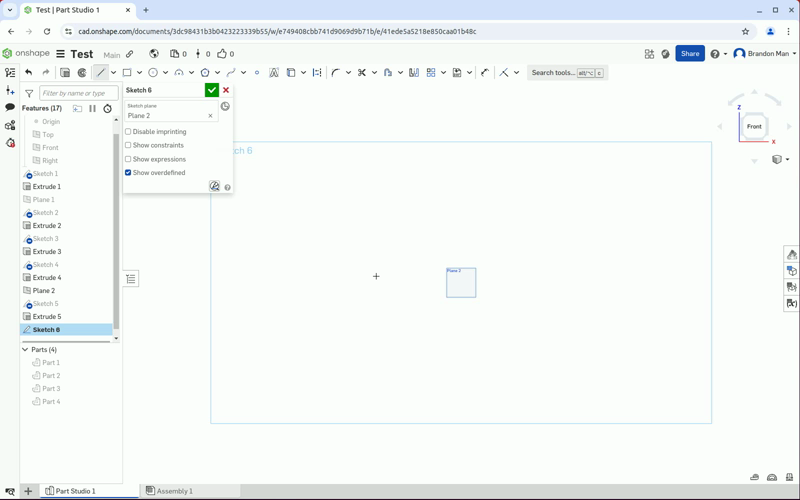
click(376, 275)
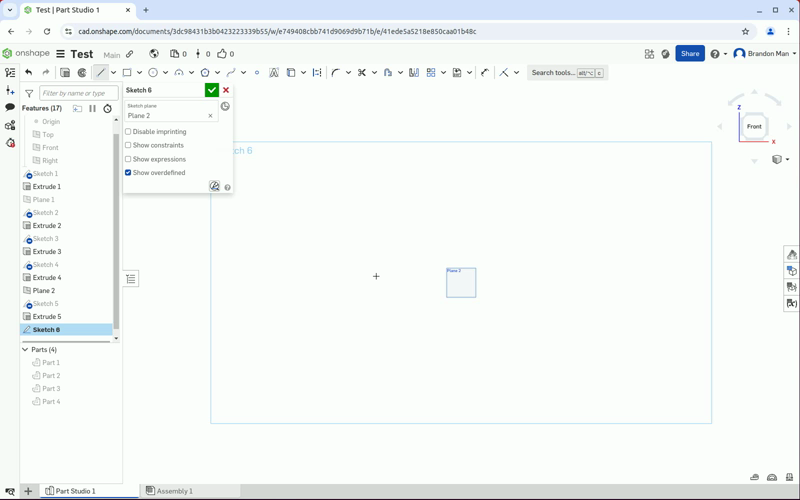
key_up(shift)
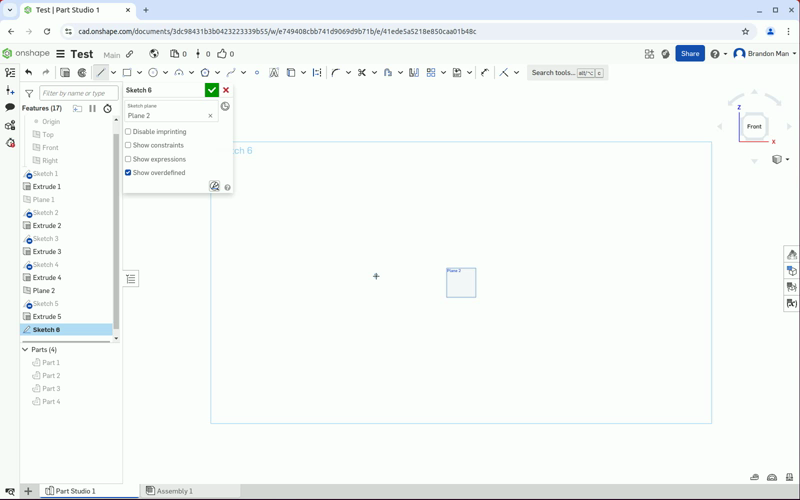
key_down(shift)
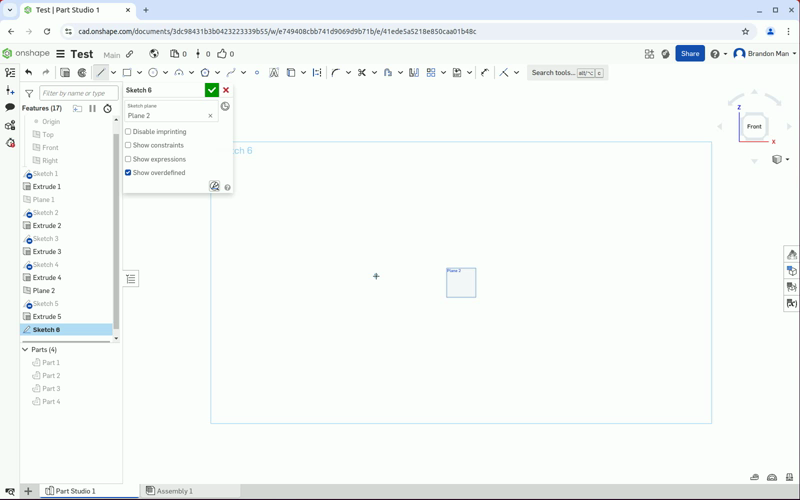
mouse_move(406, 275)
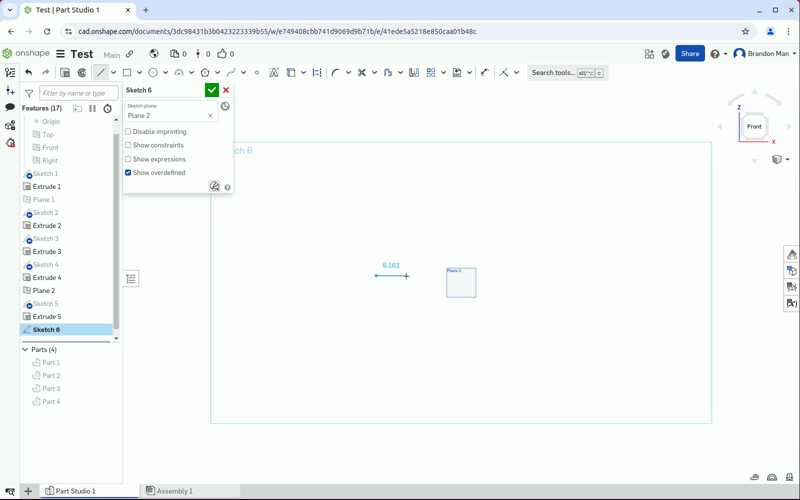
mouse_move(387, 275)
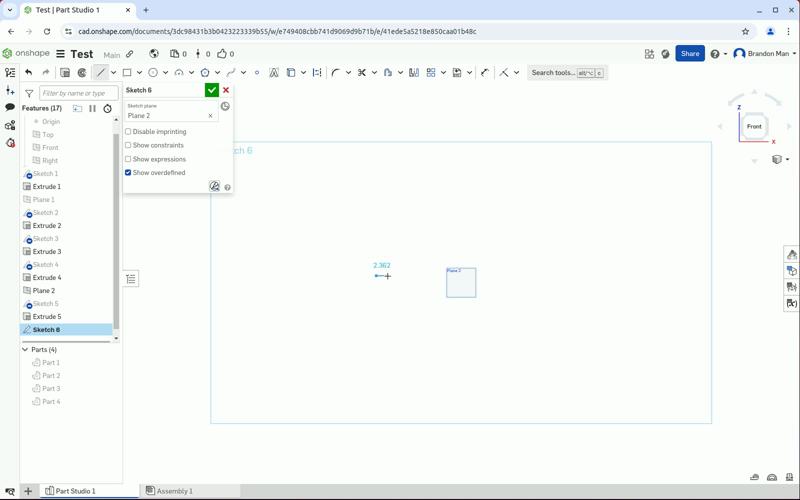
click(387, 275)
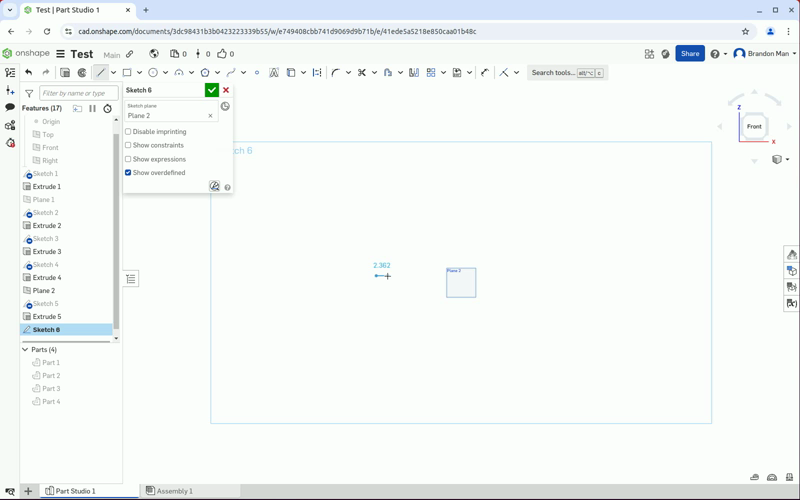
key_up(shift)
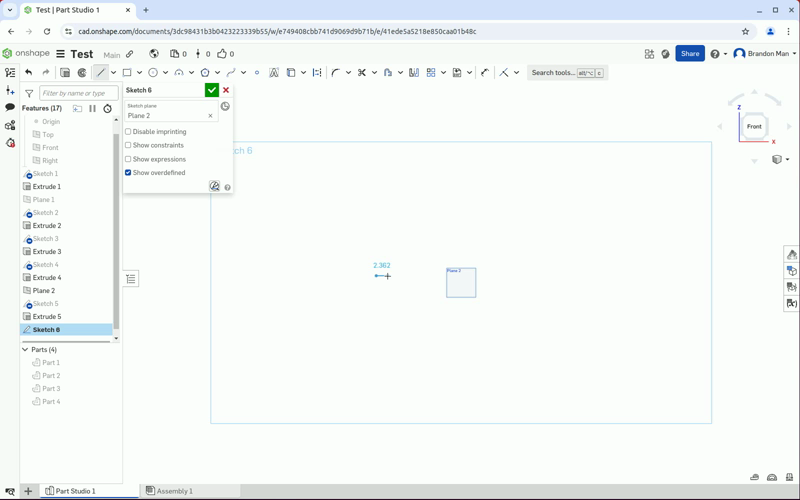
key_down(shift)
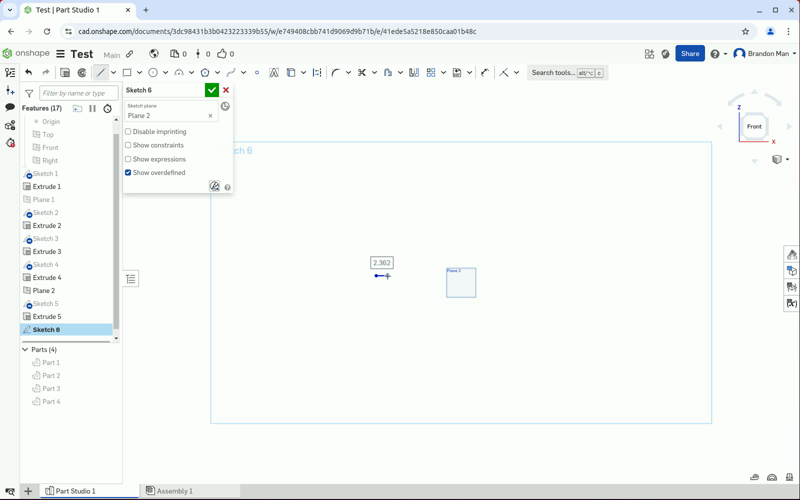
mouse_move(417, 275)
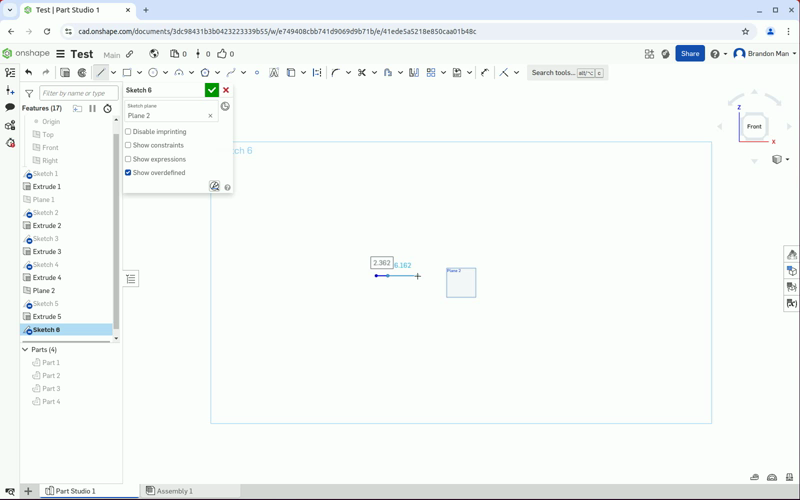
mouse_move(387, 257)
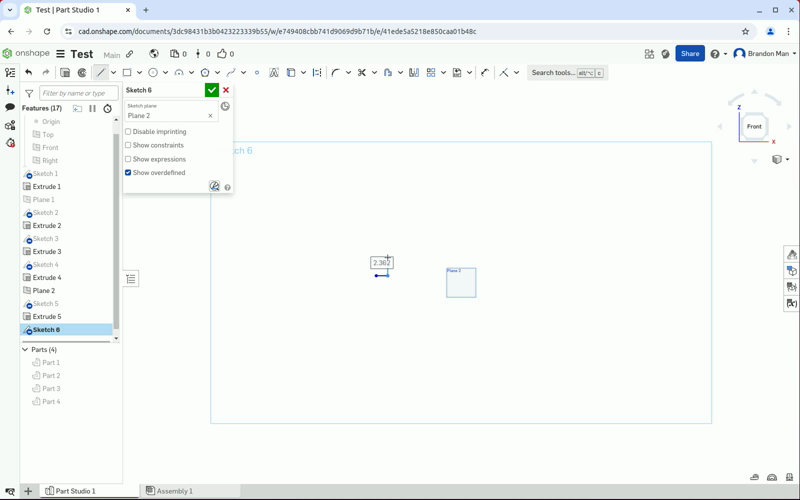
click(387, 257)
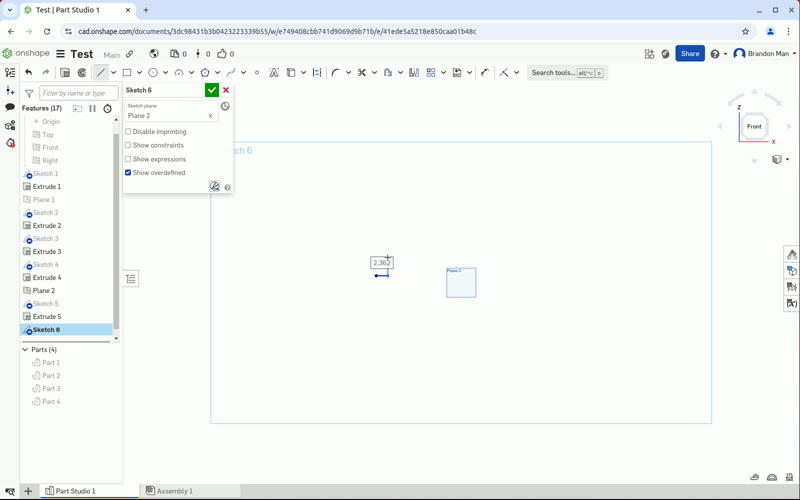
key_up(shift)
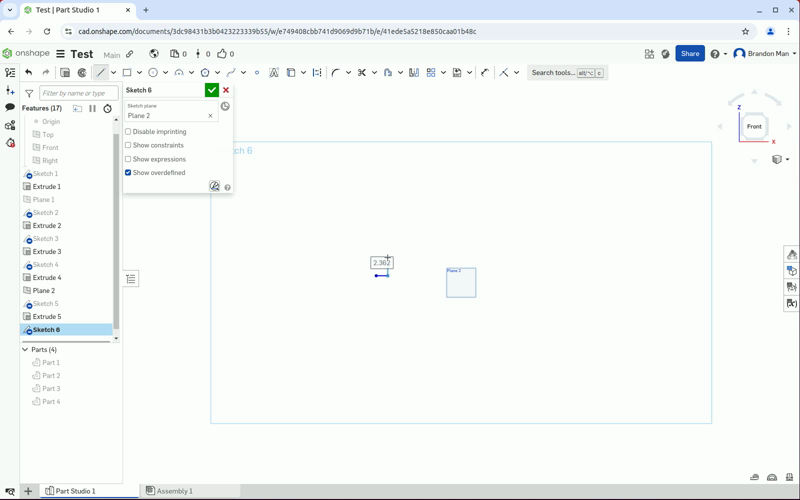
key_down(shift)
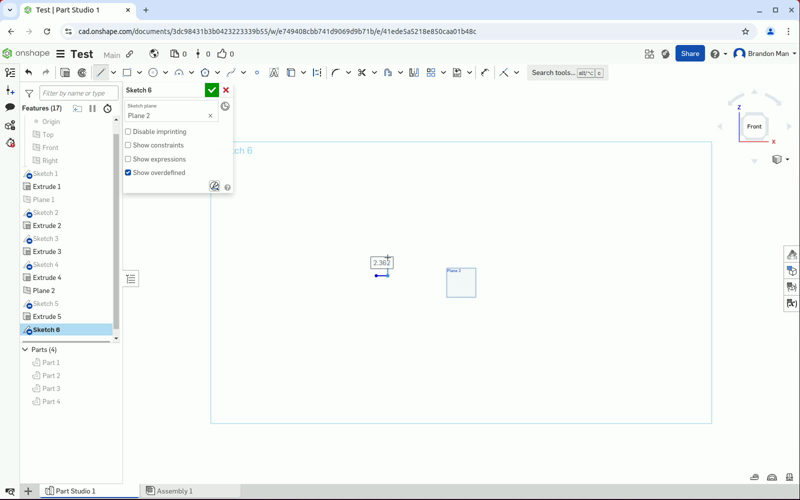
mouse_move(417, 257)
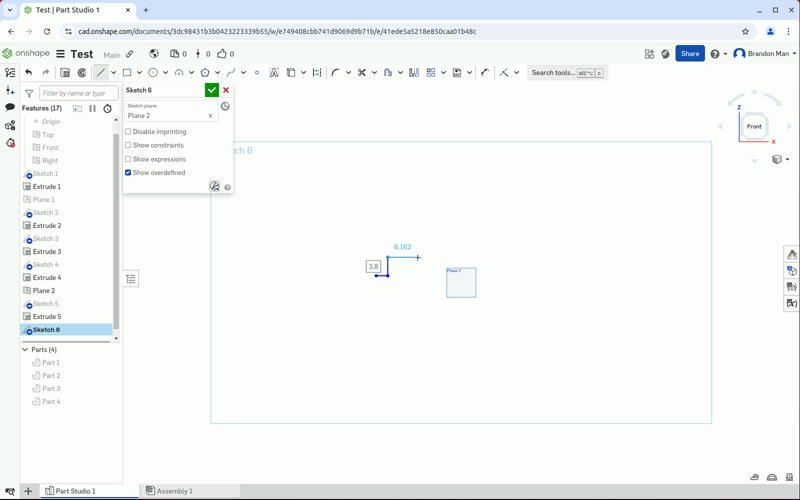
mouse_move(376, 257)
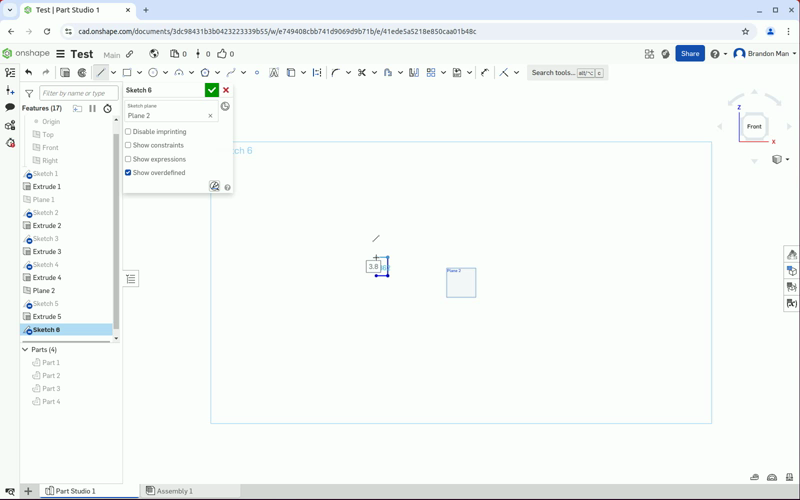
click(376, 257)
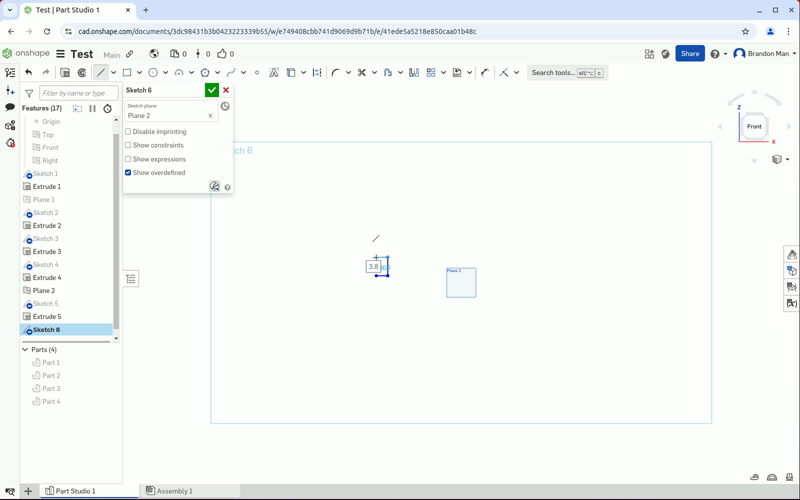
key_up(shift)
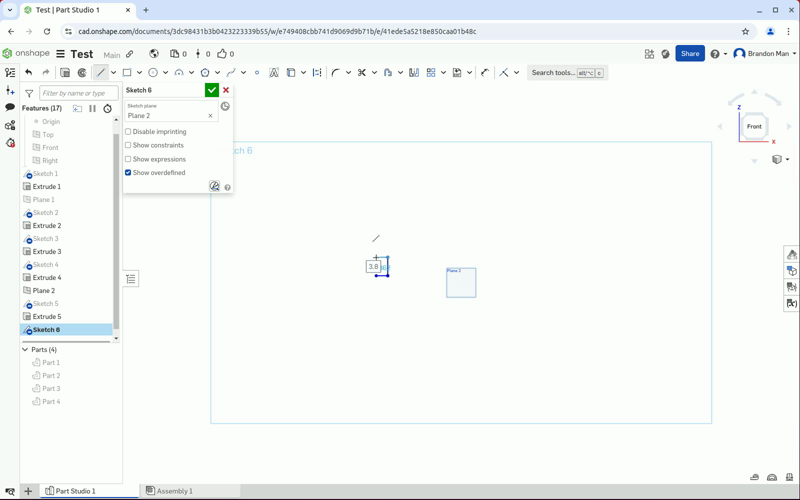
mouse_move(406, 257)
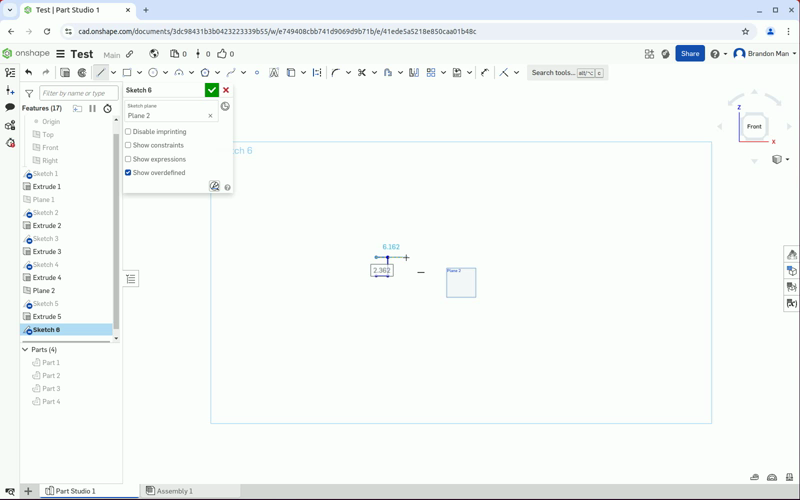
key_down(shift)
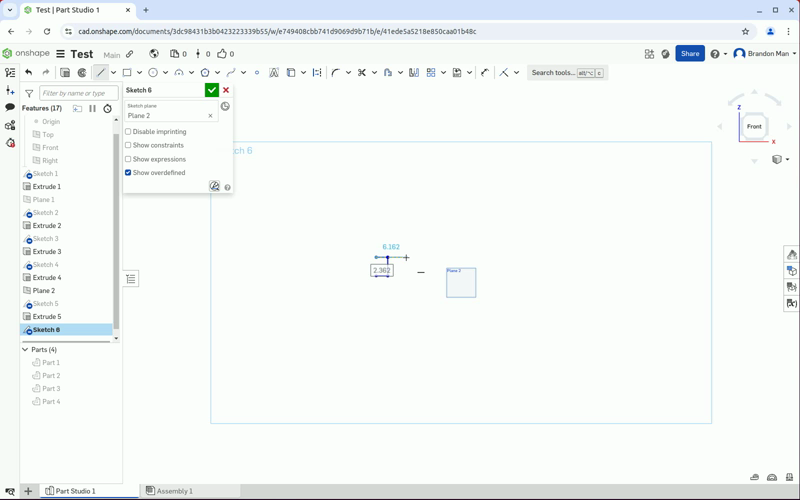
mouse_move(376, 275)
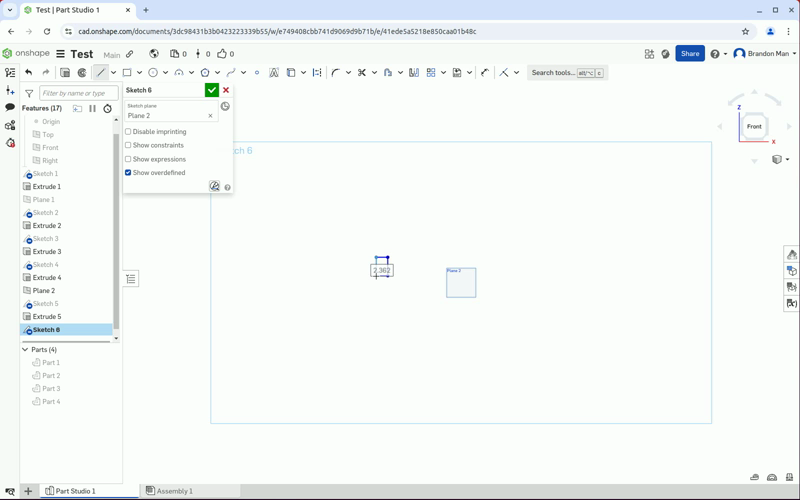
key_up(shift)
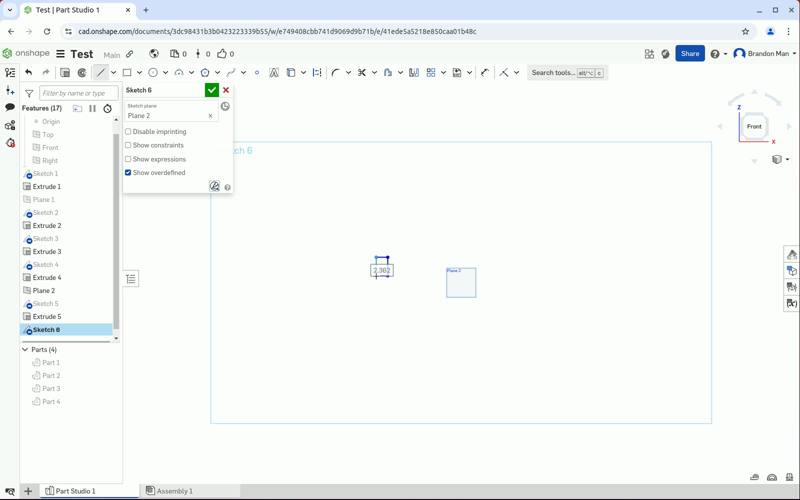
click(376, 275)
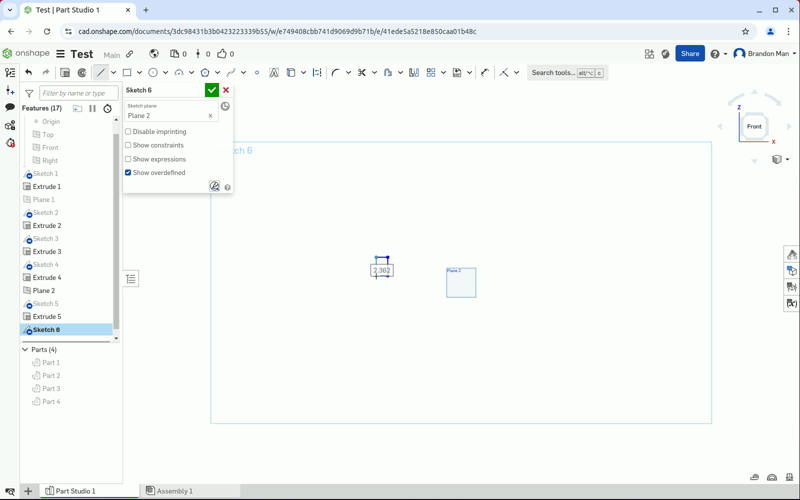
key(esc)
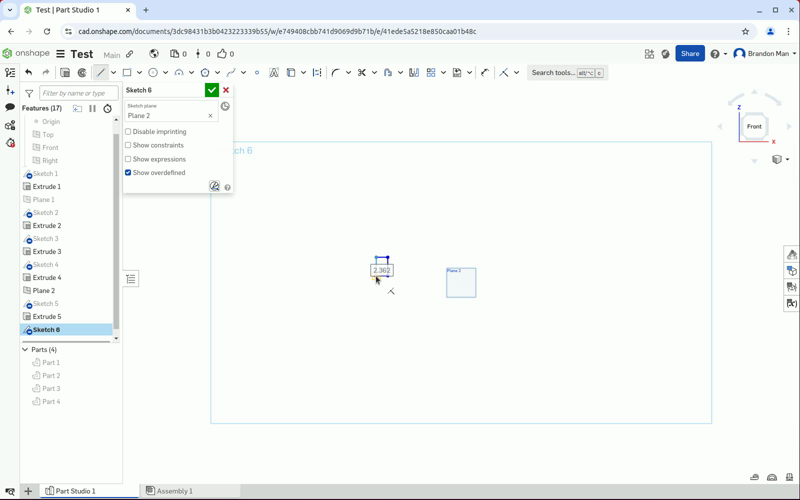
mouse_move(387, 271)
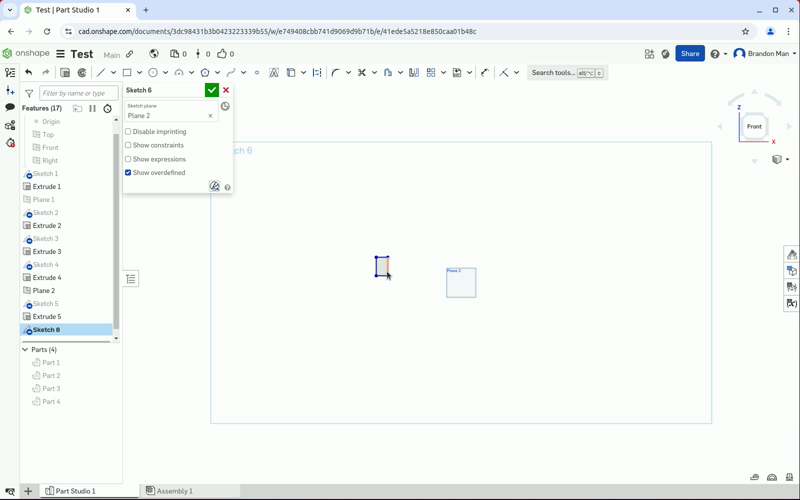
scroll(6)
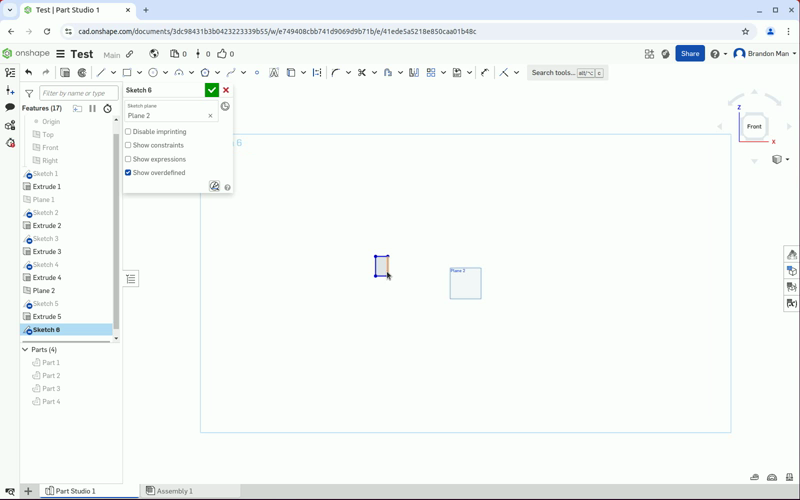
scroll(6)
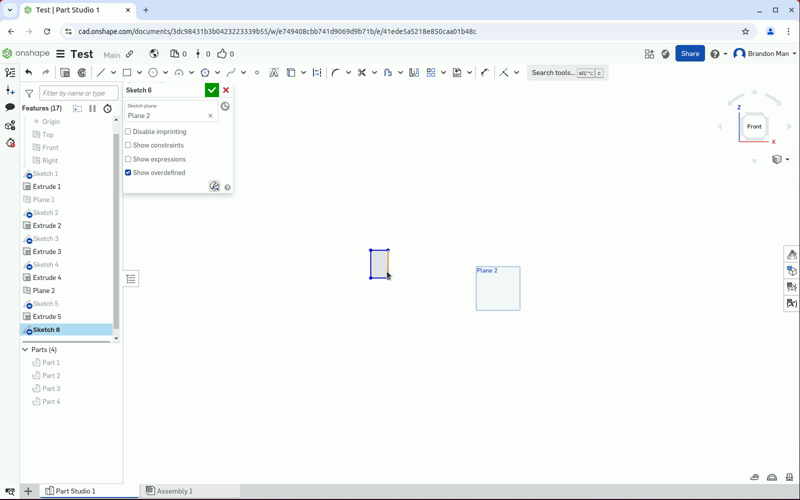
scroll(6)
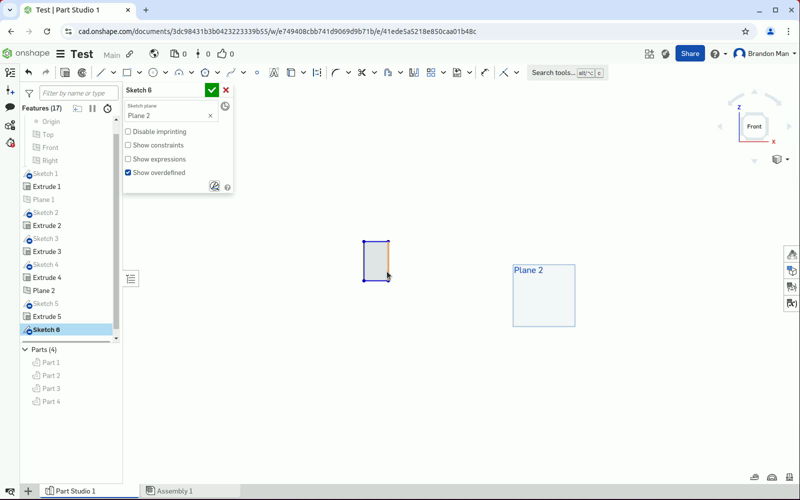
scroll(6)
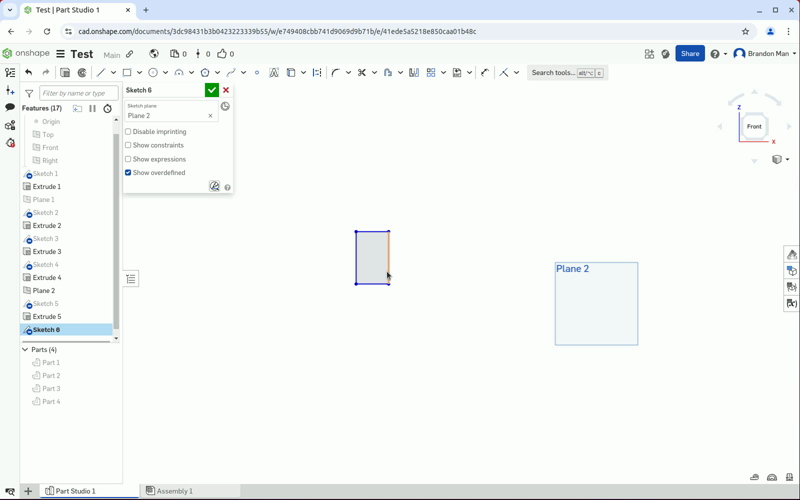
scroll(6)
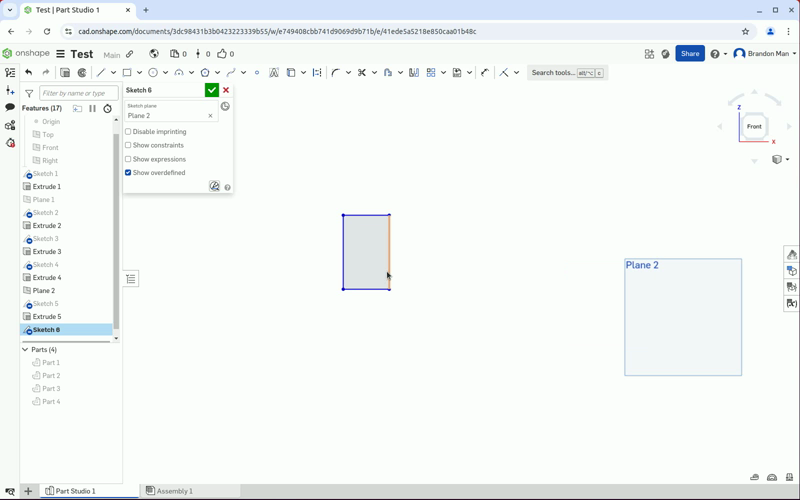
scroll(6)
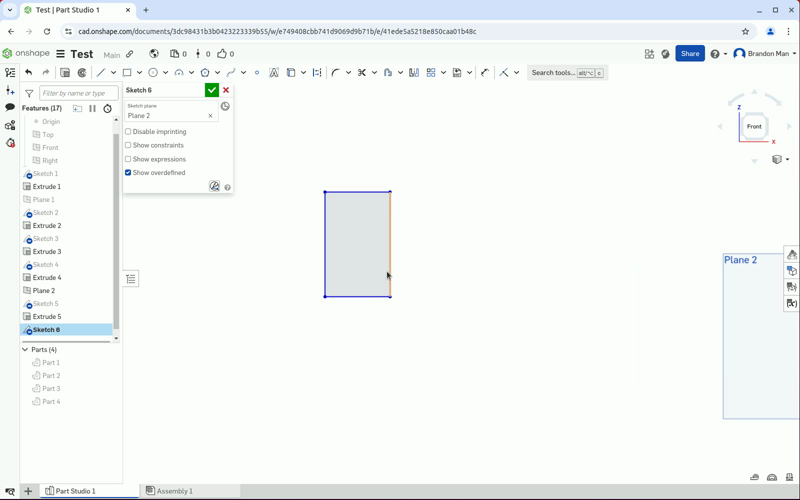
scroll(6)
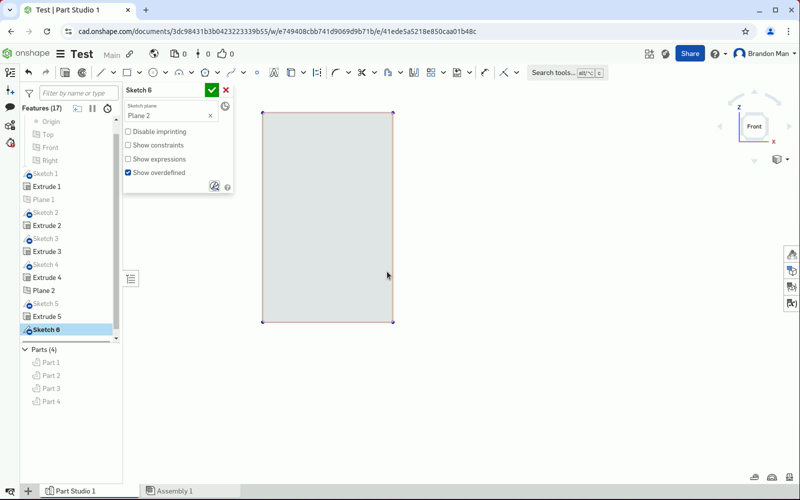
click(387, 271)
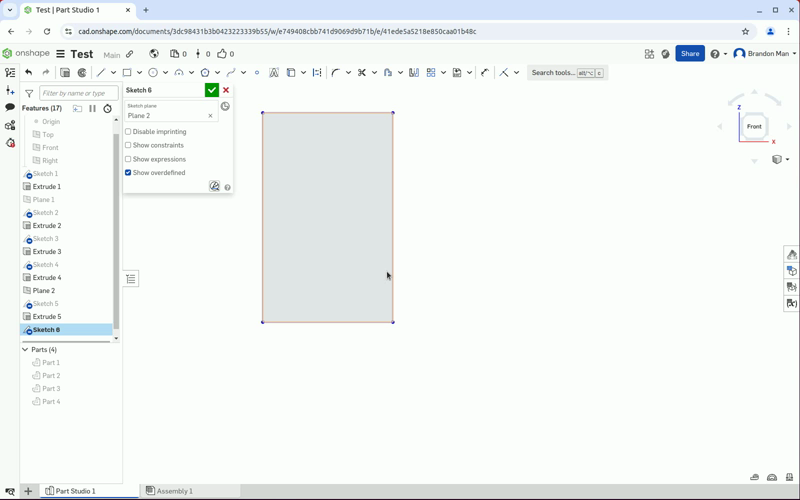
scroll(-6)
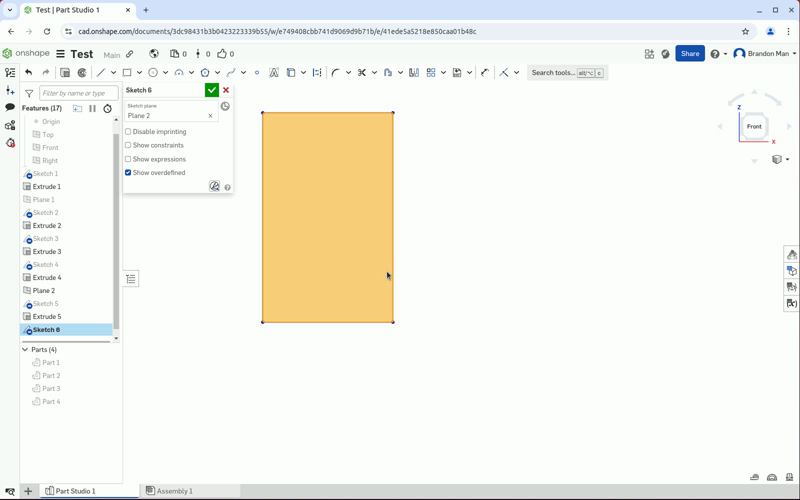
scroll(-6)
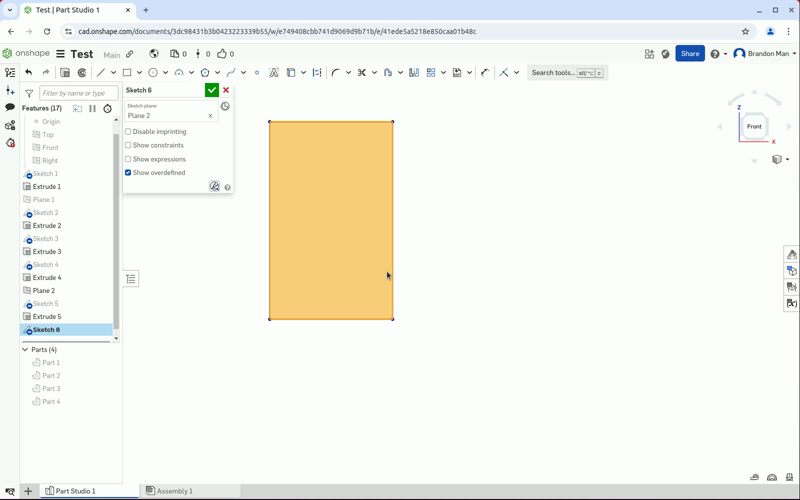
scroll(-6)
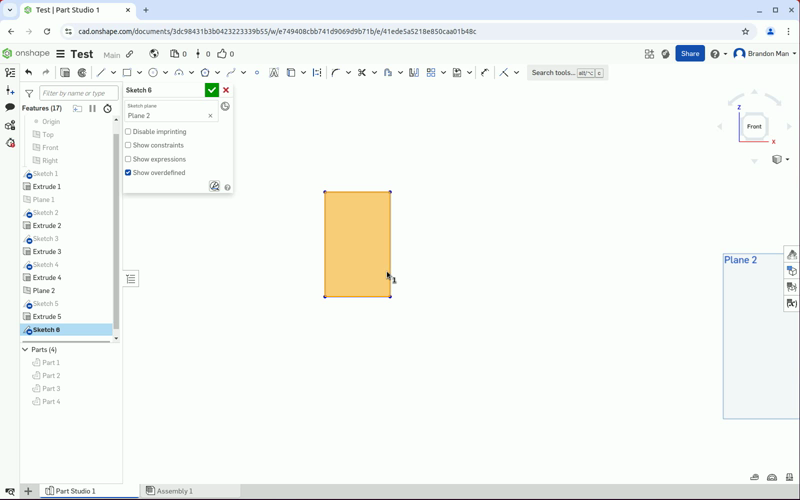
scroll(-6)
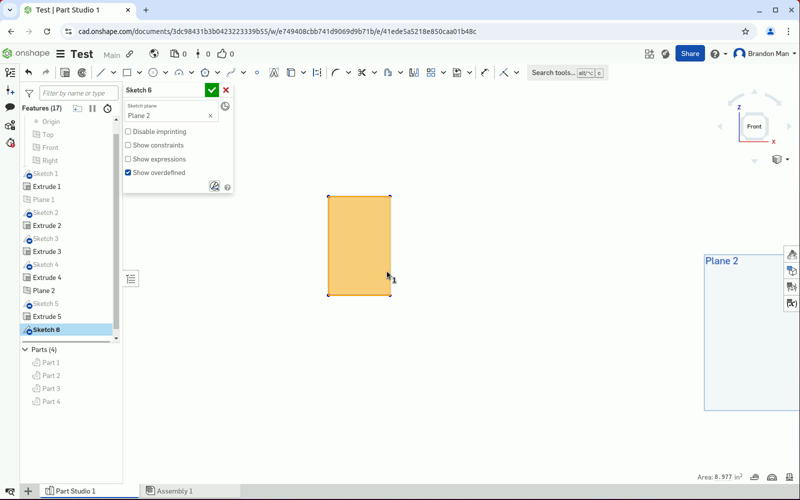
scroll(-6)
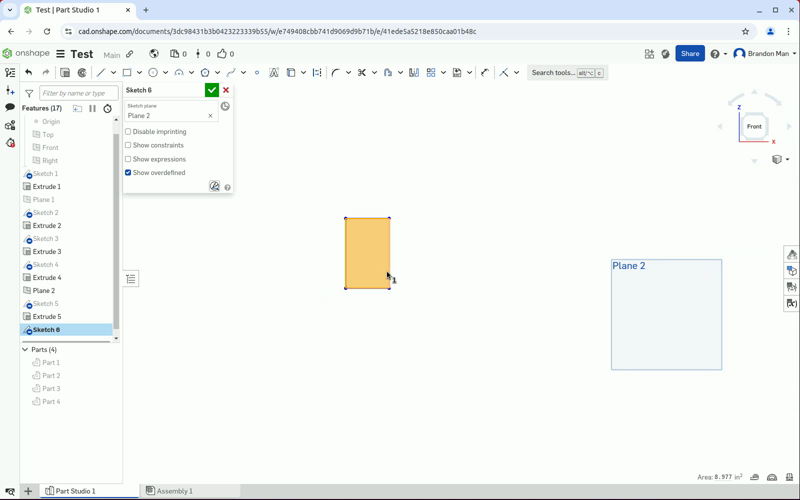
scroll(-6)
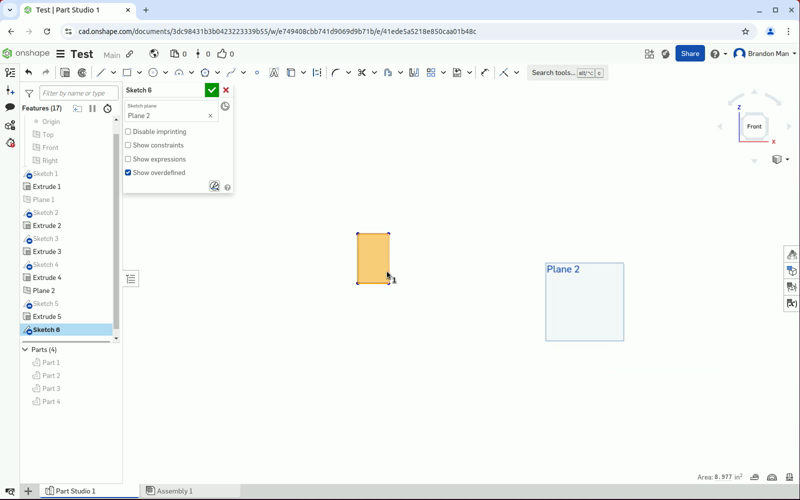
scroll(-6)
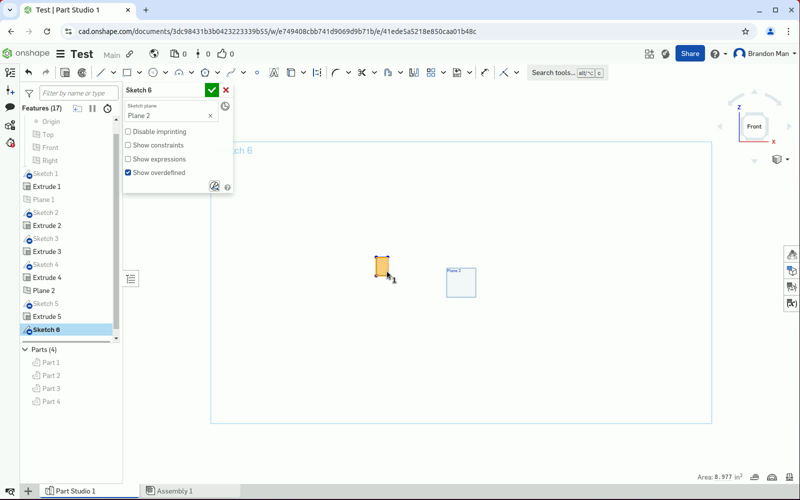
mouse_move(73, 352)
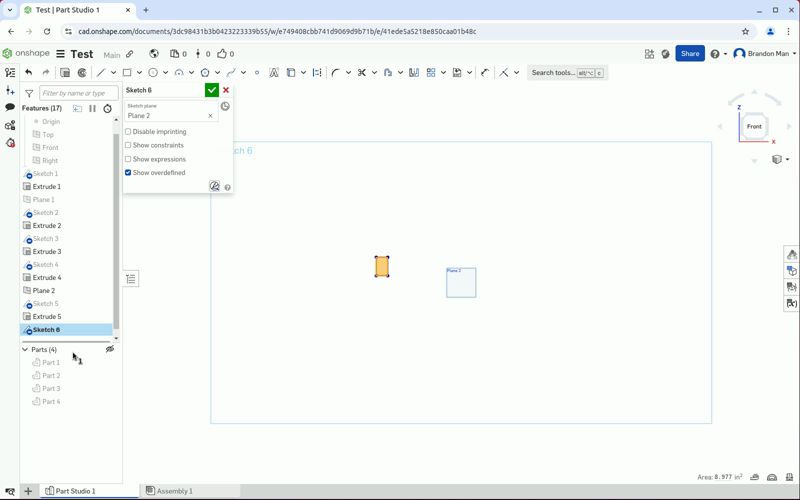
key(shift+y)
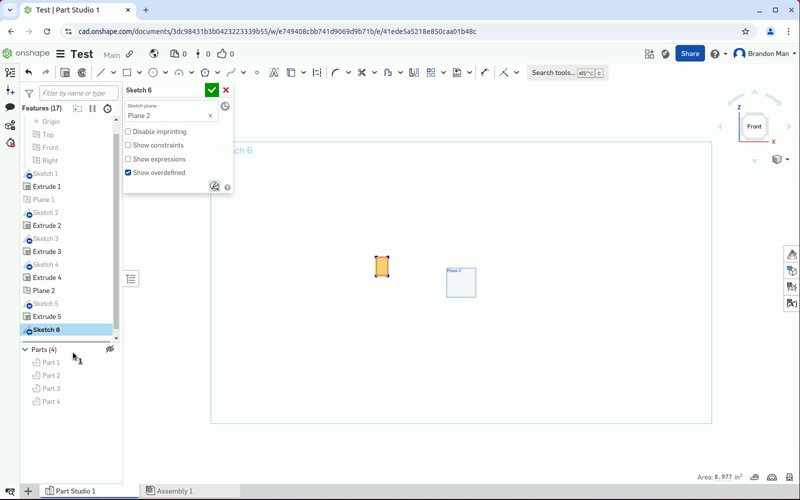
key(shift+e)
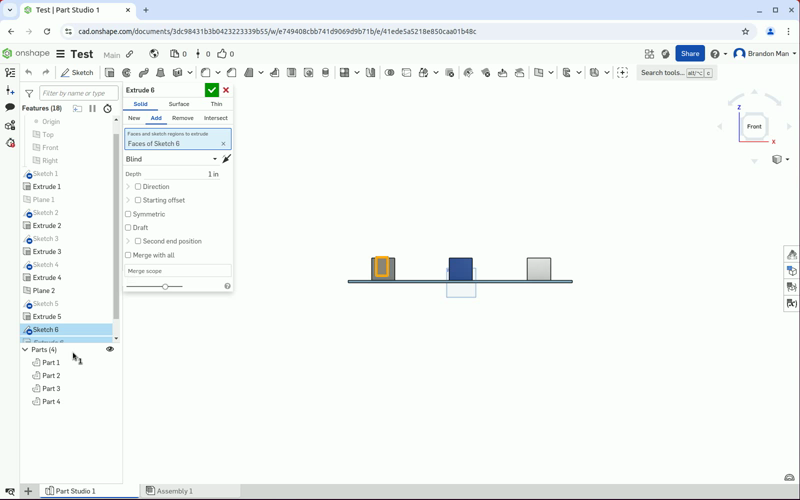
mouse_move(143, 106)
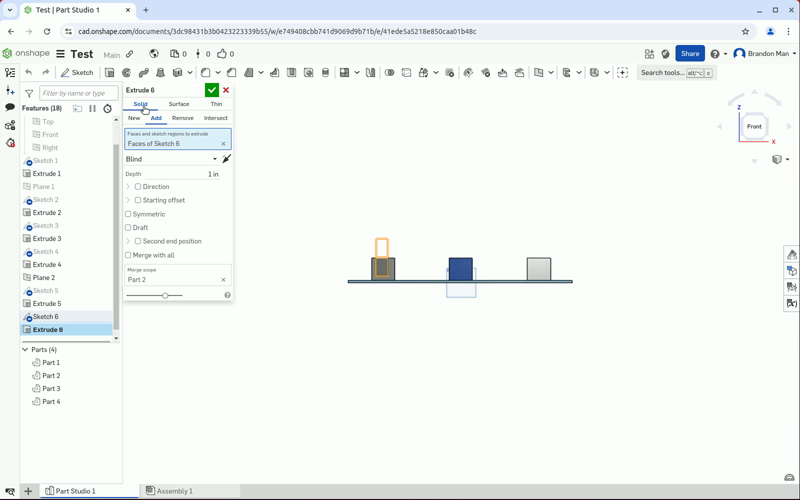
click(143, 106)
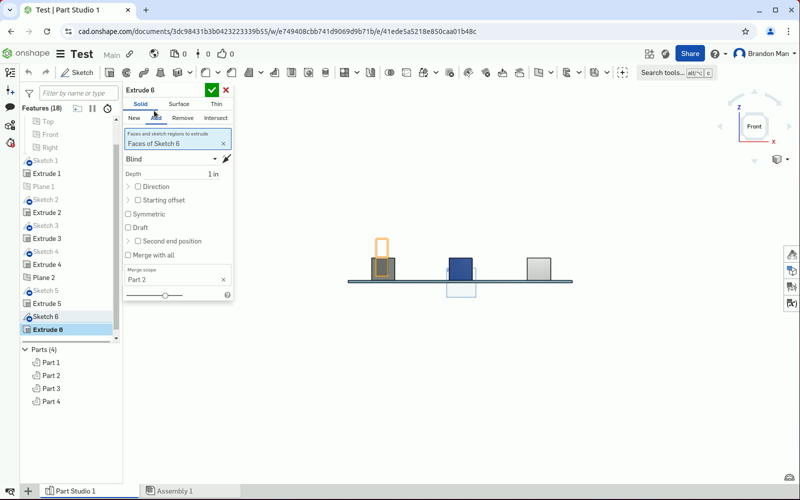
mouse_move(186, 120)
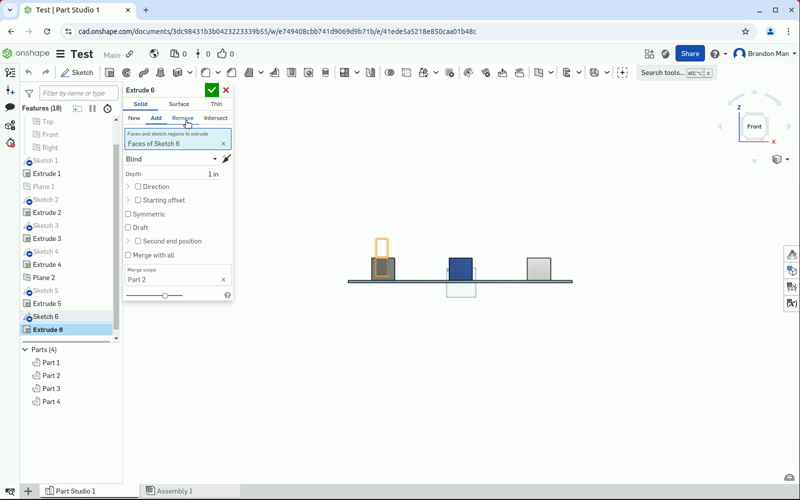
click(186, 120)
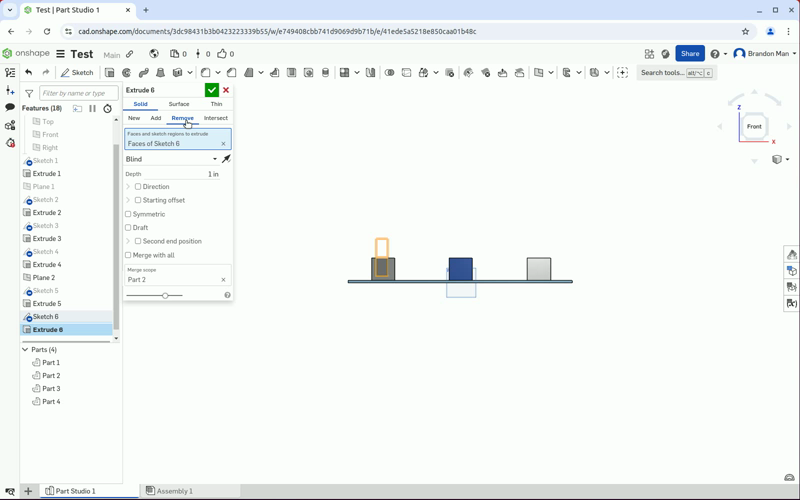
key(tab, 4)
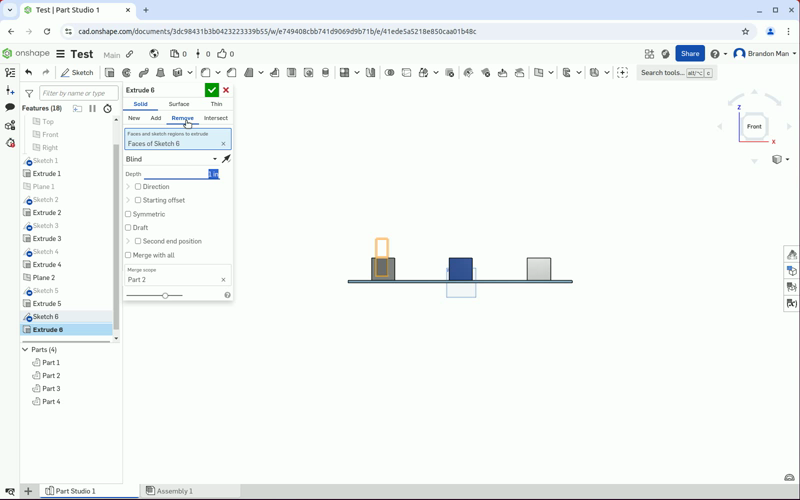
text(6.981)
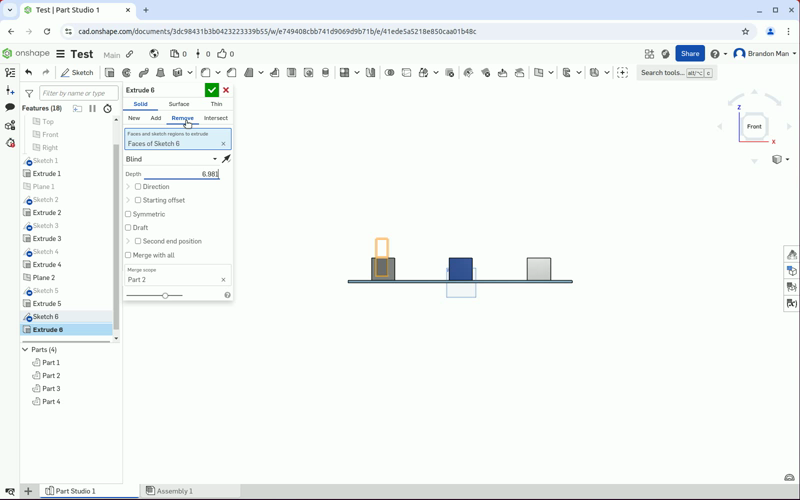
key(tab, 6)
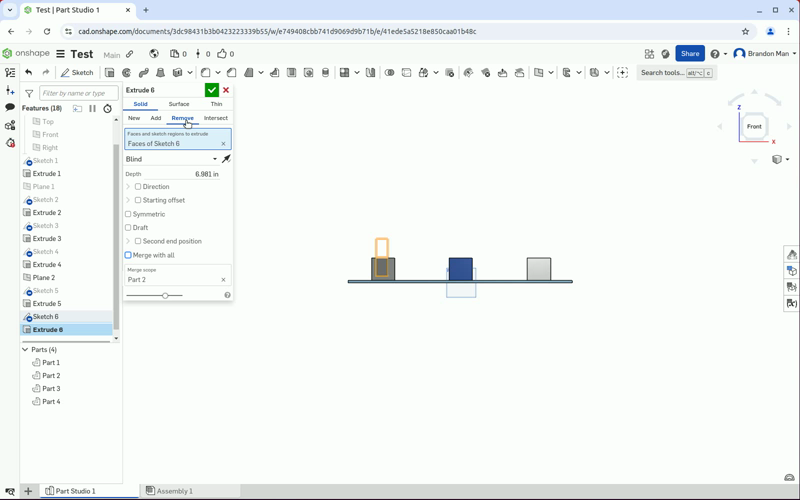
key(space)
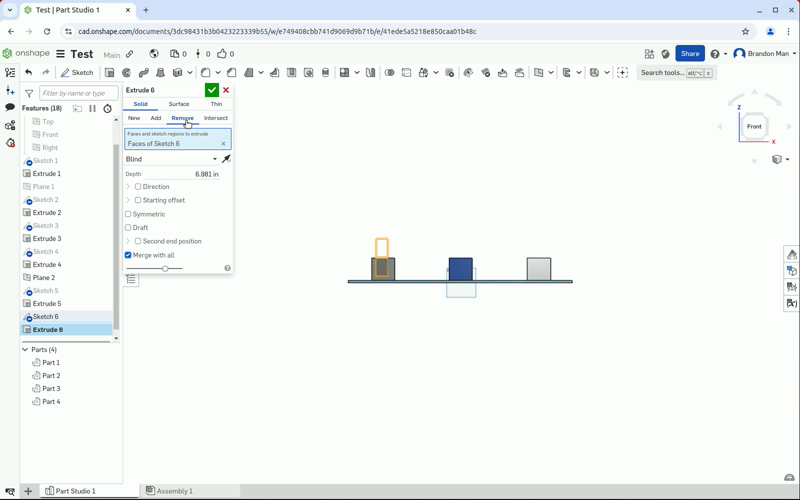
key(enter)
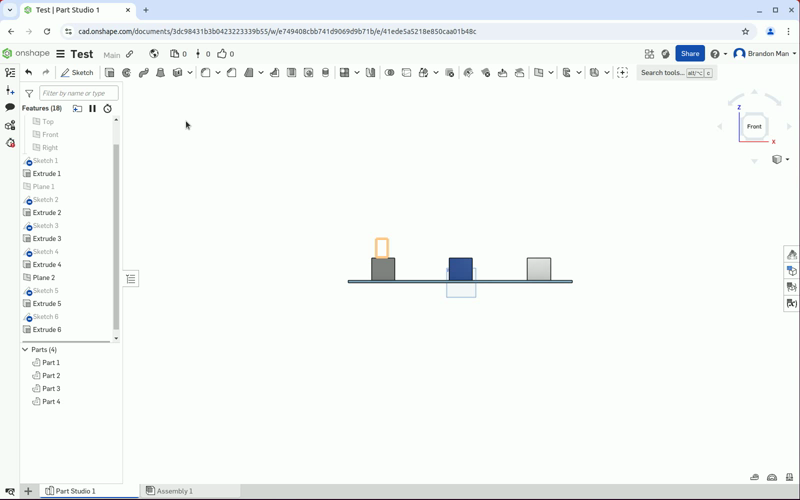
key(shift+h)
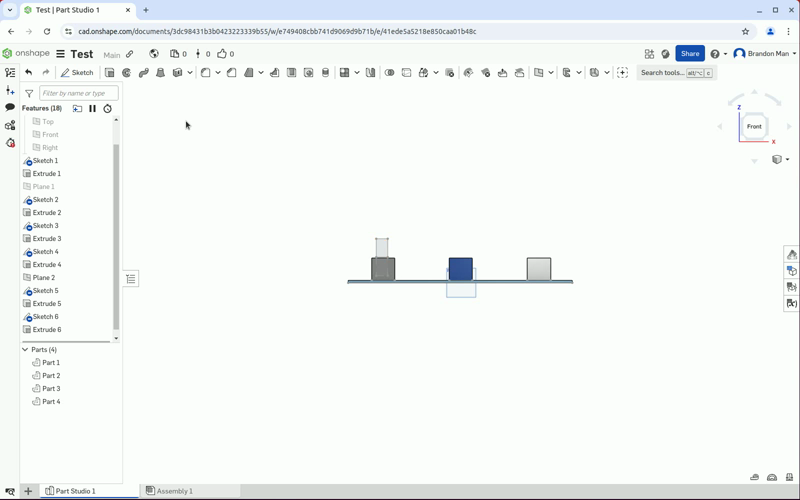
key(shift+h)
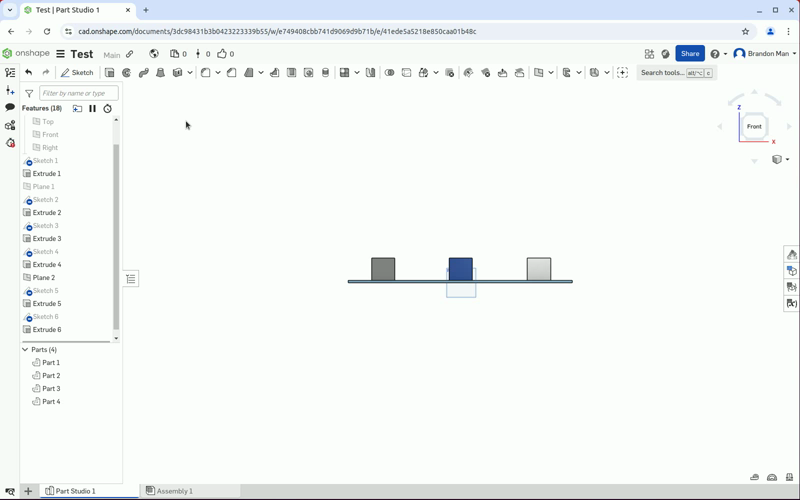
mouse_move(69, 163)
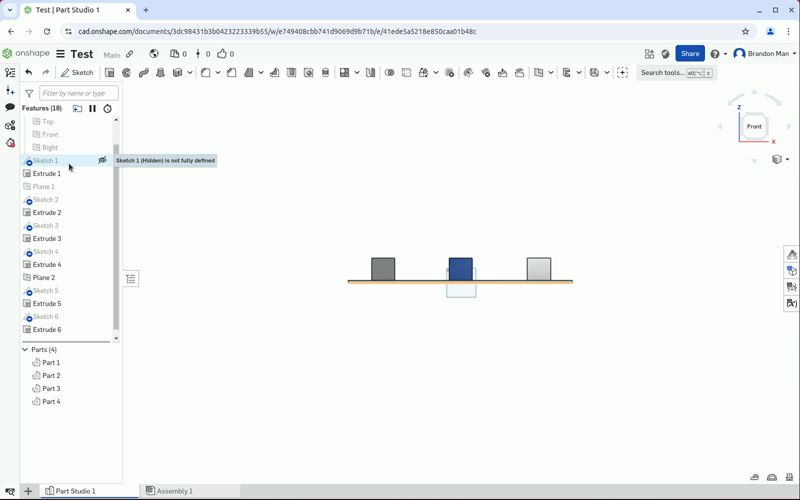
click(69, 163)
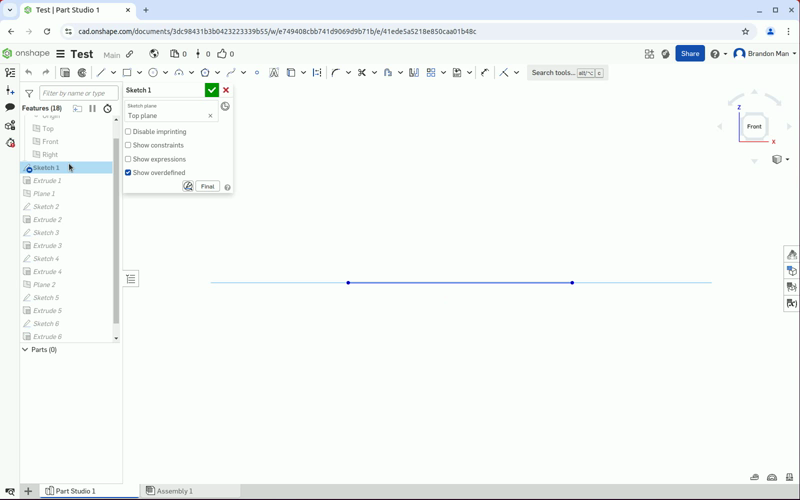
mouse_move(229, 92)
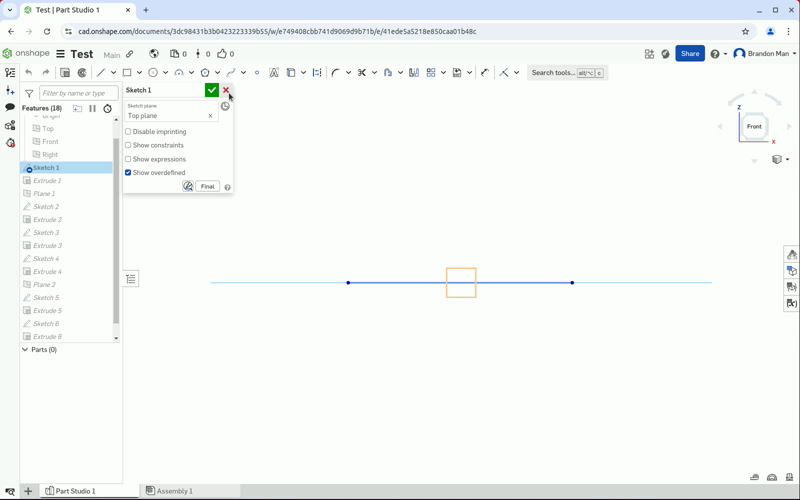
click(229, 92)
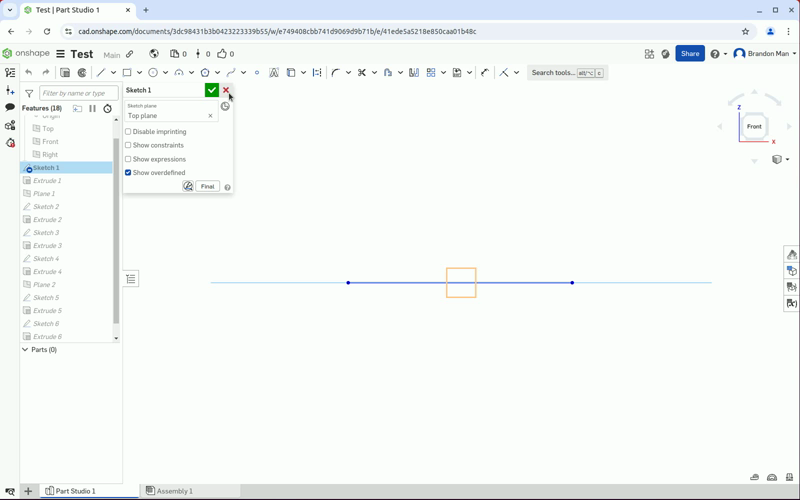
key(shift+s)
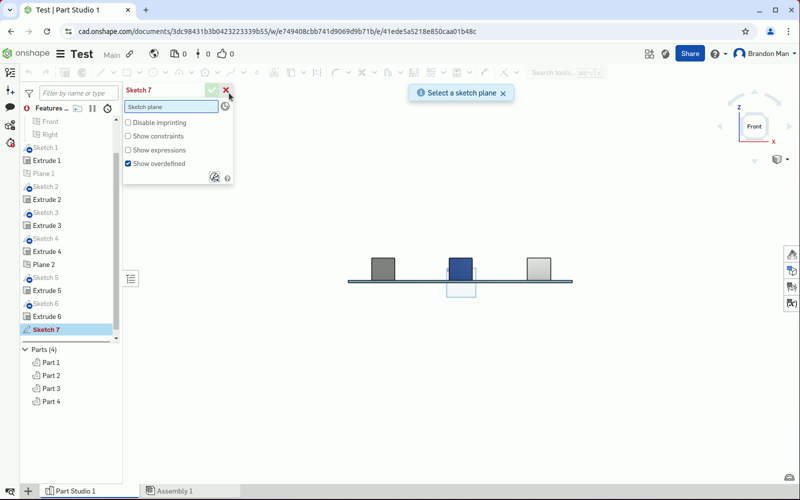
mouse_move(69, 267)
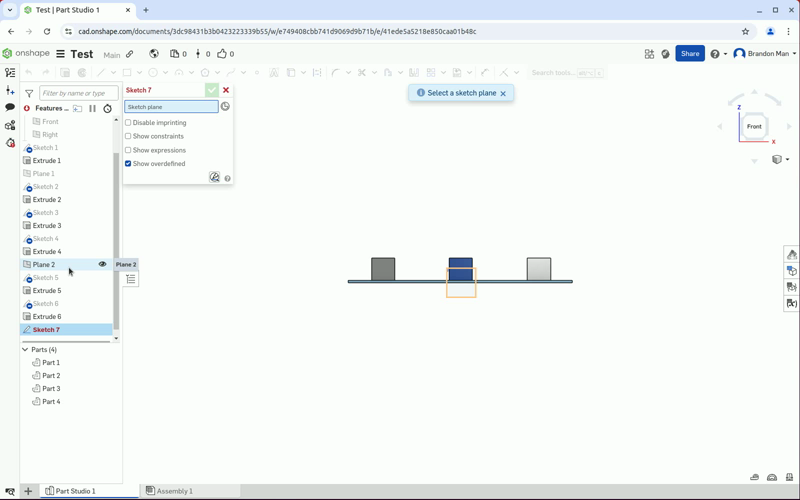
click(69, 267)
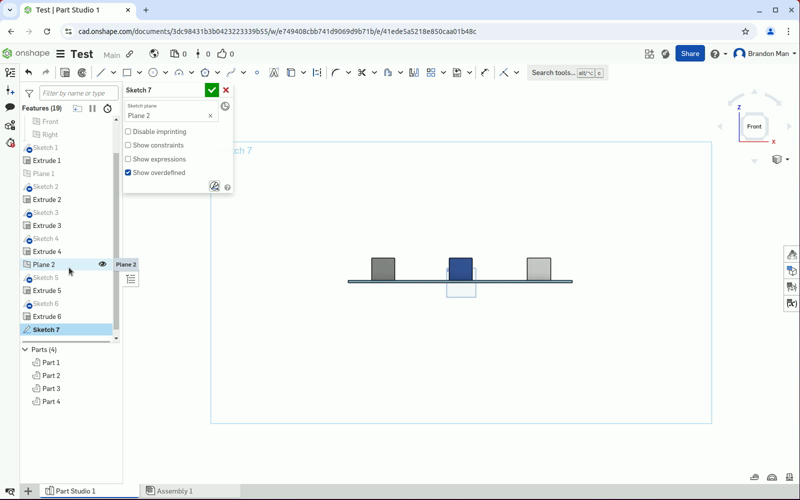
mouse_move(73, 352)
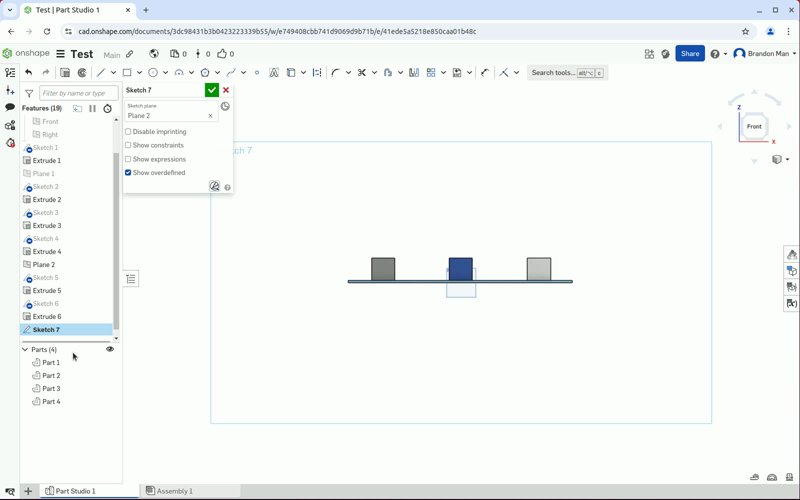
key(y)
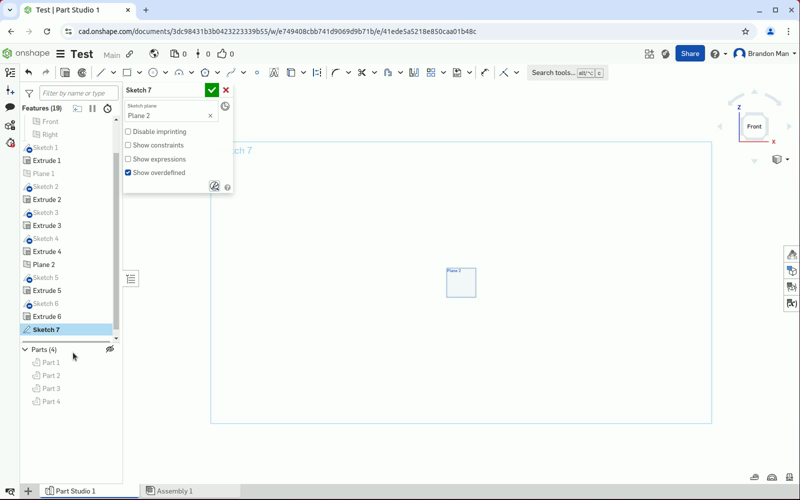
key(l)
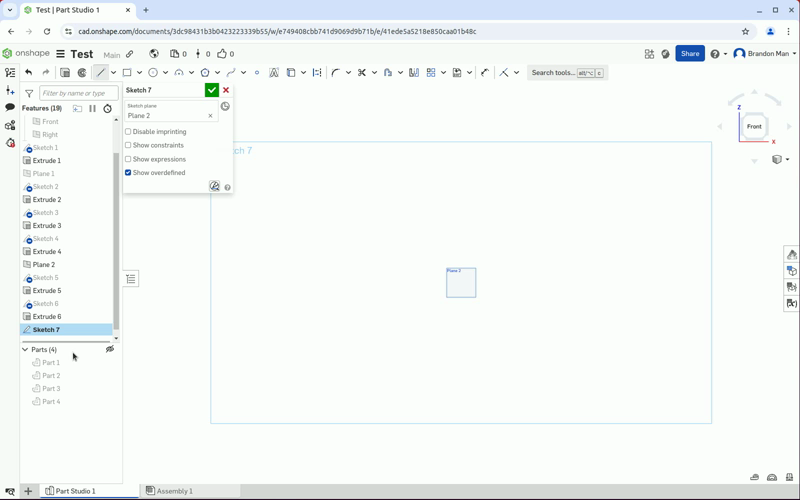
key_down(shift)
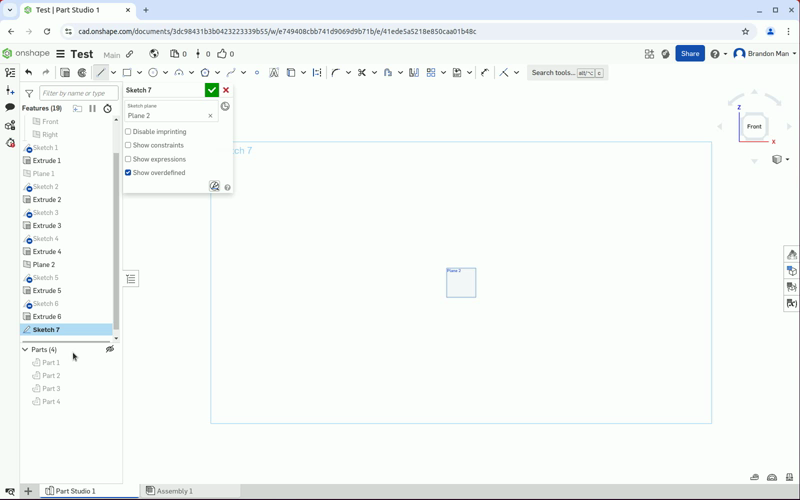
mouse_move(454, 275)
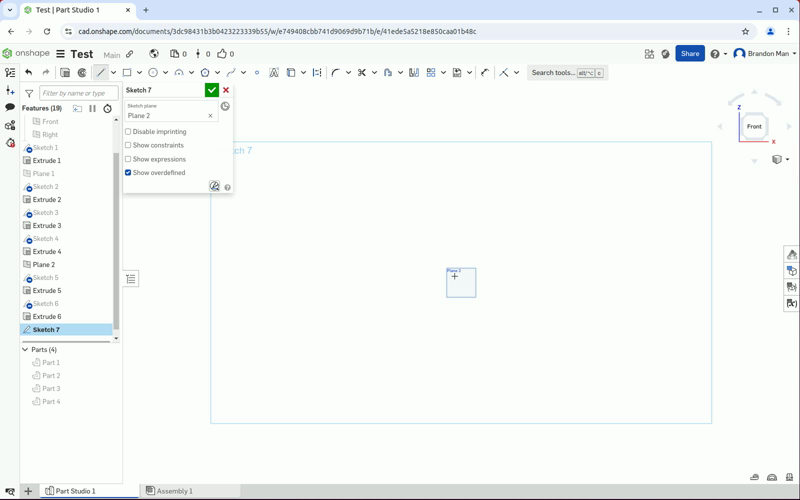
click(454, 275)
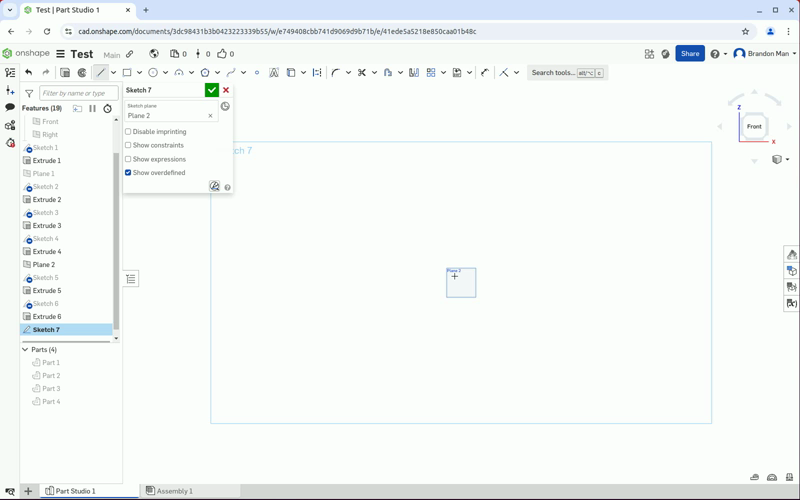
key_up(shift)
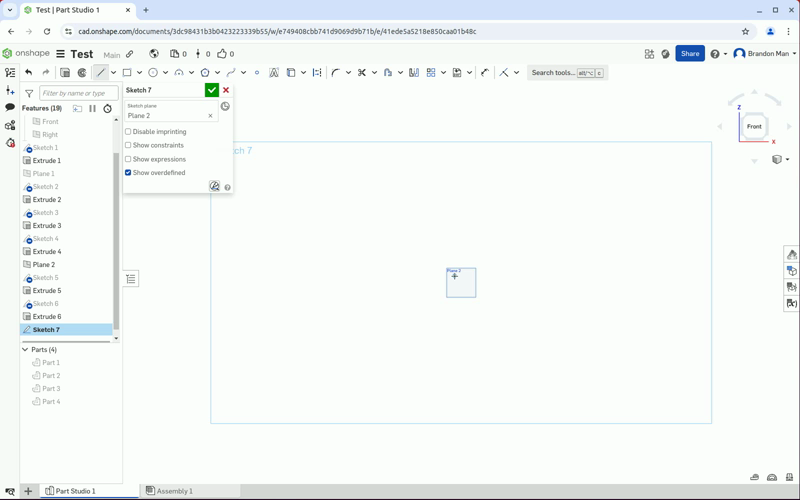
key_down(shift)
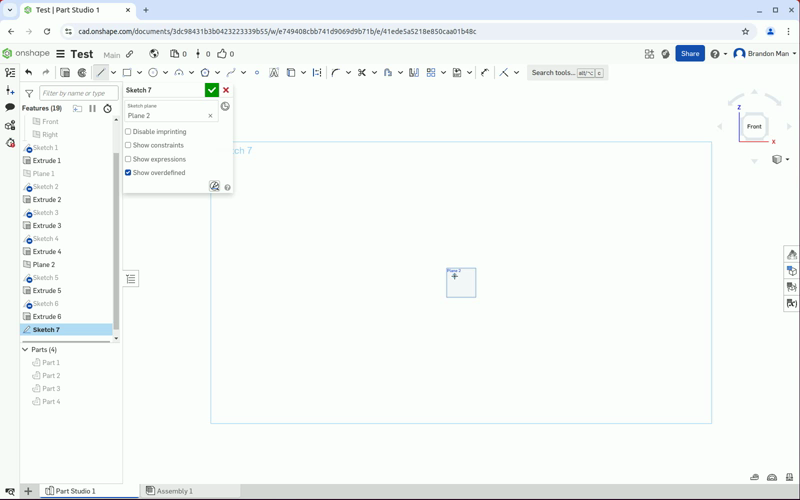
mouse_move(484, 275)
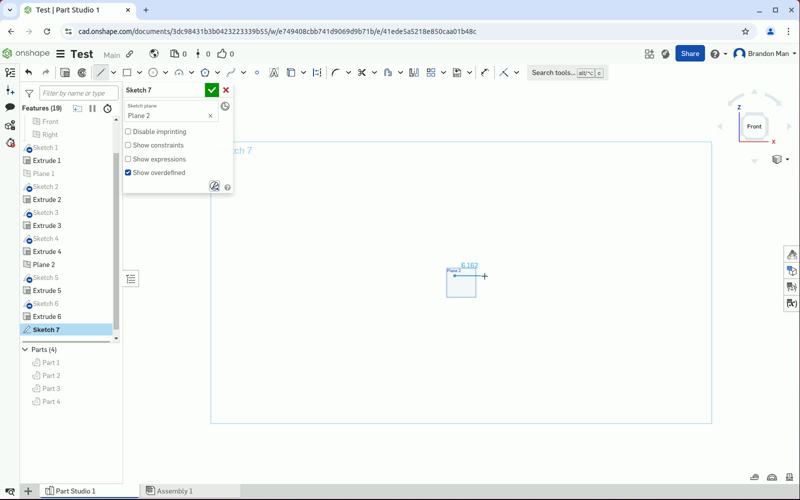
mouse_move(466, 275)
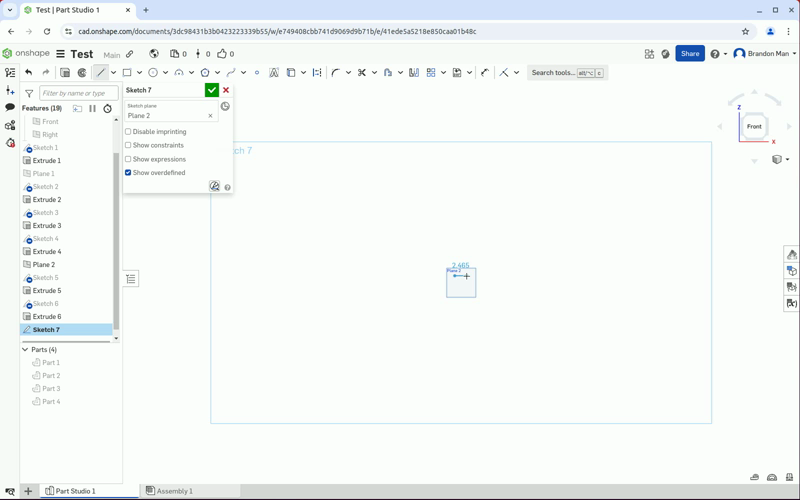
click(466, 275)
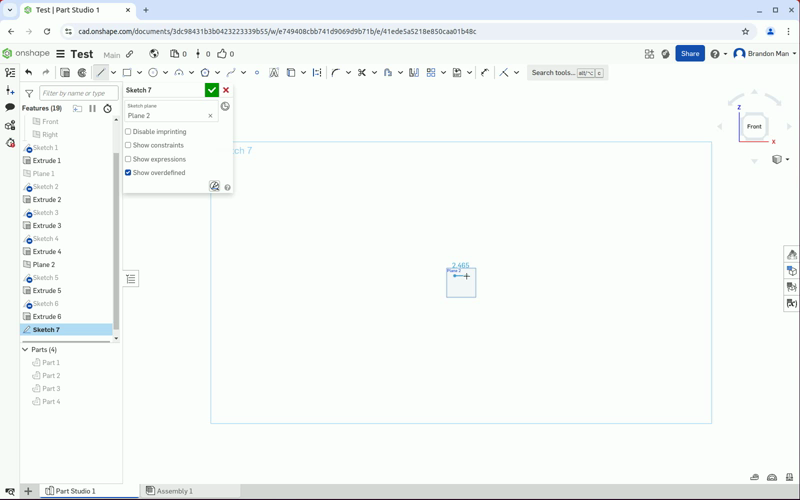
key_up(shift)
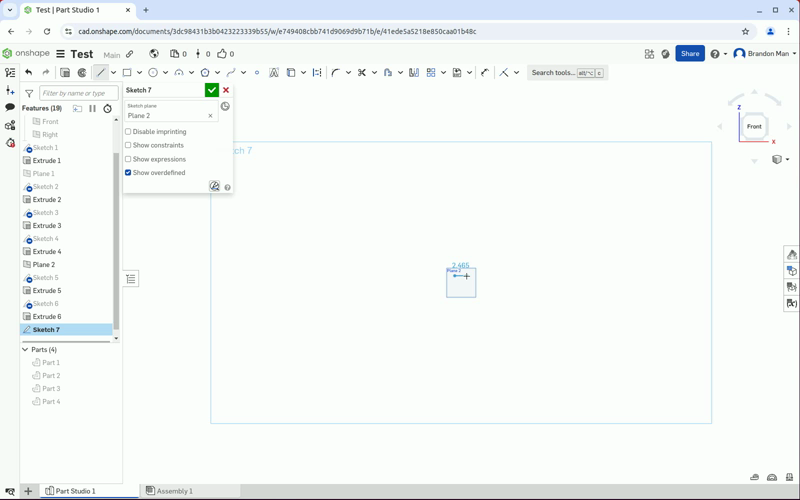
key_down(shift)
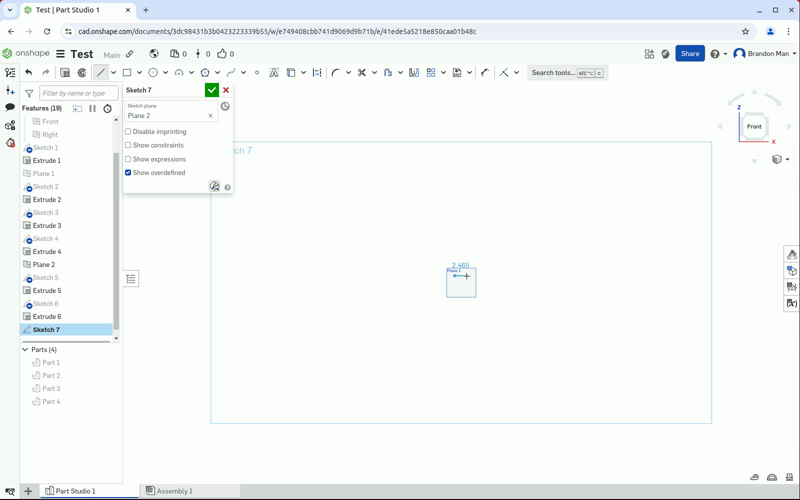
mouse_move(496, 275)
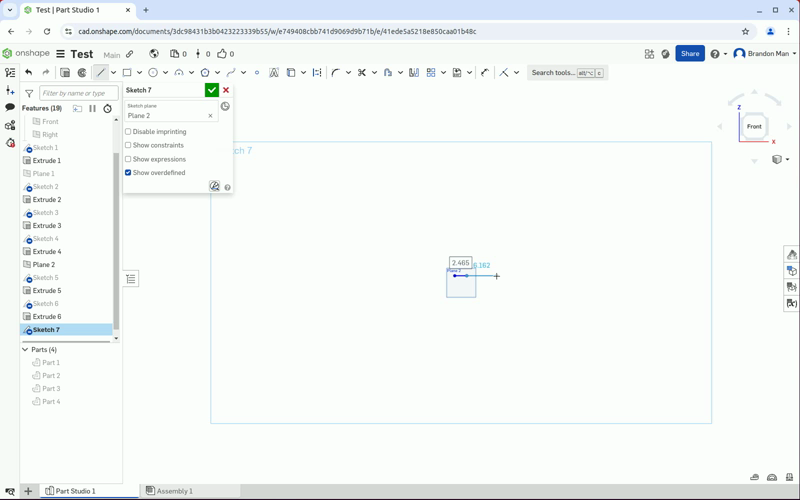
mouse_move(466, 238)
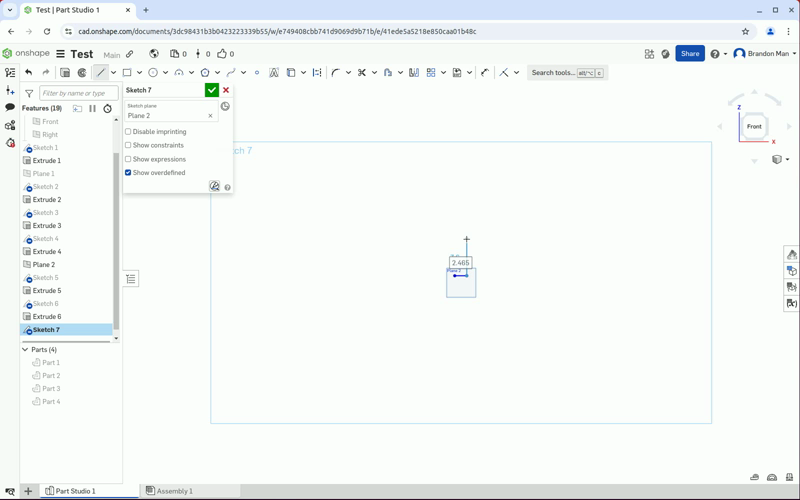
click(466, 238)
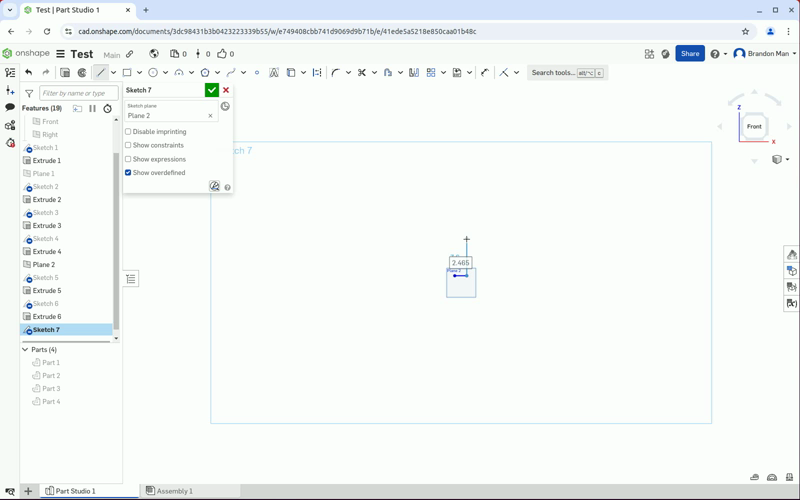
key_up(shift)
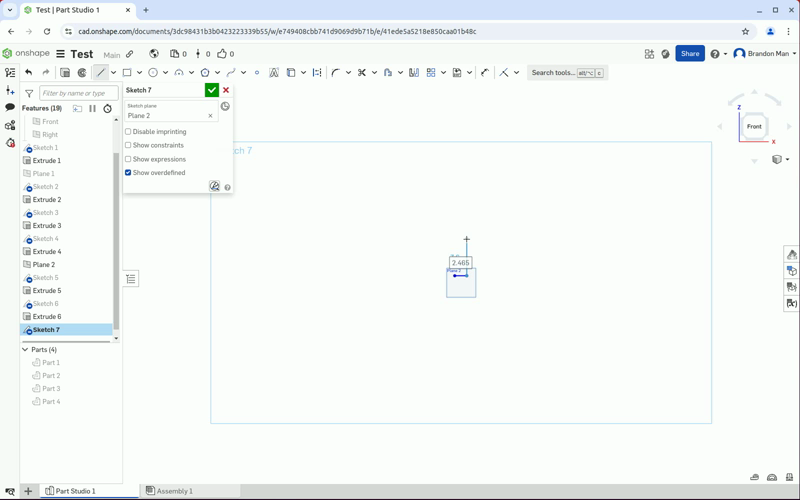
key_down(shift)
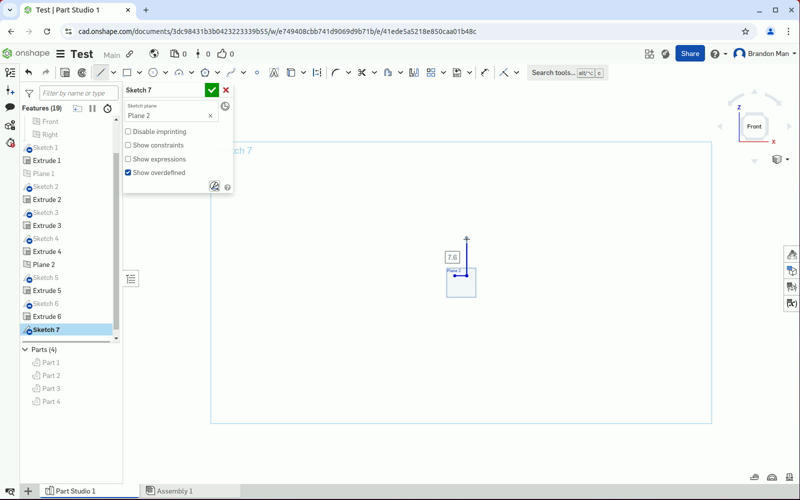
mouse_move(496, 238)
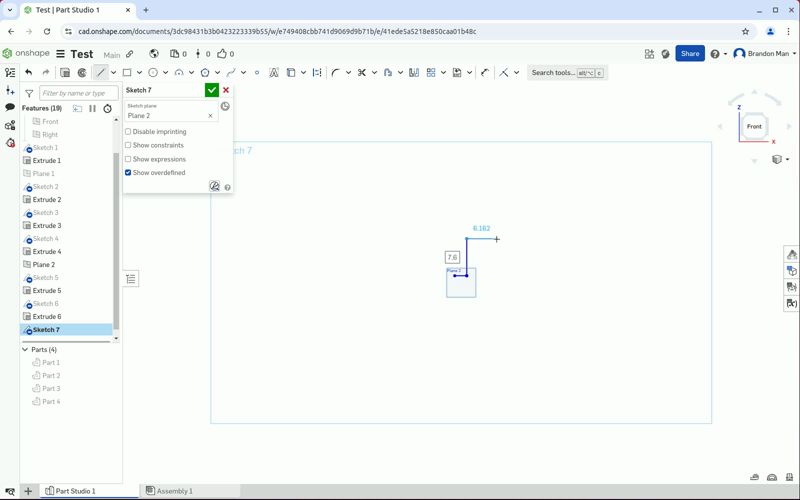
mouse_move(454, 238)
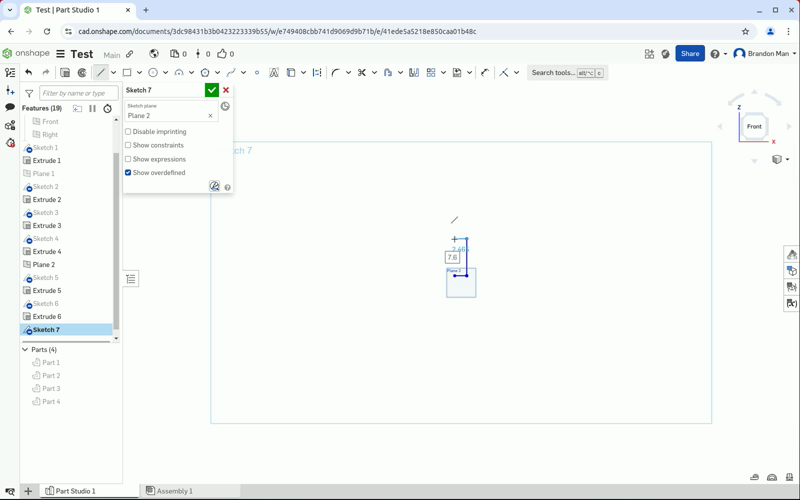
click(454, 238)
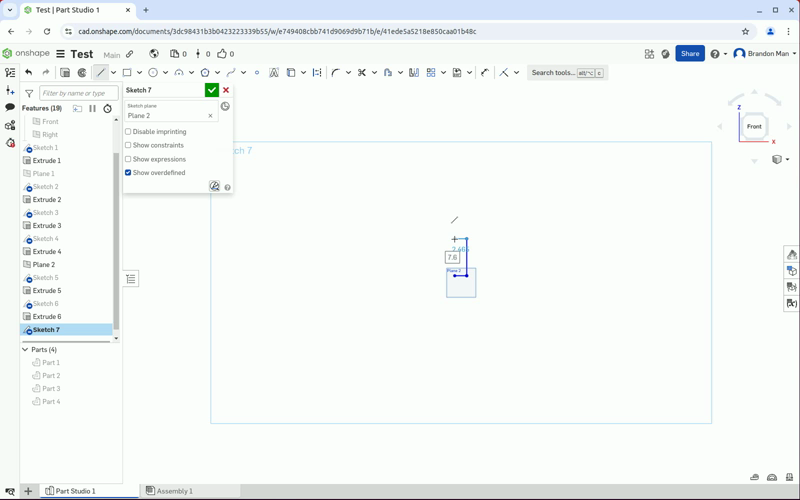
key_up(shift)
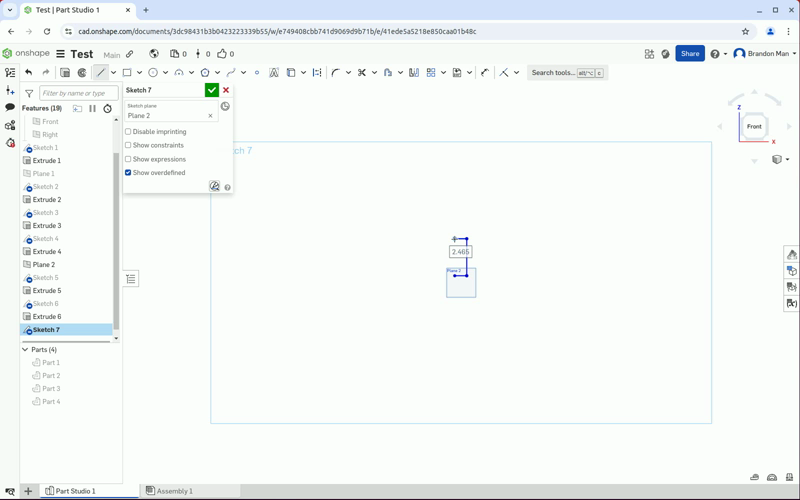
mouse_move(484, 238)
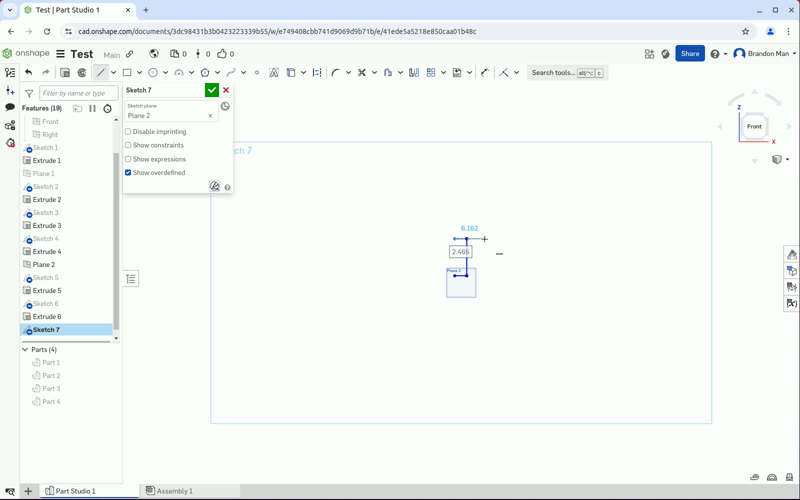
key_down(shift)
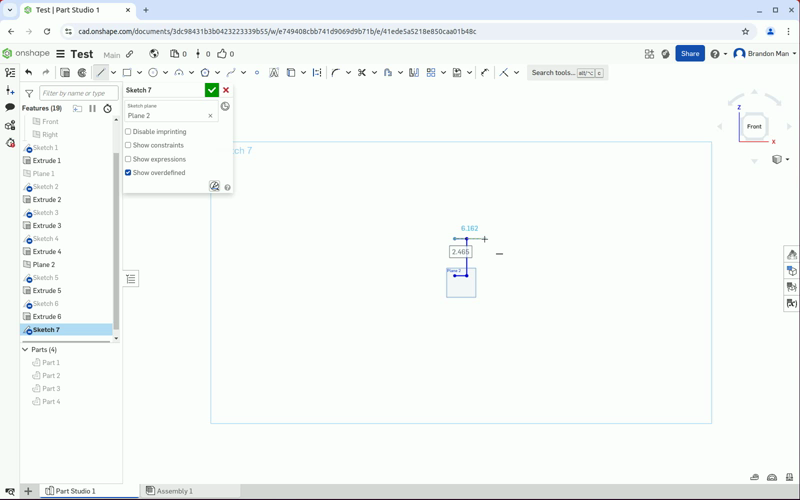
mouse_move(454, 275)
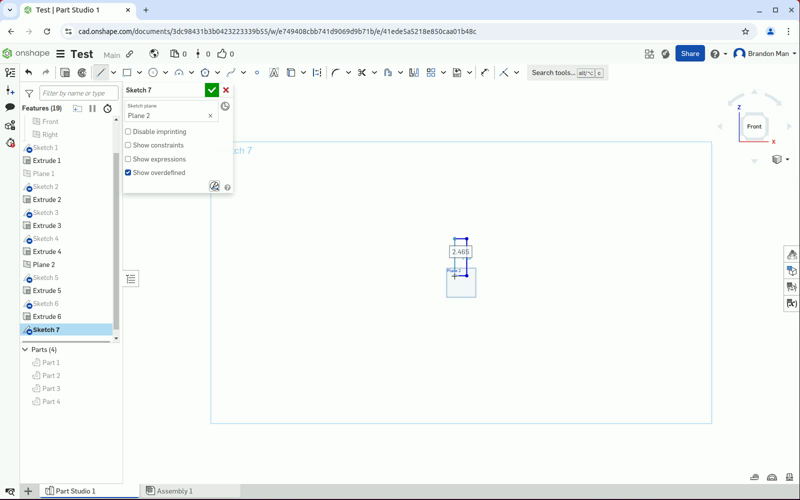
key_up(shift)
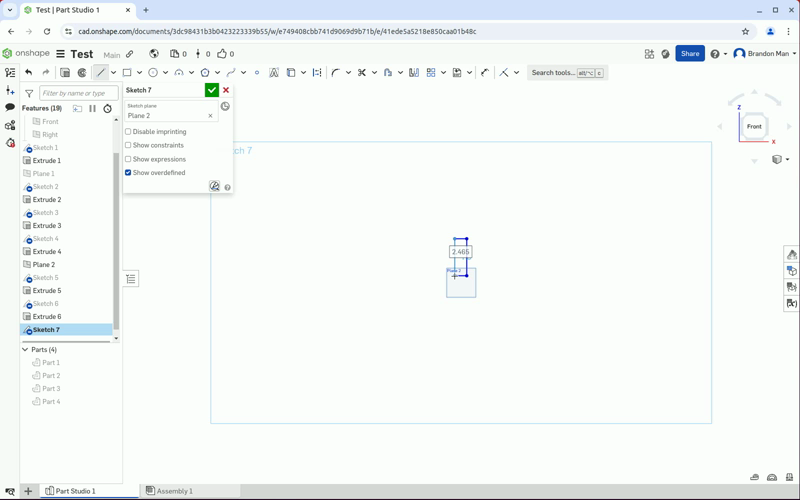
click(454, 275)
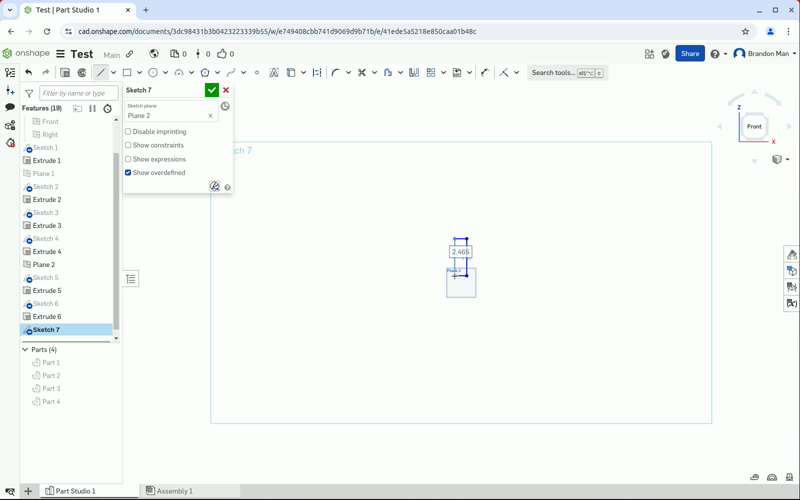
key(esc)
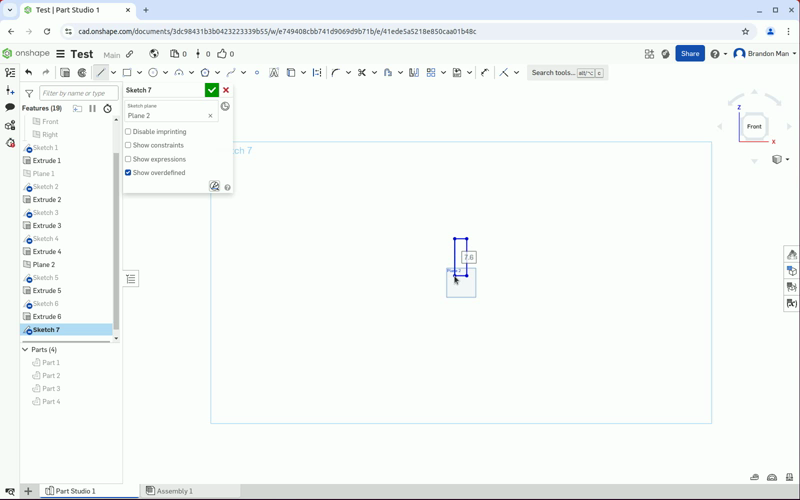
mouse_move(463, 239)
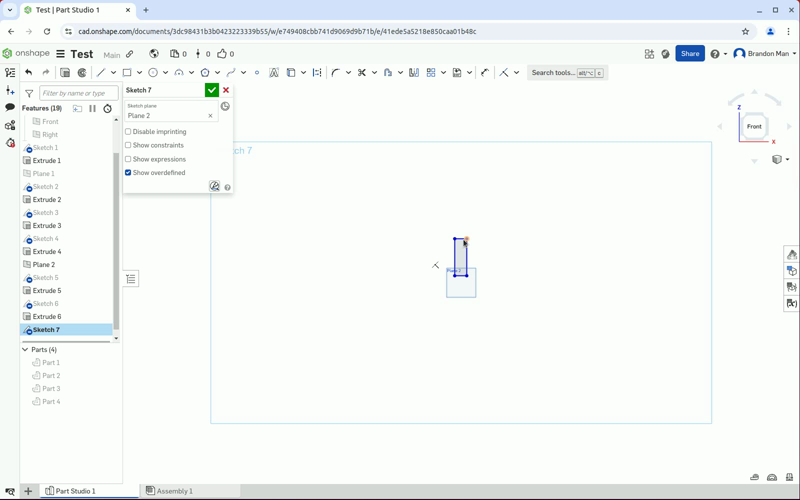
scroll(6)
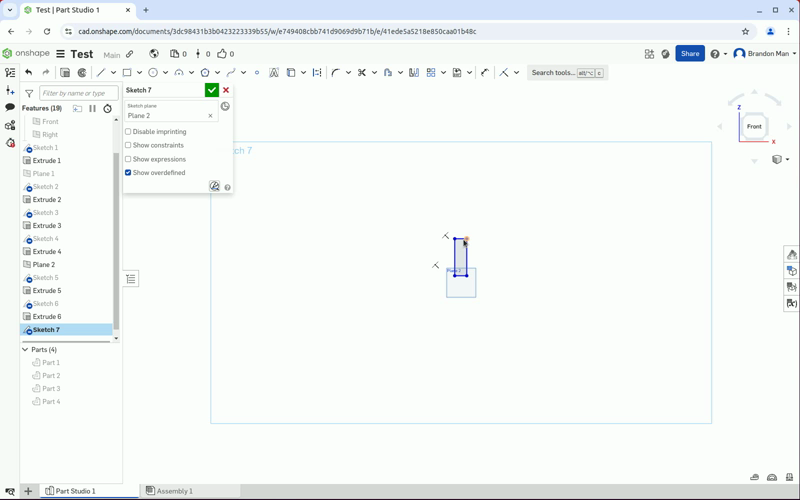
scroll(6)
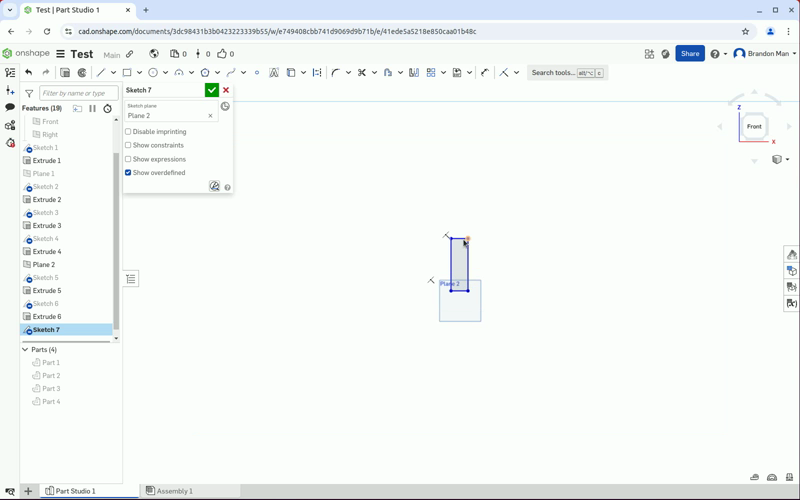
scroll(6)
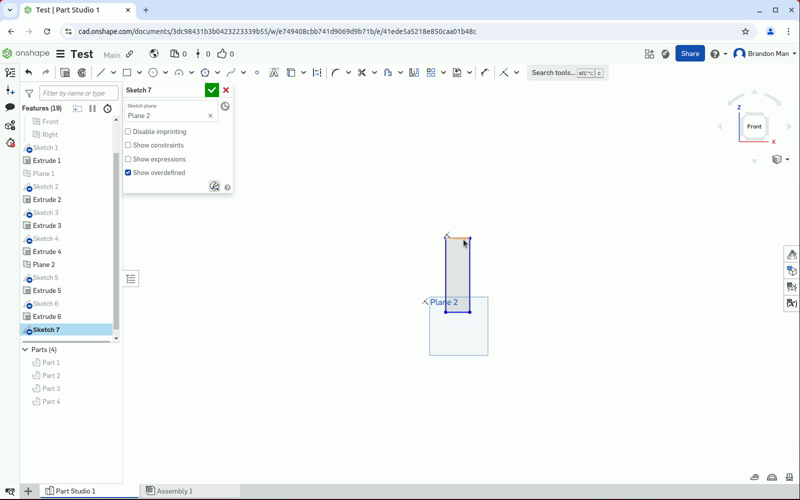
scroll(6)
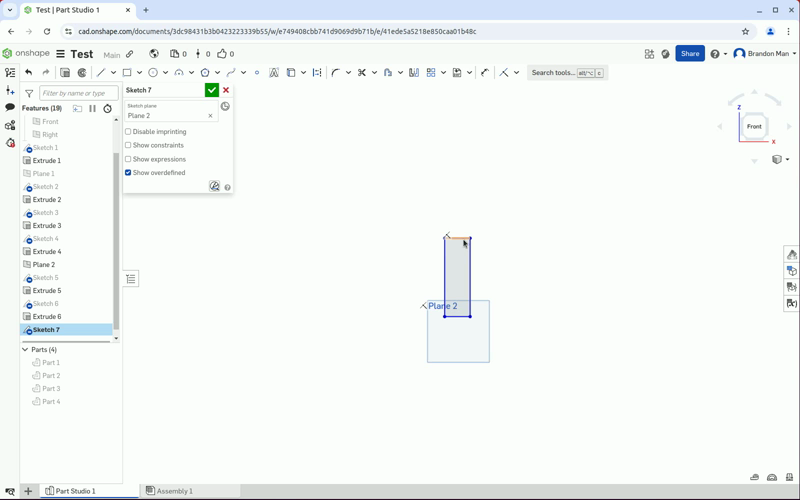
scroll(6)
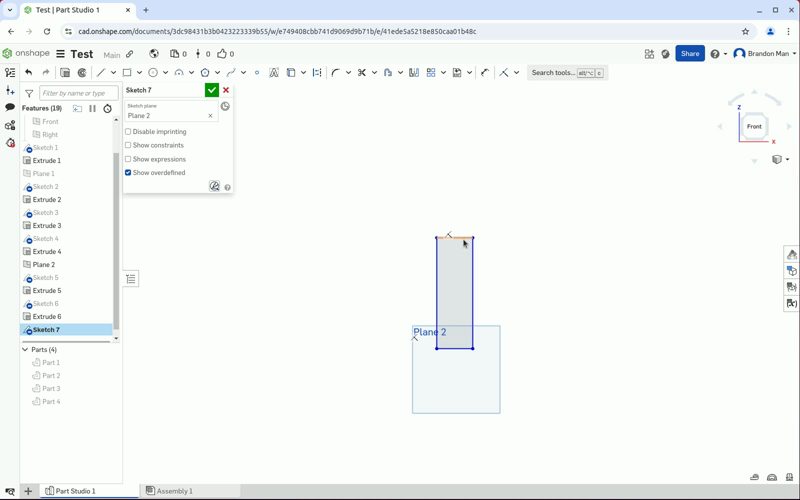
scroll(6)
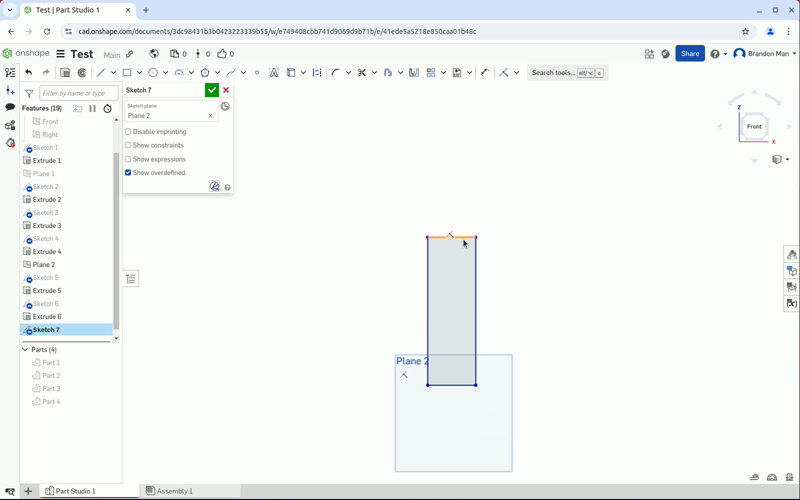
scroll(6)
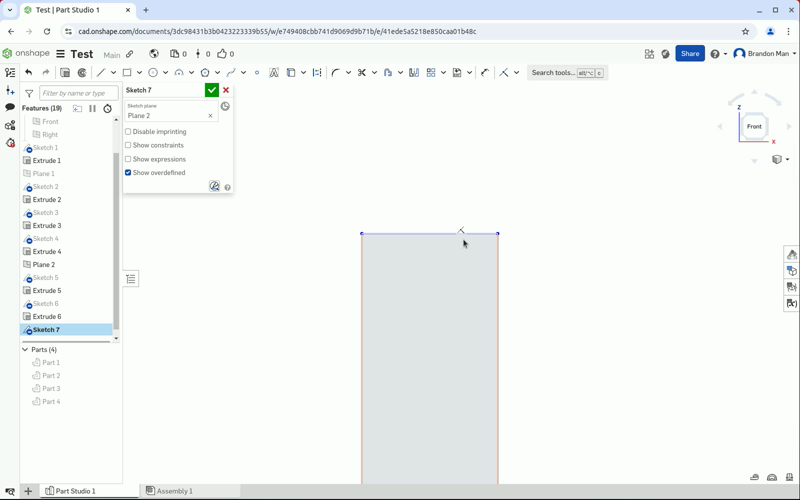
click(463, 239)
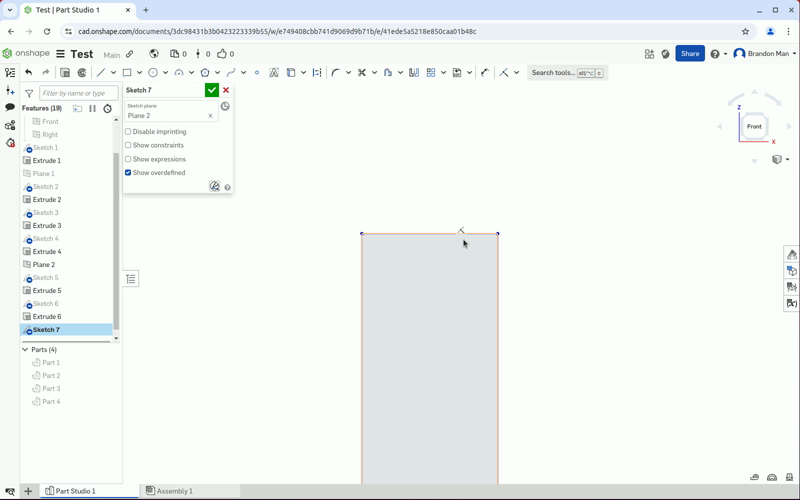
scroll(-6)
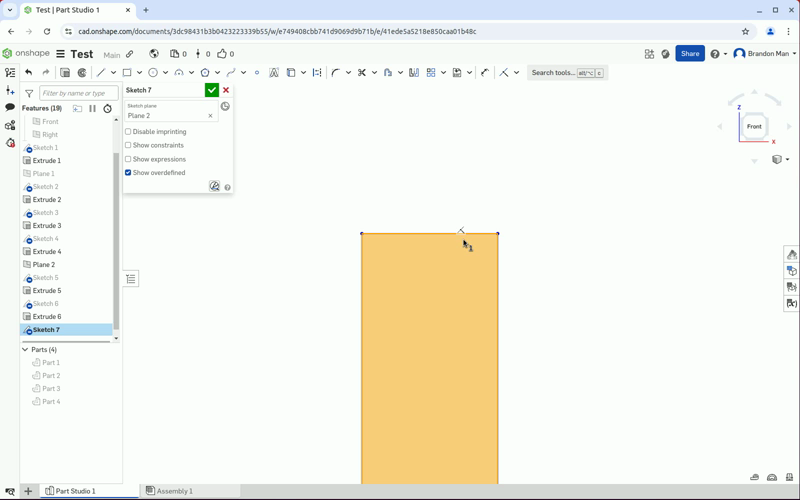
scroll(-6)
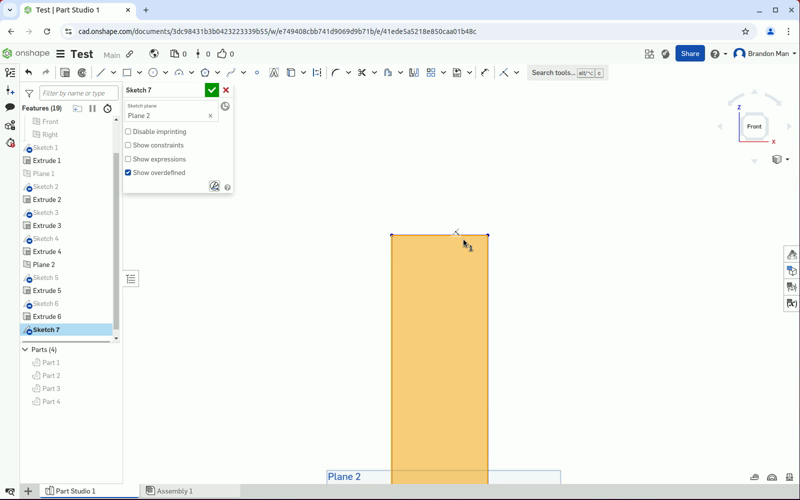
scroll(-6)
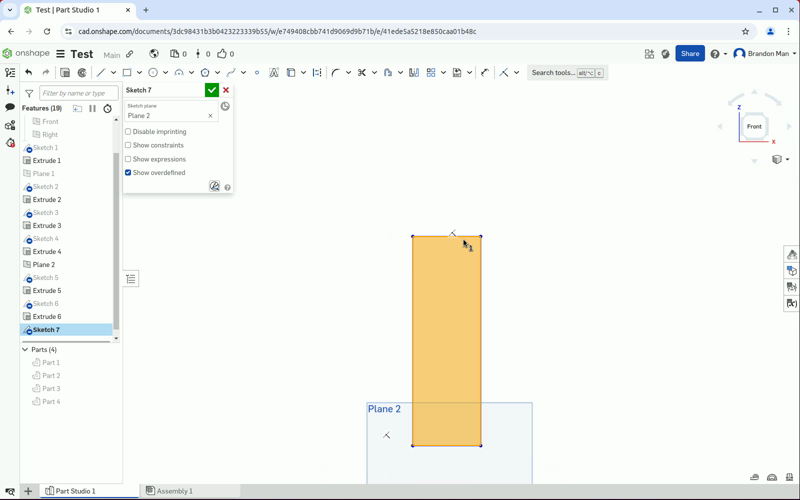
scroll(-6)
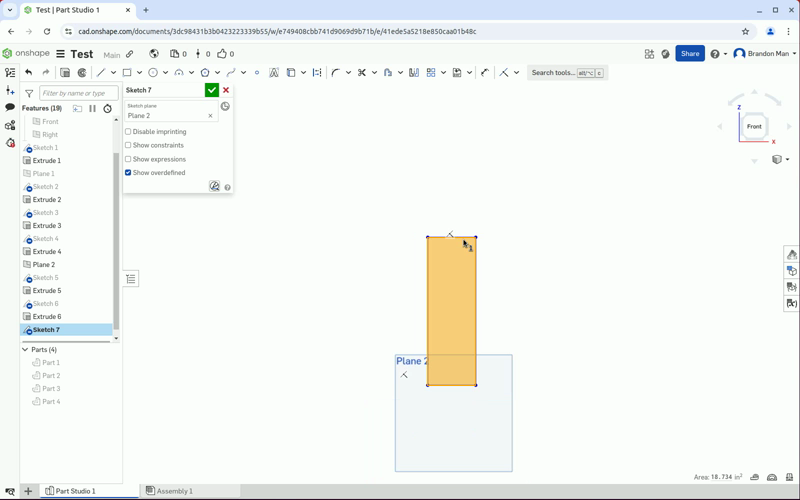
scroll(-6)
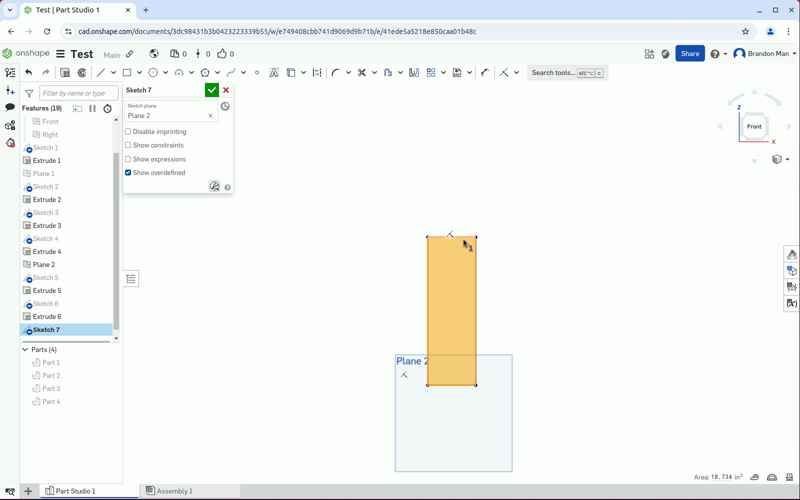
scroll(-6)
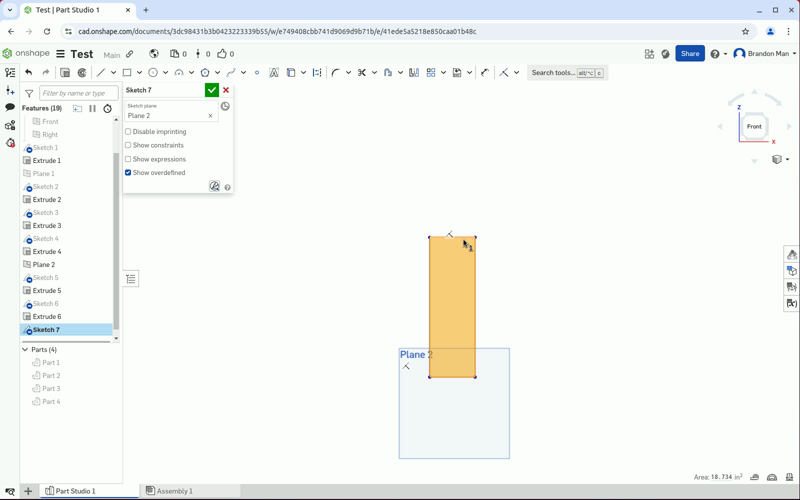
scroll(-6)
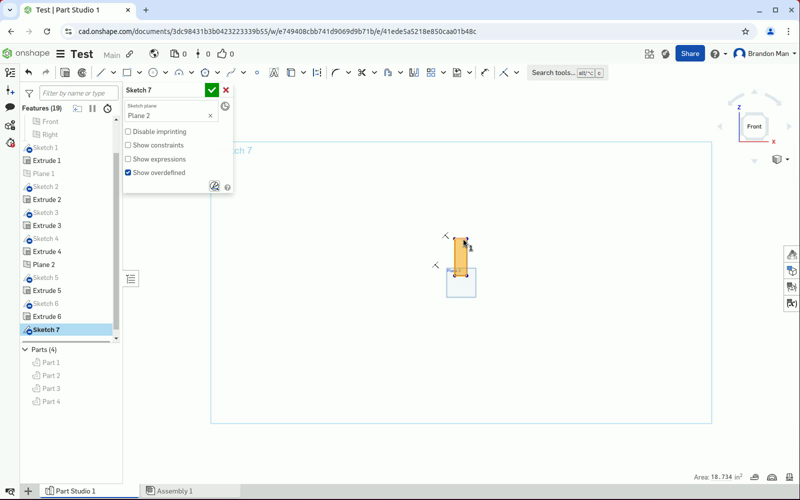
mouse_move(73, 352)
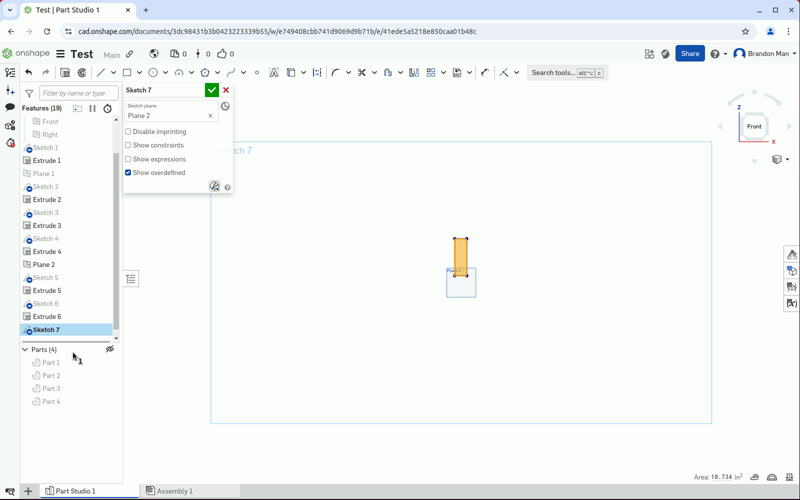
key(shift+y)
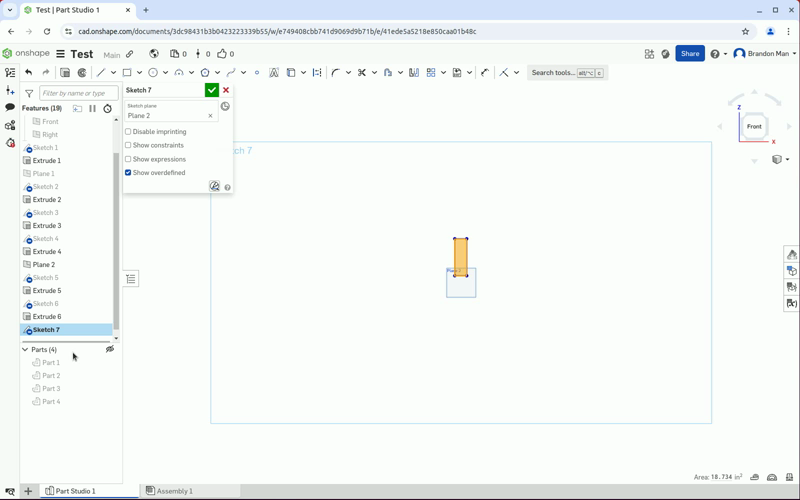
key(shift+e)
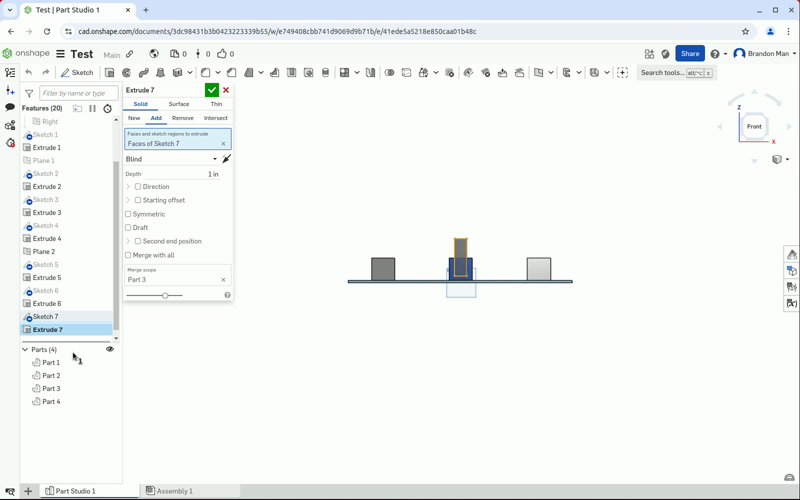
mouse_move(143, 106)
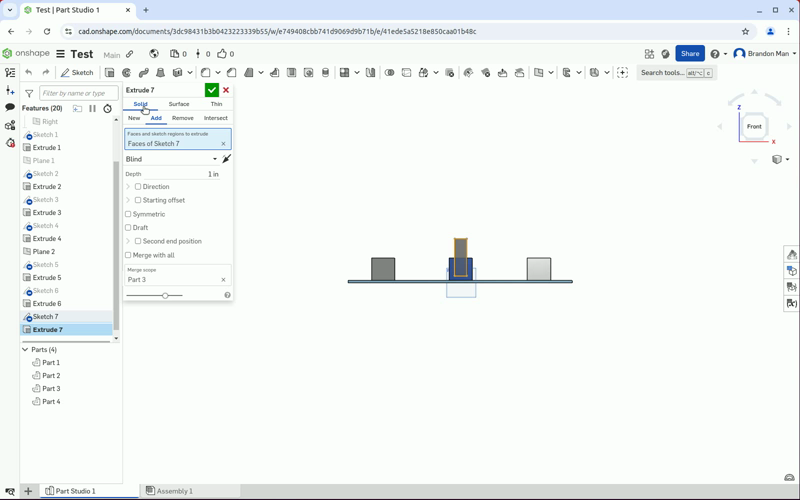
click(143, 106)
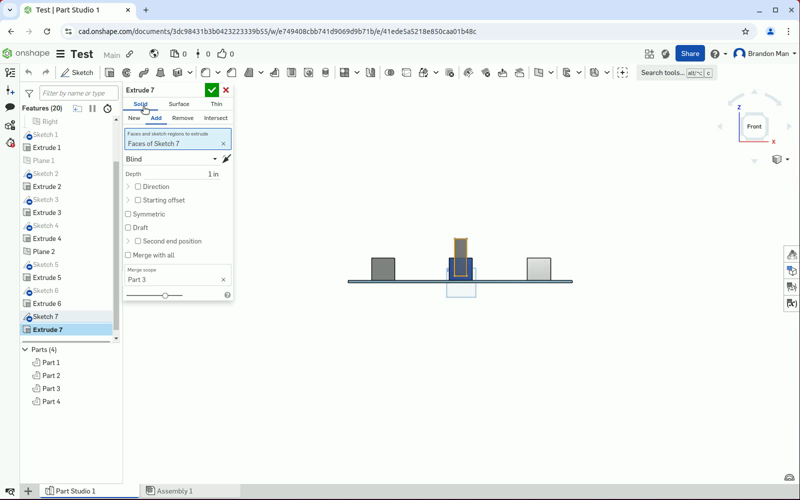
mouse_move(186, 120)
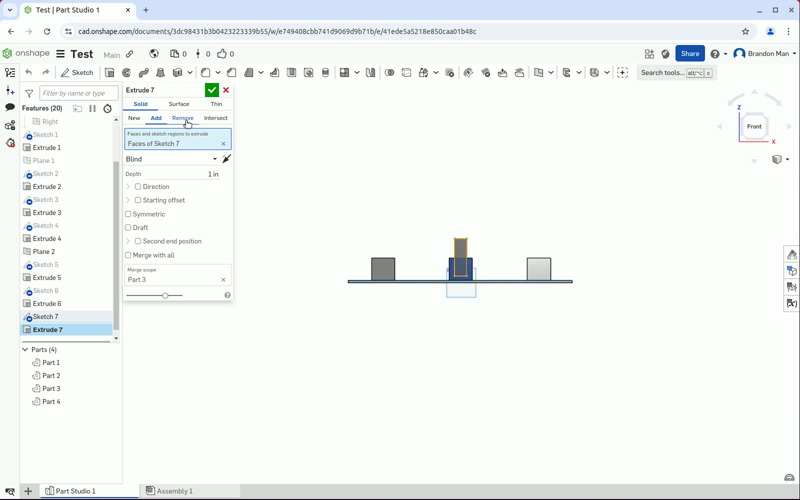
click(186, 120)
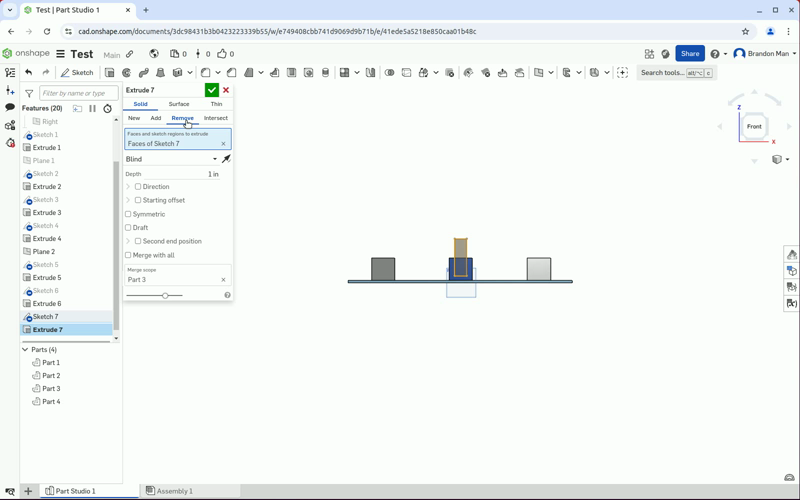
key(tab, 4)
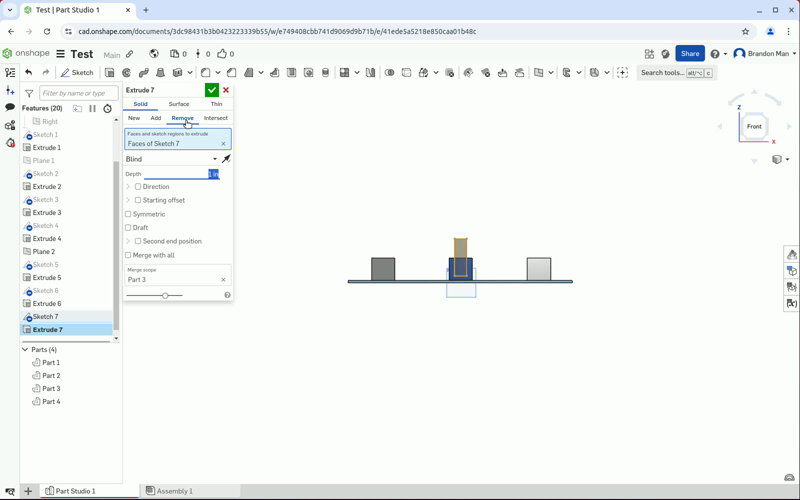
text(6.981)
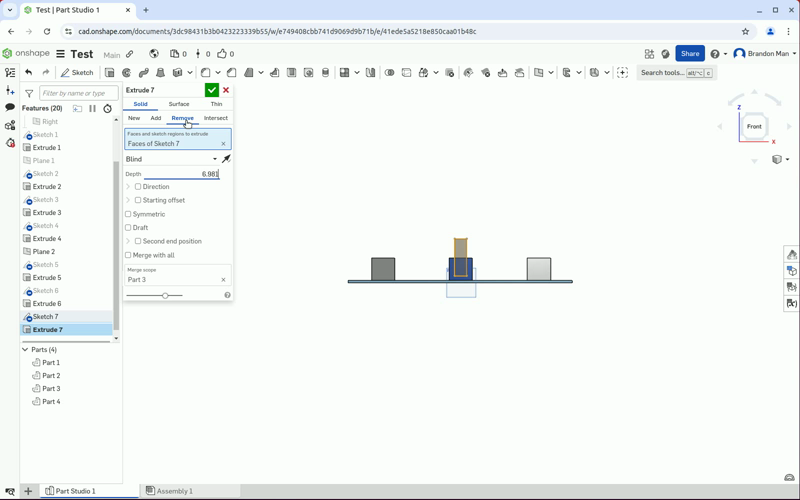
key(tab, 6)
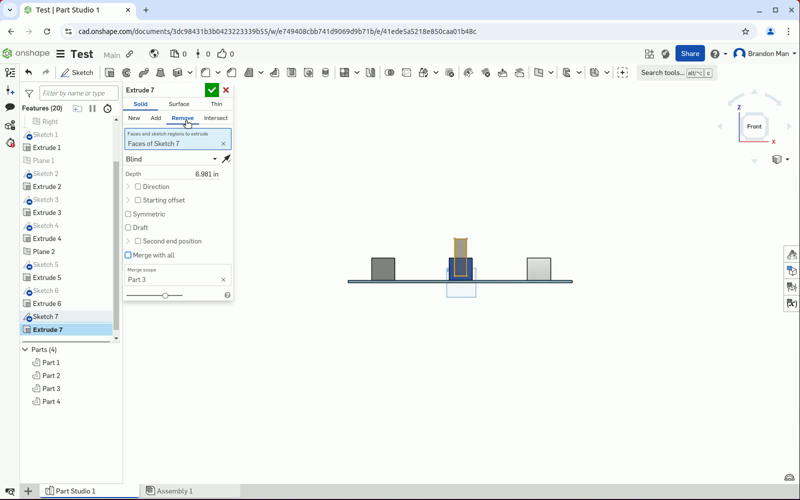
key(space)
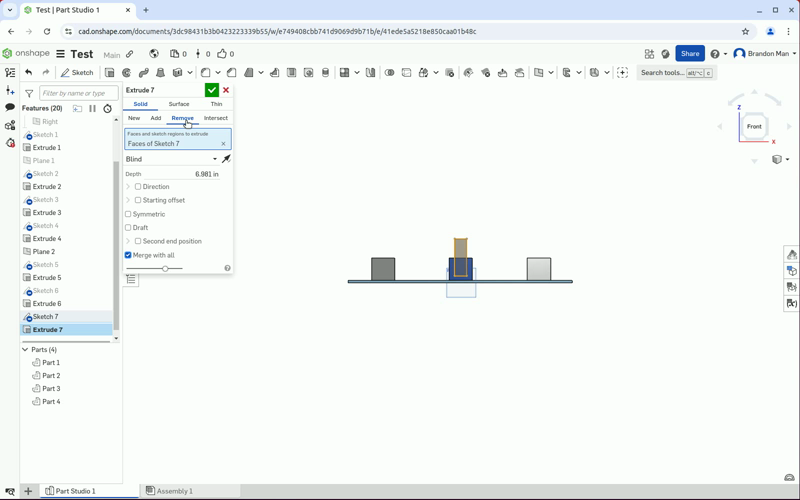
key(enter)
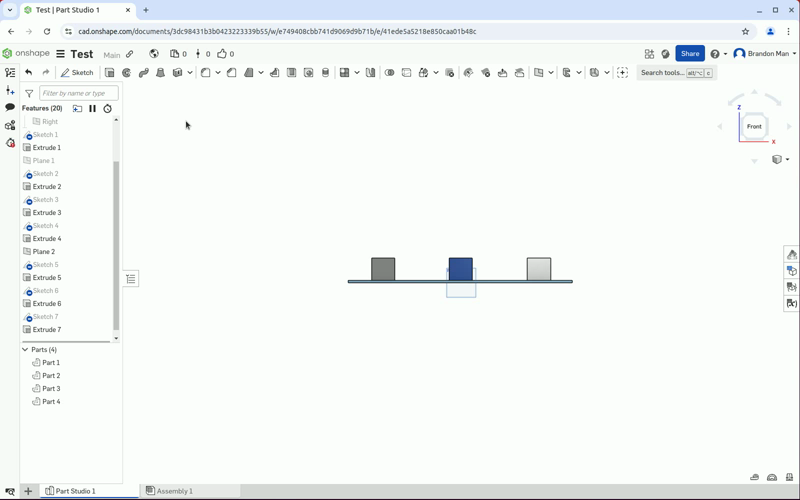
key(shift+h)
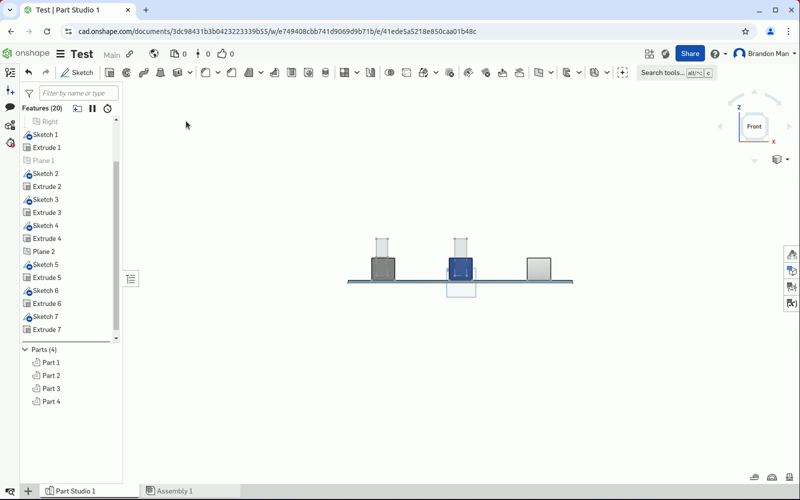
key(shift+h)
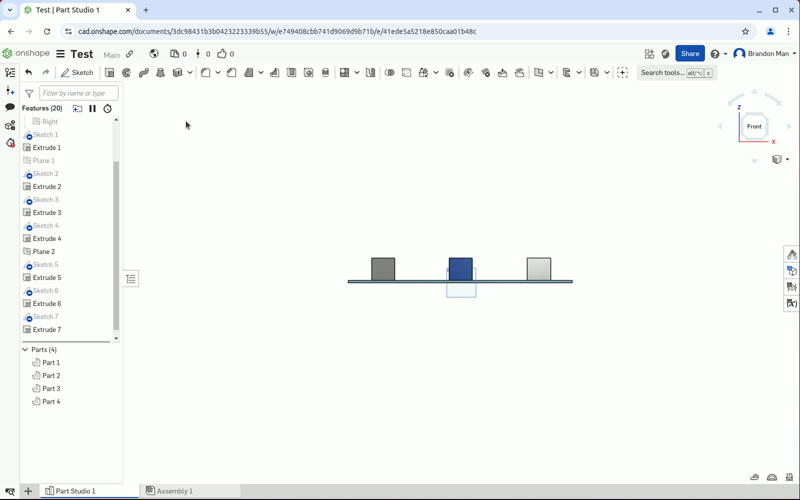
mouse_move(69, 137)
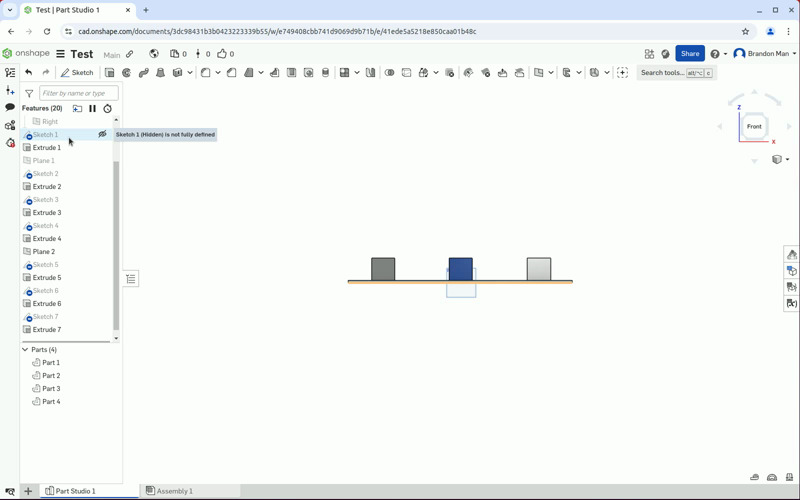
click(69, 137)
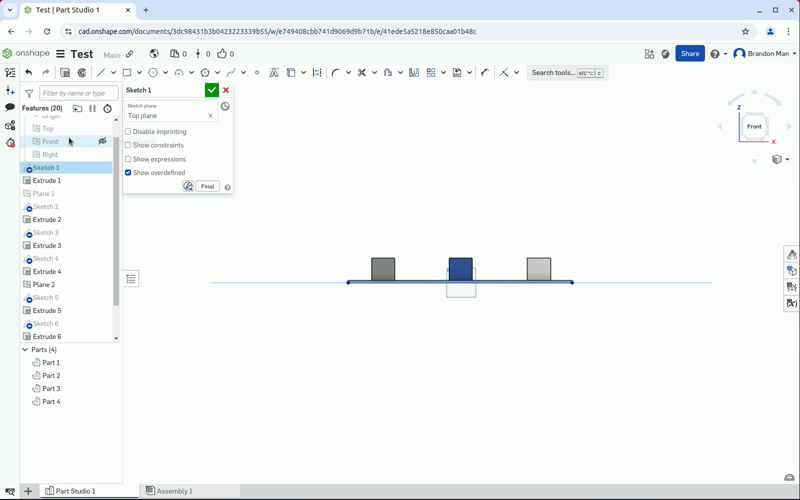
mouse_move(229, 92)
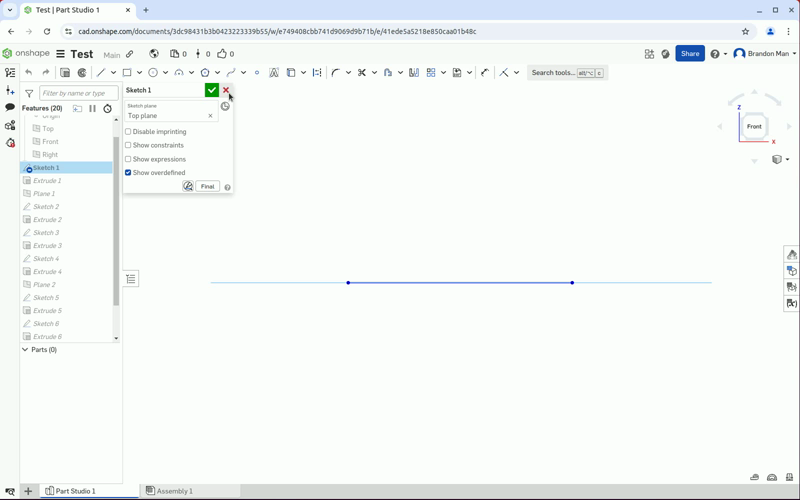
click(229, 92)
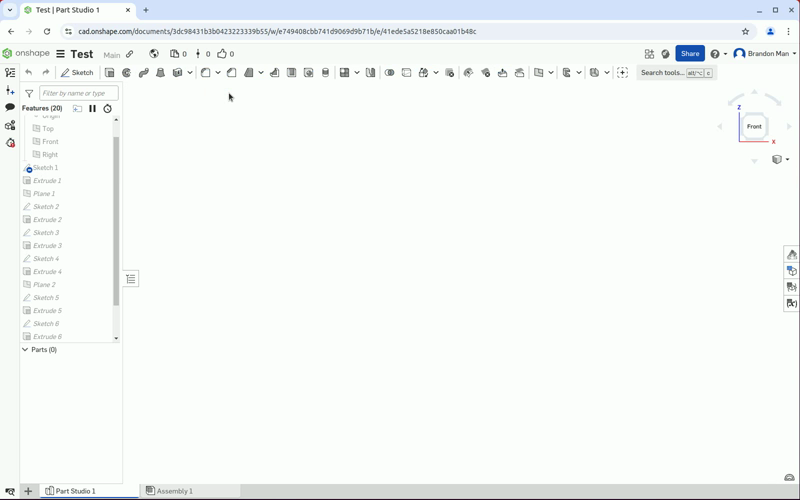
key(shift+s)
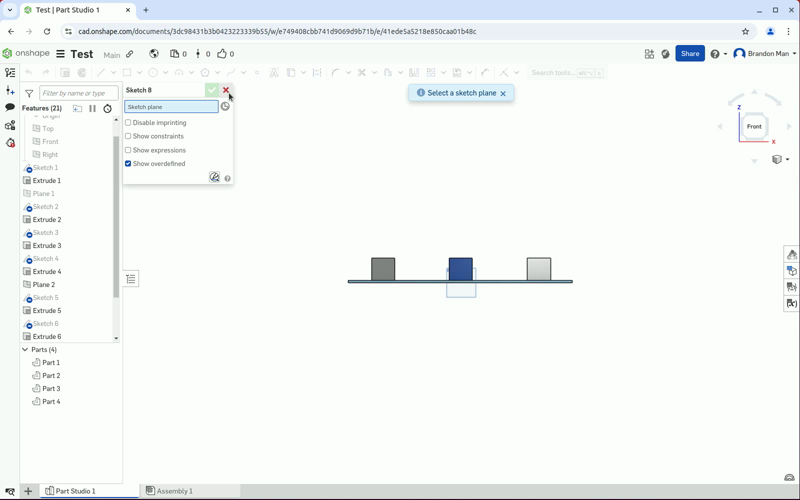
mouse_move(69, 241)
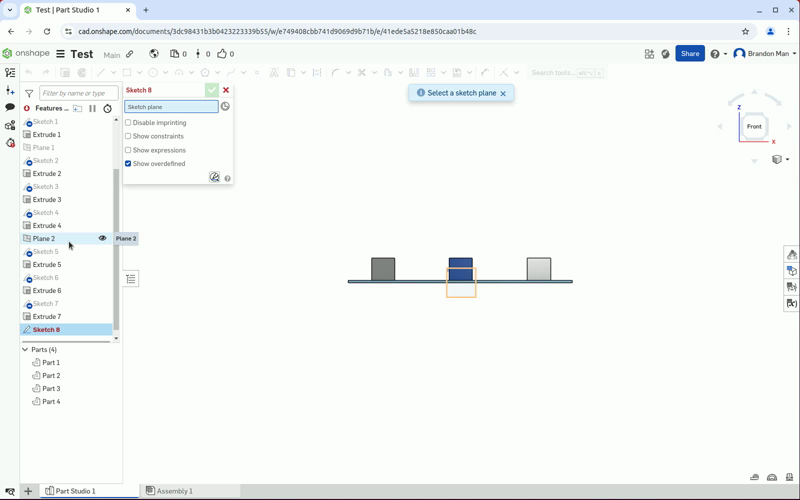
click(69, 241)
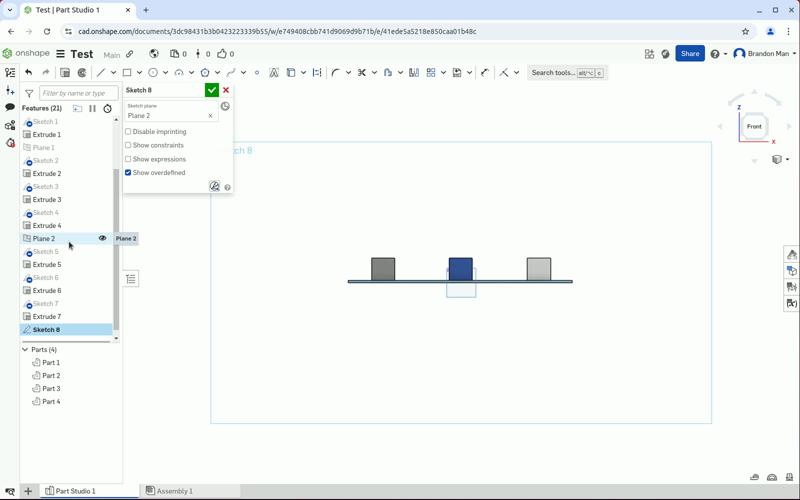
mouse_move(73, 352)
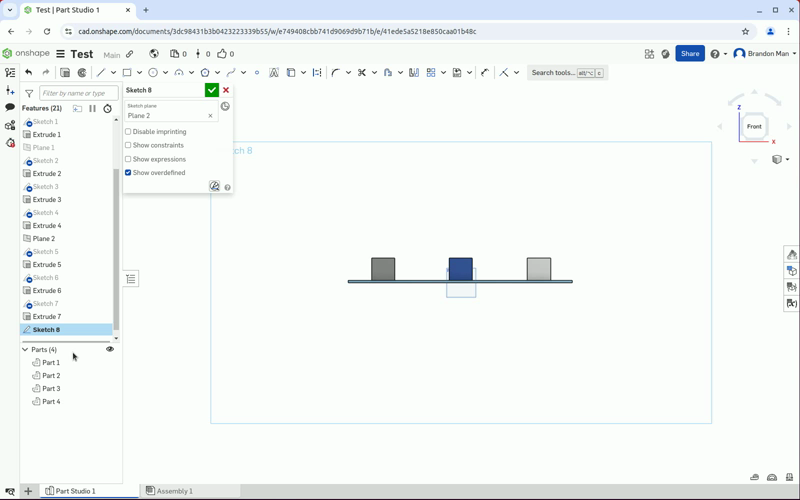
key(y)
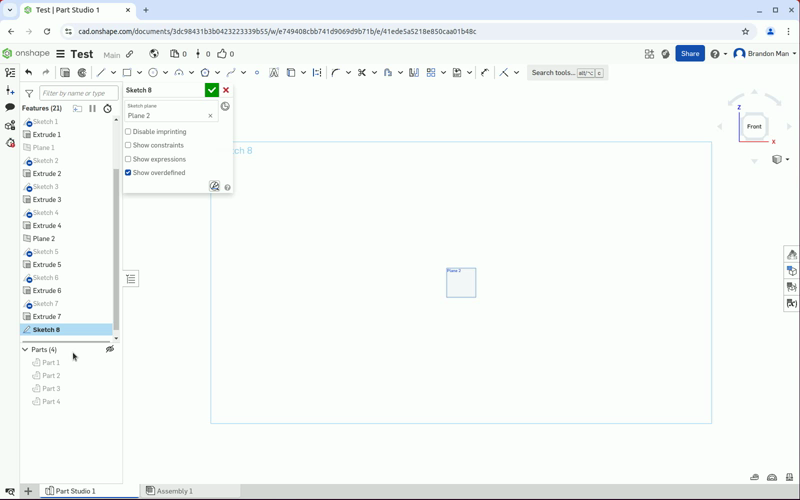
key(l)
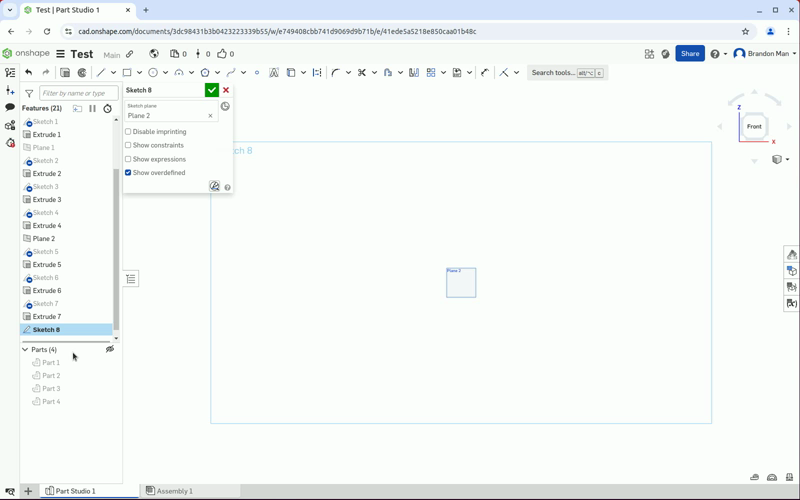
key_down(shift)
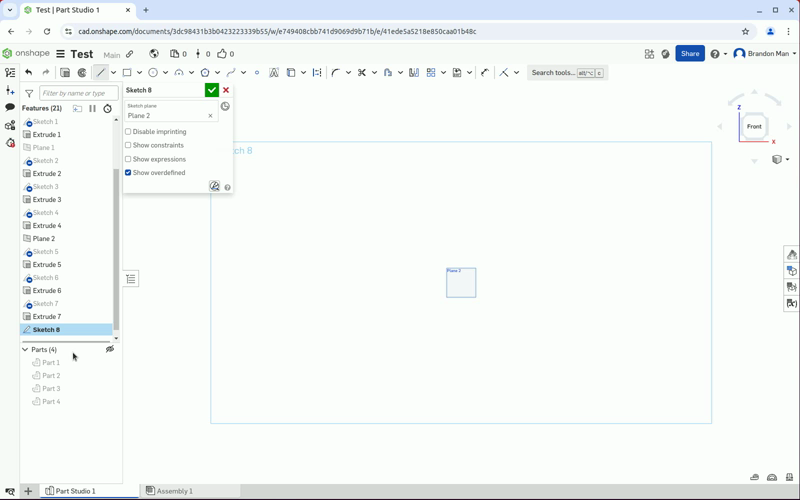
mouse_move(532, 257)
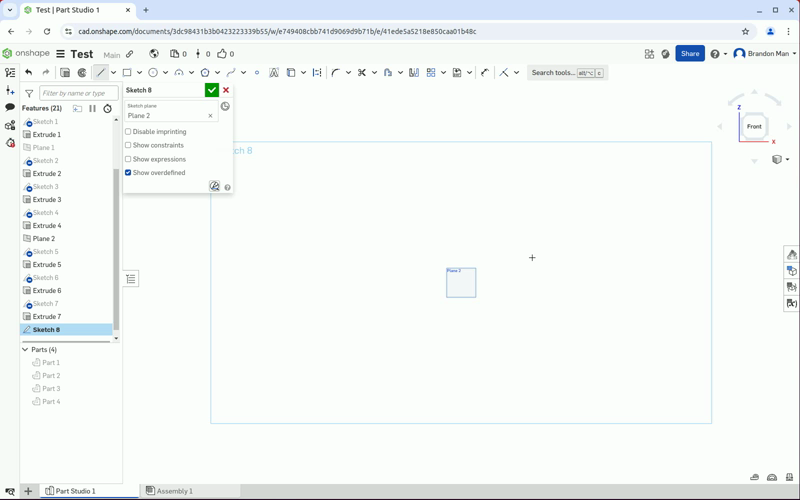
click(532, 257)
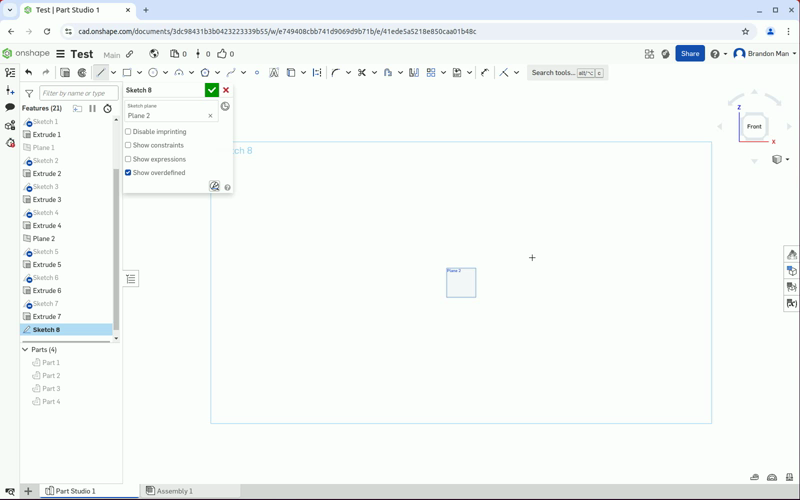
key_up(shift)
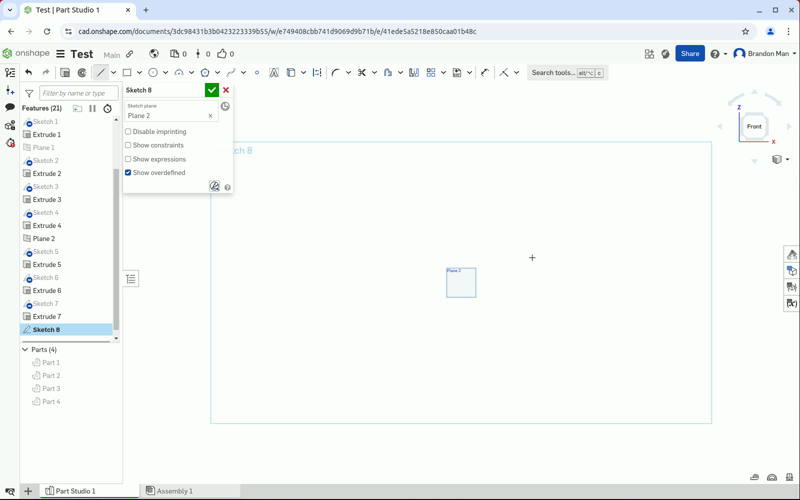
key_down(shift)
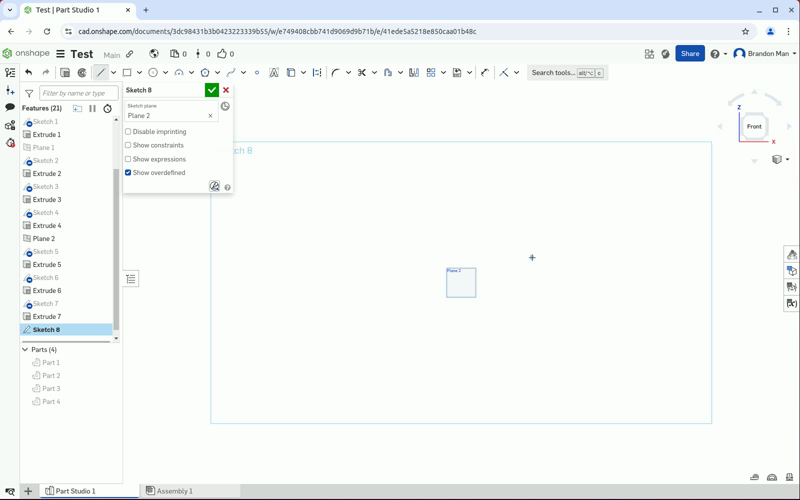
mouse_move(562, 257)
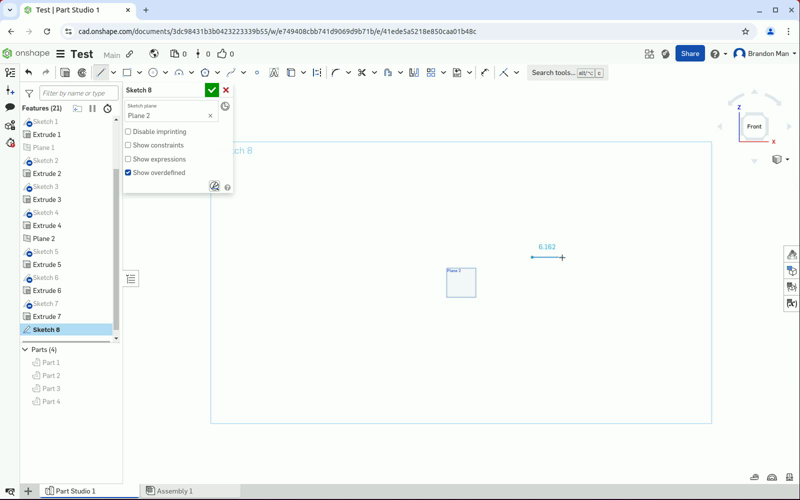
mouse_move(543, 257)
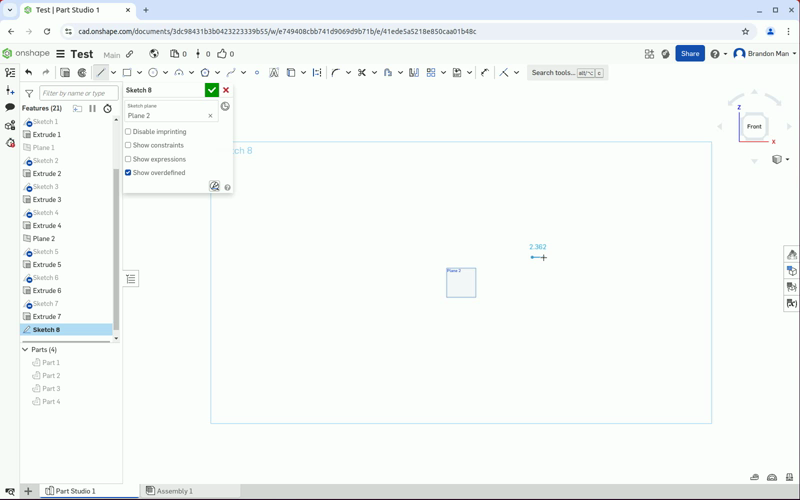
click(543, 257)
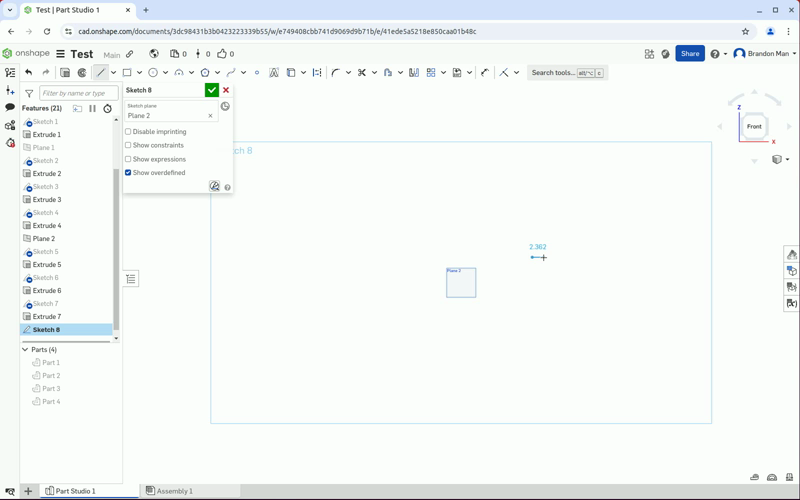
key_up(shift)
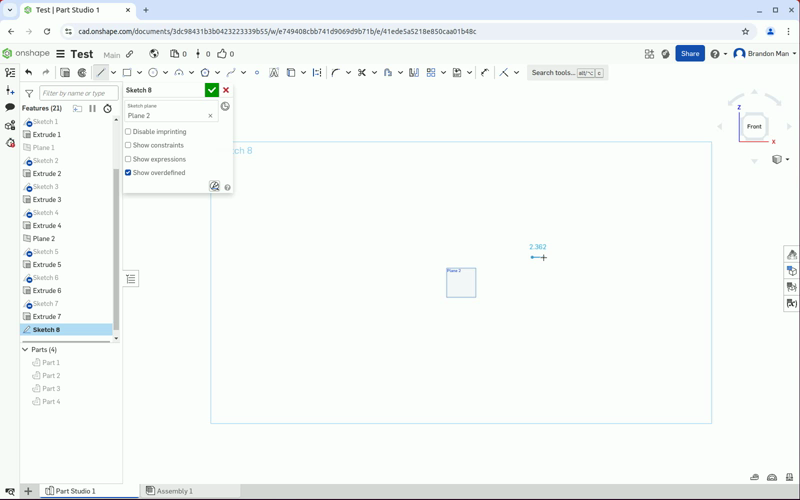
key_down(shift)
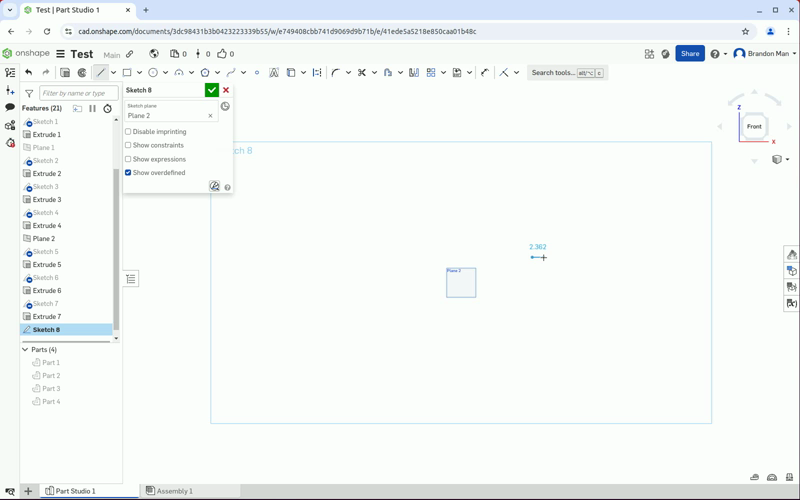
mouse_move(573, 257)
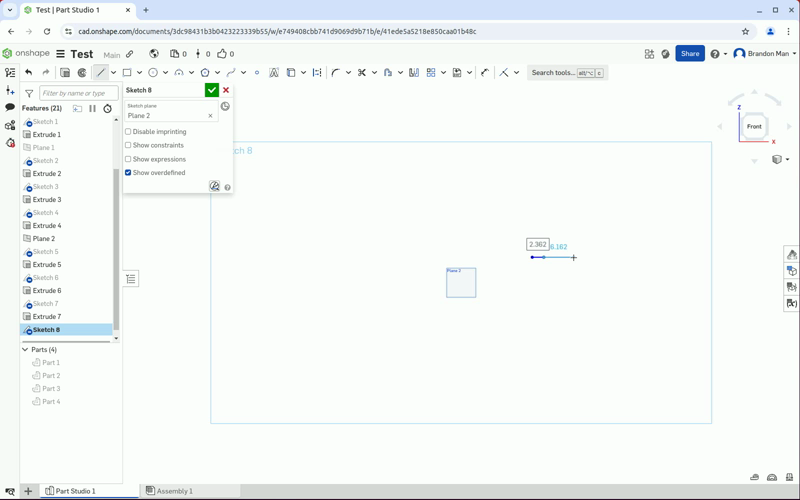
mouse_move(543, 238)
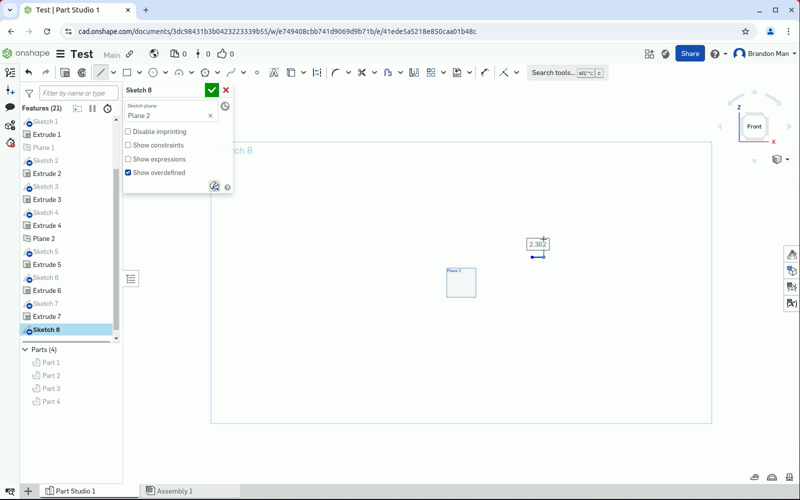
click(543, 238)
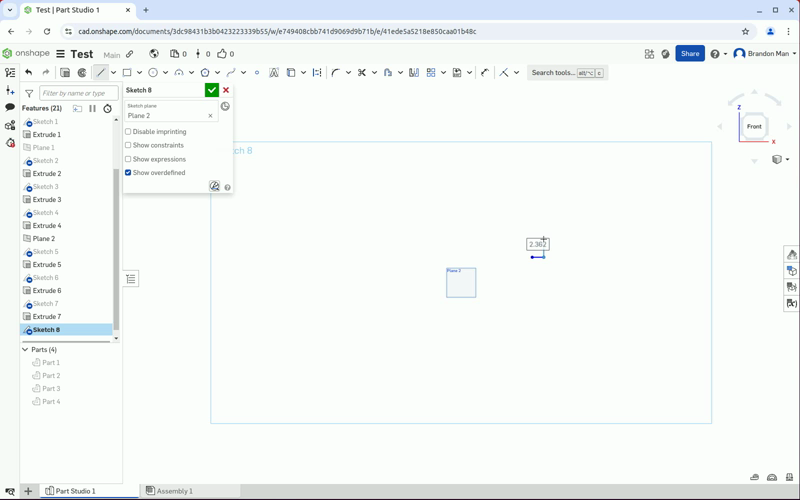
key_up(shift)
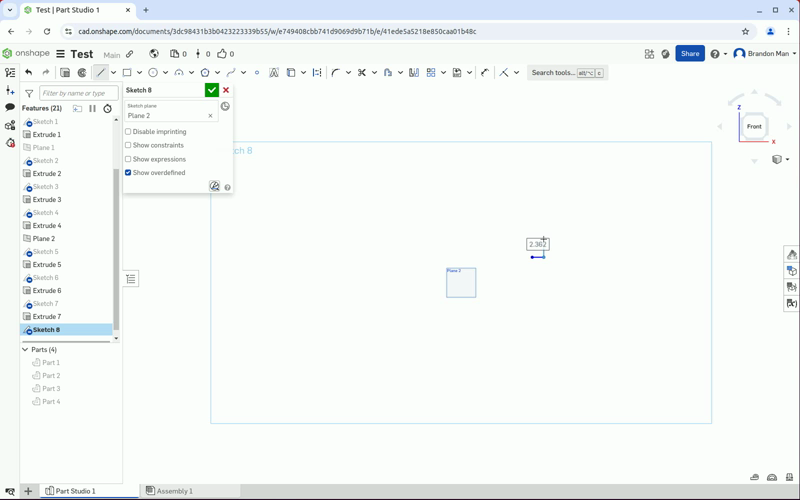
key_down(shift)
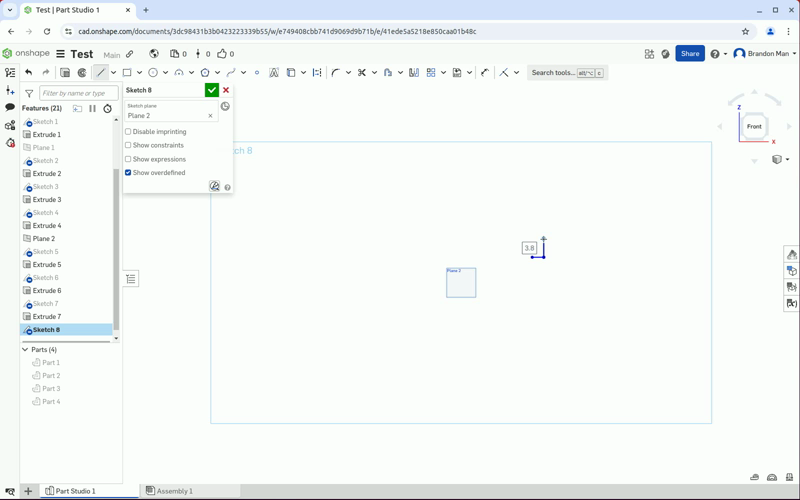
mouse_move(573, 238)
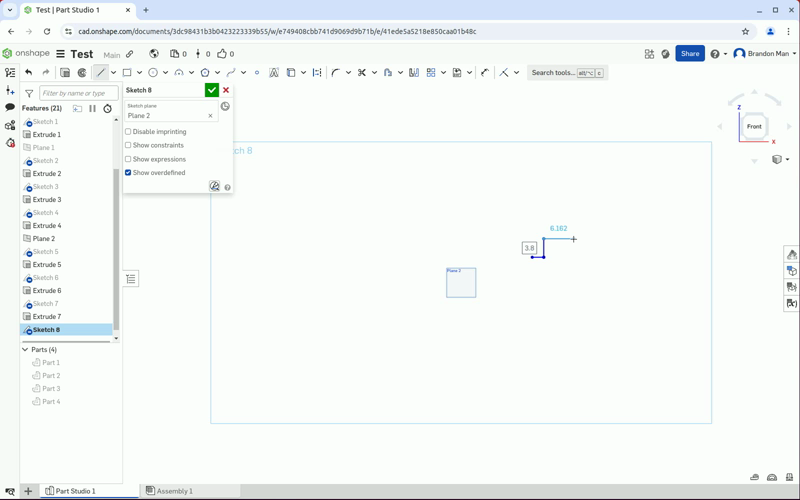
mouse_move(532, 238)
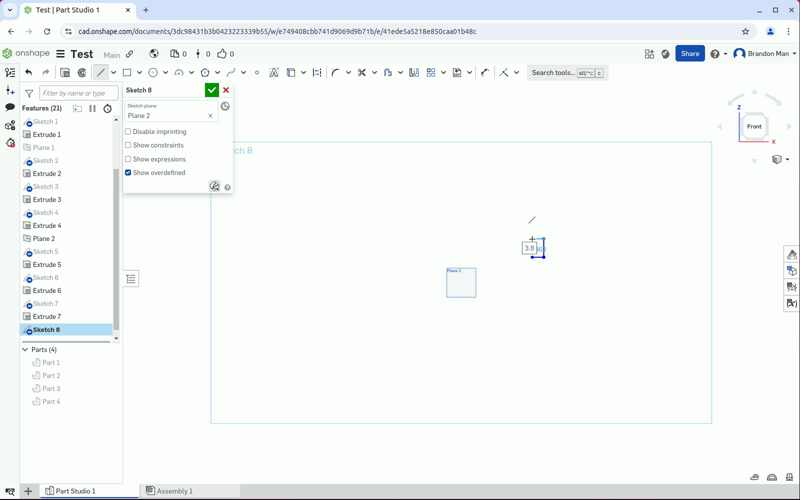
click(532, 238)
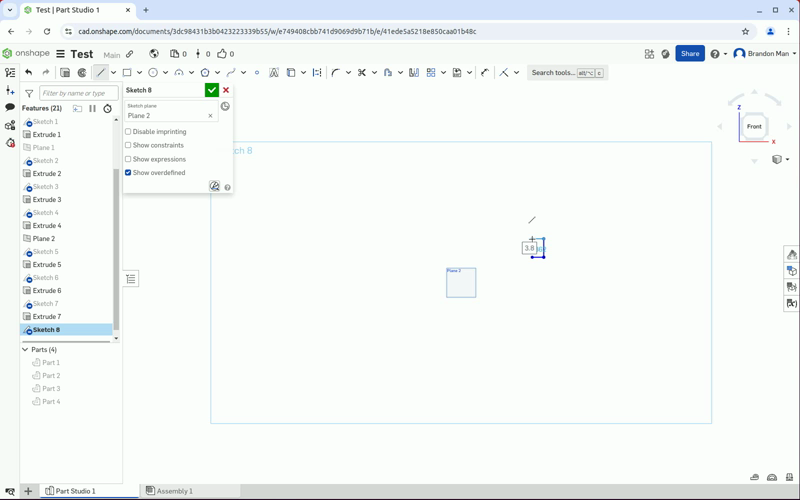
key_up(shift)
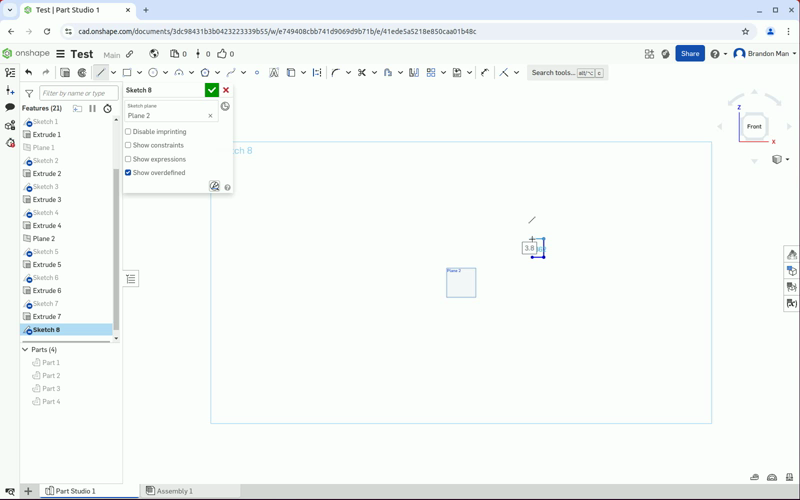
mouse_move(562, 238)
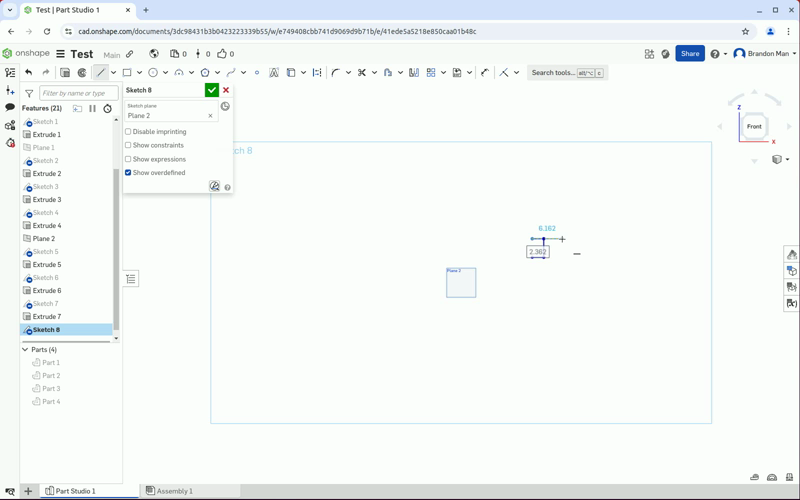
key_down(shift)
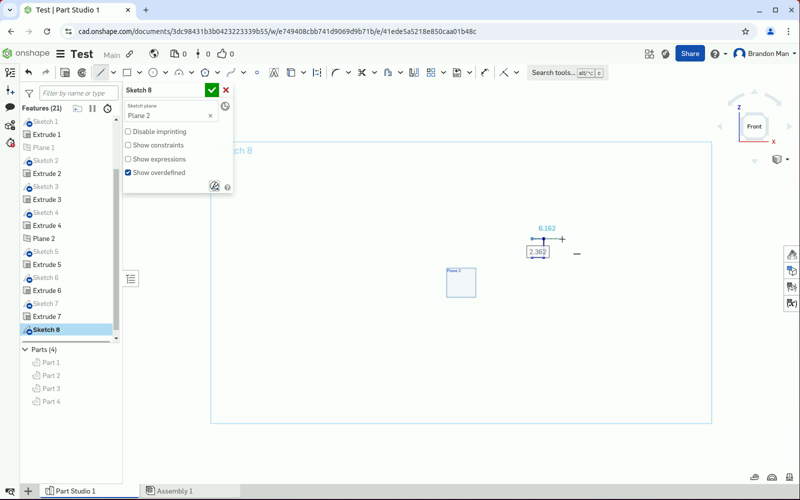
mouse_move(532, 257)
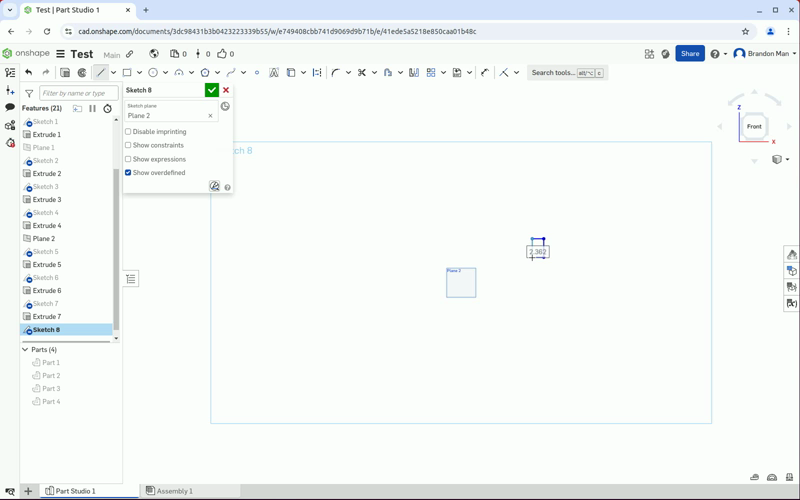
key_up(shift)
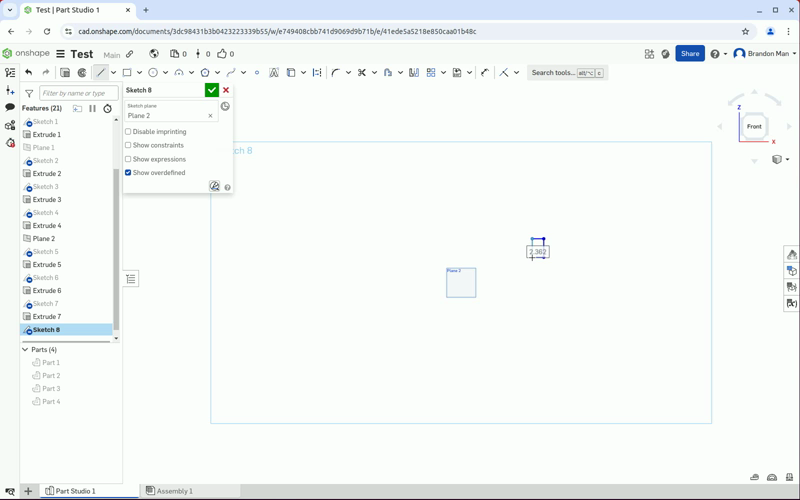
click(532, 257)
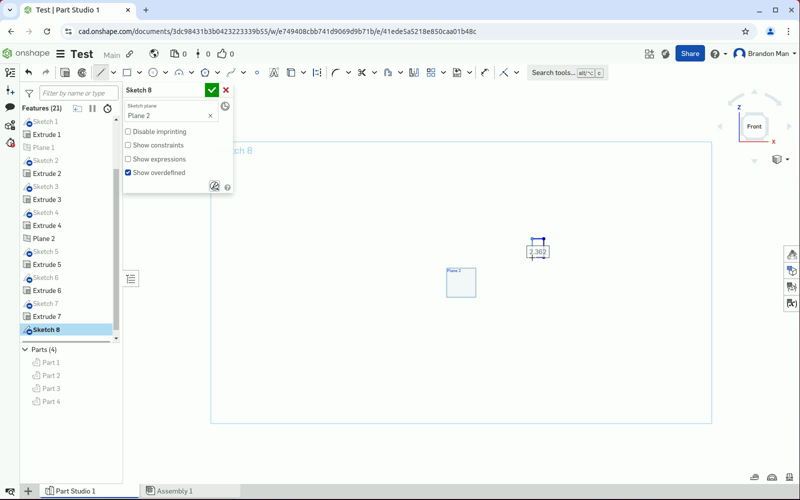
key(esc)
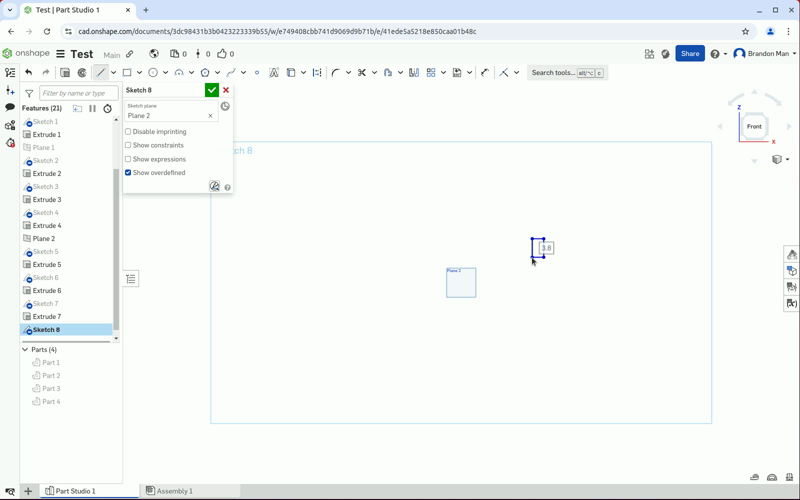
mouse_move(534, 256)
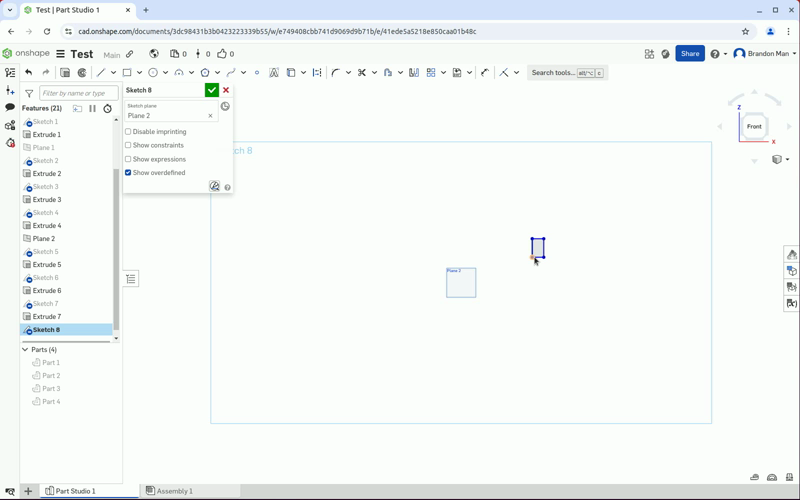
scroll(6)
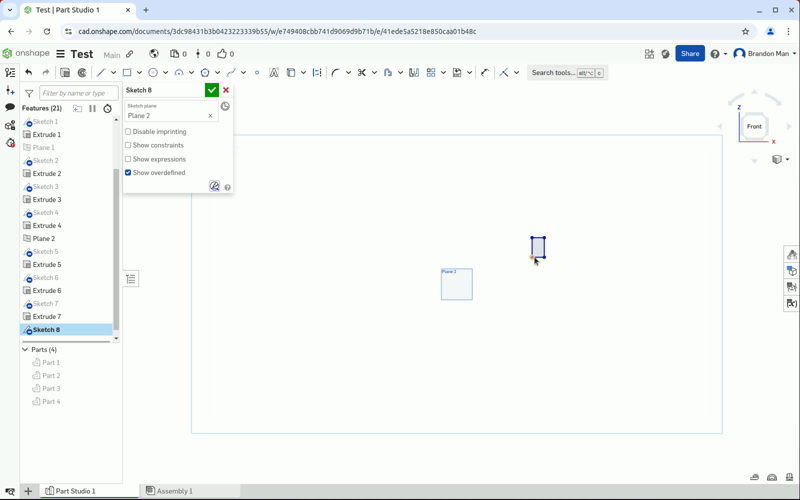
scroll(6)
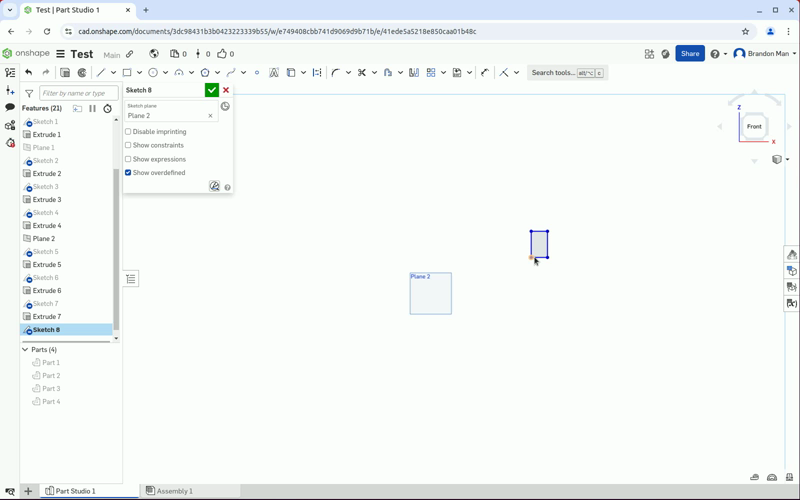
scroll(6)
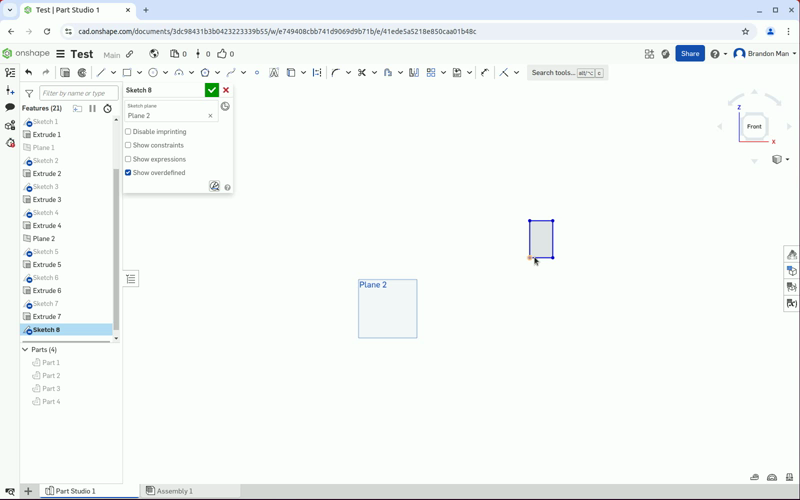
scroll(6)
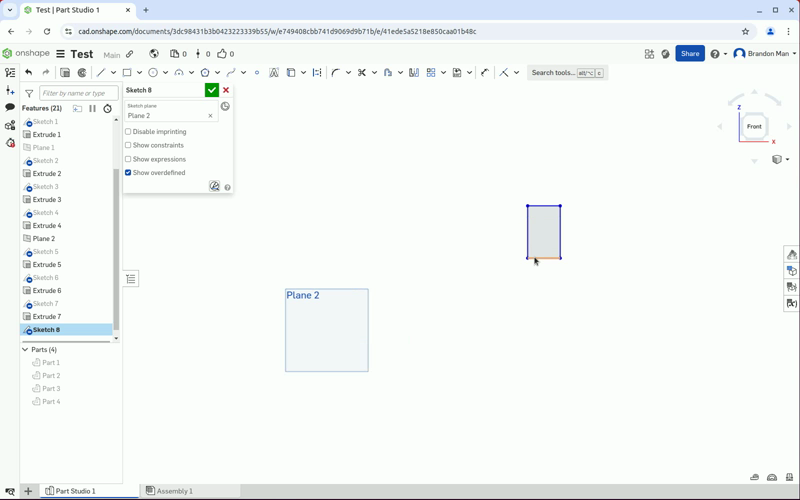
scroll(6)
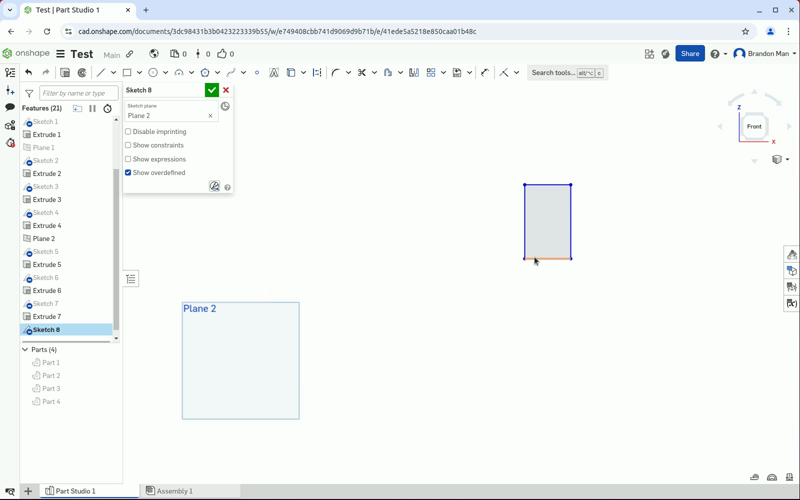
scroll(6)
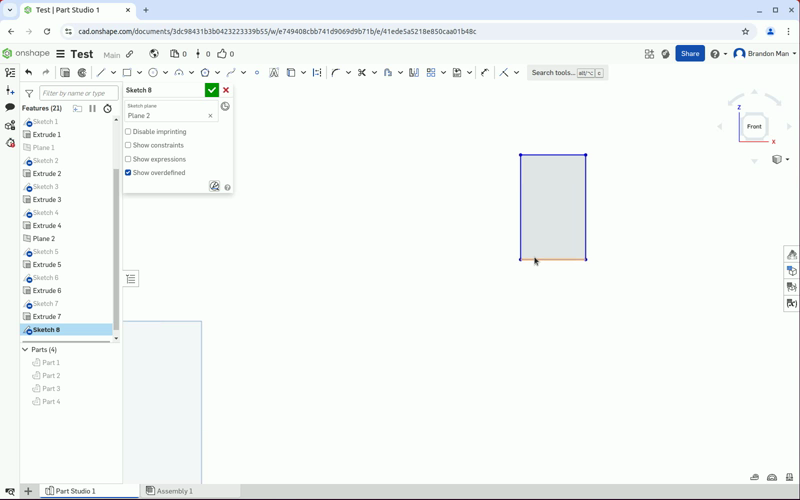
scroll(6)
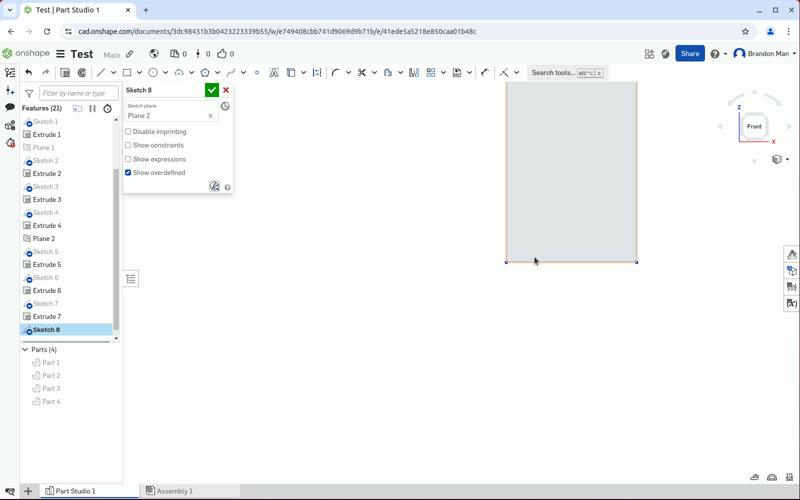
click(534, 256)
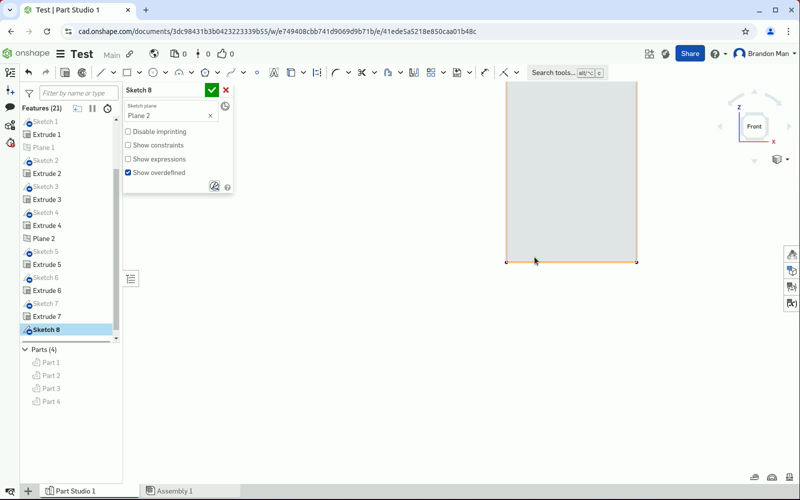
scroll(-6)
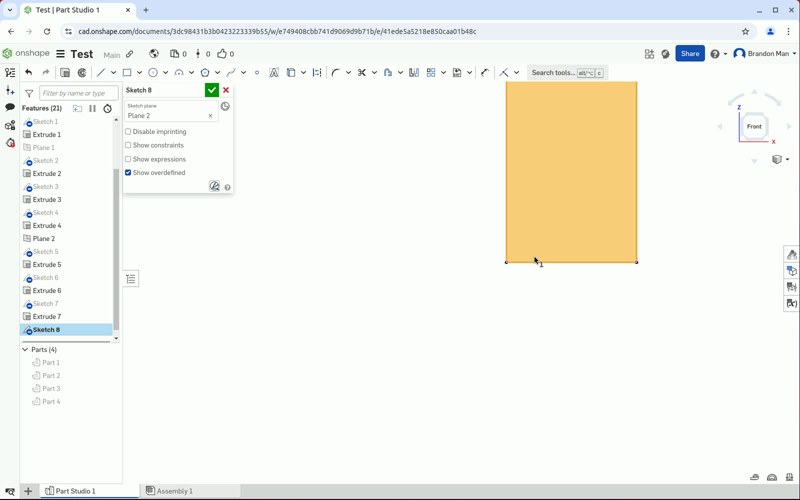
scroll(-6)
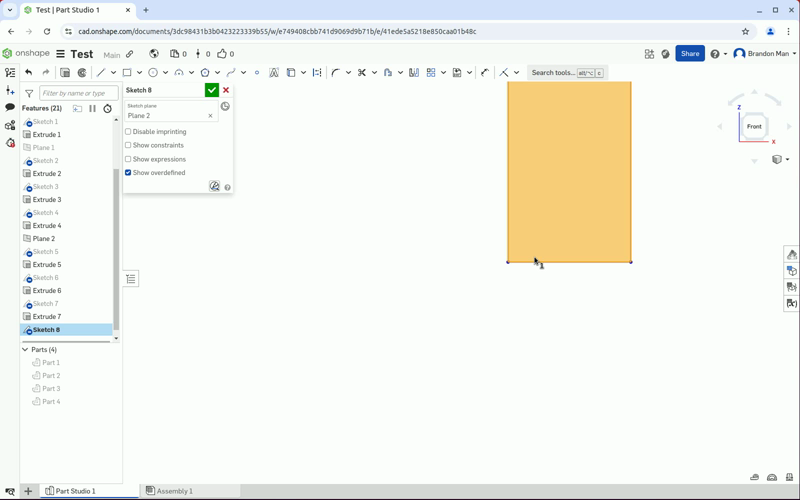
scroll(-6)
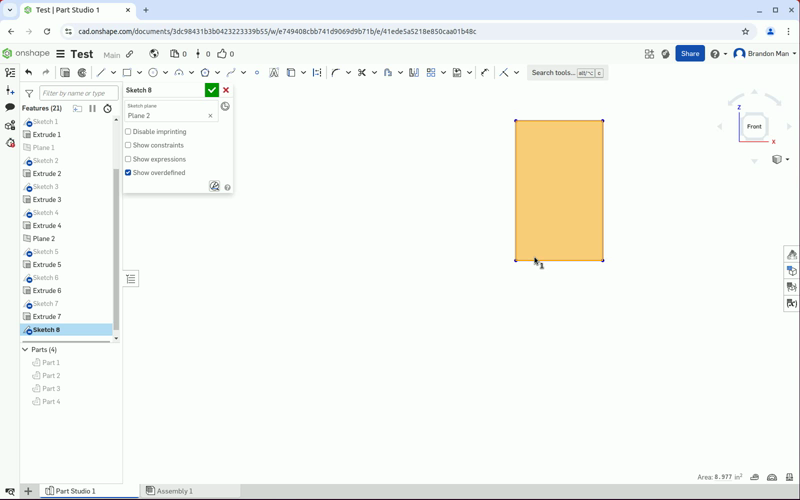
scroll(-6)
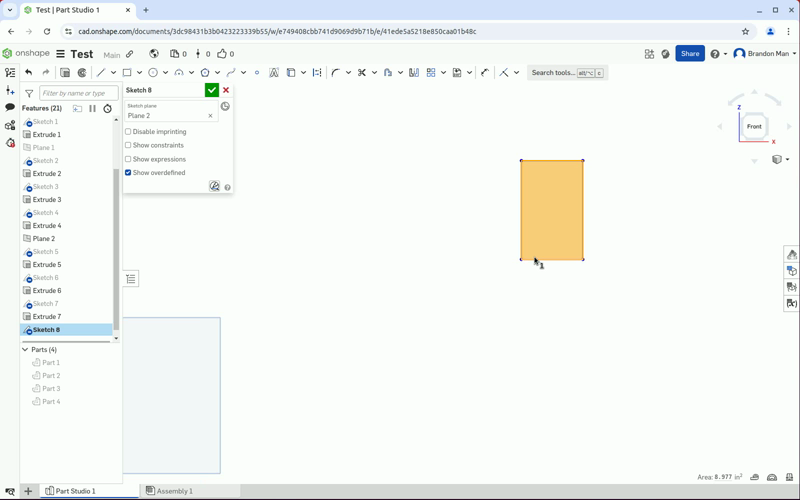
scroll(-6)
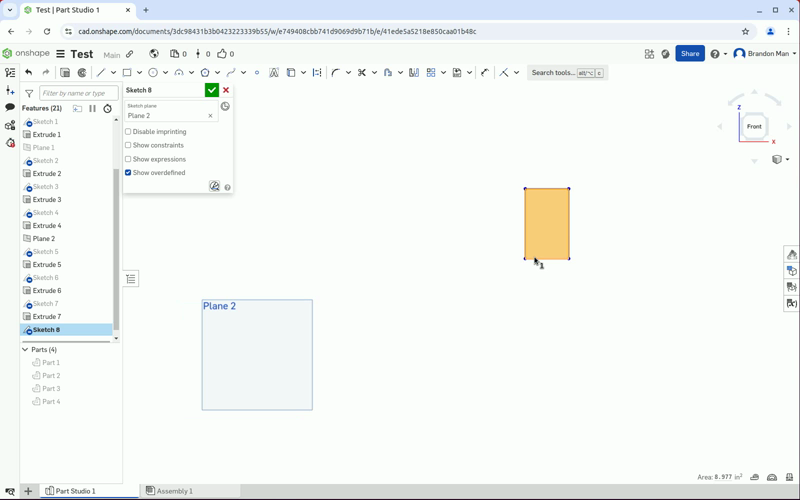
scroll(-6)
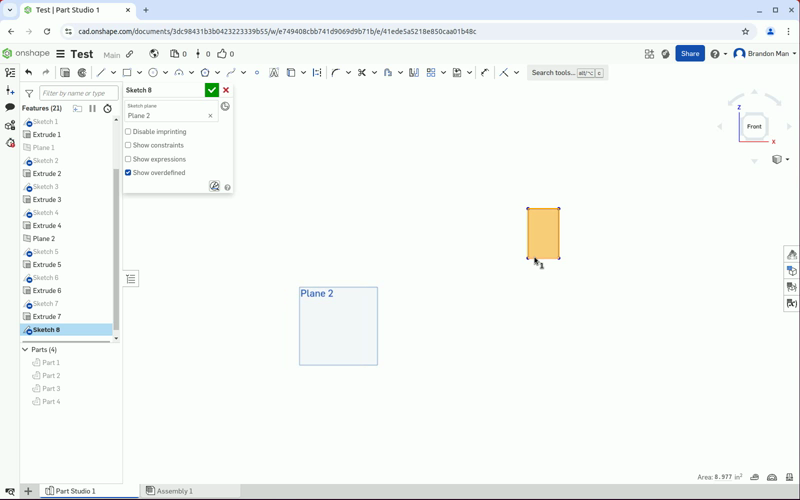
scroll(-6)
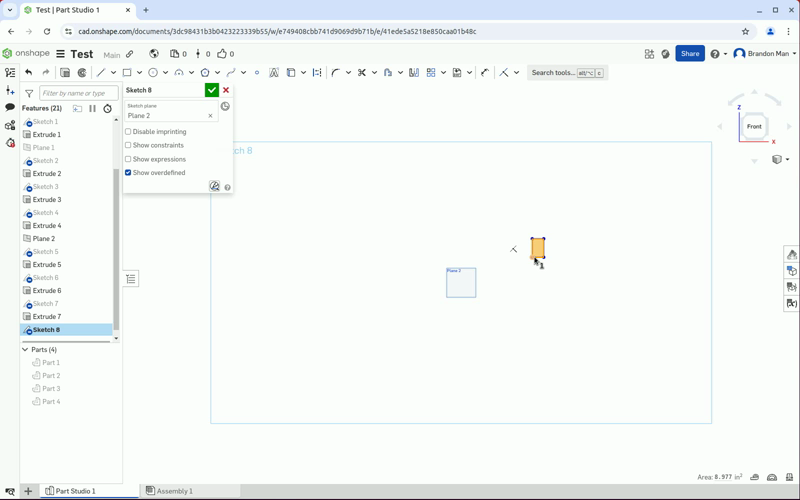
mouse_move(73, 352)
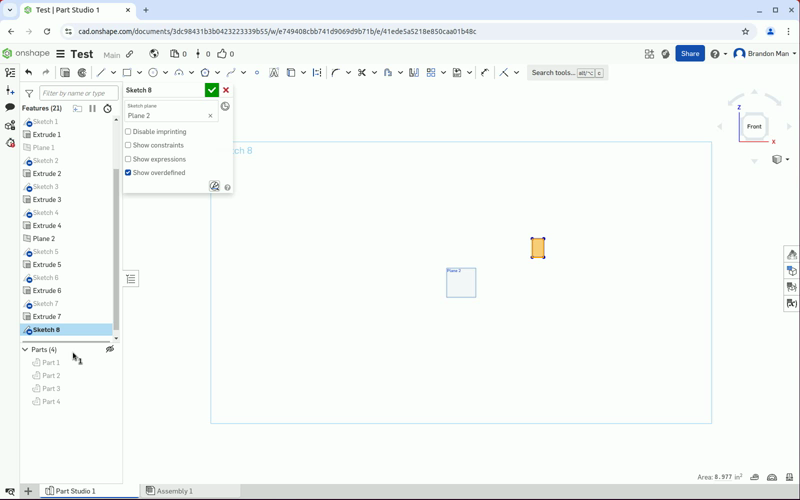
key(shift+y)
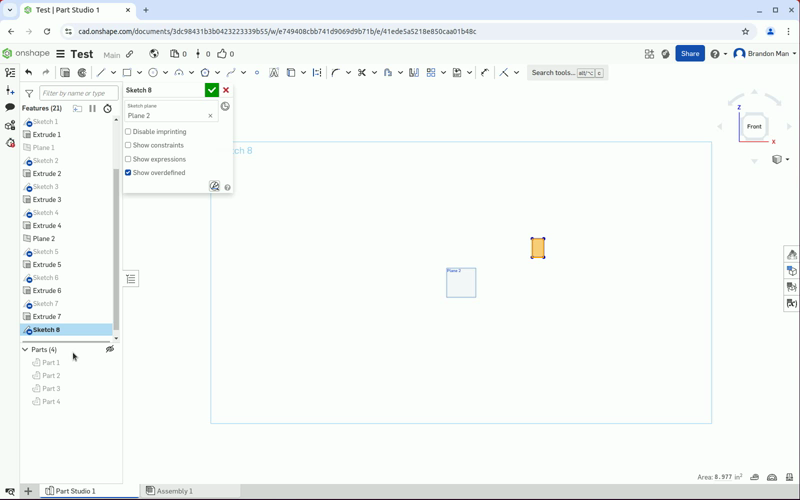
key(shift+e)
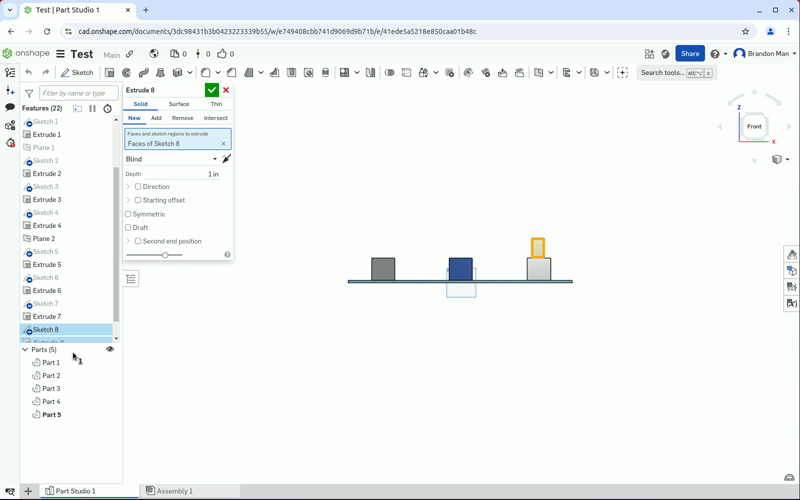
mouse_move(143, 106)
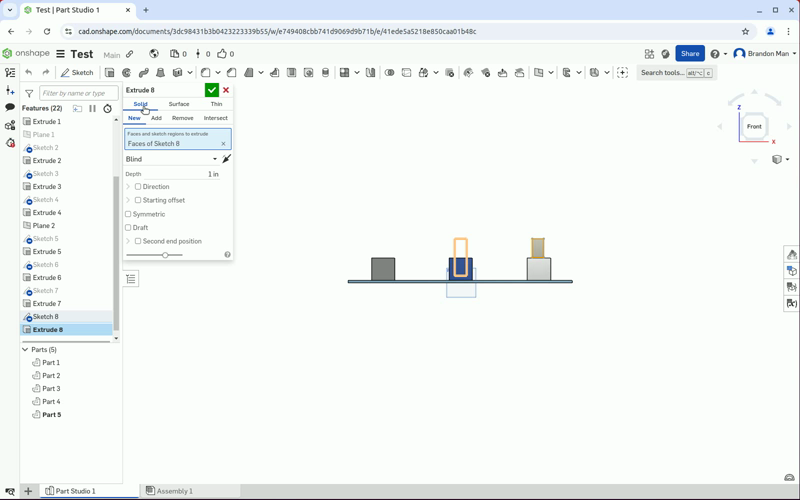
click(143, 106)
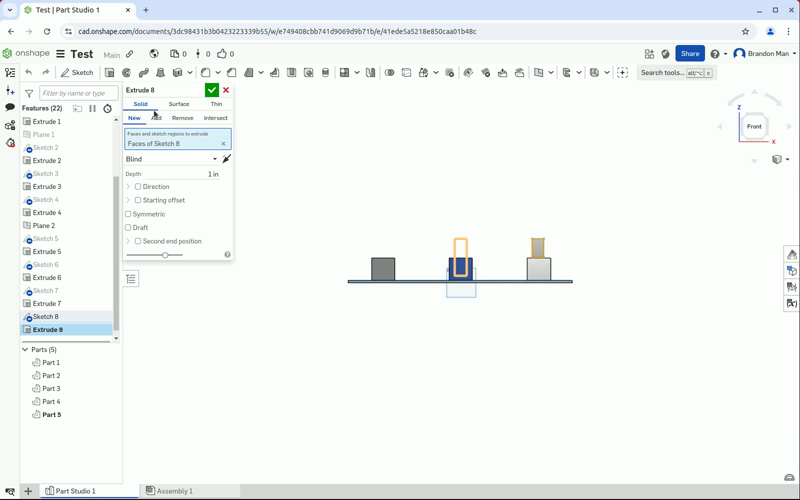
mouse_move(186, 120)
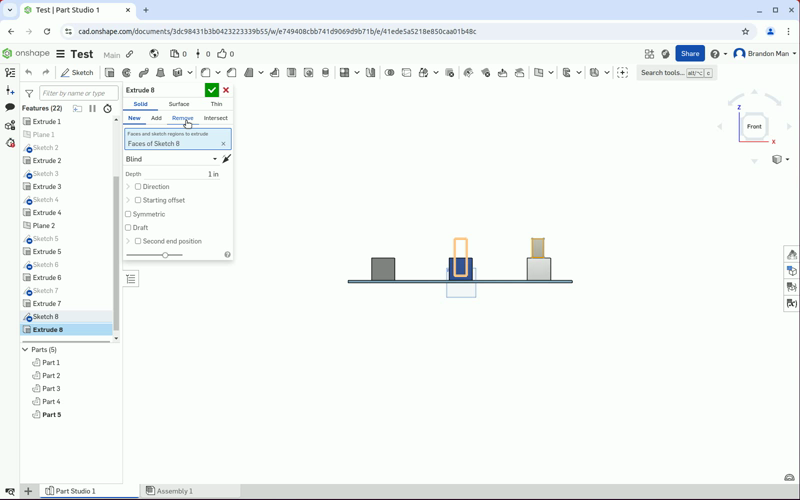
click(186, 120)
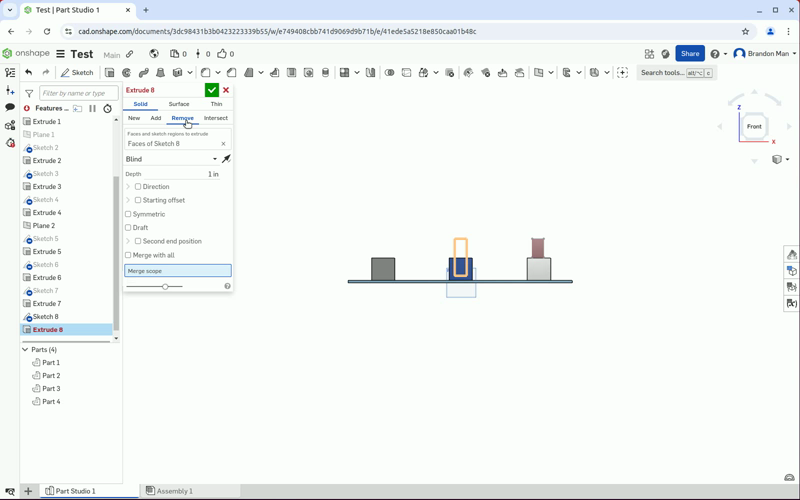
key(tab, 4)
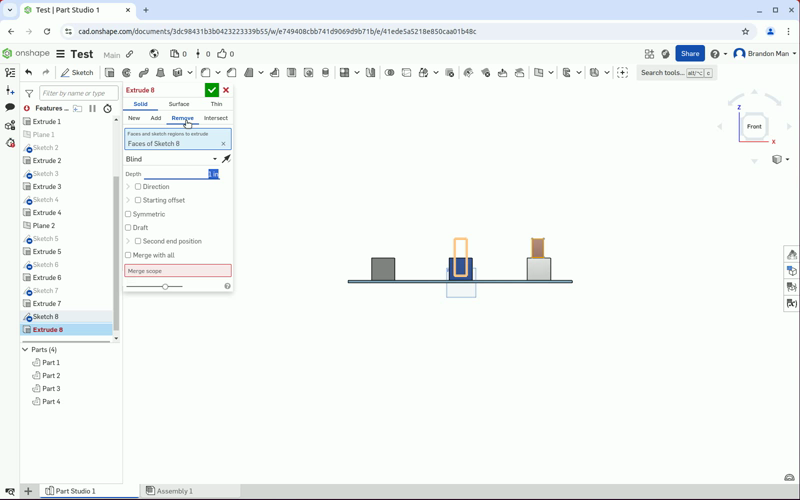
text(6.981)
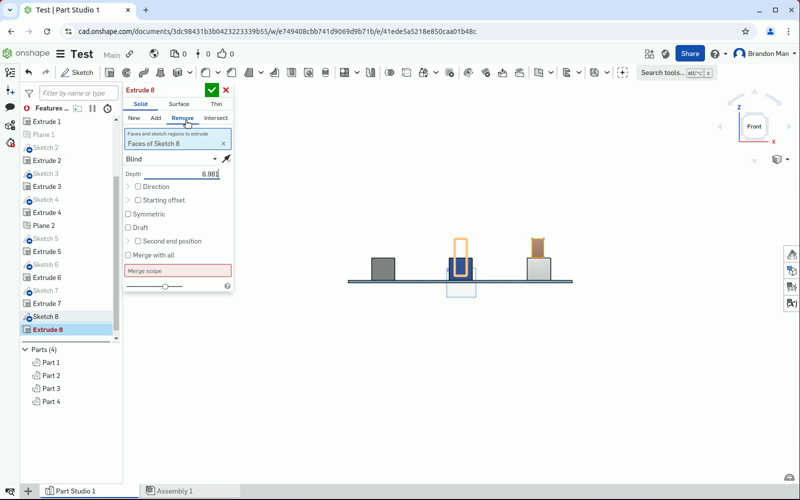
key(tab, 6)
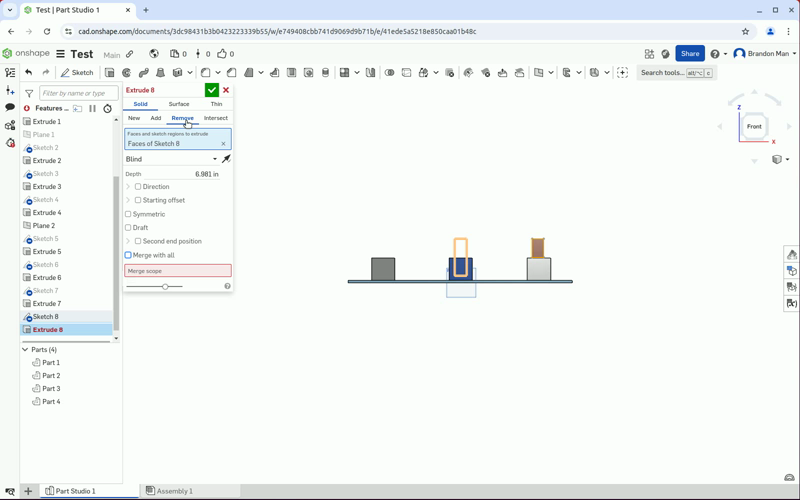
key(space)
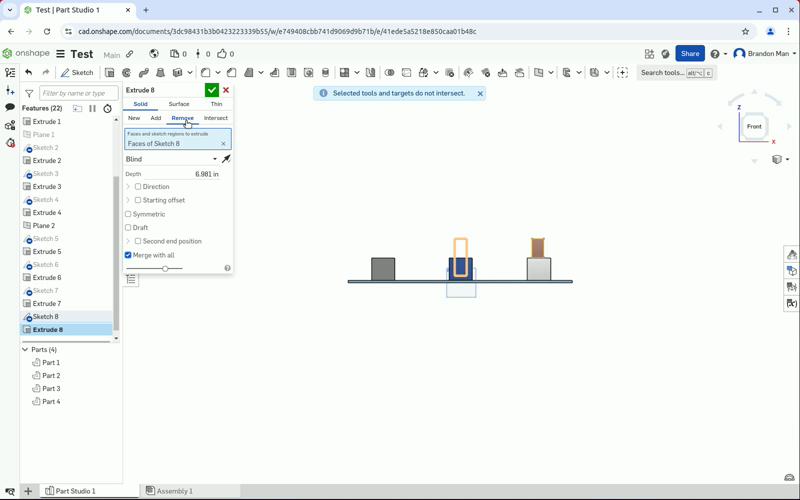
key(enter)
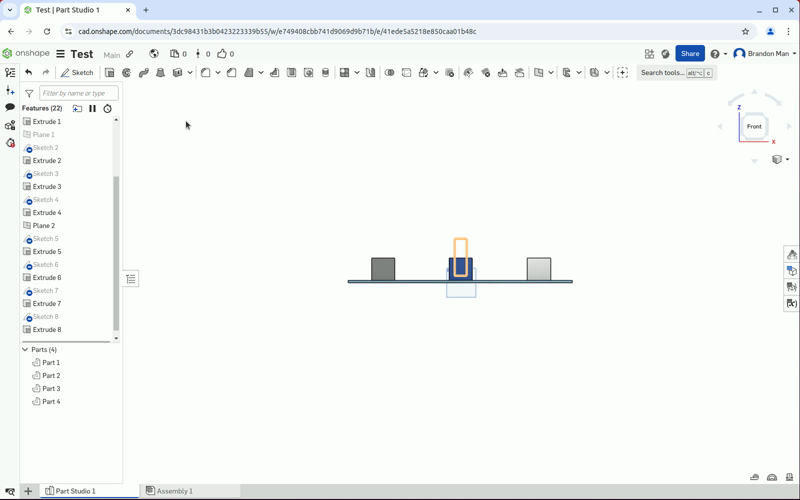
key(shift+h)
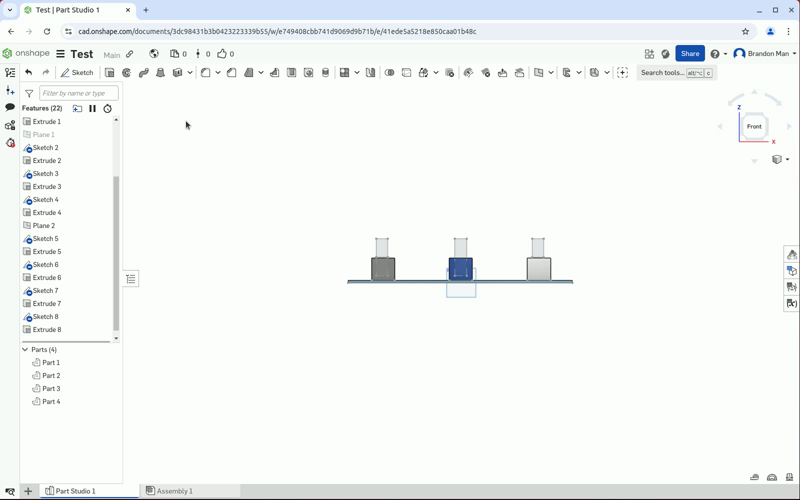
key(shift+h)
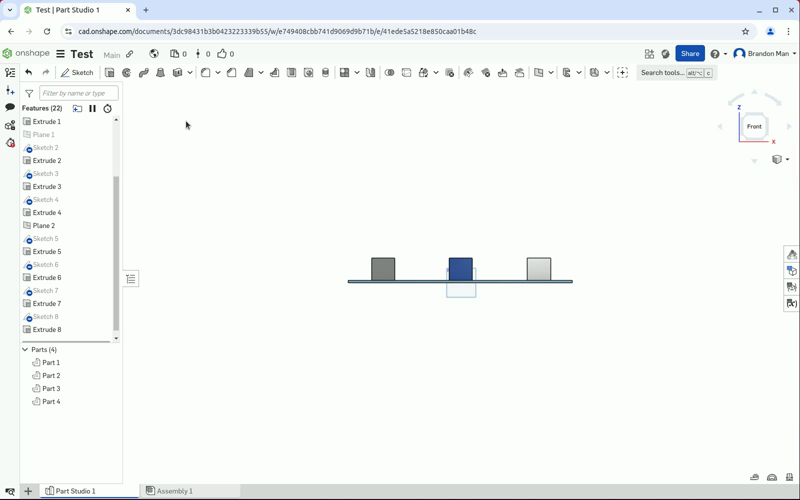
mouse_move(69, 111)
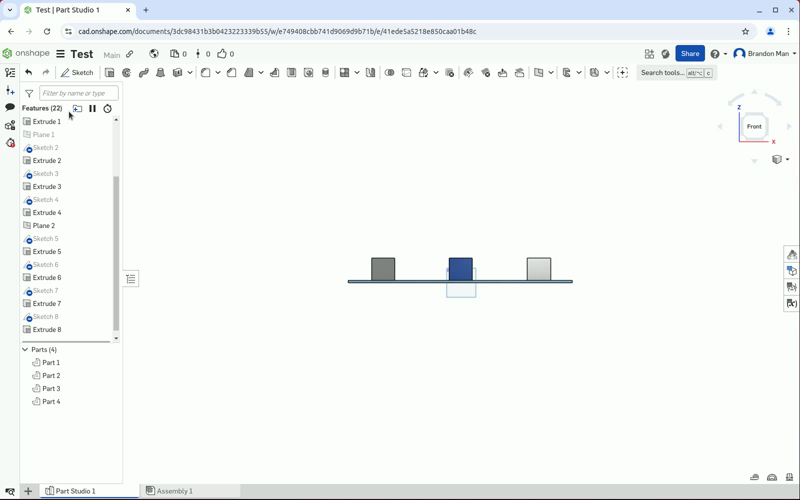
click(69, 111)
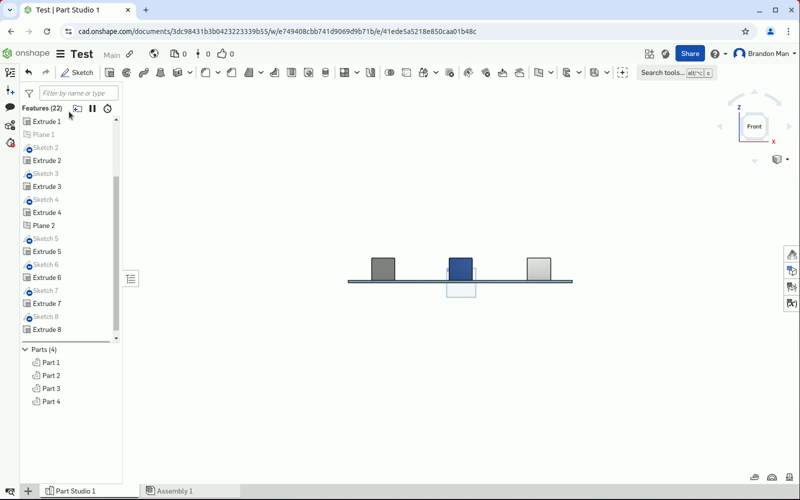
key(shift+s)
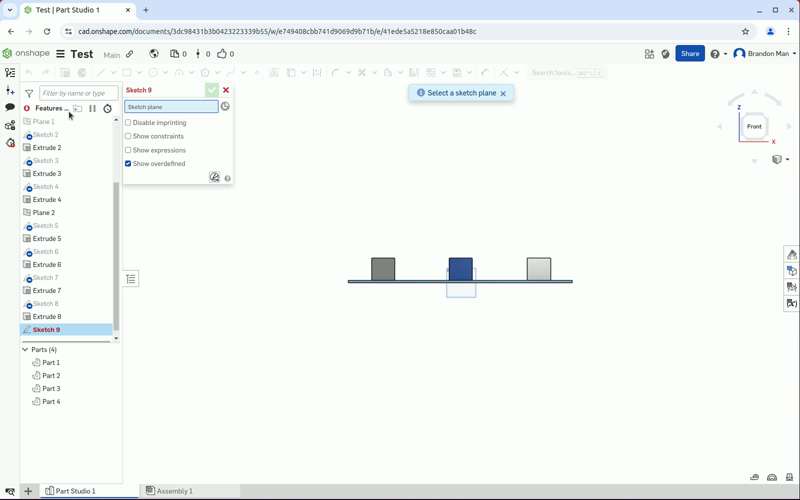
mouse_move(69, 215)
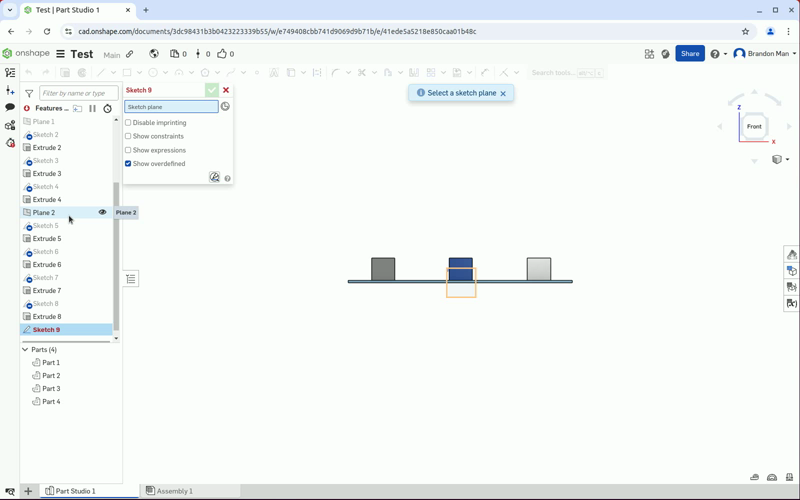
click(69, 215)
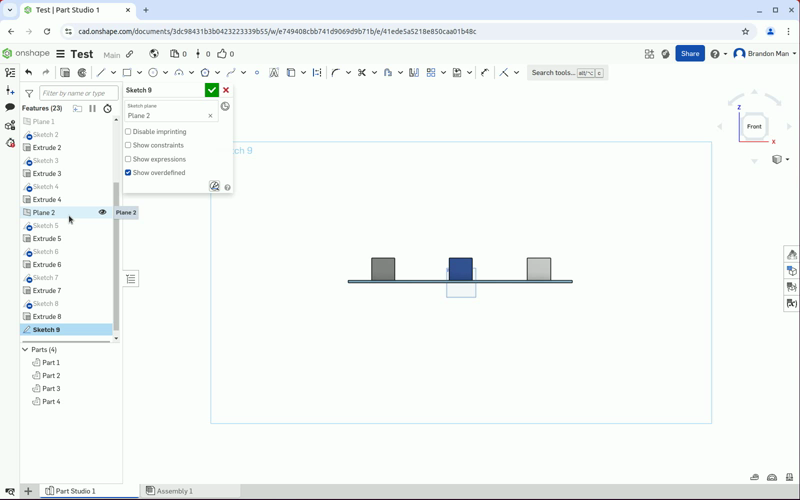
mouse_move(73, 352)
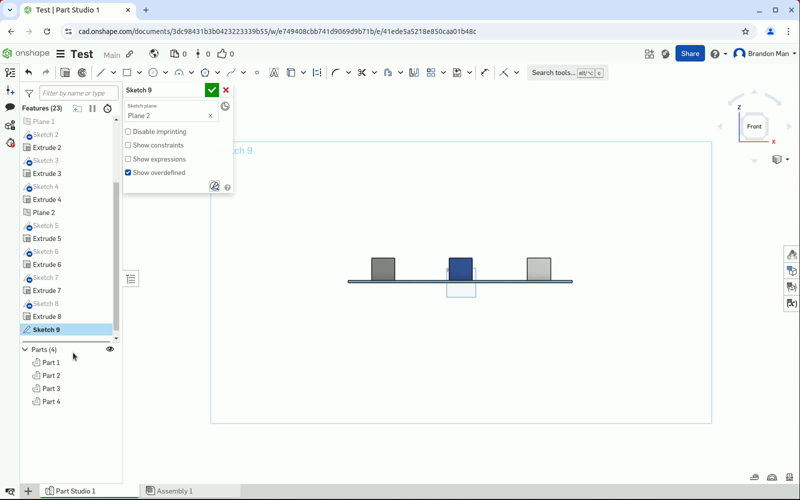
key(y)
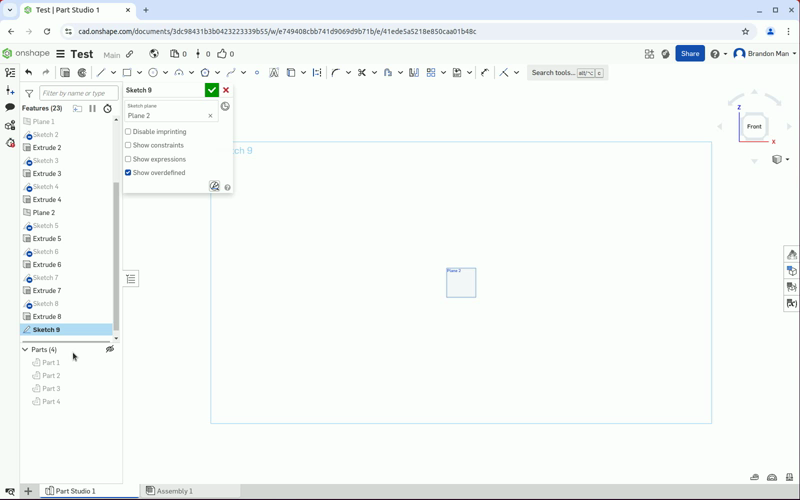
key(l)
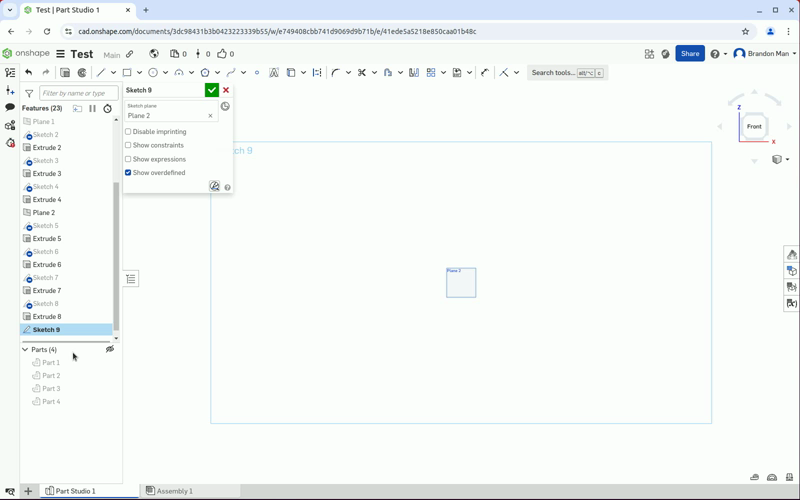
key_down(shift)
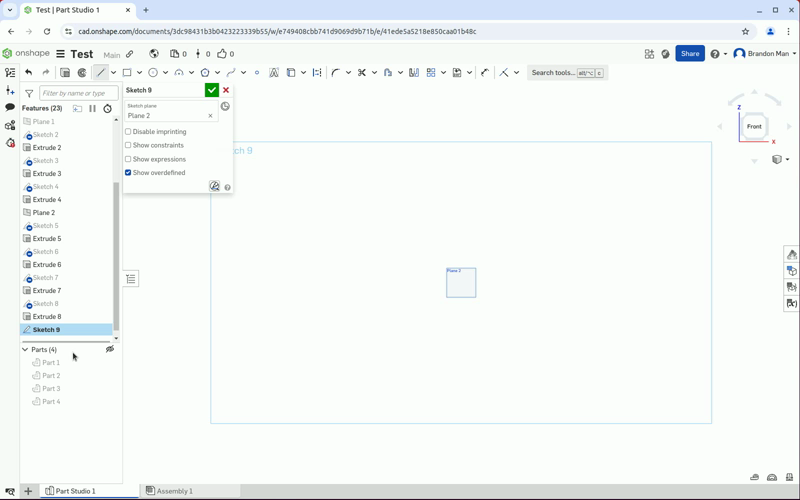
mouse_move(532, 275)
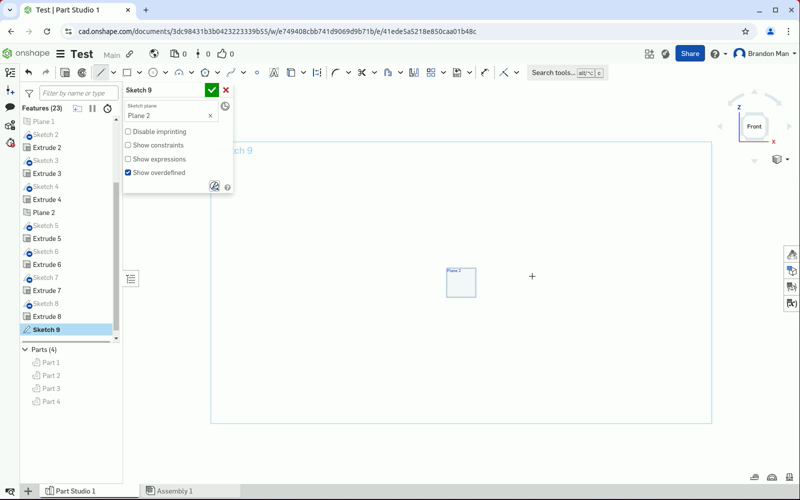
click(532, 275)
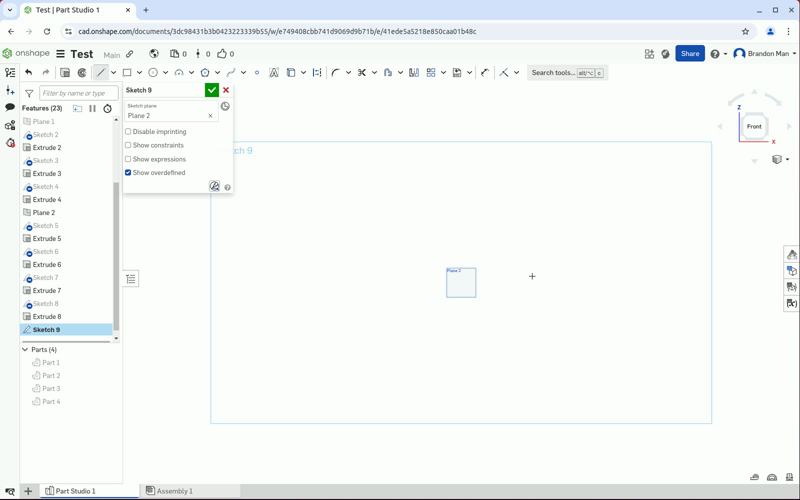
key_up(shift)
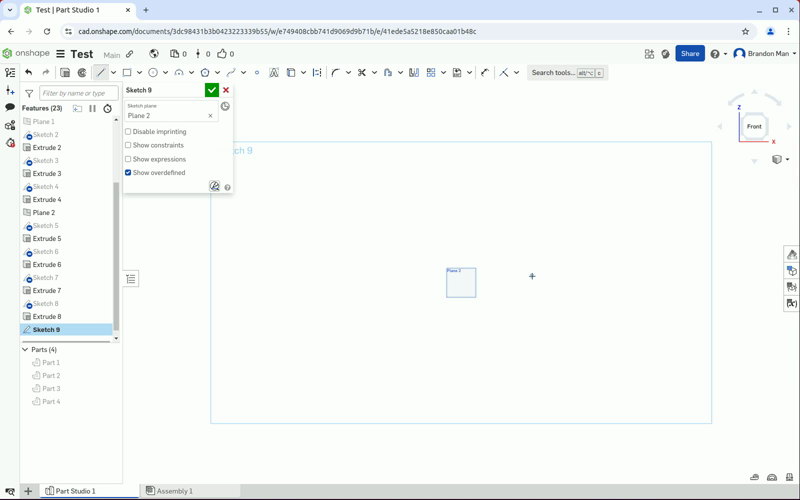
key_down(shift)
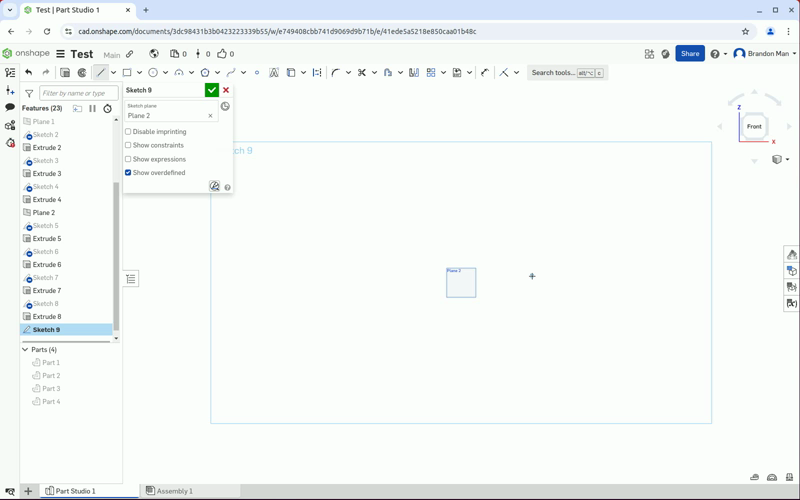
mouse_move(562, 275)
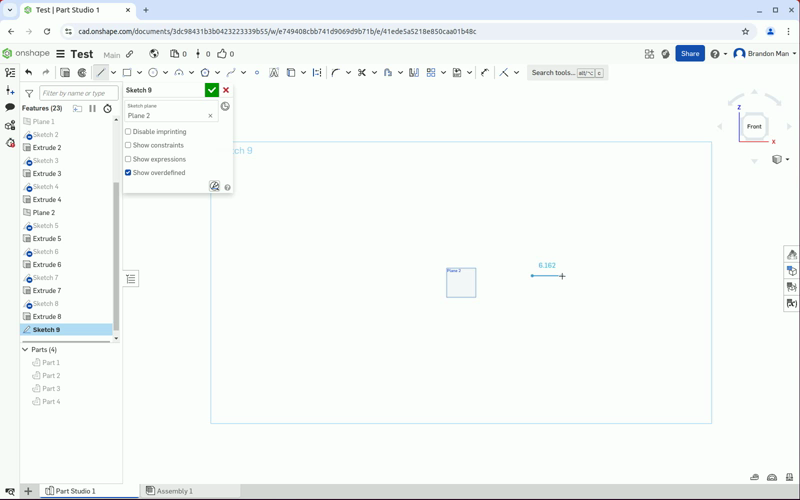
mouse_move(543, 275)
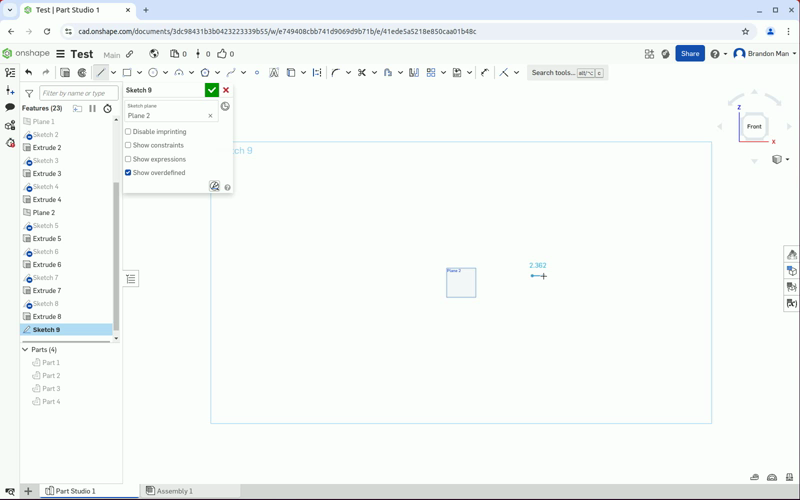
click(543, 275)
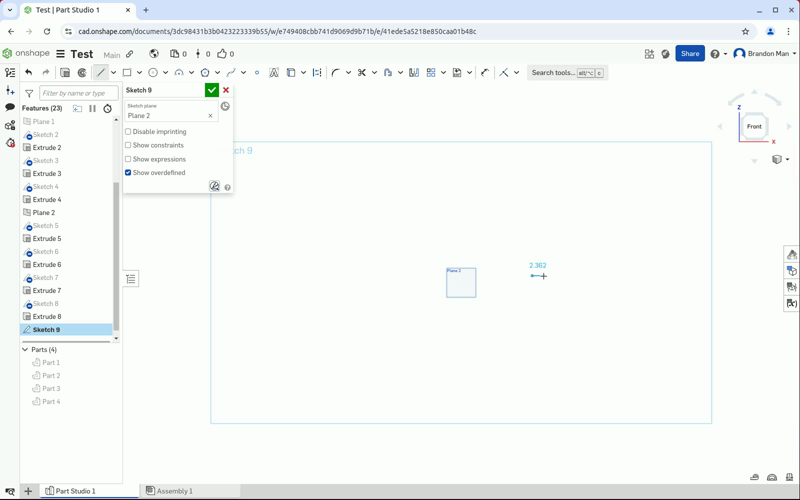
key_up(shift)
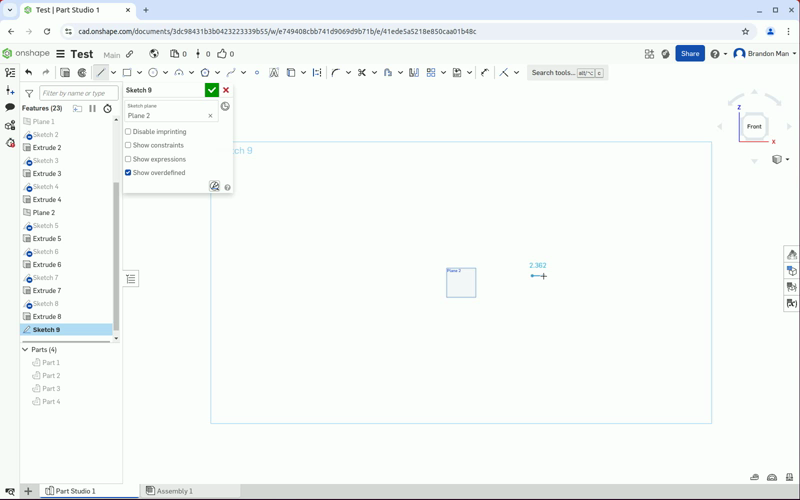
key_down(shift)
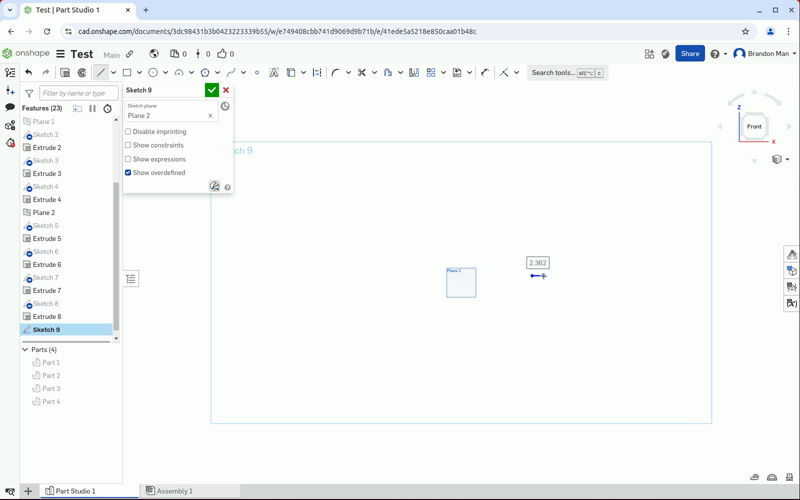
mouse_move(573, 275)
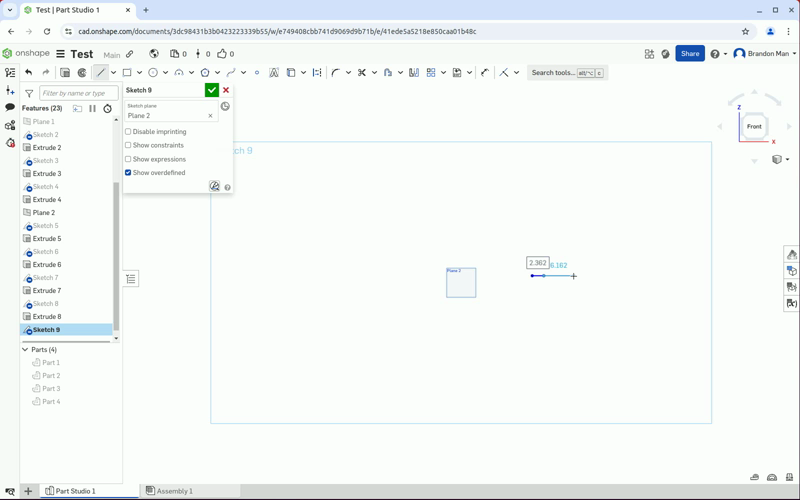
mouse_move(543, 257)
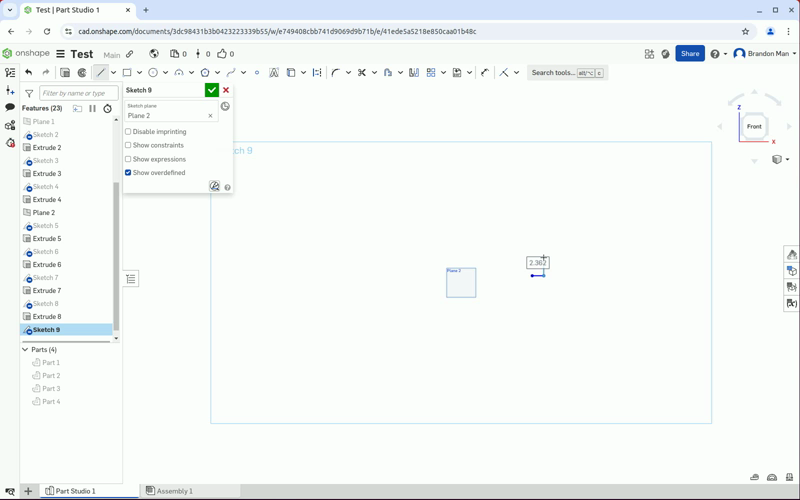
click(543, 257)
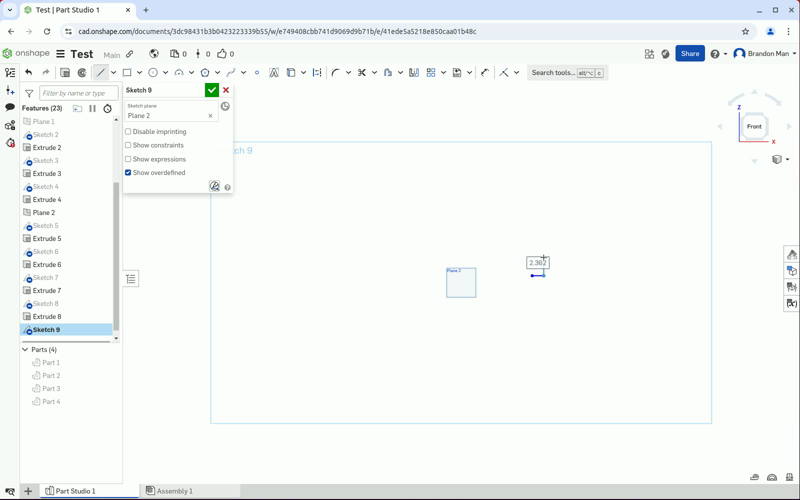
key_up(shift)
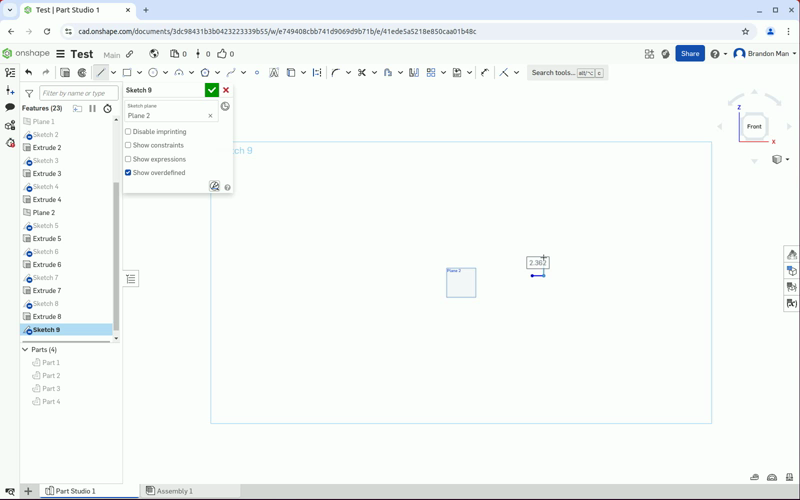
key_down(shift)
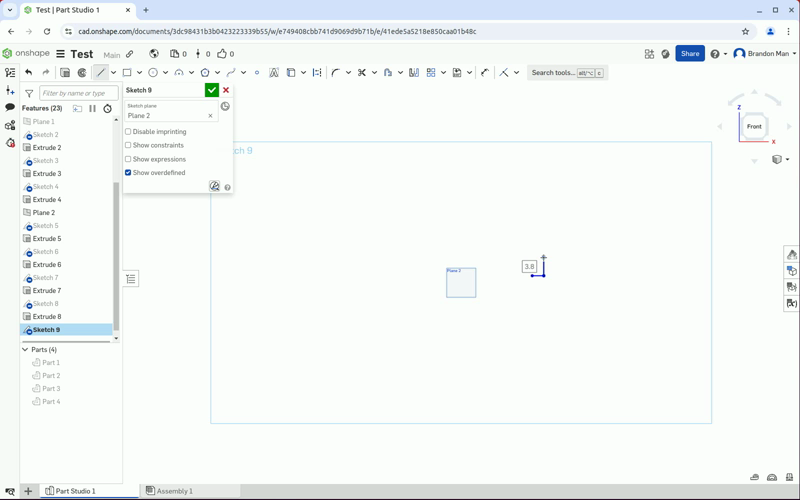
mouse_move(573, 257)
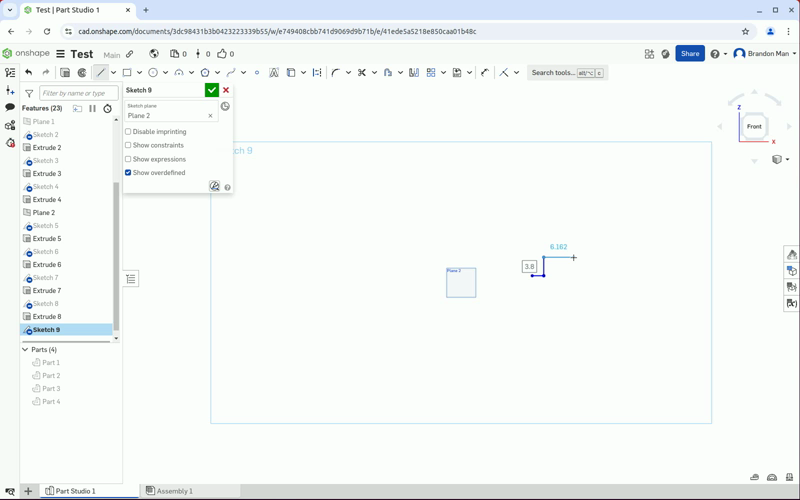
mouse_move(532, 257)
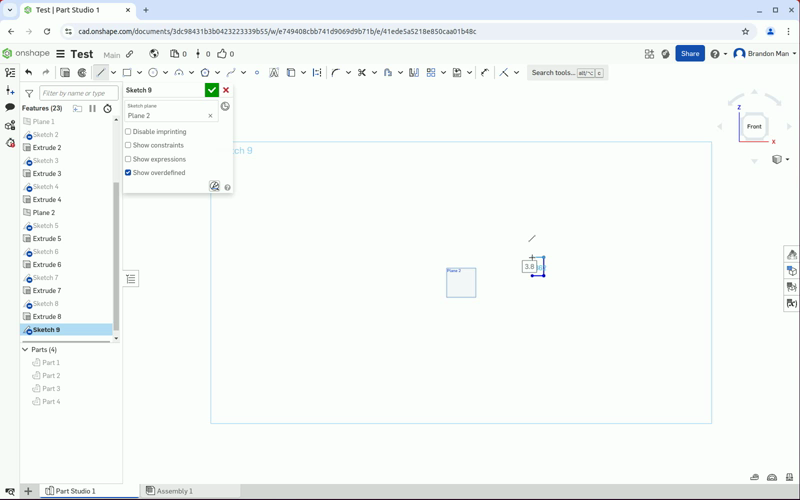
click(532, 257)
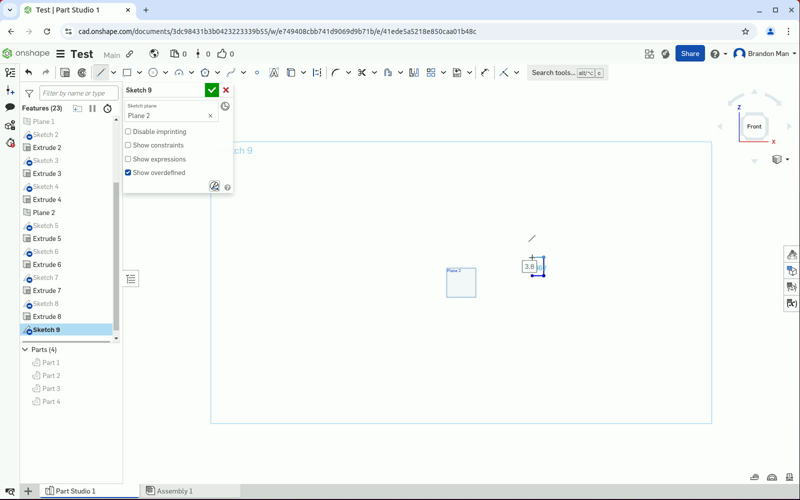
key_up(shift)
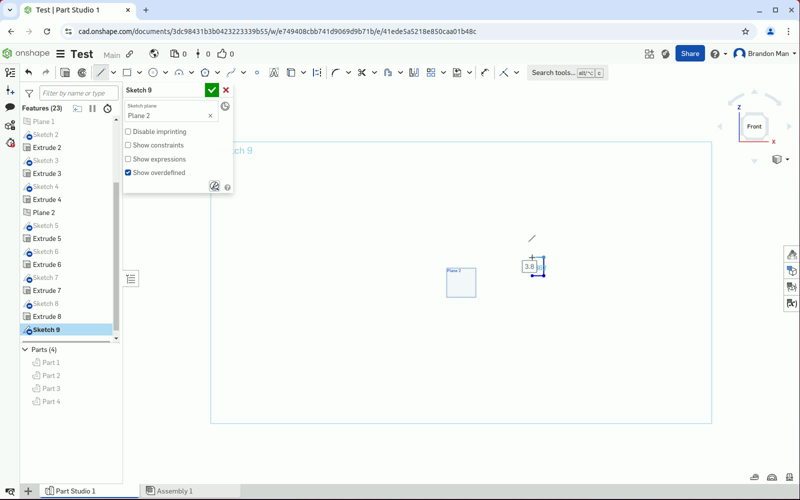
mouse_move(562, 257)
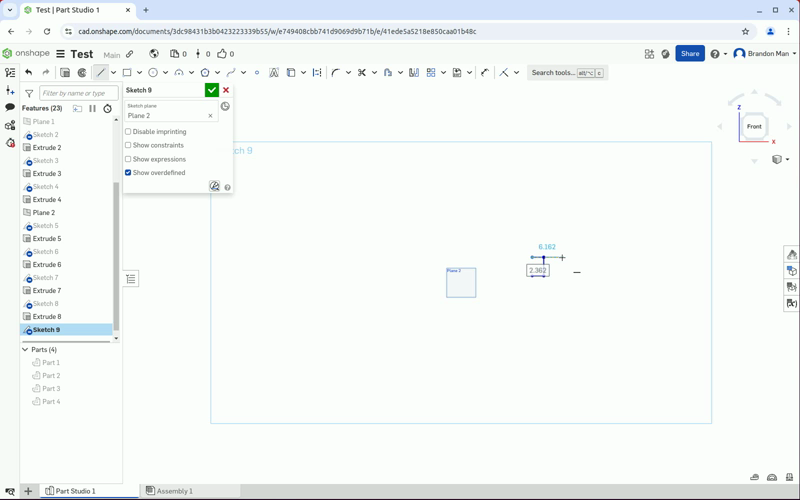
key_down(shift)
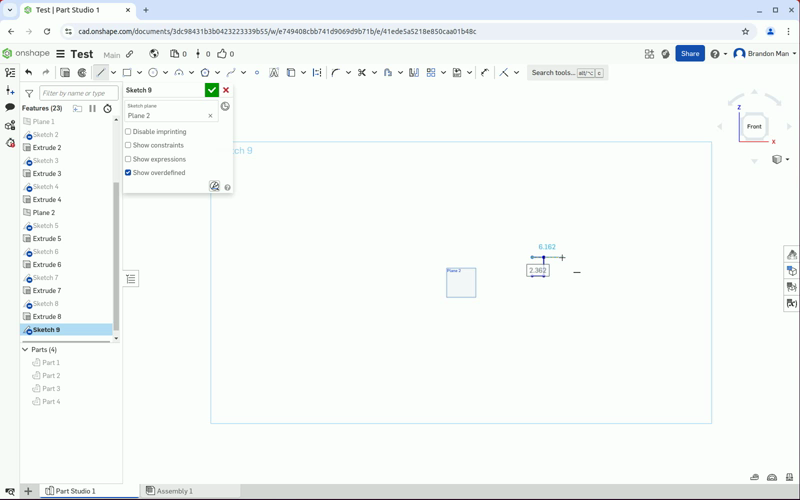
mouse_move(532, 275)
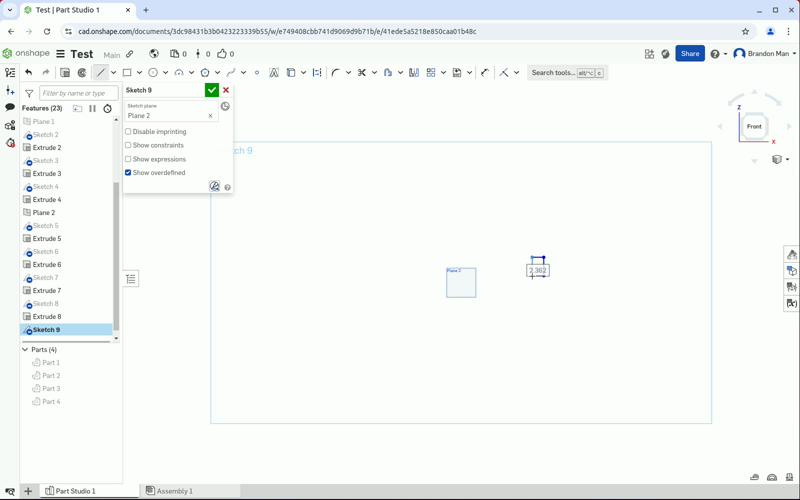
key_up(shift)
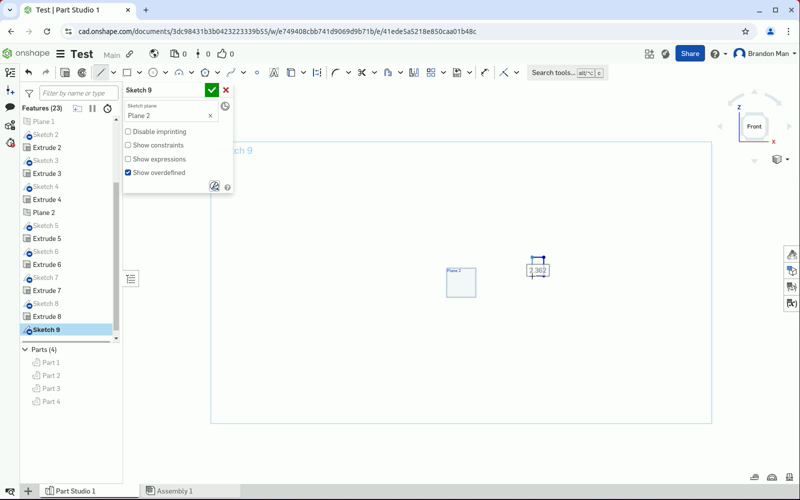
click(532, 275)
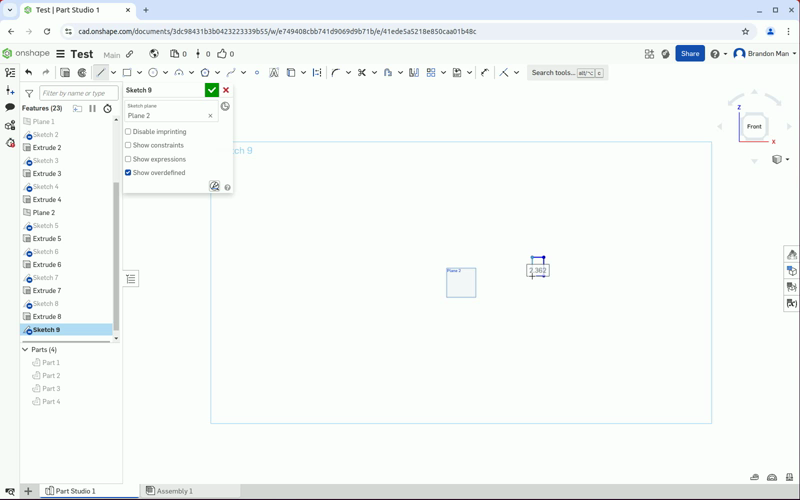
key(esc)
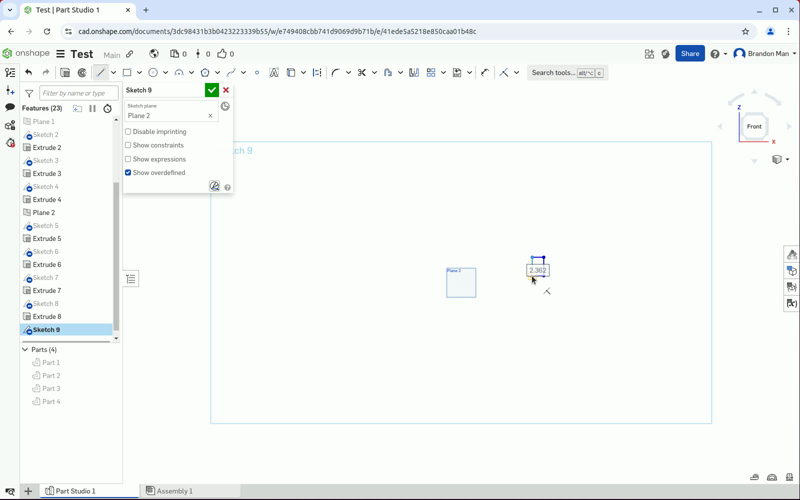
mouse_move(532, 271)
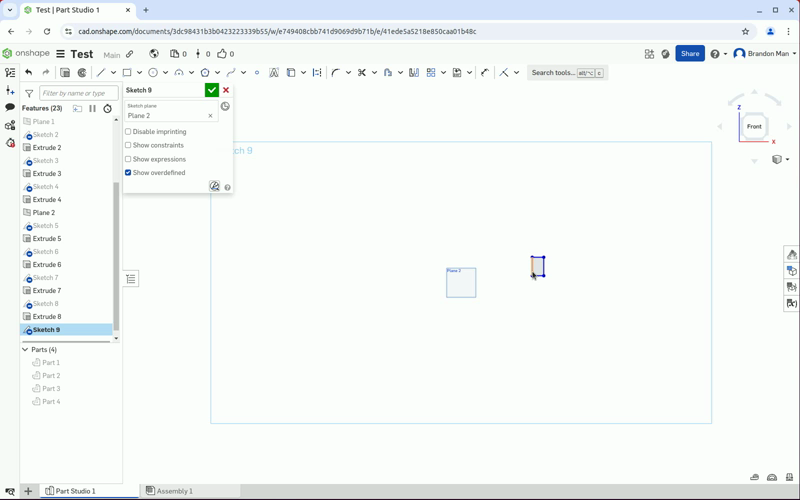
scroll(6)
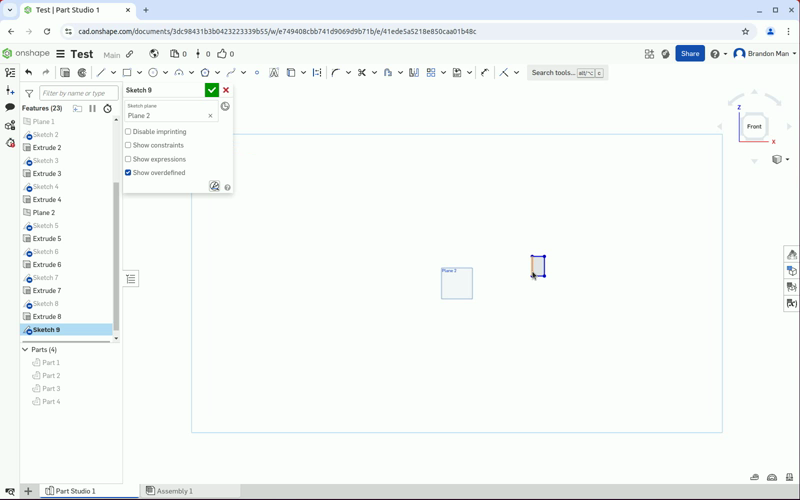
scroll(6)
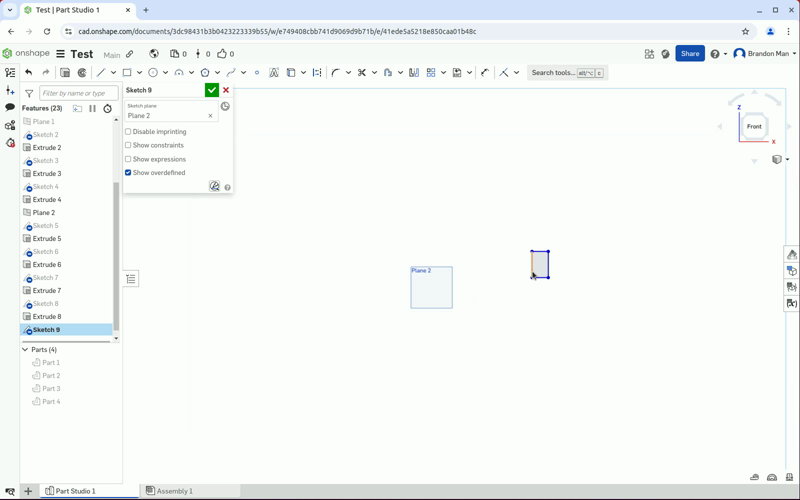
scroll(6)
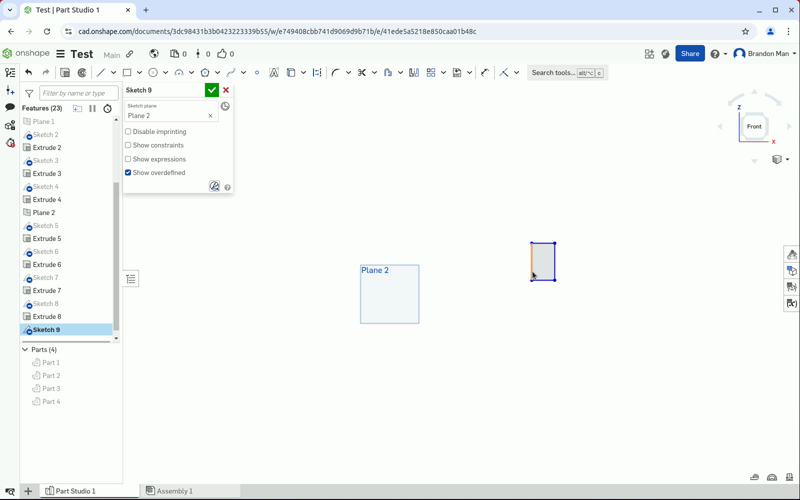
scroll(6)
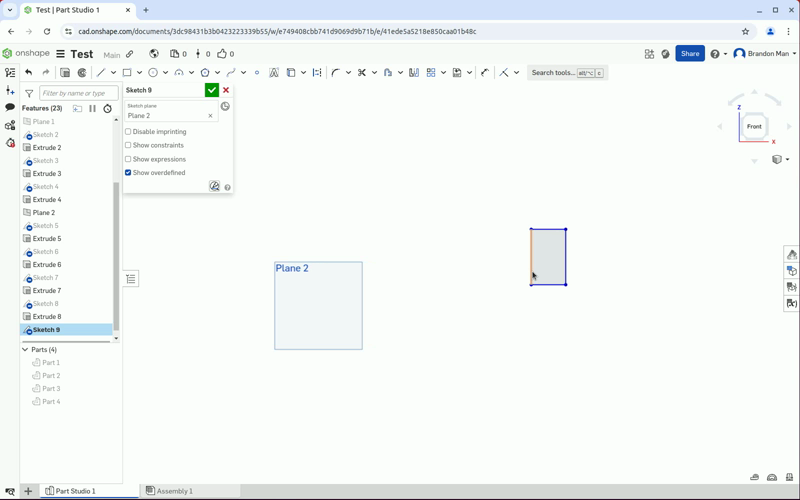
scroll(6)
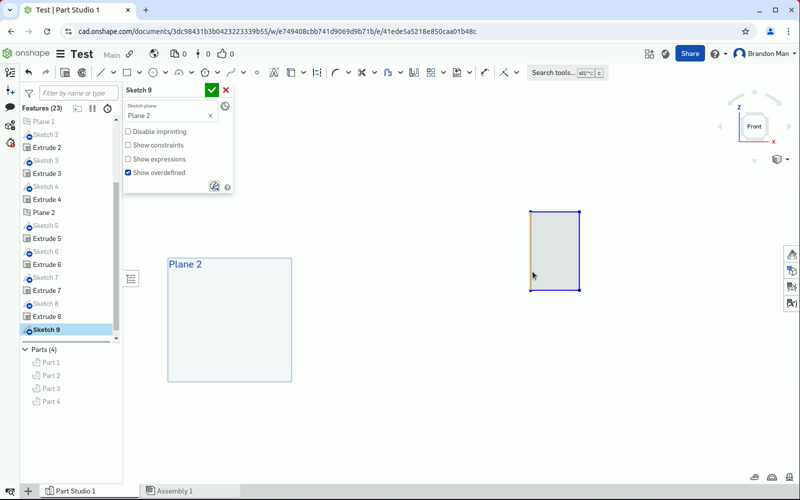
scroll(6)
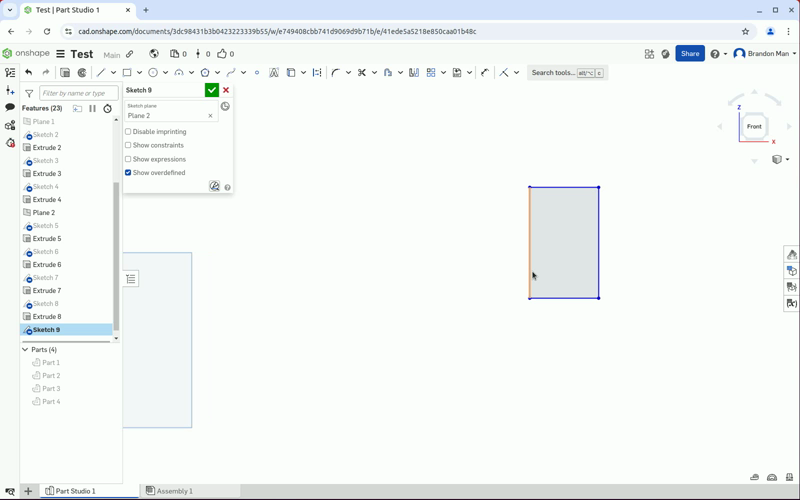
scroll(6)
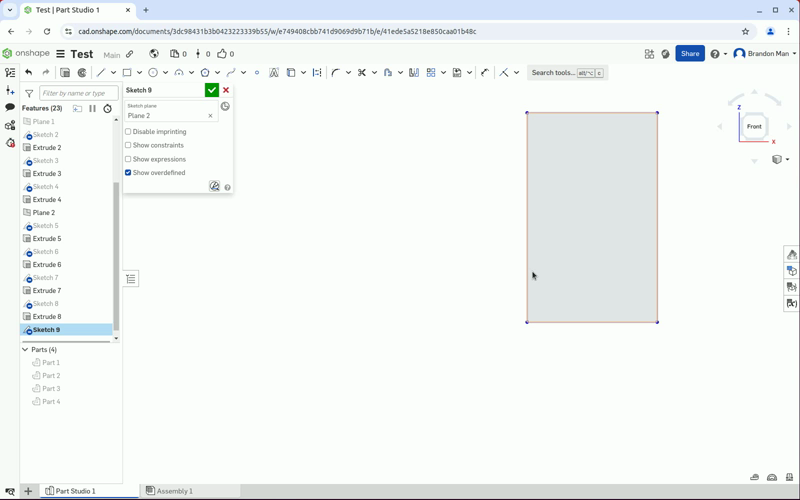
click(532, 271)
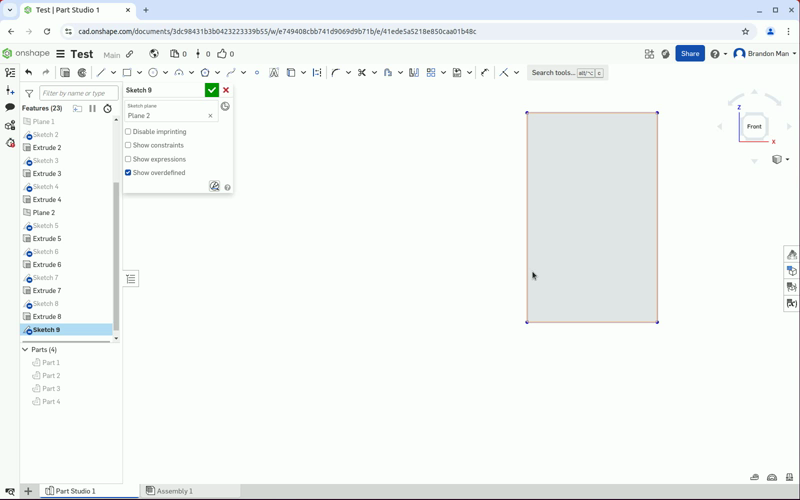
scroll(-6)
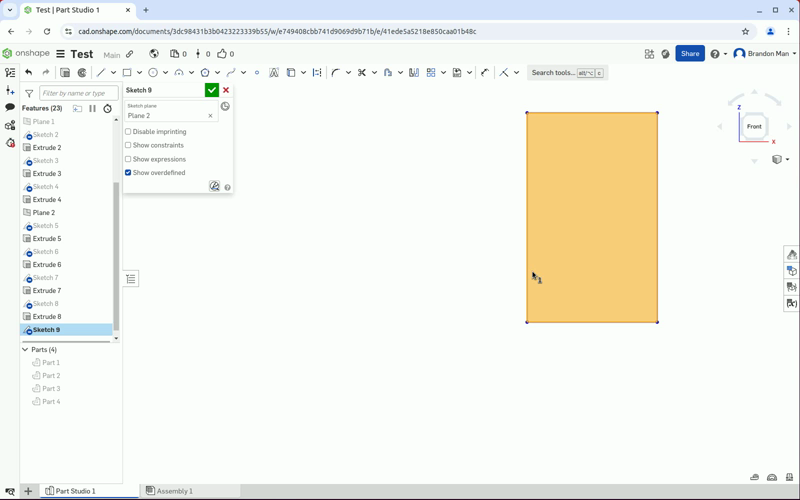
scroll(-6)
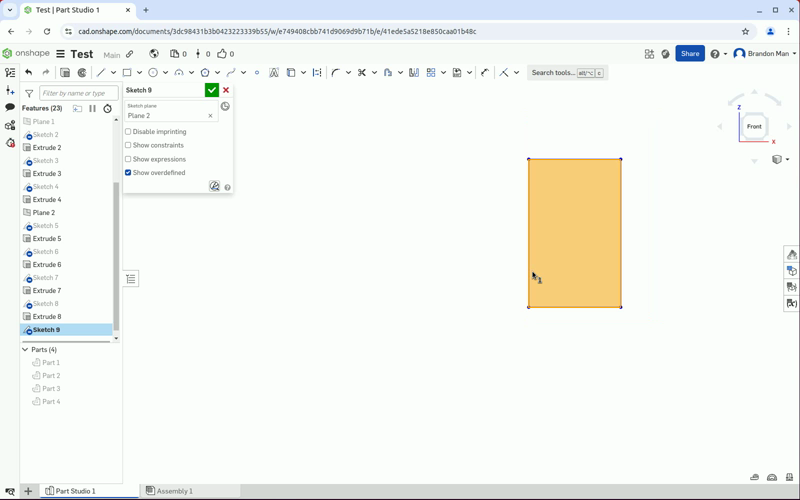
scroll(-6)
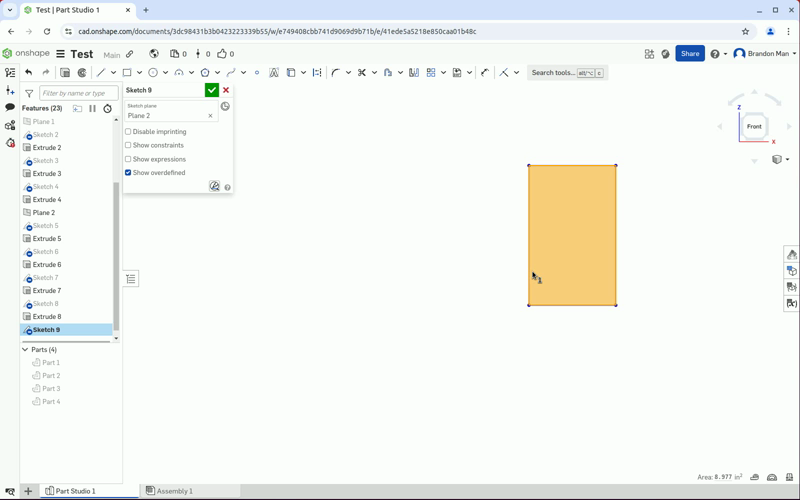
scroll(-6)
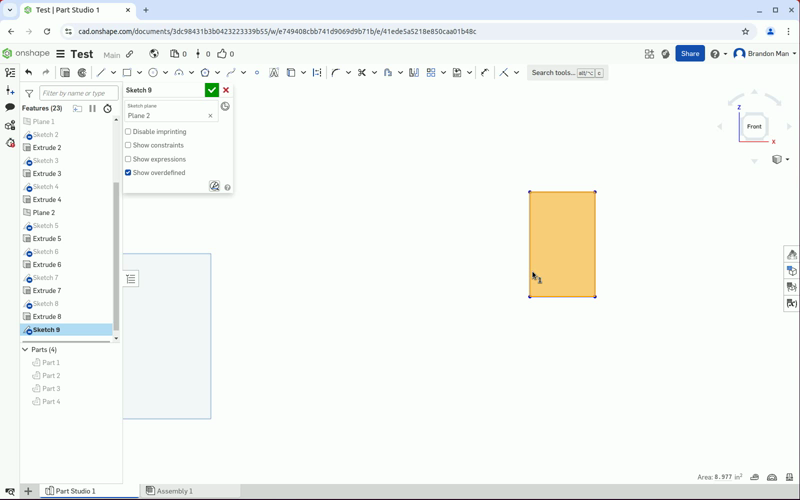
scroll(-6)
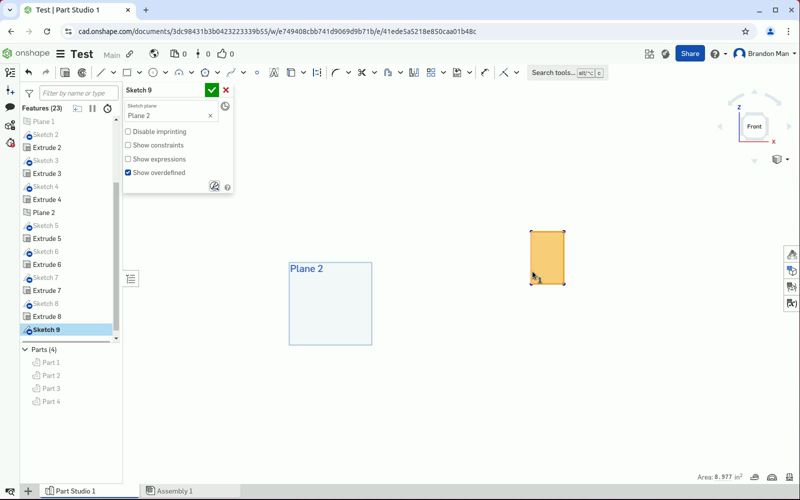
scroll(-6)
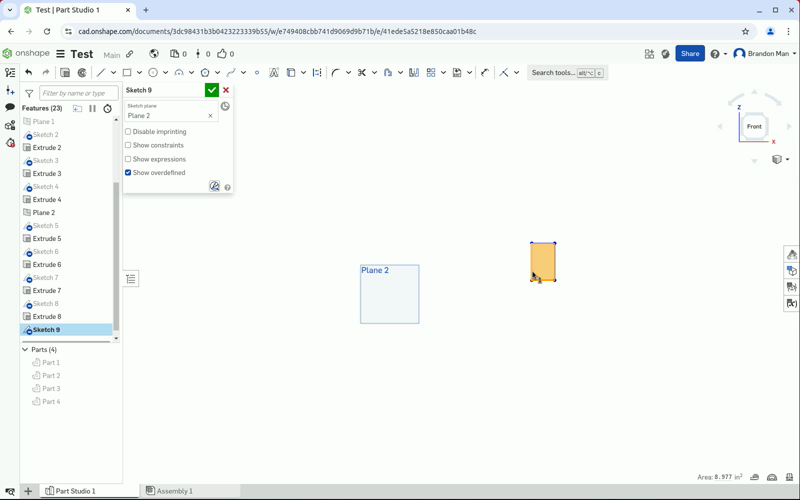
scroll(-6)
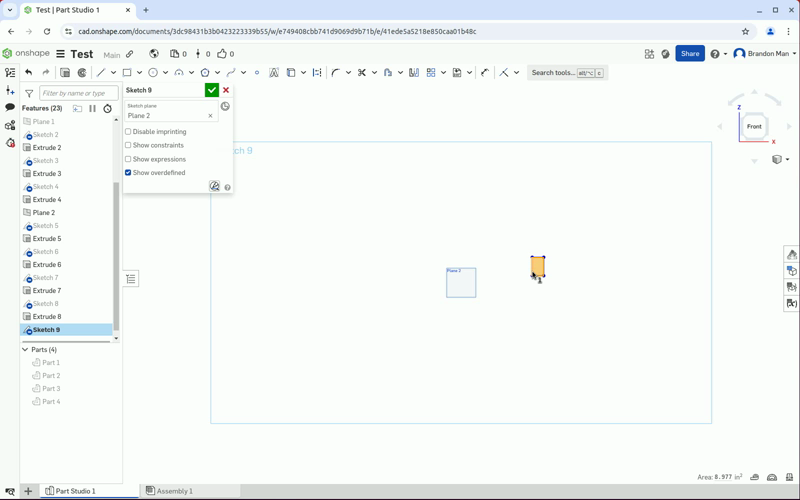
mouse_move(73, 352)
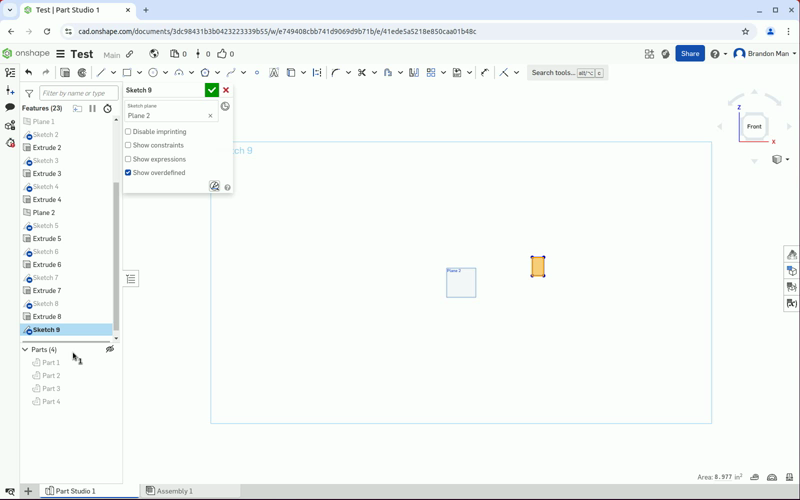
key(shift+y)
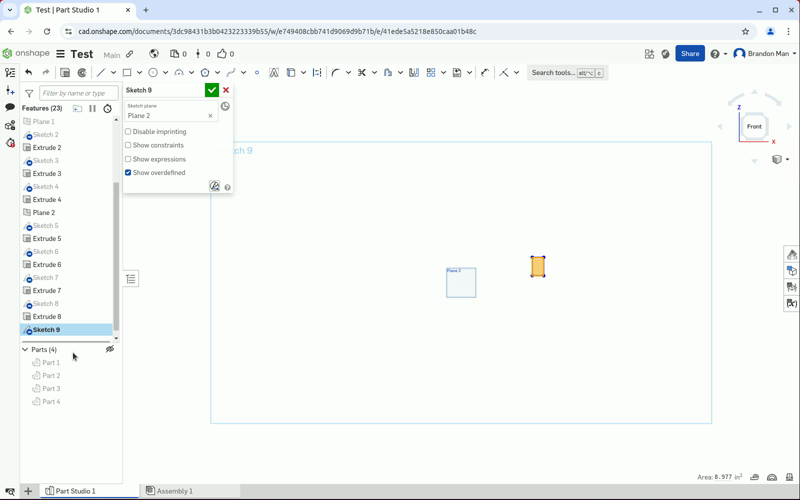
key(shift+e)
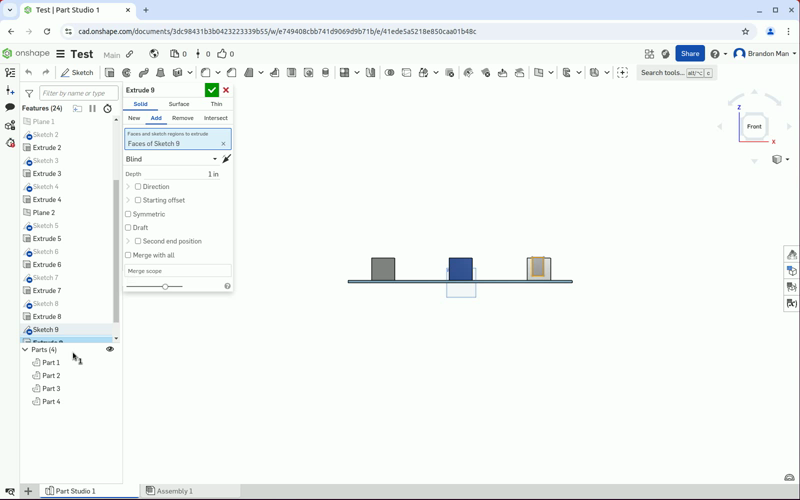
mouse_move(143, 106)
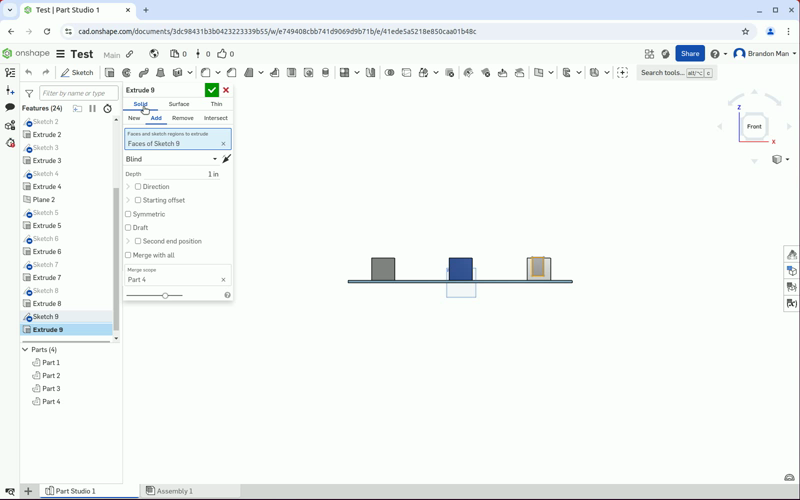
click(143, 106)
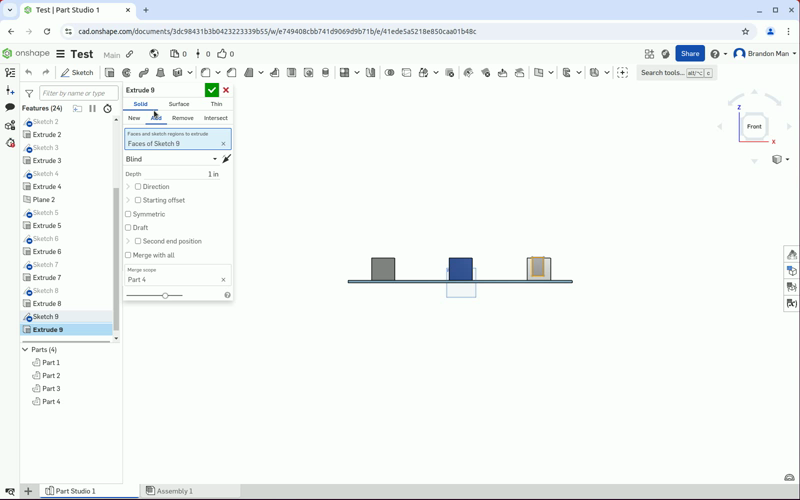
mouse_move(186, 120)
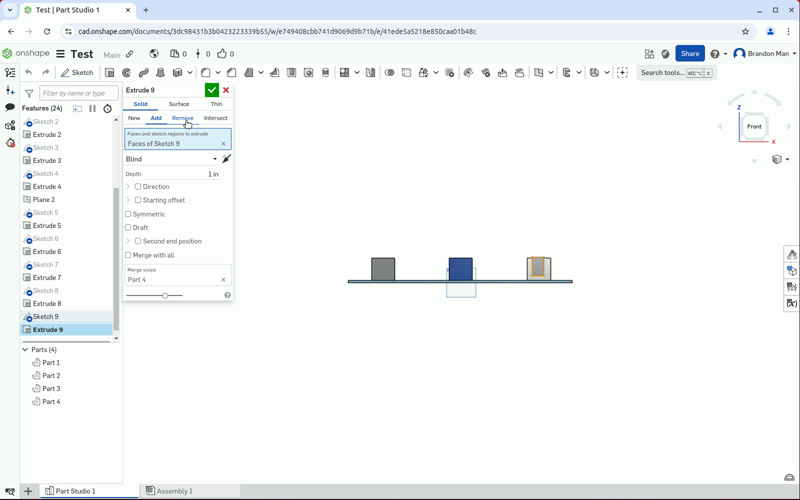
click(186, 120)
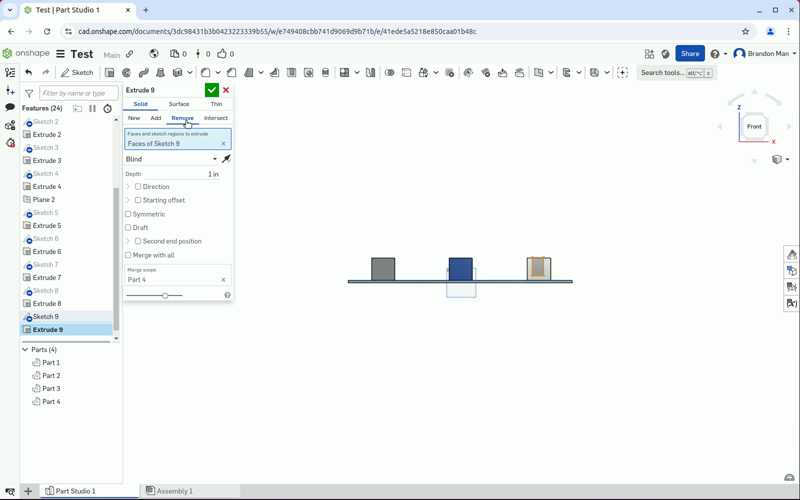
key(tab, 4)
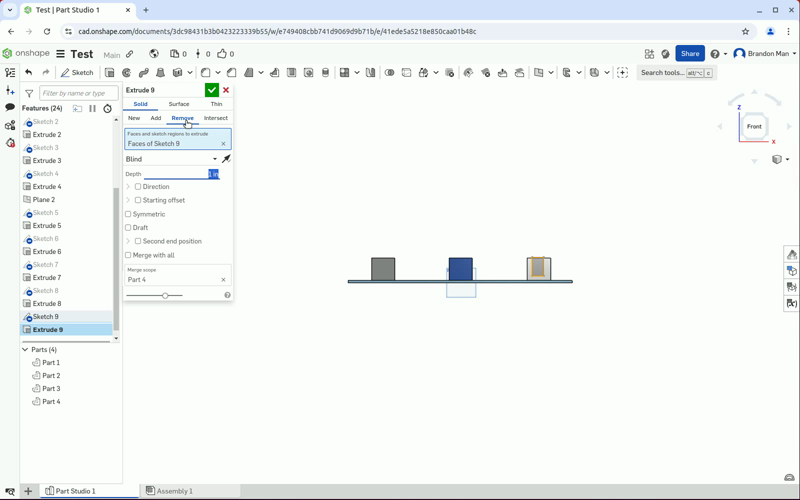
text(6.981)
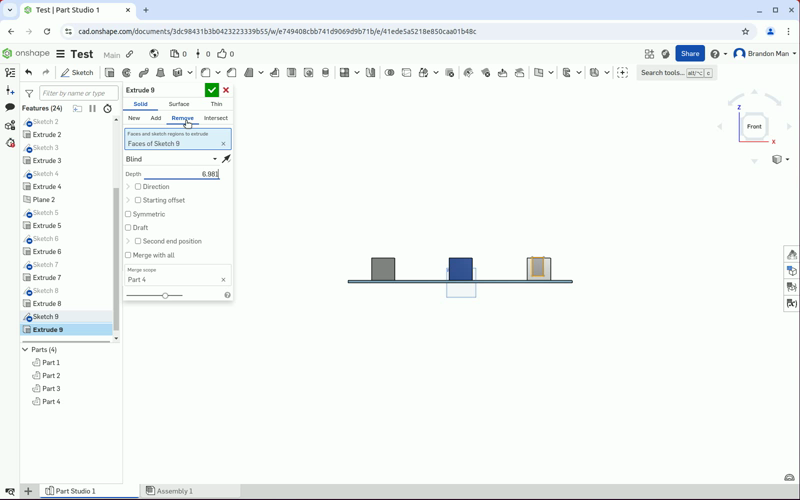
key(tab, 6)
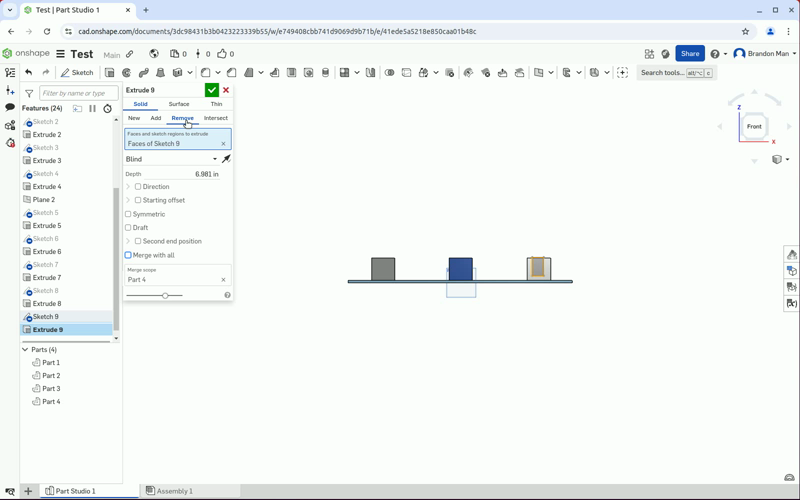
key(space)
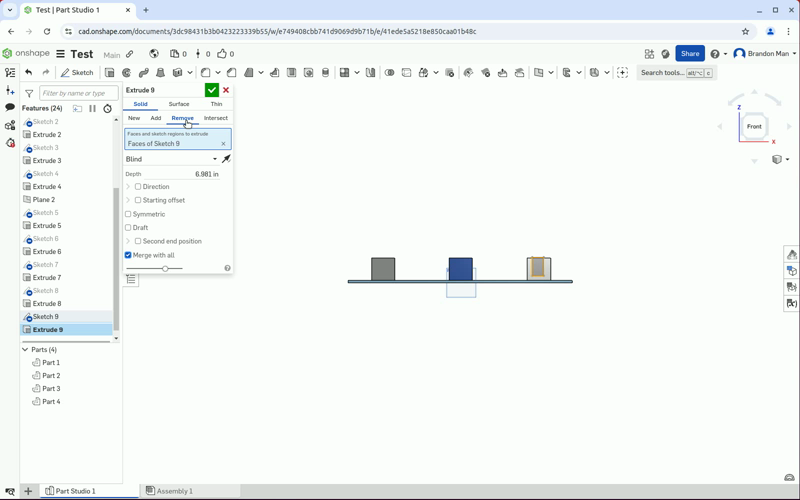
key(enter)
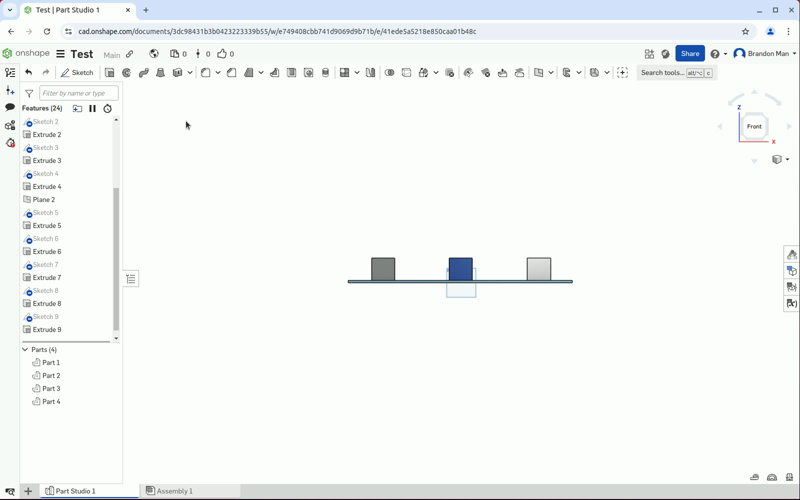
key(shift+h)
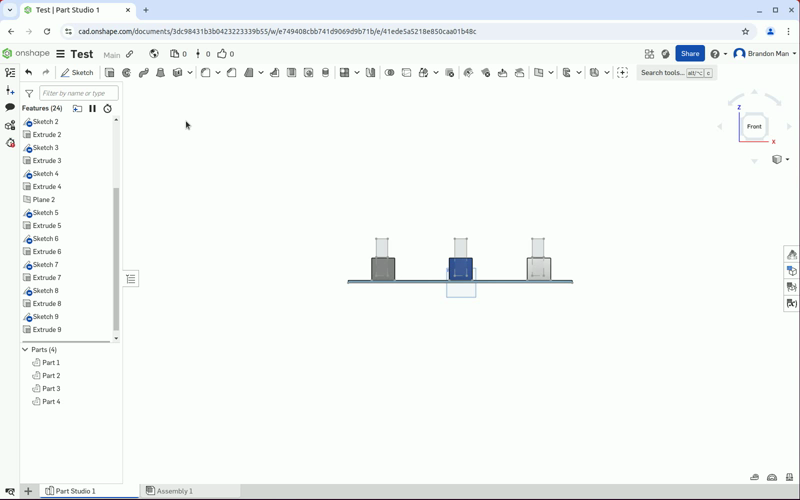
key(shift+h)
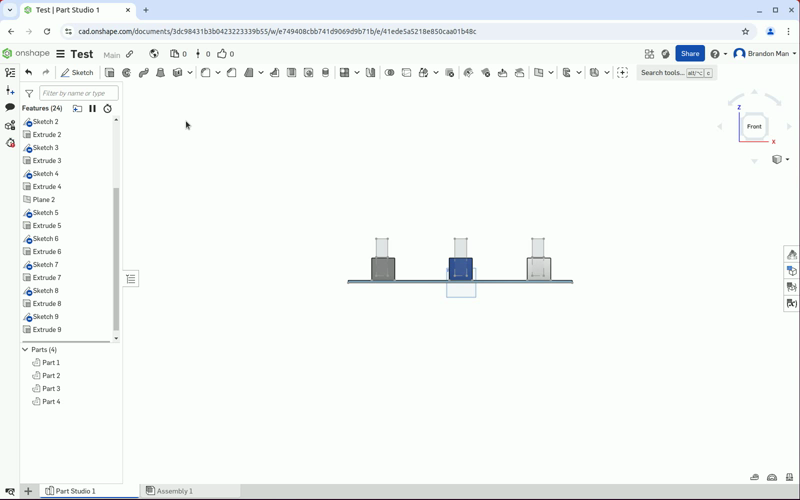
key(shift+7)
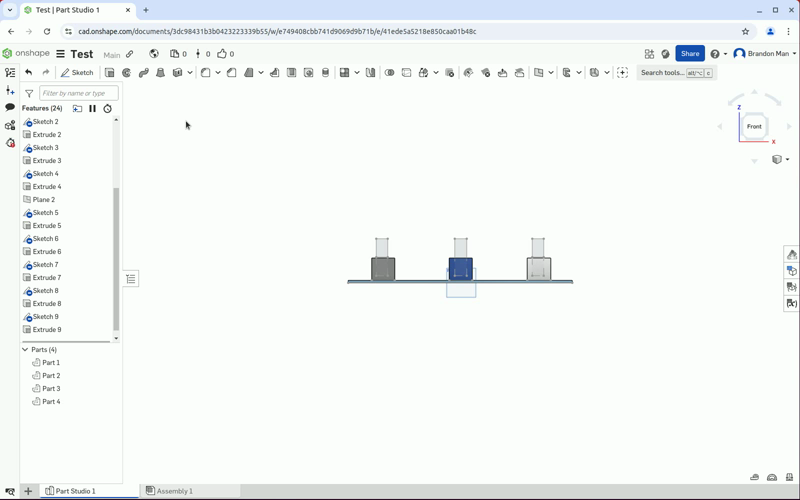
key(left, 2)
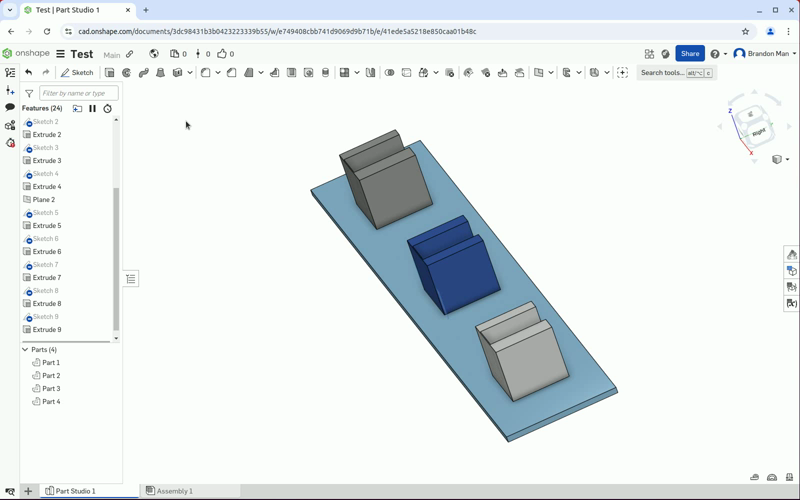
key(down, 2)
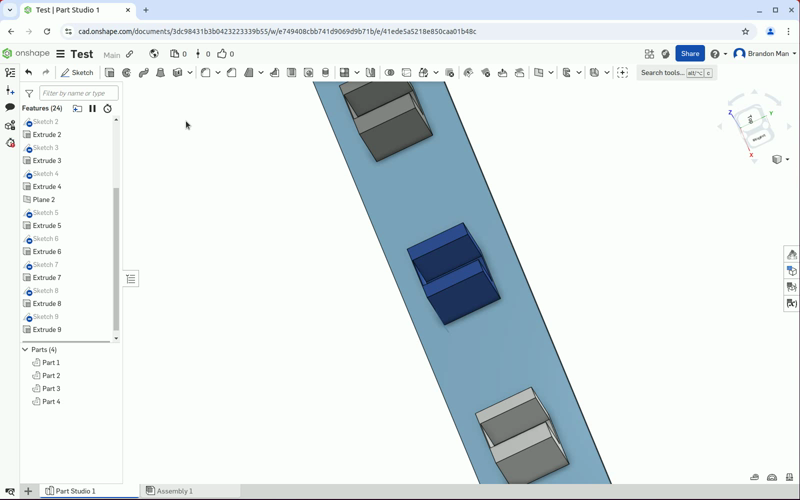
key(up, 2)
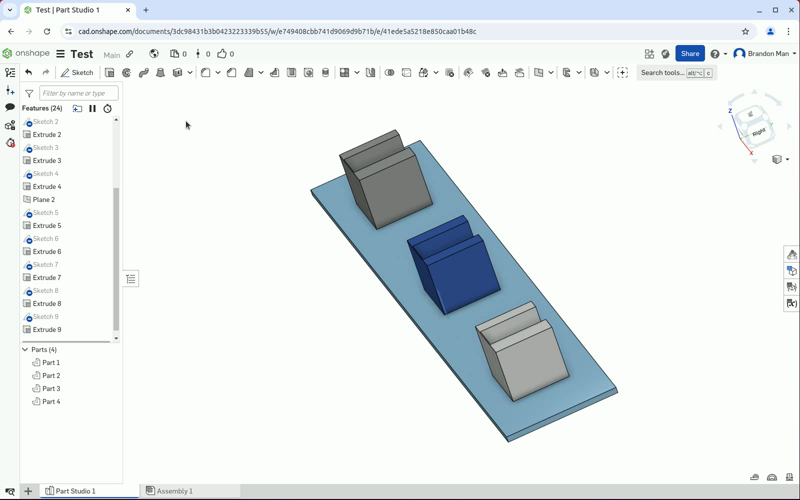
key(right, 2)
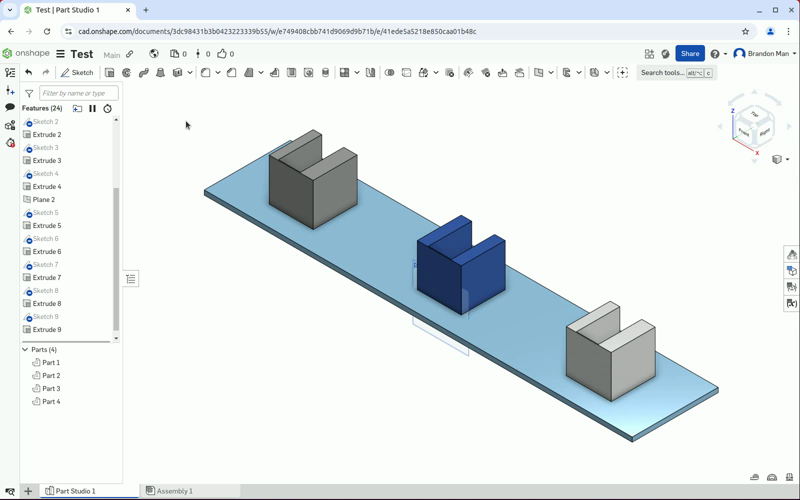
mouse_move(69, 85)
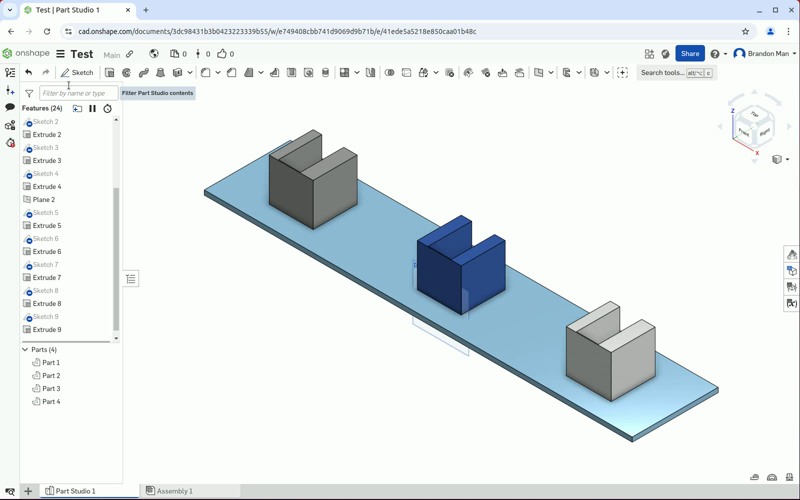
click(69, 85)